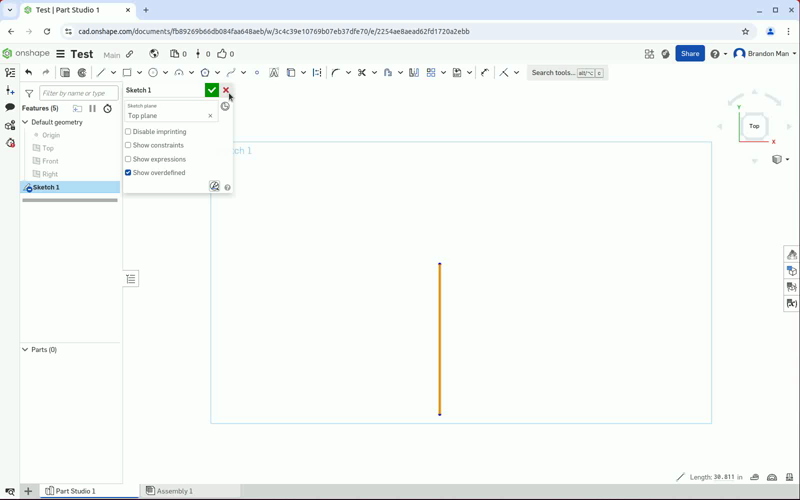
key(shift+h)
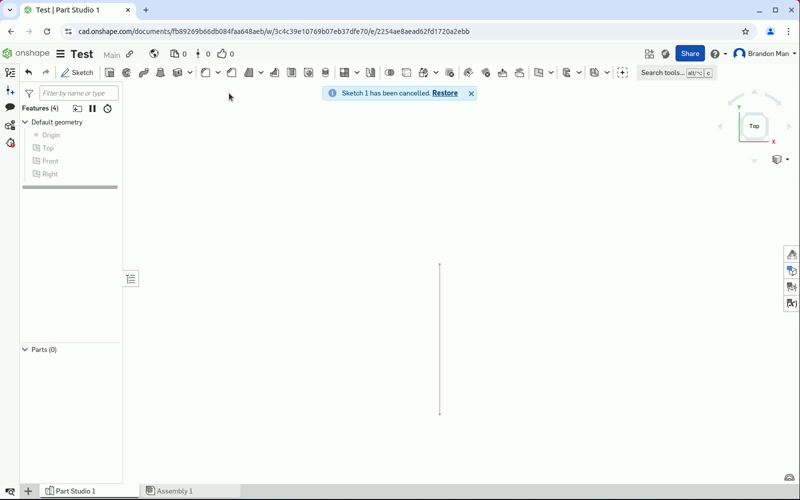
mouse_move(73, 352)
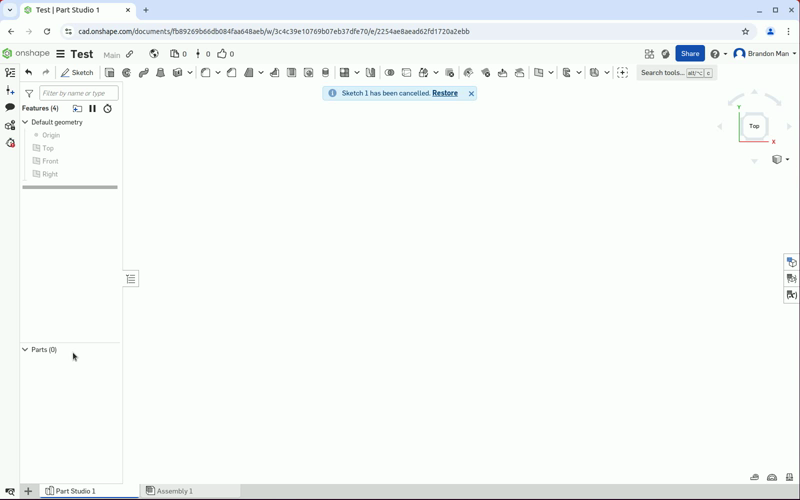
key(y)
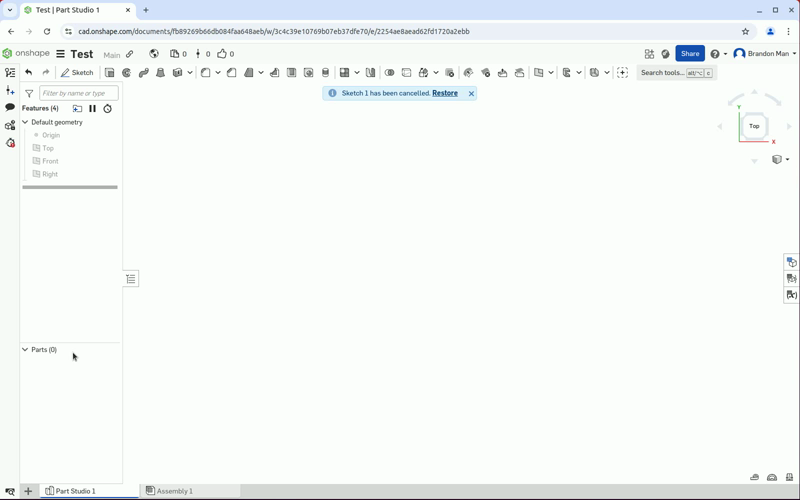
key(shift+p)
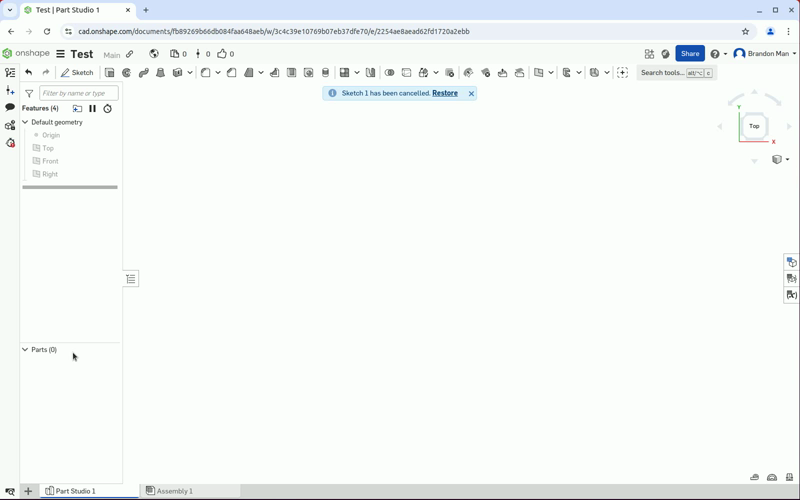
key(space)
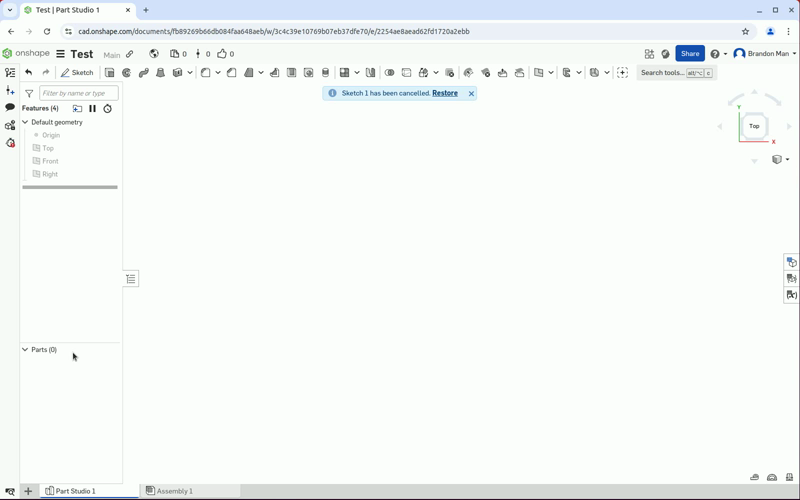
key_down(shift)
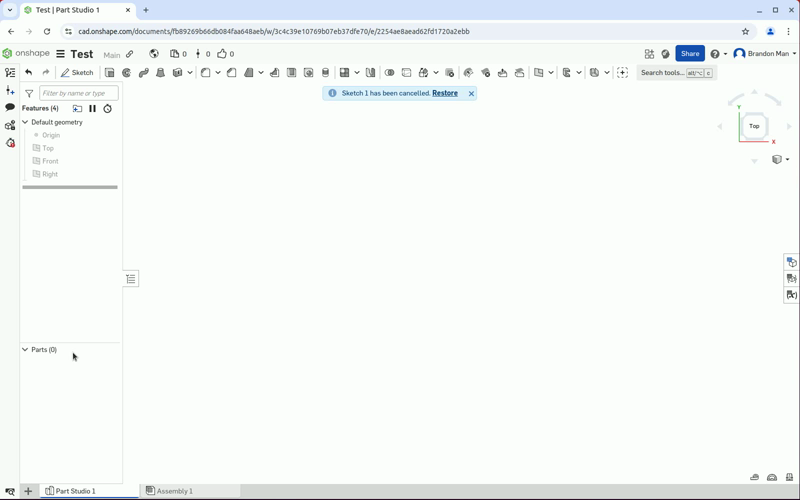
key(up)
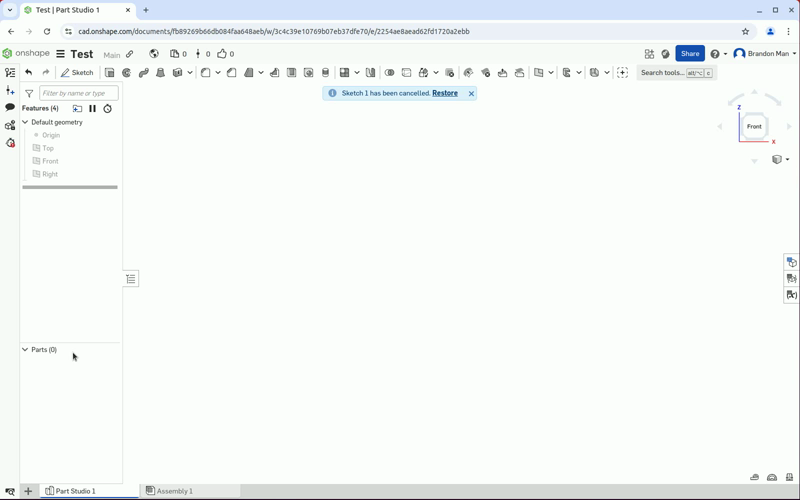
key_up(shift)
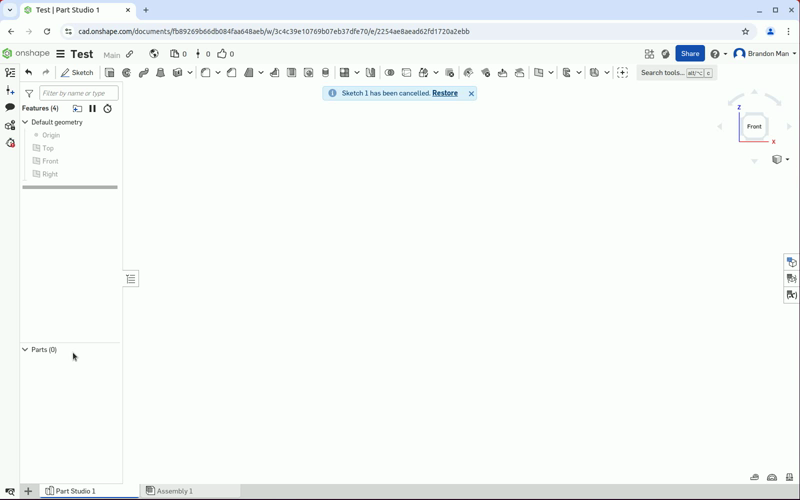
mouse_move(73, 352)
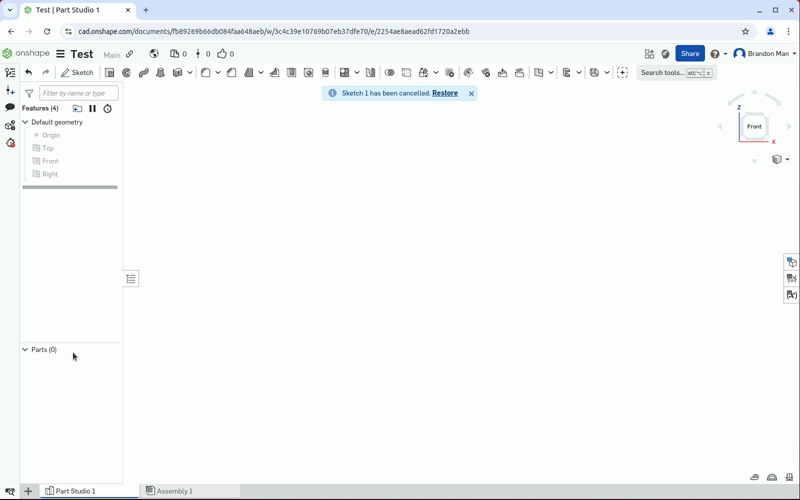
key(shift+y)
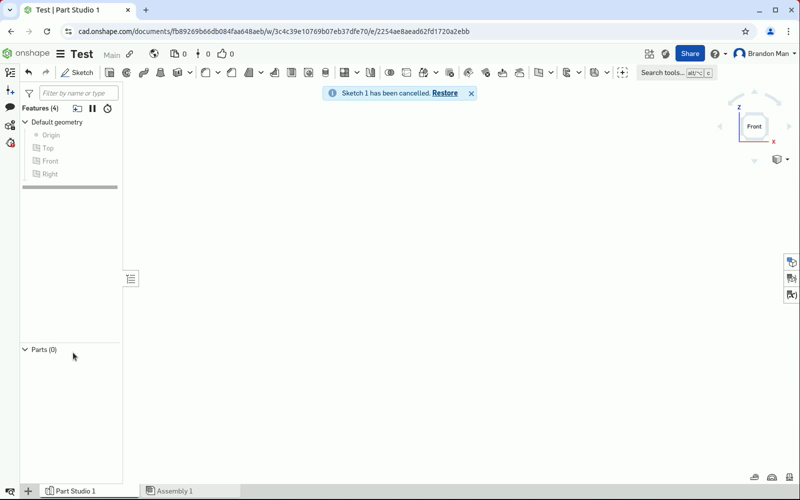
key(shift+s)
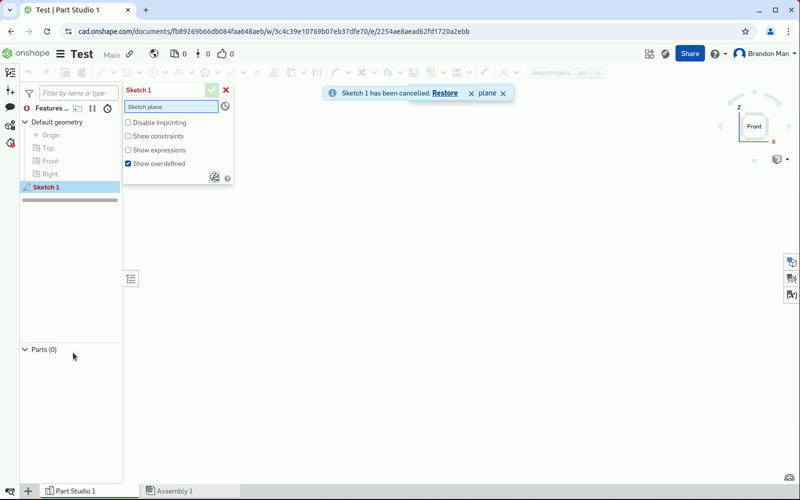
mouse_move(73, 163)
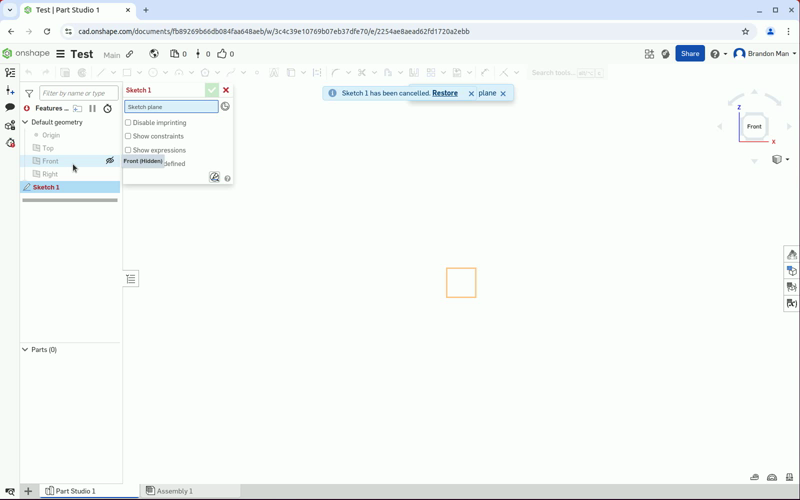
click(73, 163)
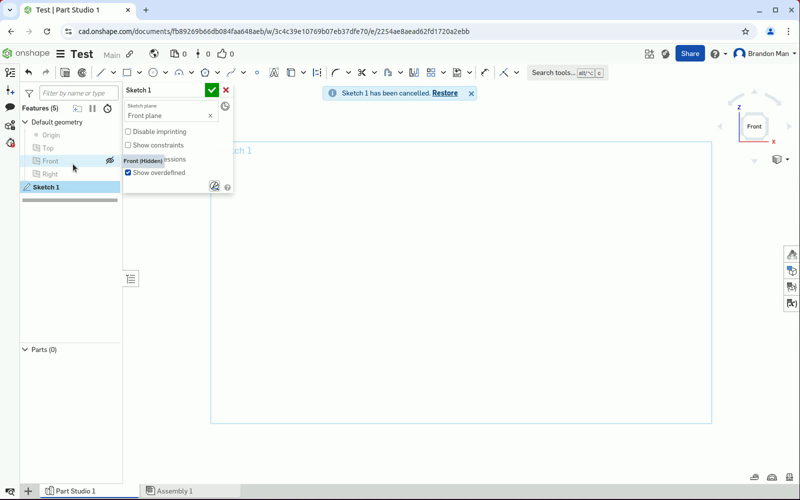
mouse_move(73, 352)
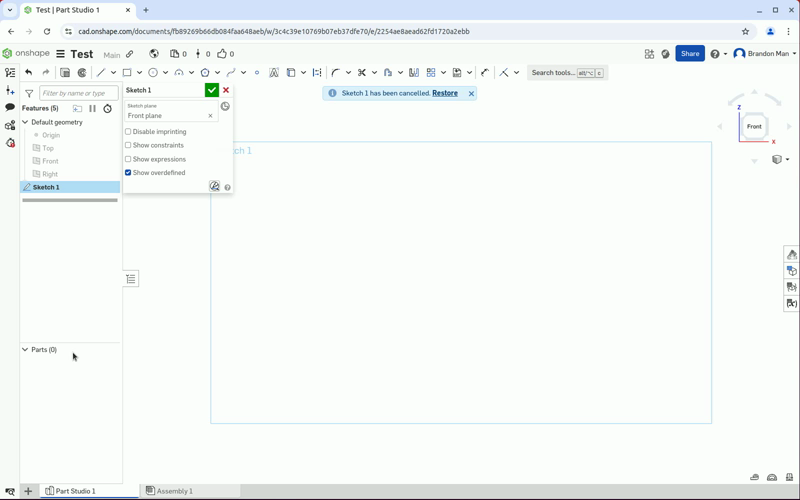
key(y)
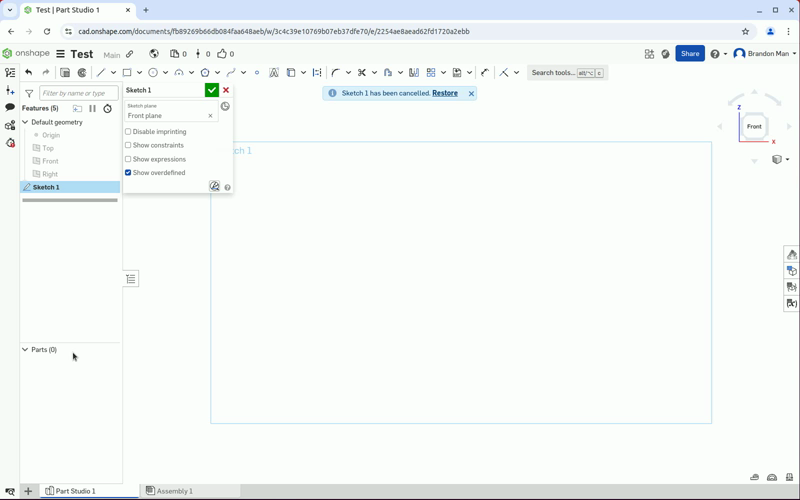
key(l)
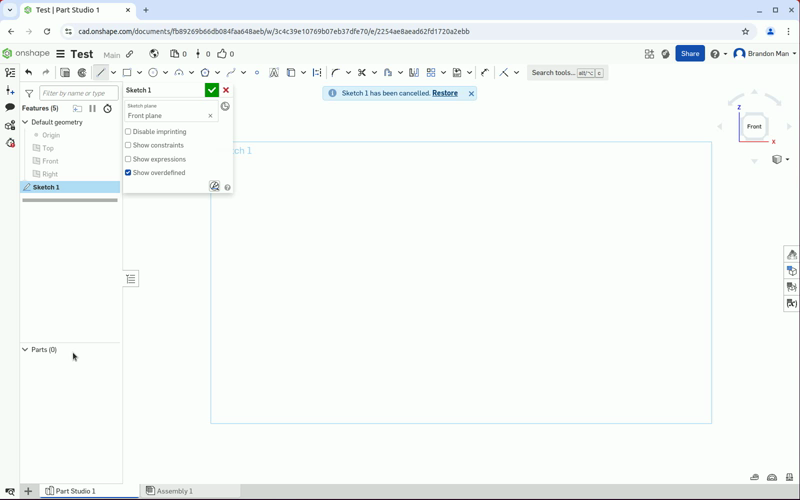
key_down(shift)
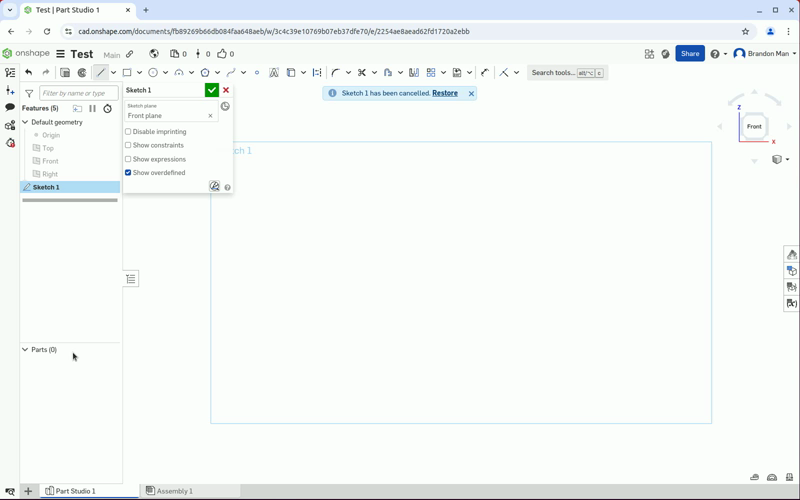
mouse_move(413, 282)
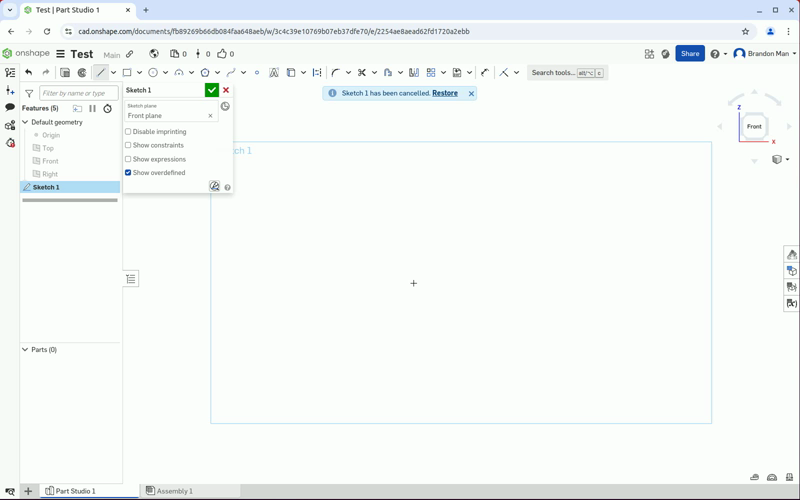
click(413, 282)
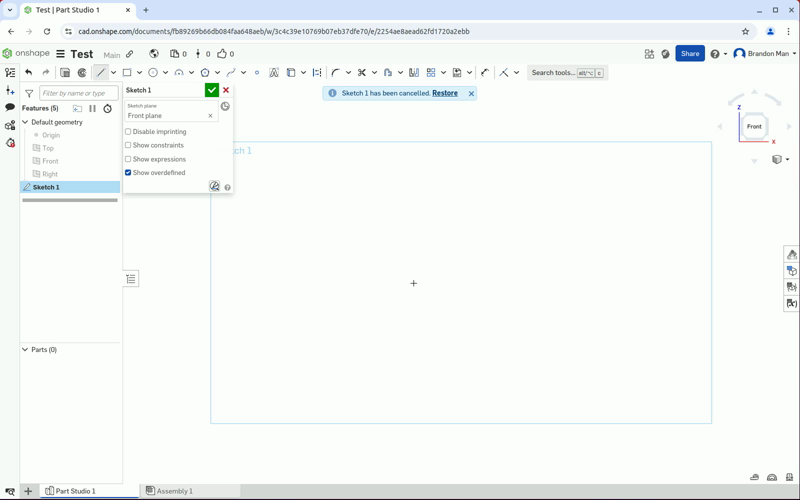
key_up(shift)
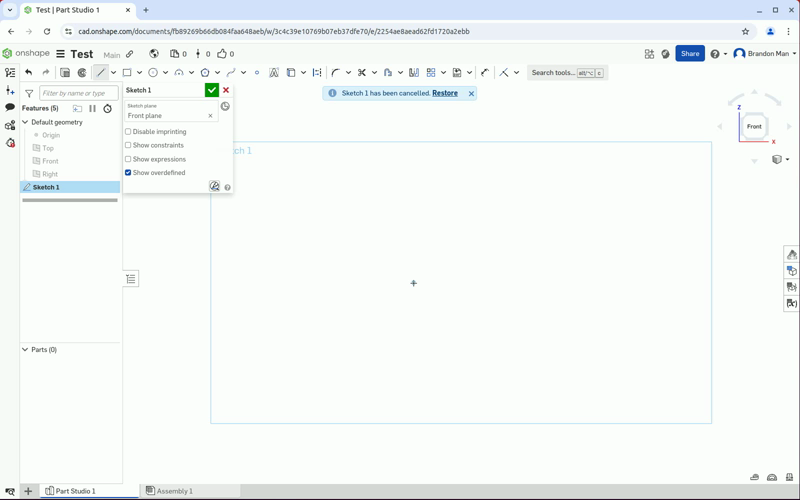
key_down(shift)
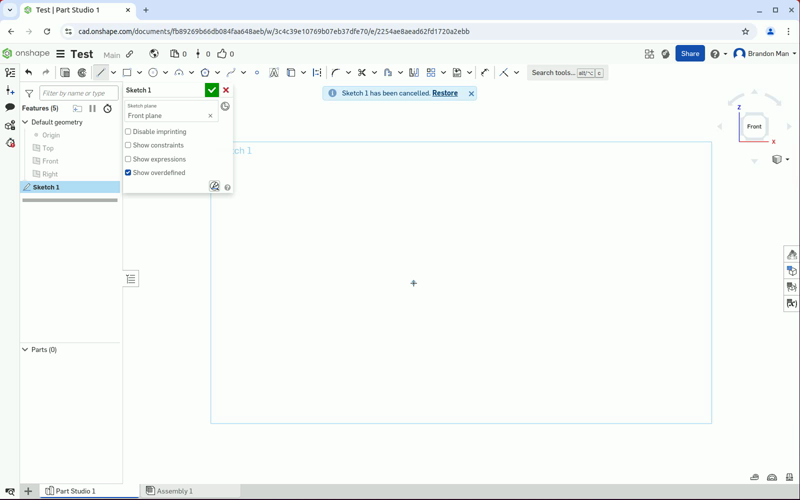
mouse_move(444, 282)
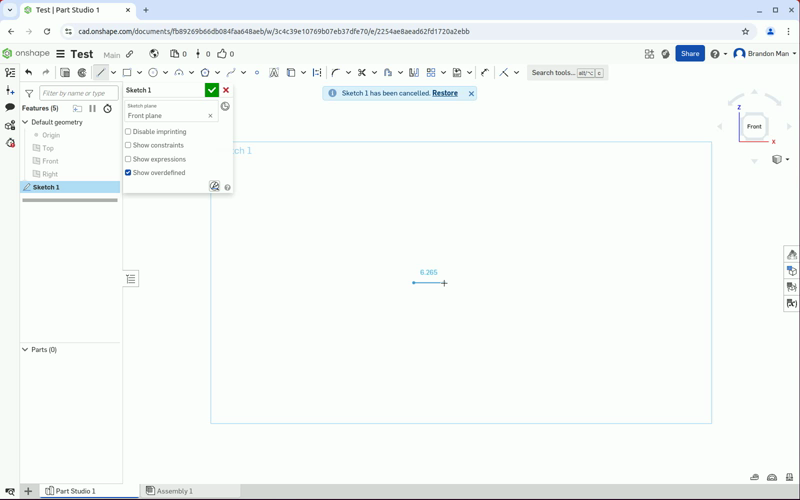
mouse_move(461, 282)
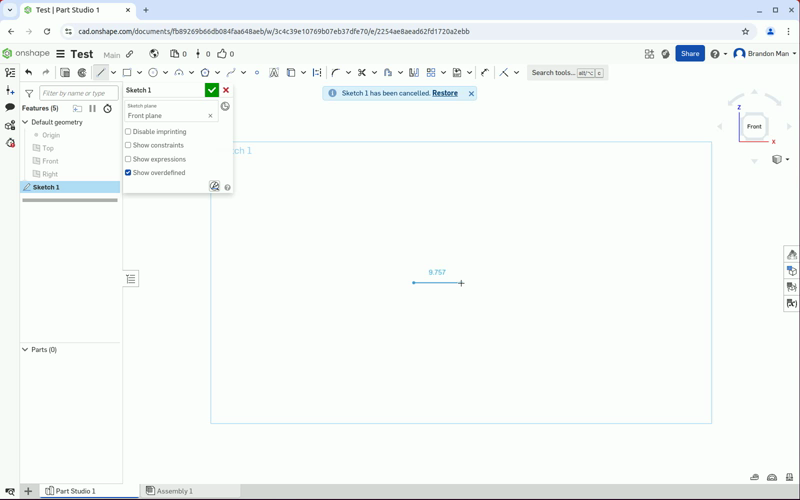
click(461, 282)
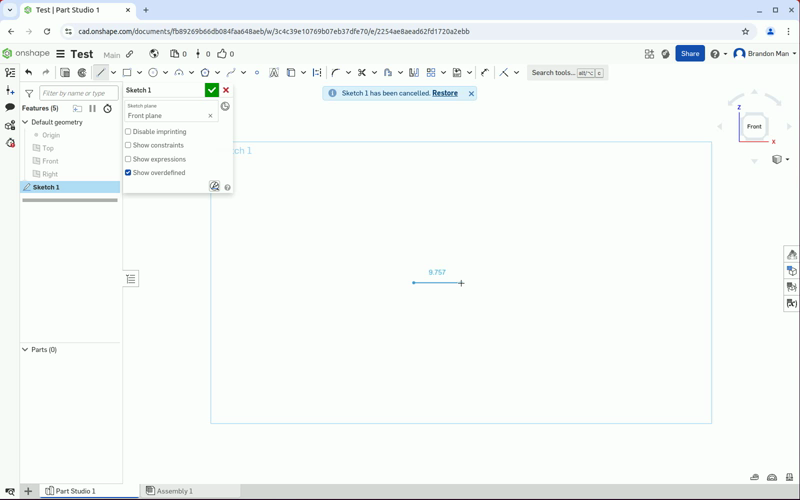
key_up(shift)
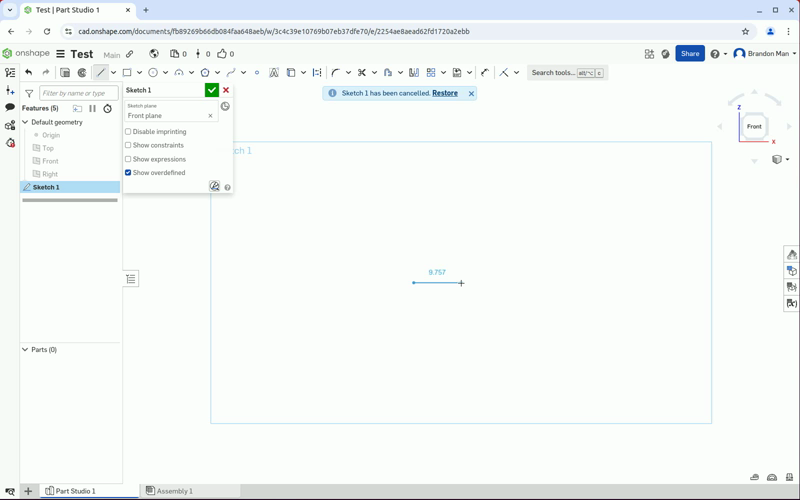
key_down(shift)
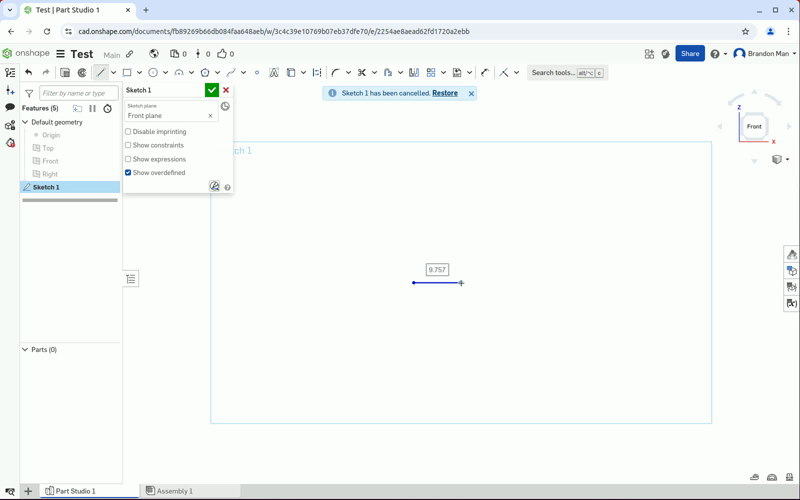
mouse_move(491, 282)
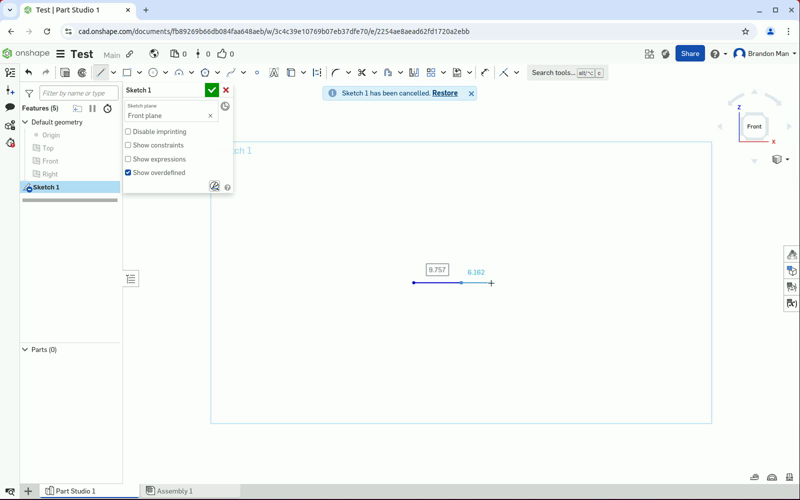
mouse_move(461, 282)
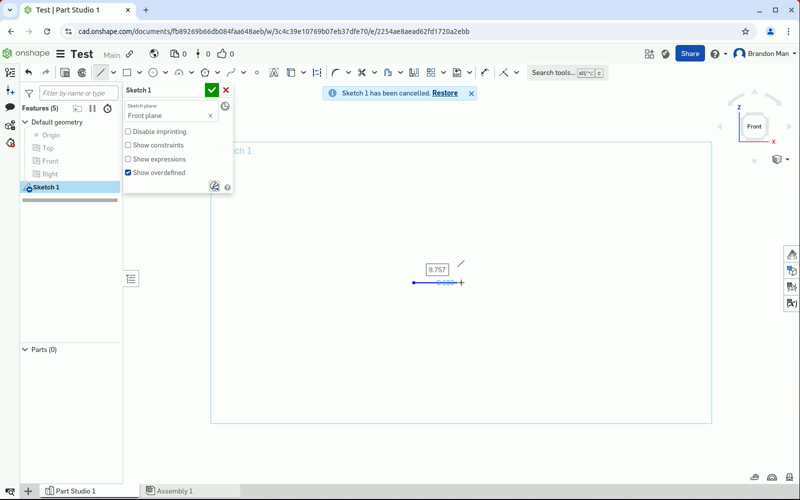
scroll(6)
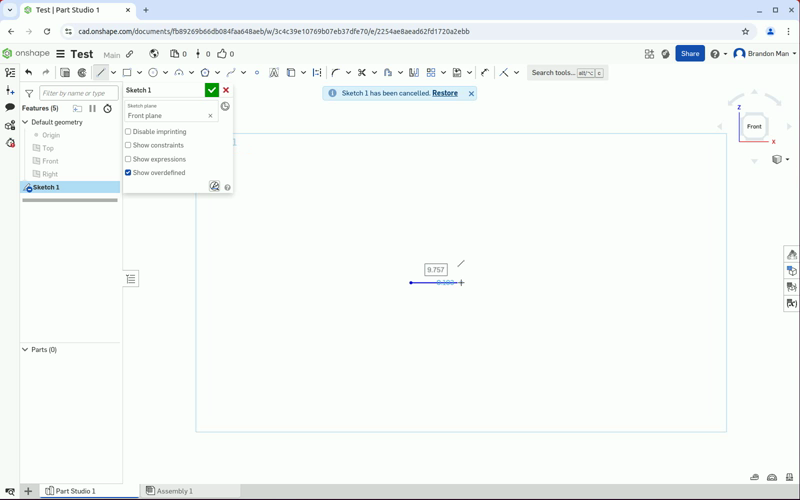
scroll(6)
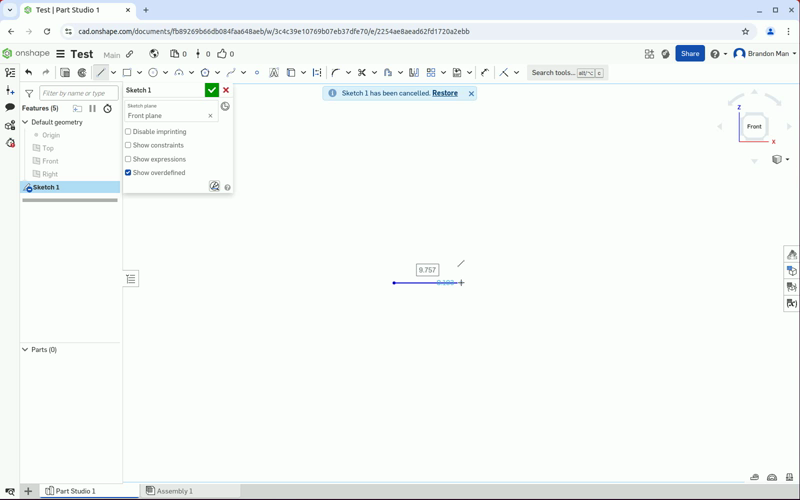
scroll(6)
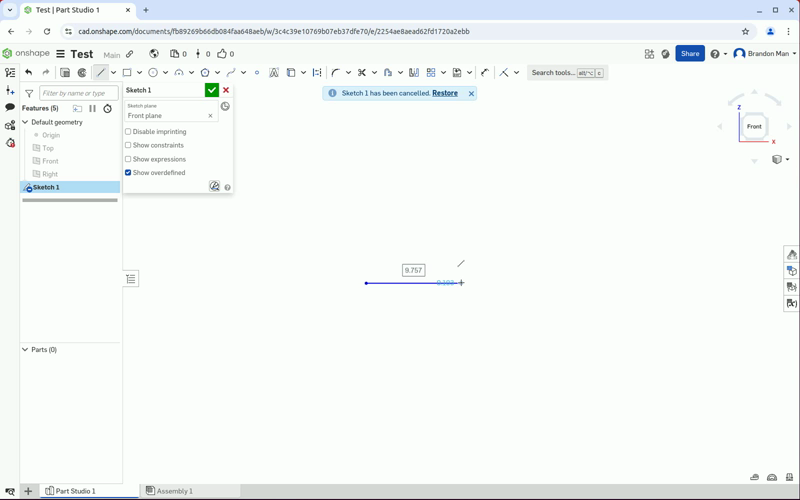
scroll(6)
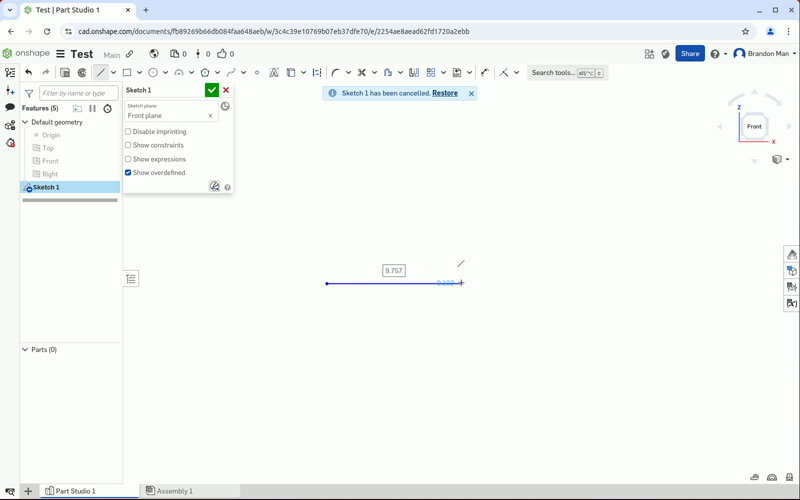
scroll(6)
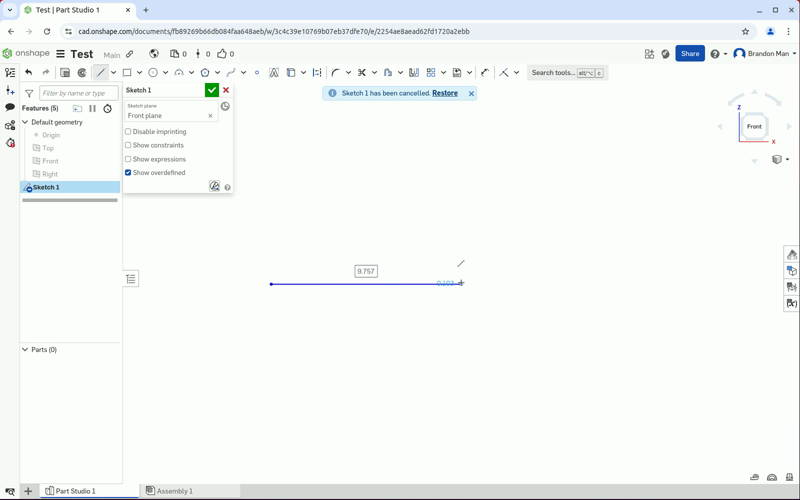
scroll(6)
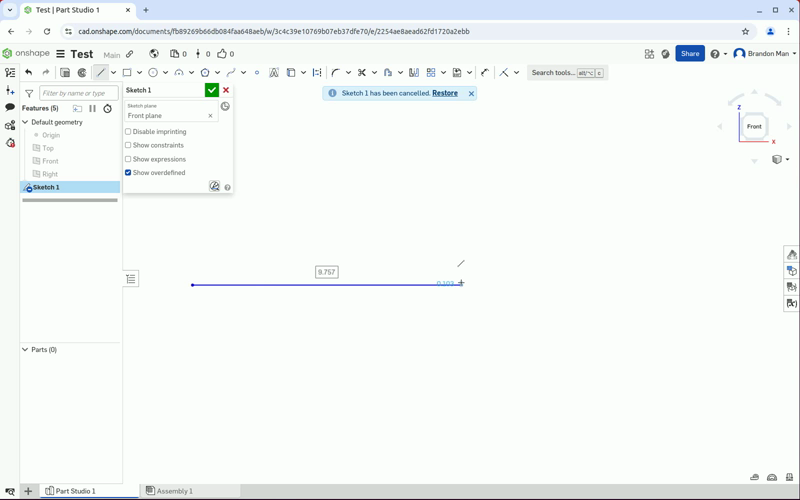
scroll(6)
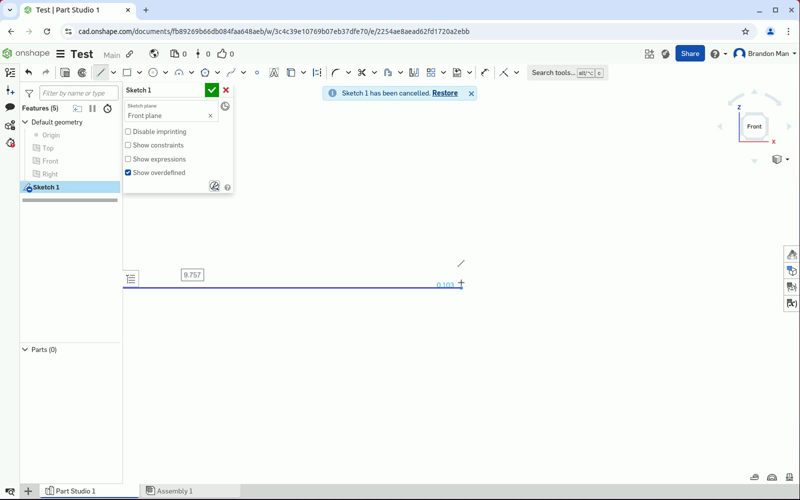
click(461, 282)
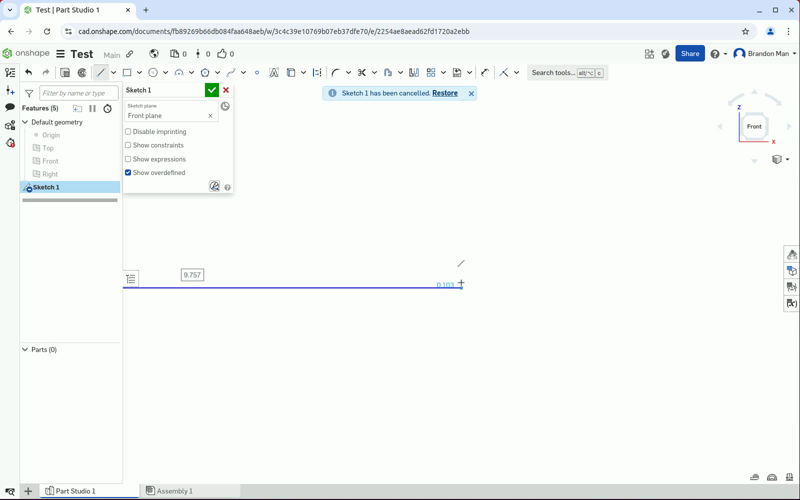
scroll(-6)
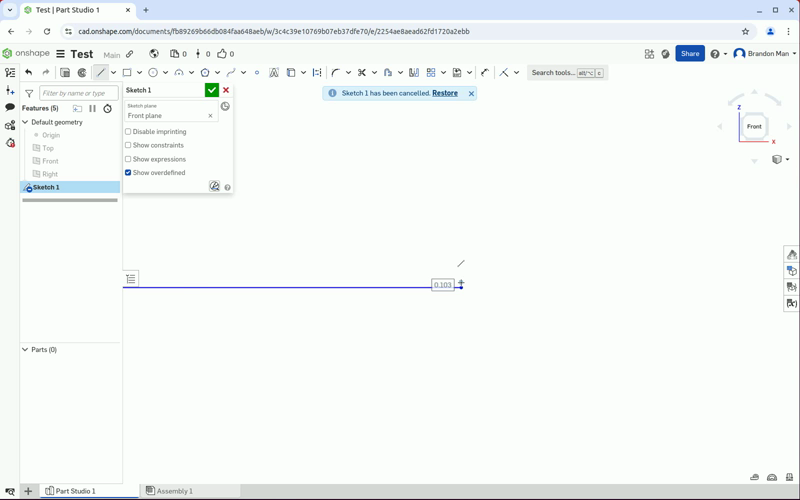
scroll(-6)
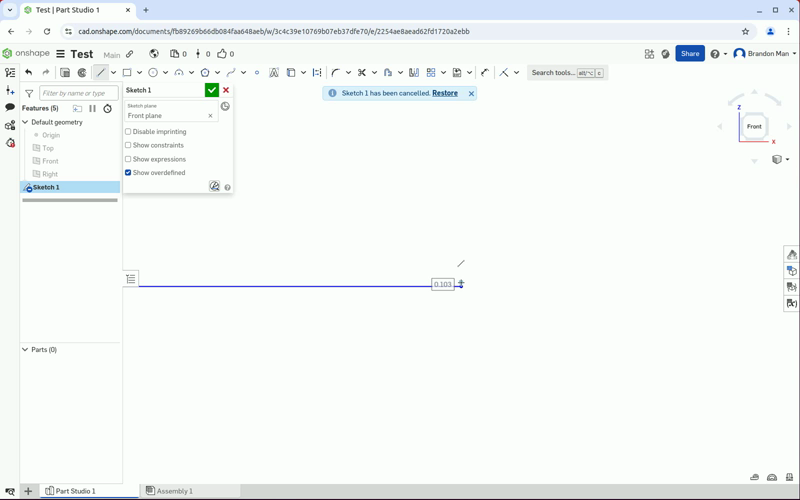
scroll(-6)
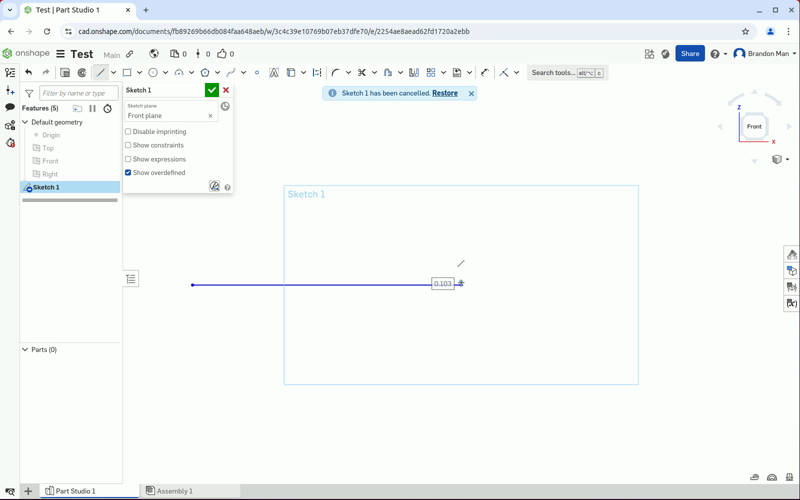
scroll(-6)
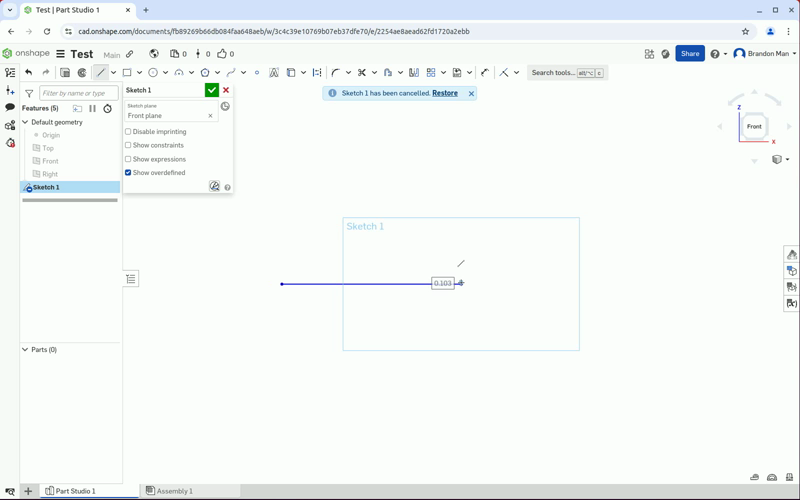
scroll(-6)
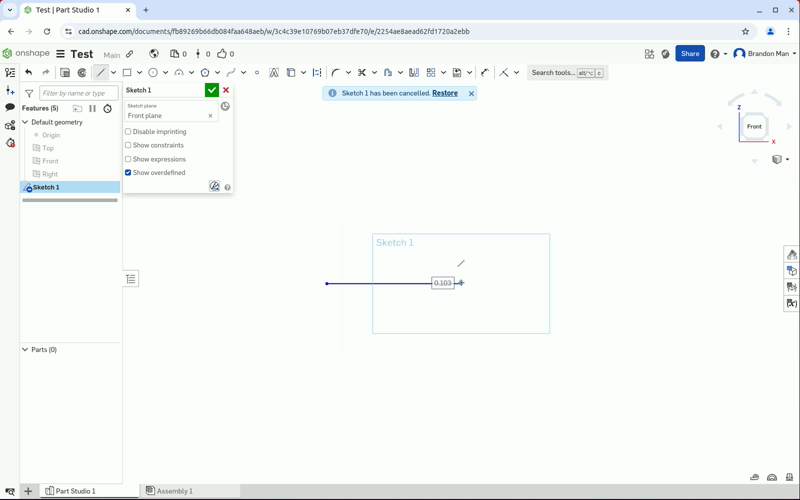
scroll(-6)
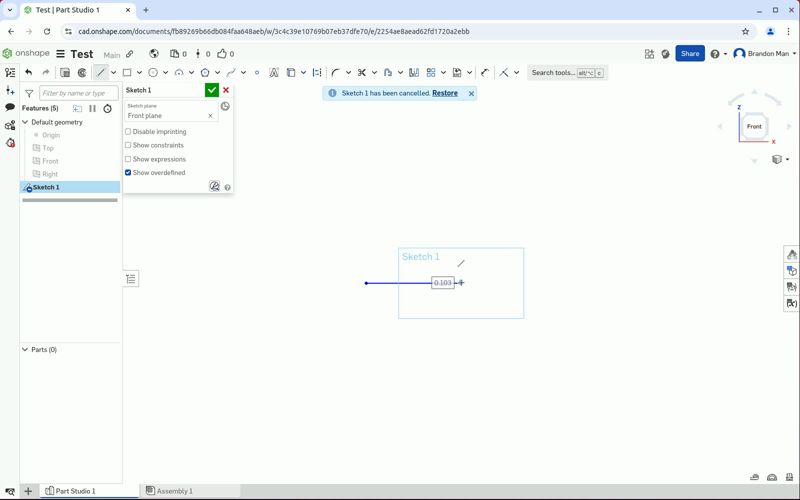
scroll(-6)
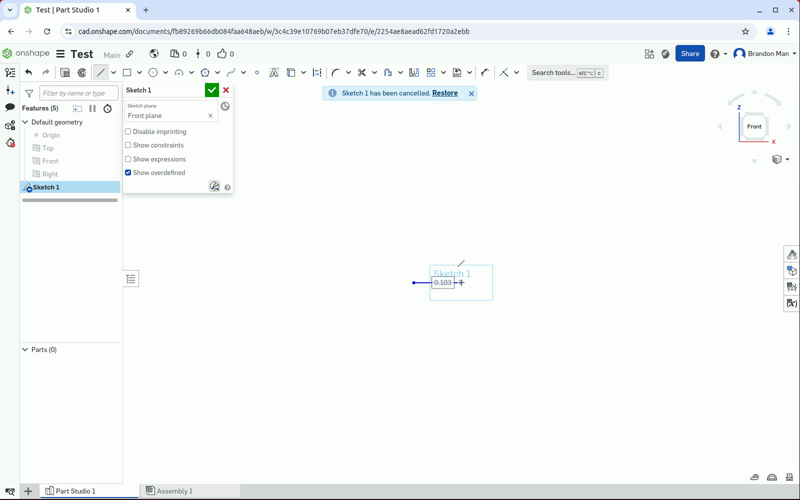
key_up(shift)
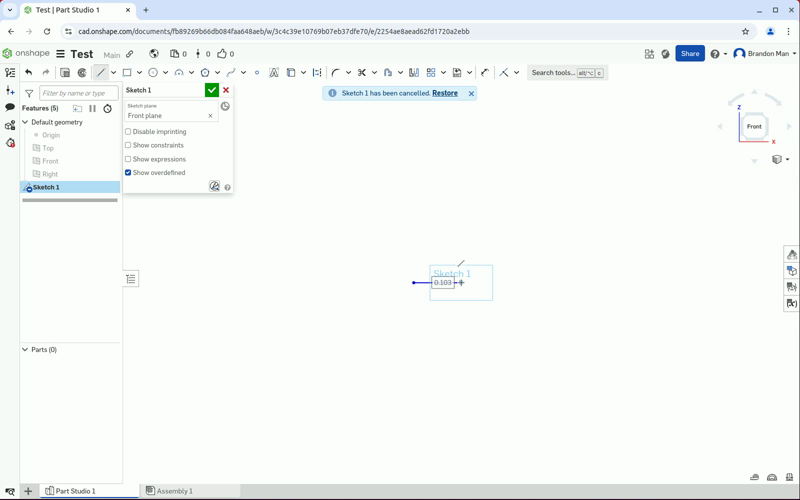
key_down(shift)
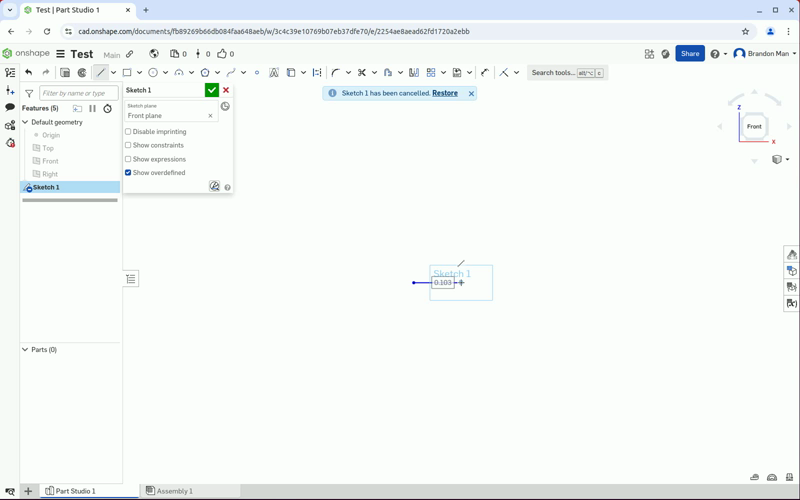
mouse_move(491, 282)
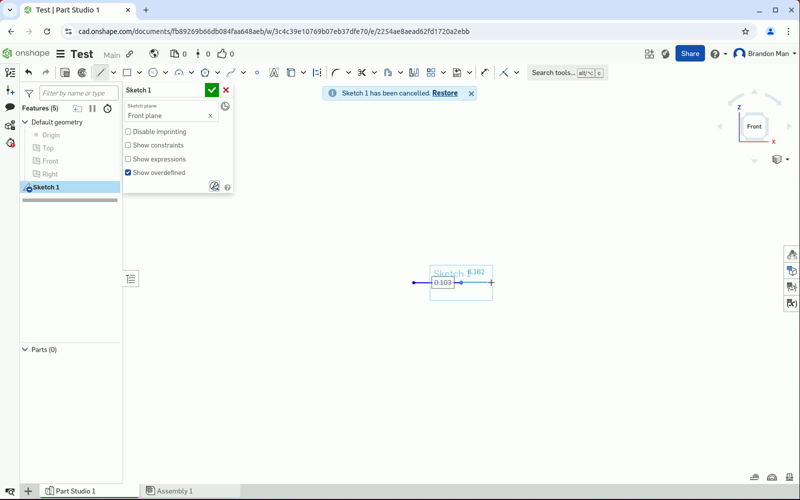
mouse_move(414, 282)
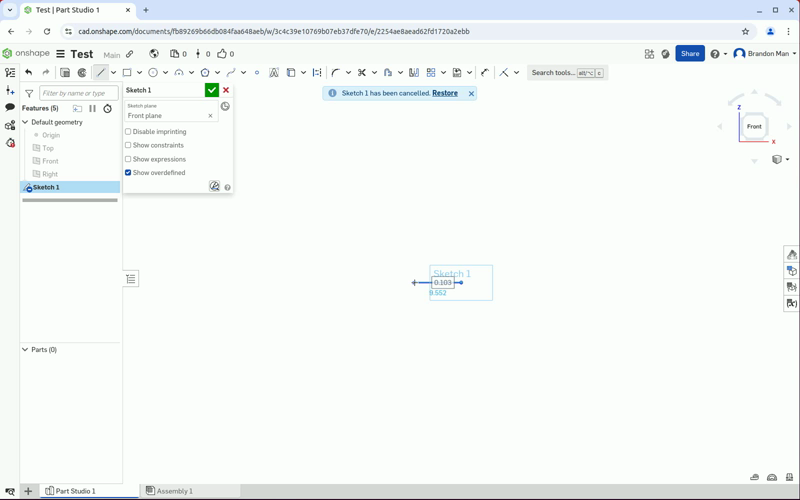
scroll(6)
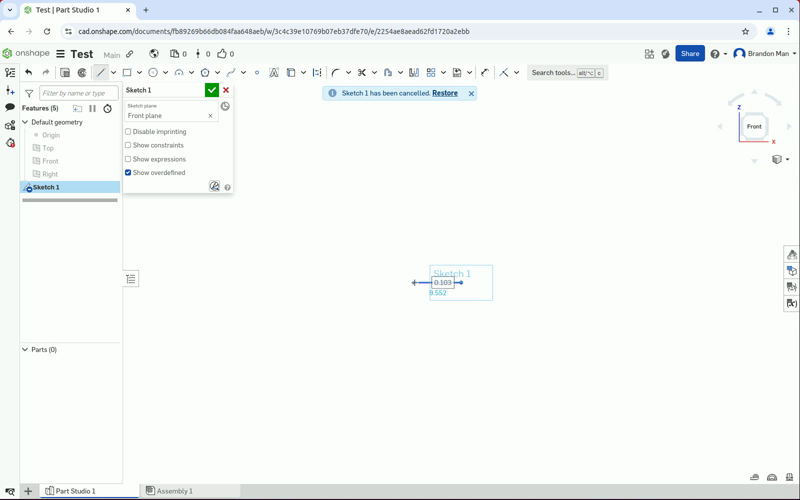
scroll(6)
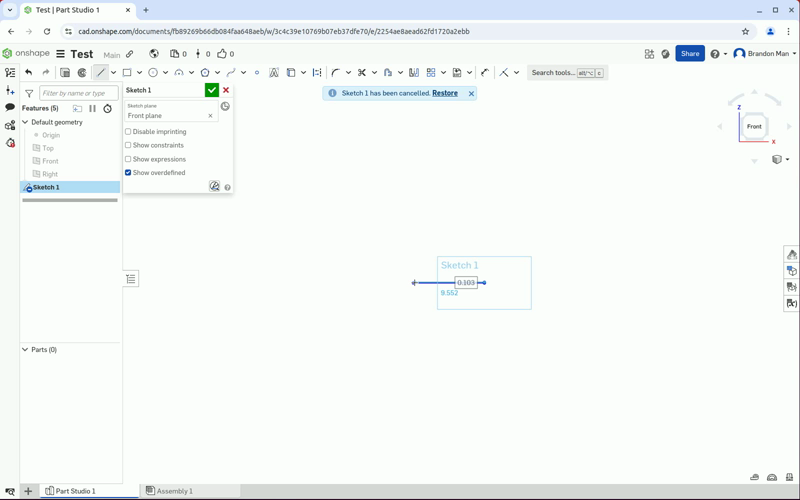
scroll(6)
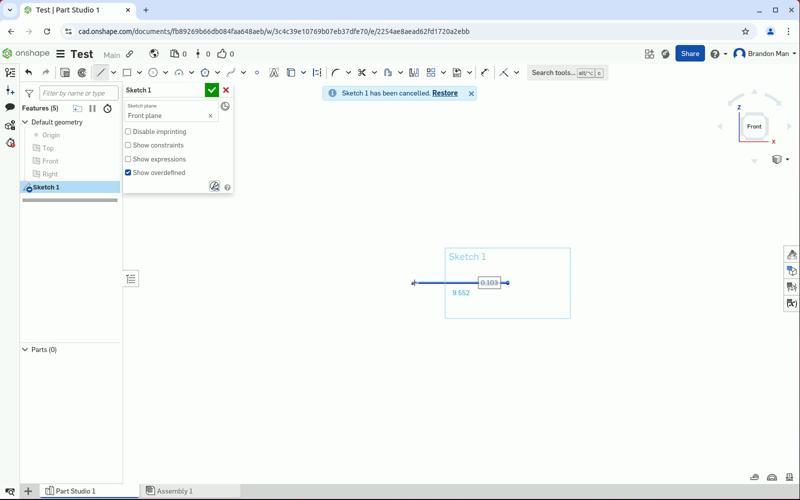
scroll(6)
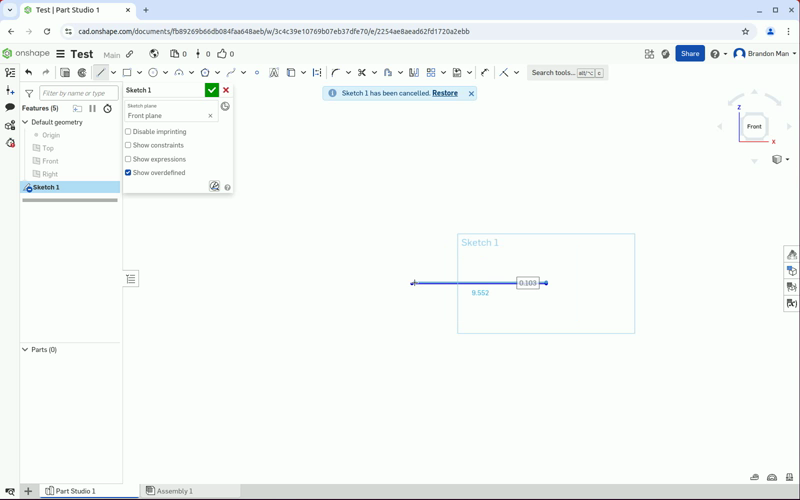
scroll(6)
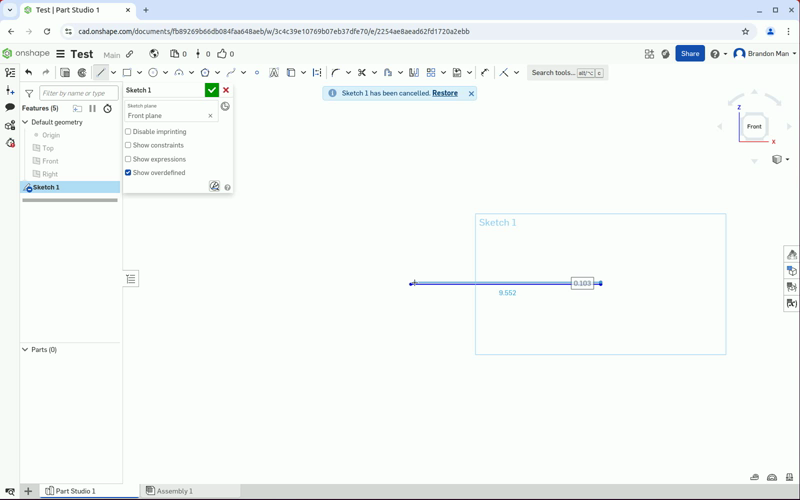
scroll(6)
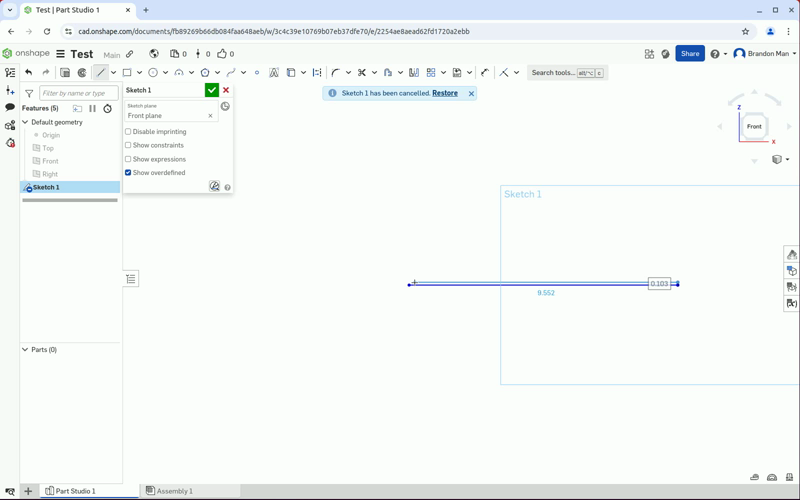
scroll(6)
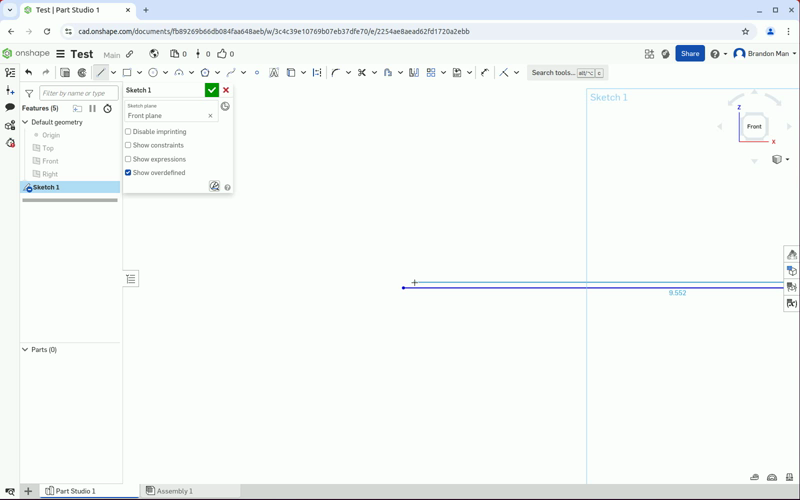
click(414, 282)
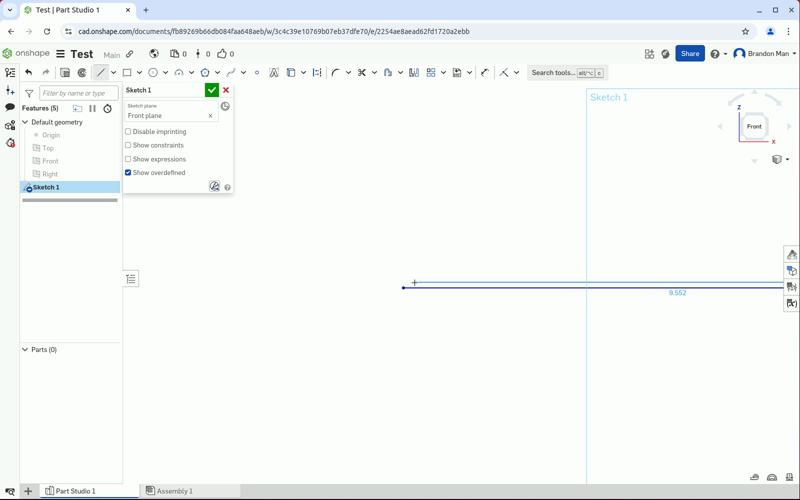
scroll(-6)
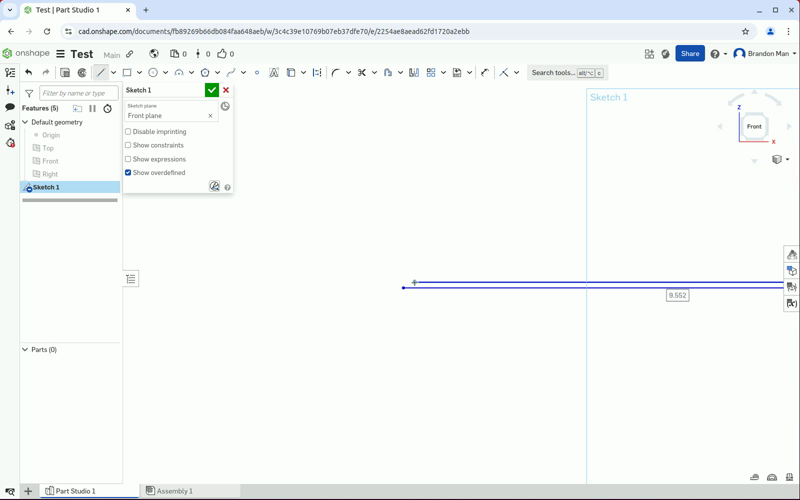
scroll(-6)
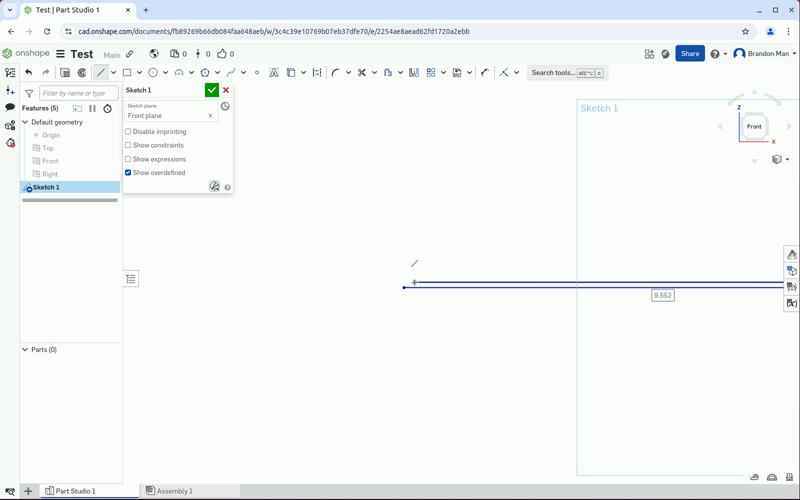
scroll(-6)
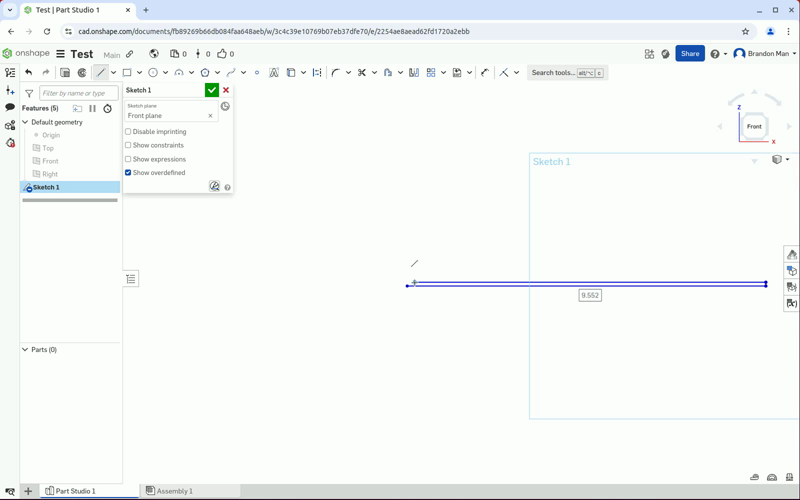
scroll(-6)
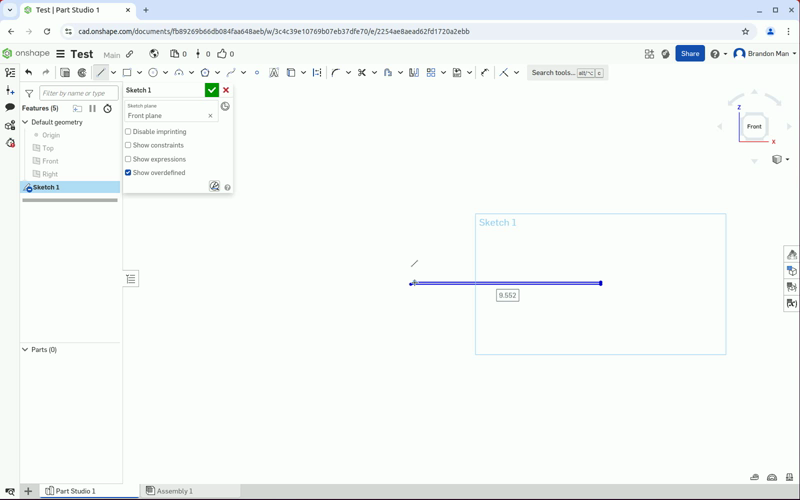
scroll(-6)
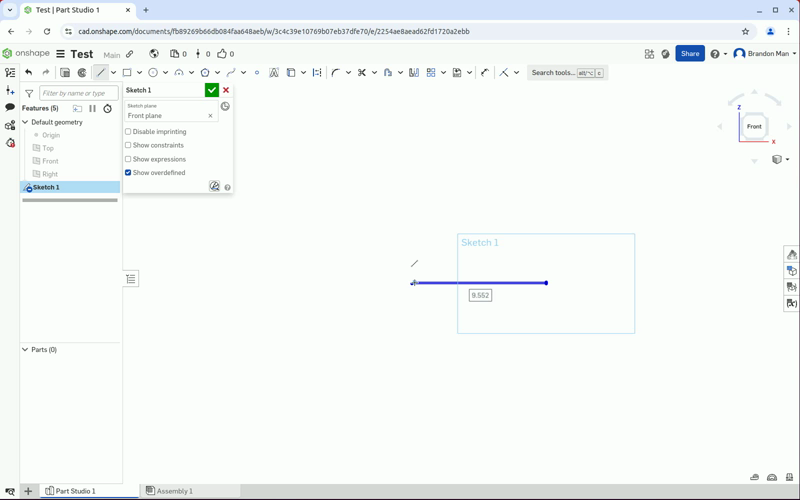
scroll(-6)
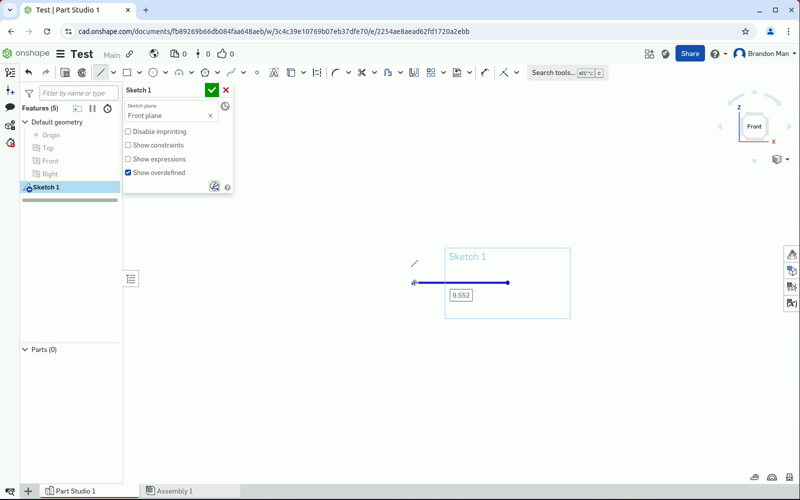
scroll(-6)
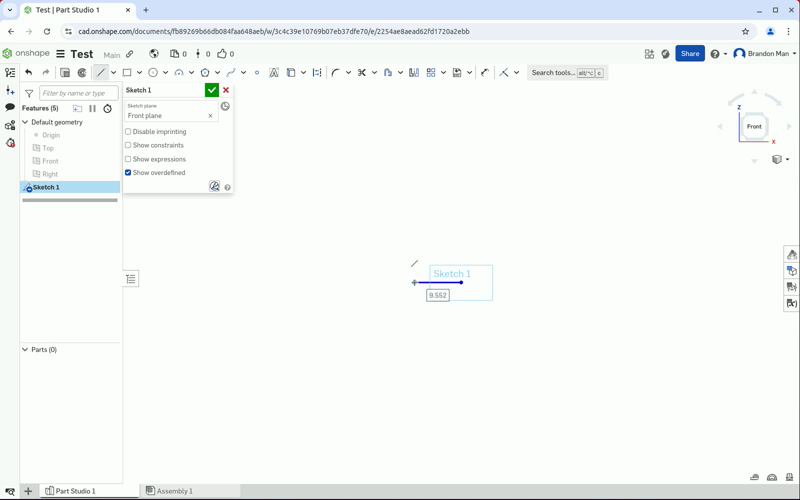
key_up(shift)
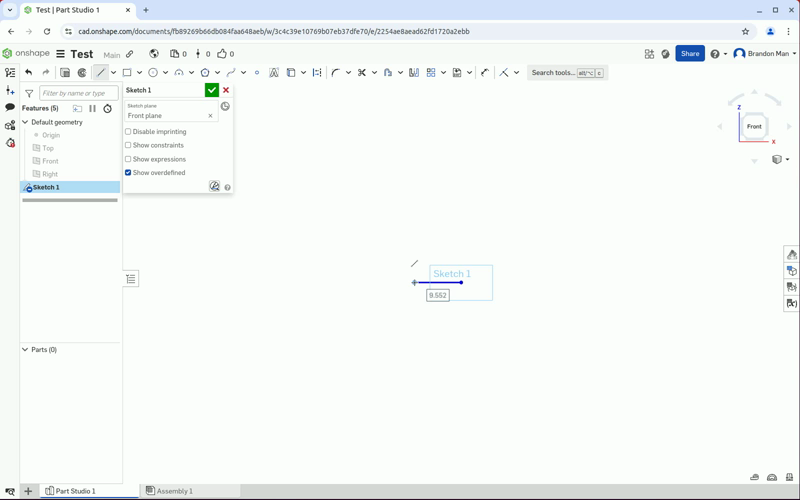
key_down(shift)
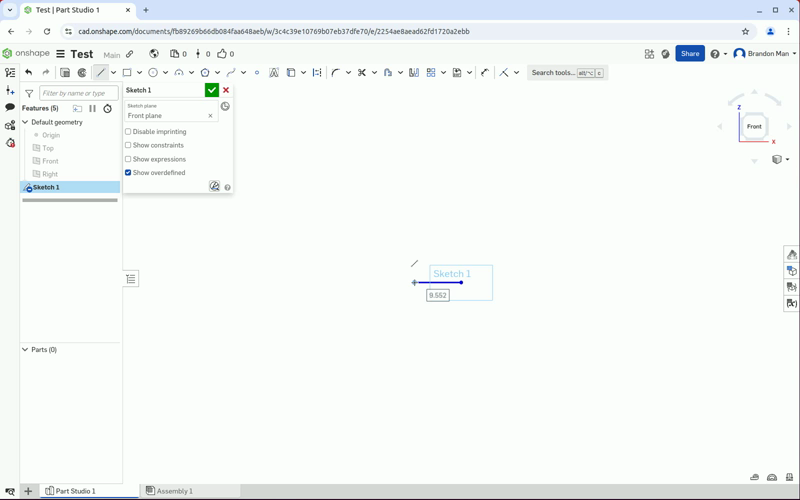
mouse_move(444, 282)
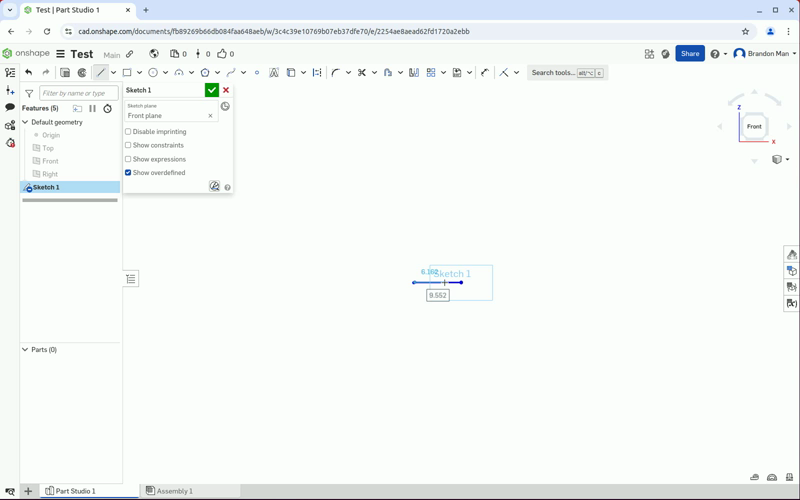
mouse_move(414, 255)
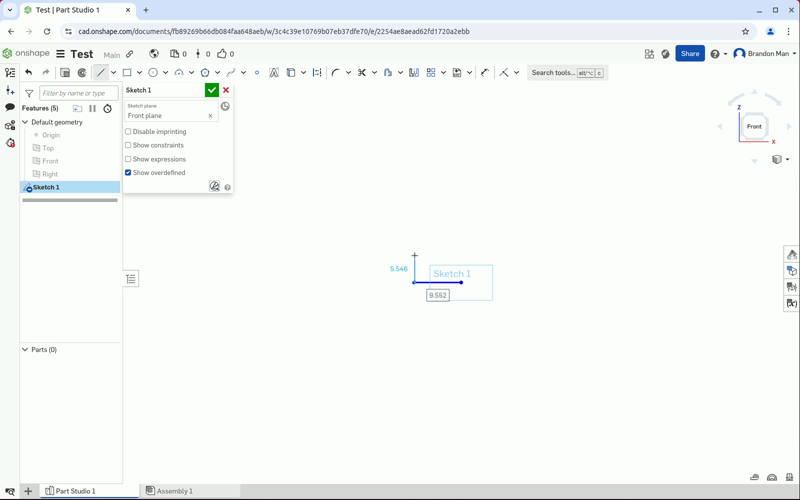
click(414, 255)
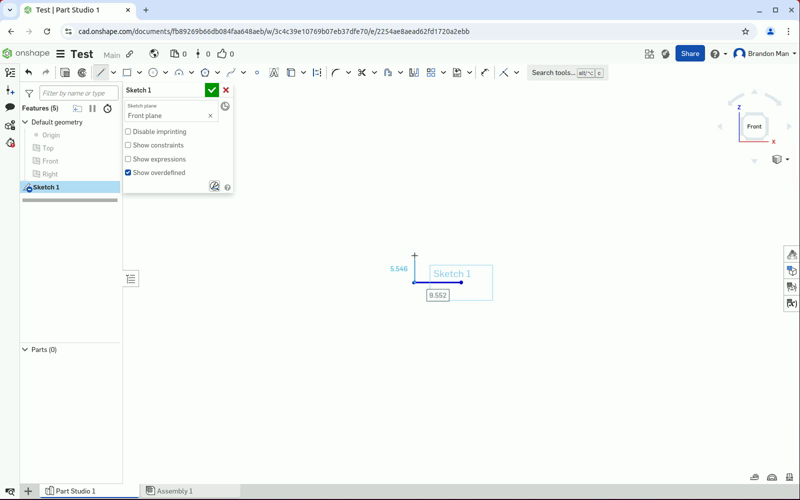
key_up(shift)
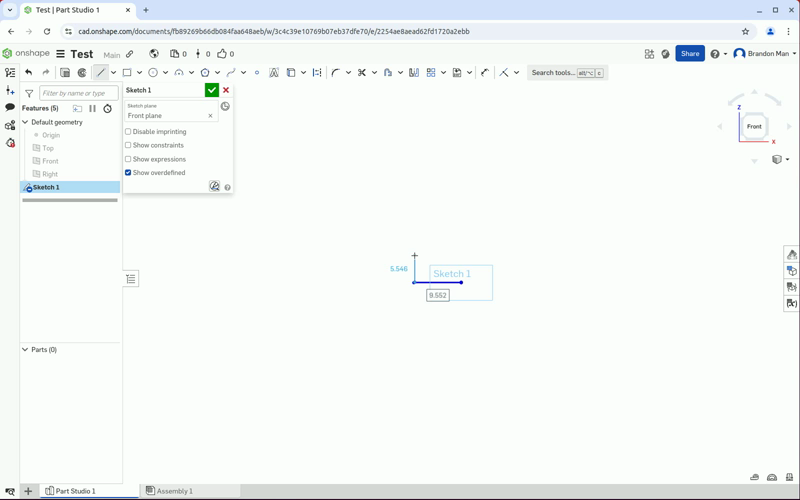
key_down(shift)
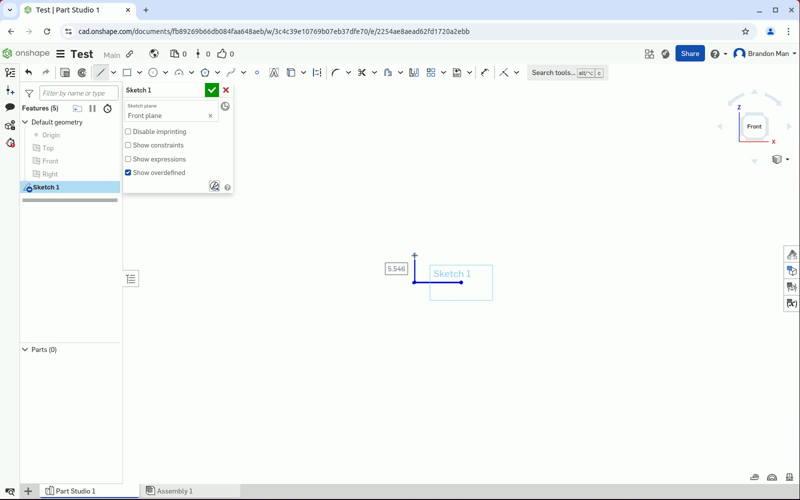
mouse_move(444, 255)
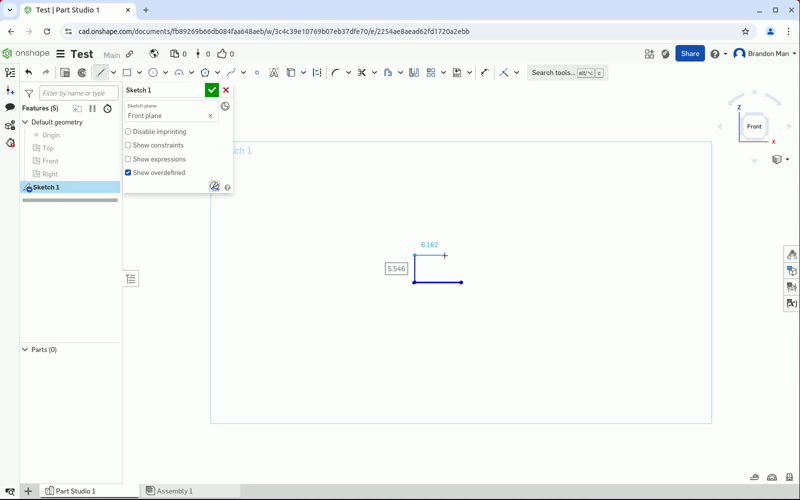
mouse_move(452, 255)
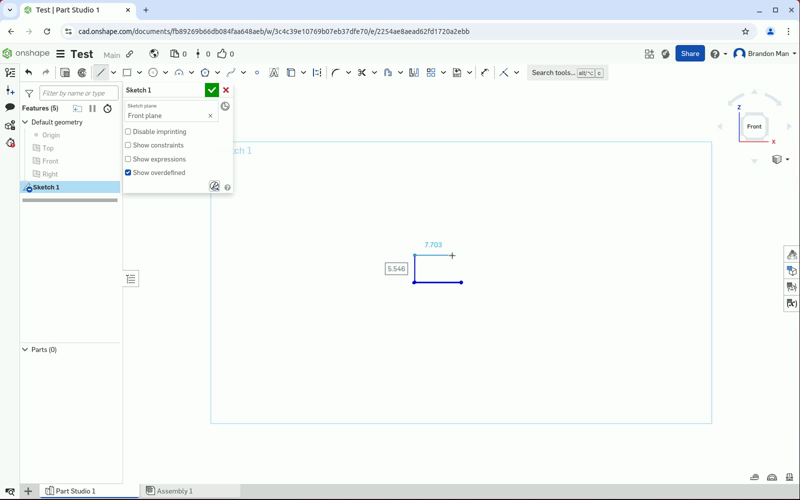
click(452, 255)
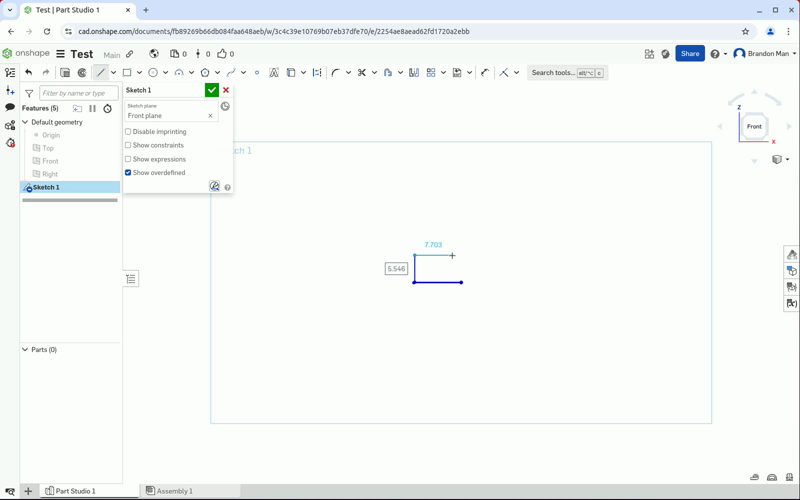
key_up(shift)
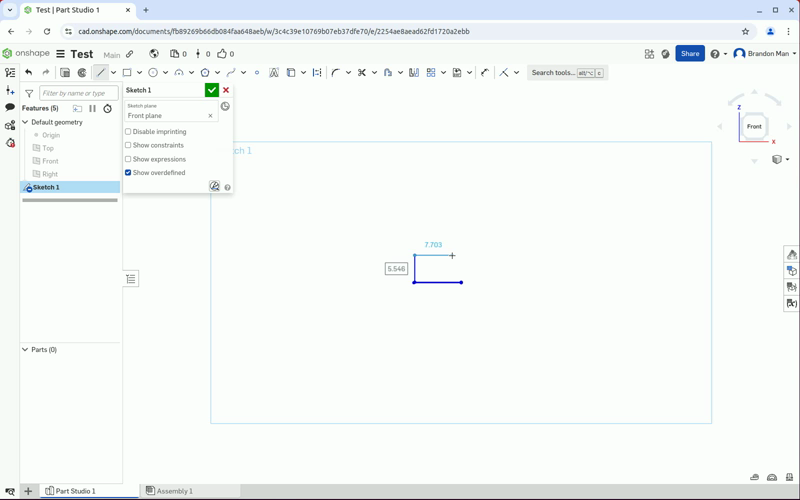
key_down(shift)
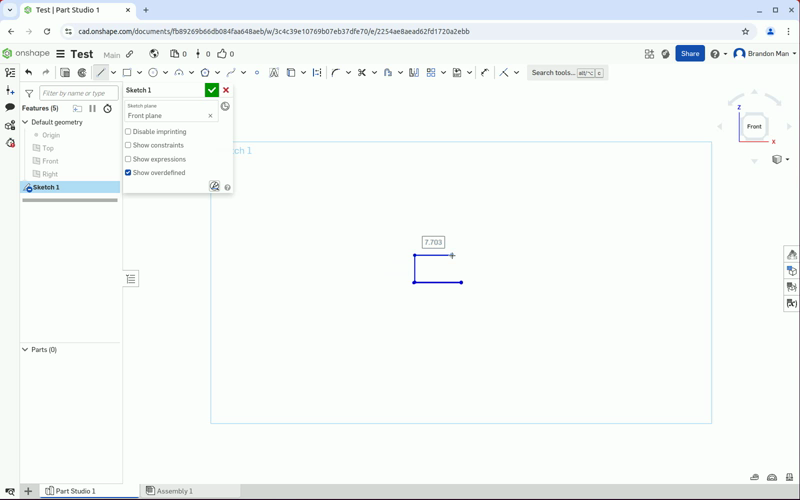
mouse_move(482, 255)
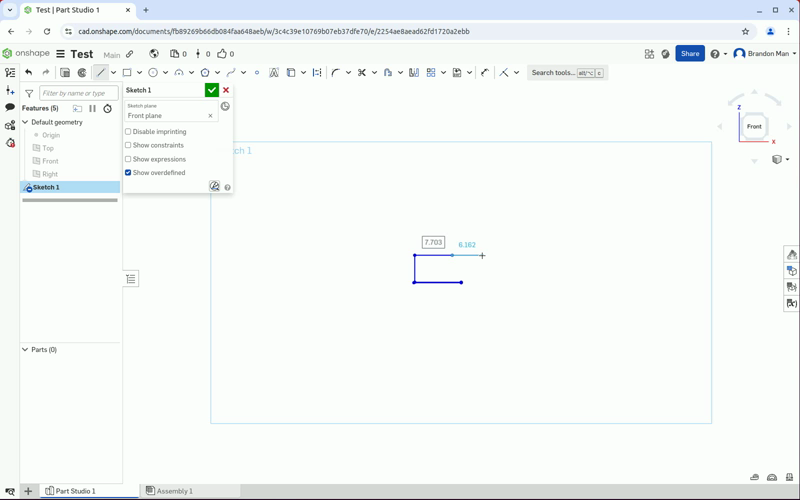
mouse_move(452, 254)
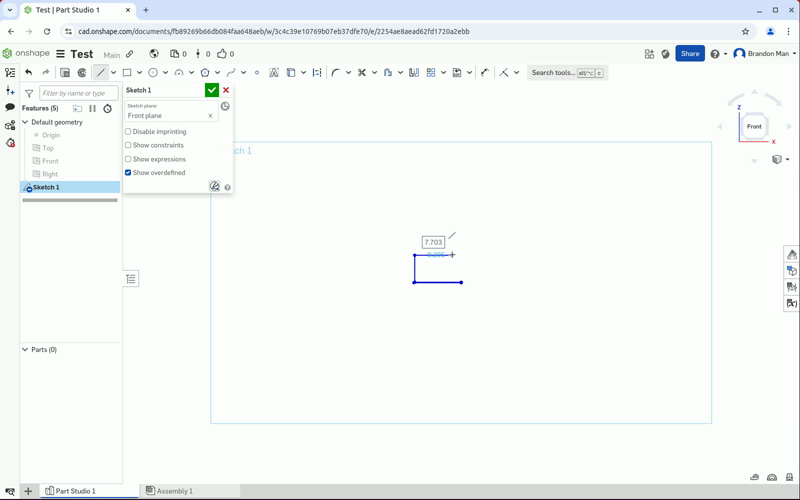
scroll(6)
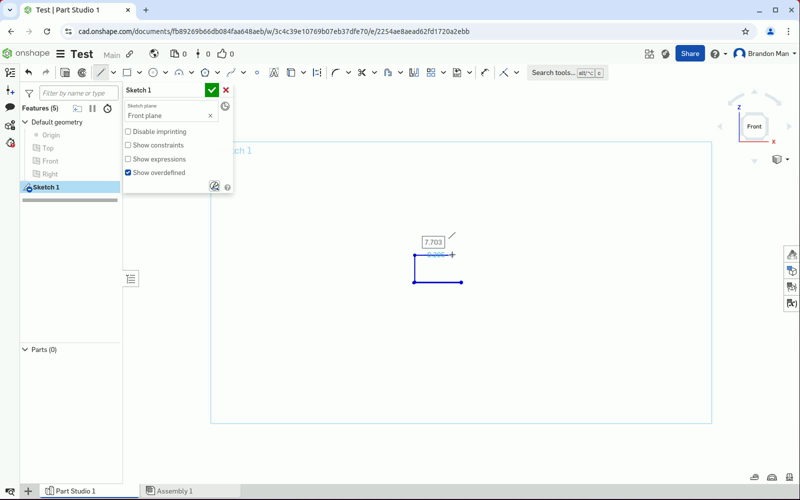
scroll(6)
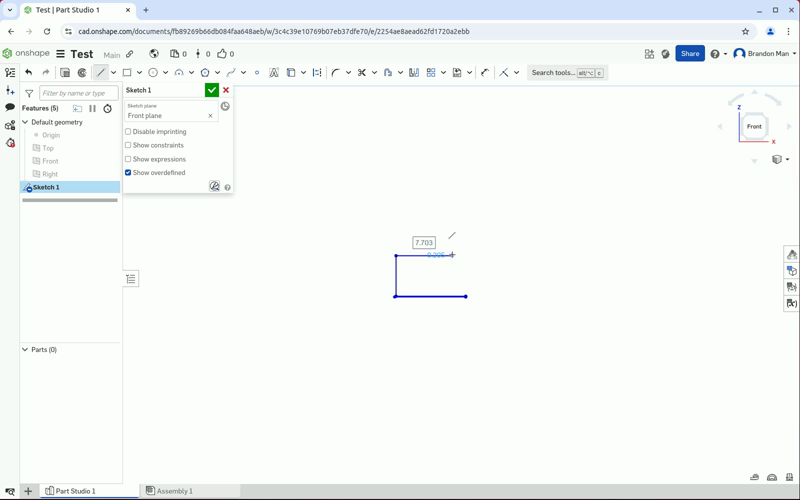
scroll(6)
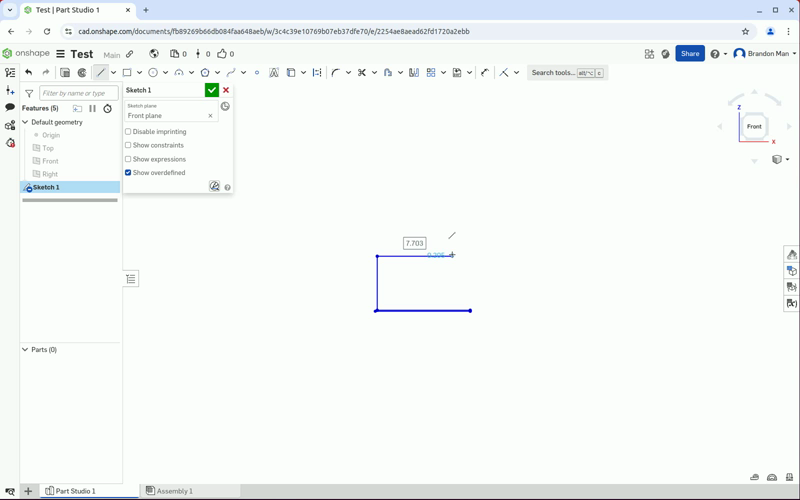
scroll(6)
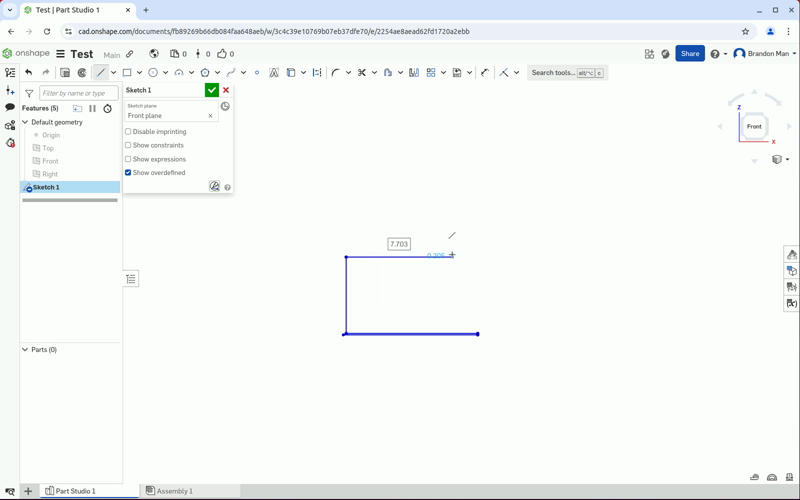
scroll(6)
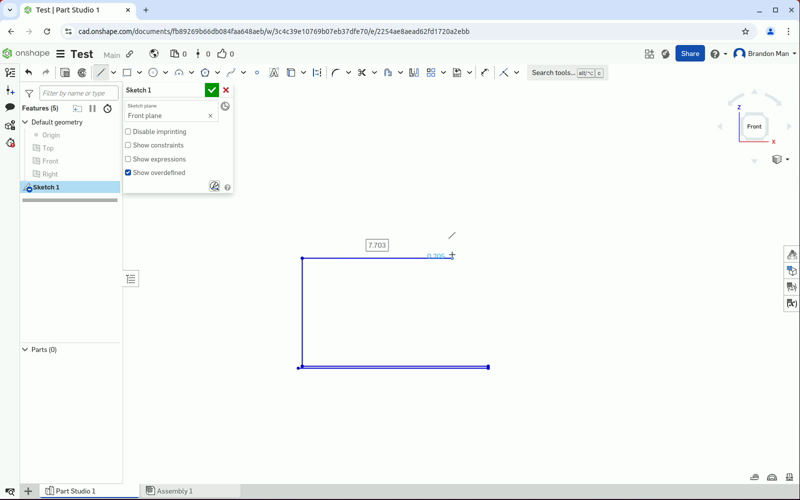
scroll(6)
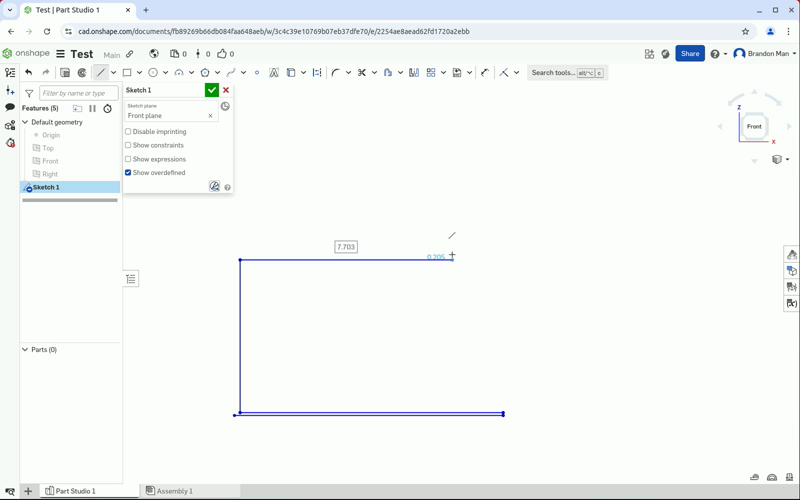
scroll(6)
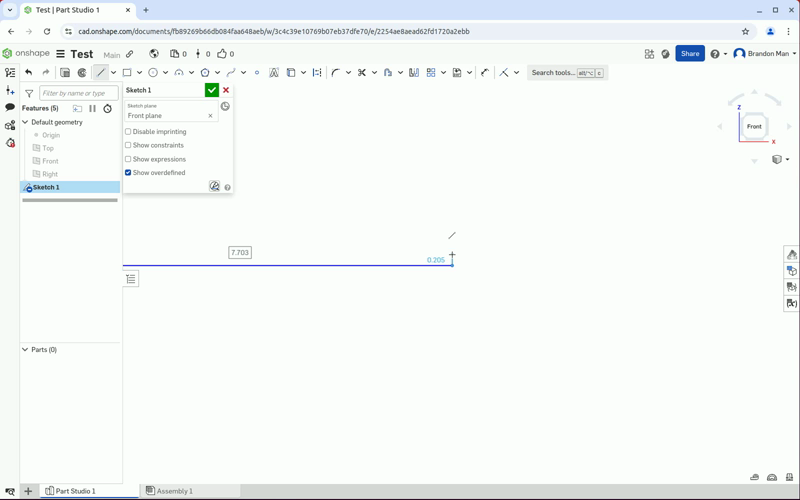
click(452, 254)
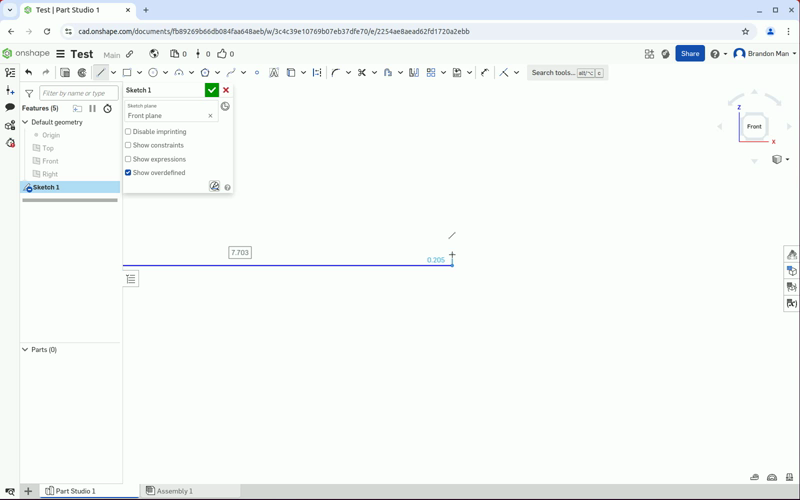
scroll(-6)
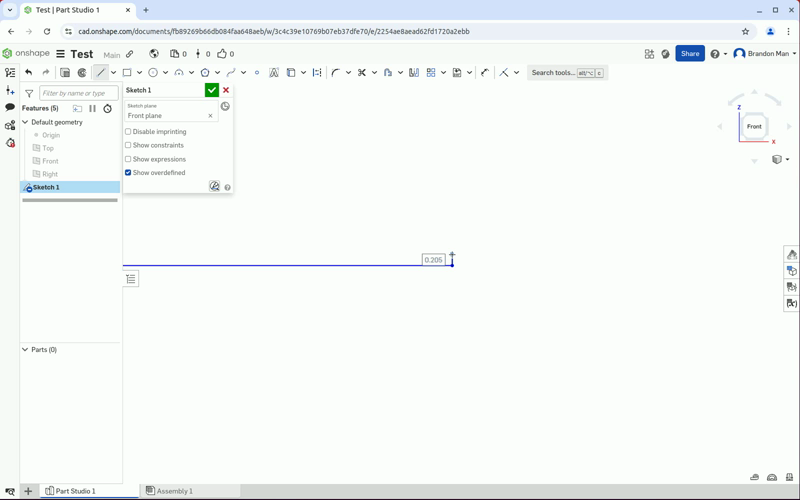
scroll(-6)
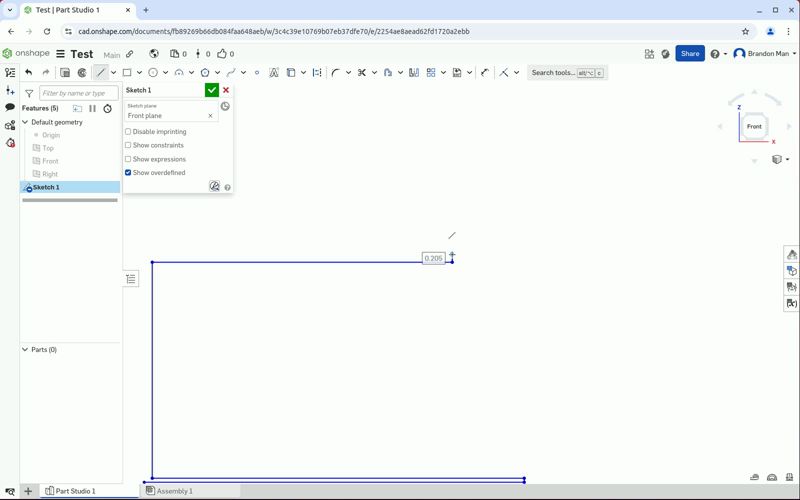
scroll(-6)
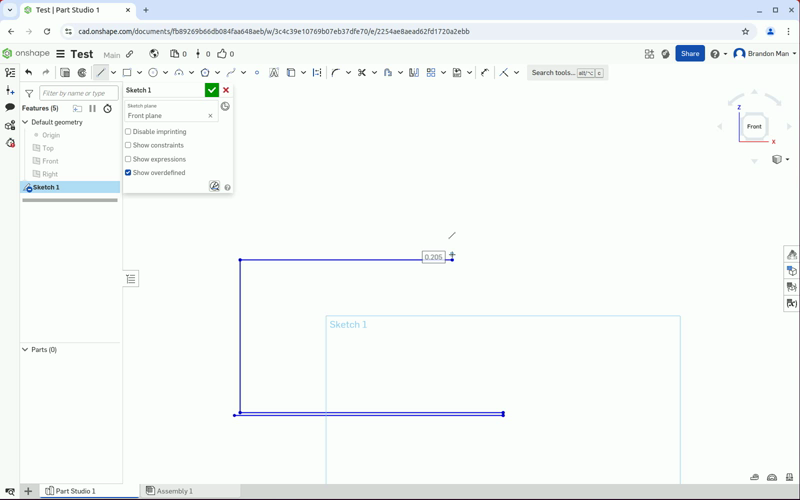
scroll(-6)
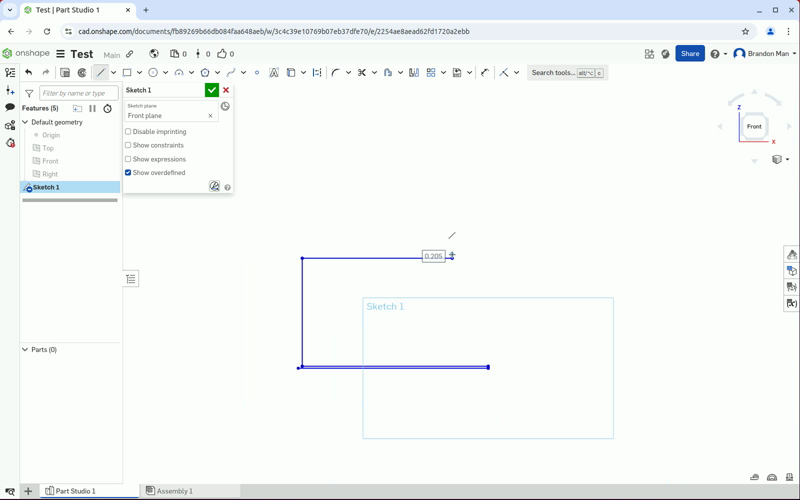
scroll(-6)
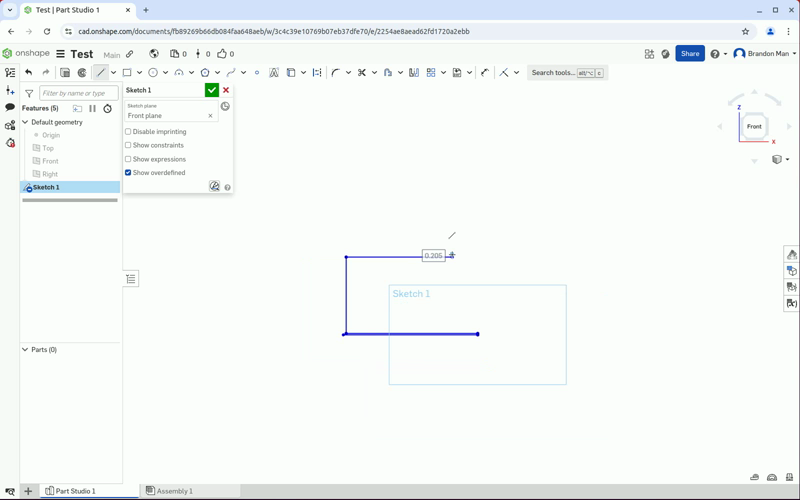
scroll(-6)
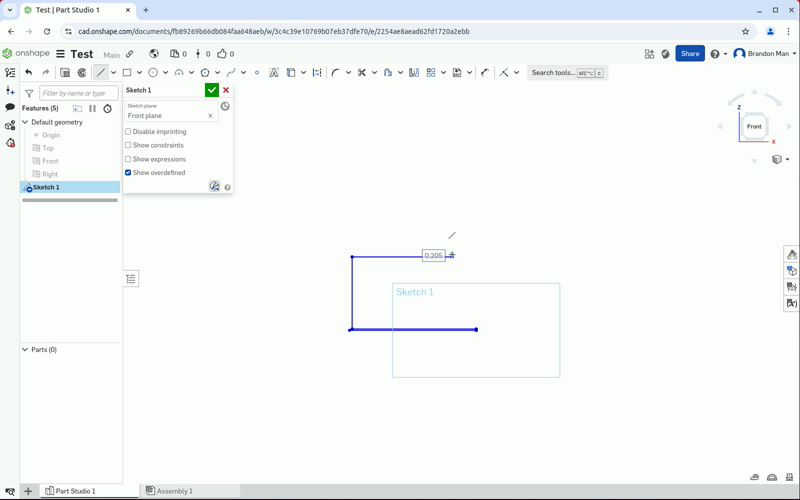
scroll(-6)
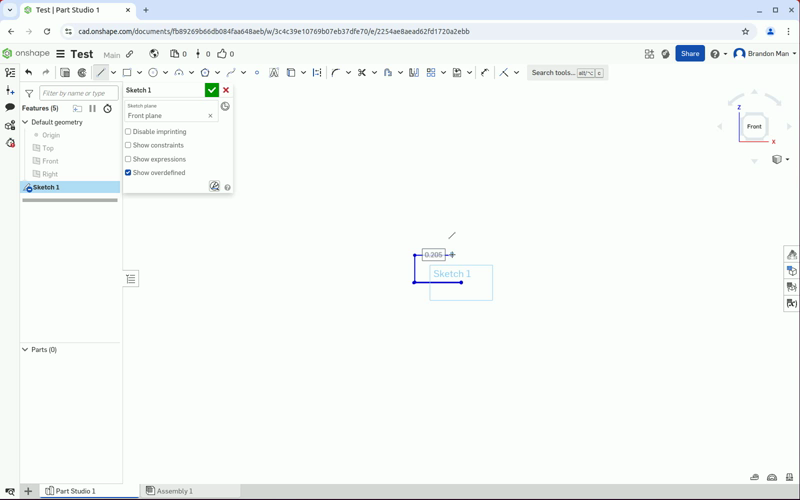
key_up(shift)
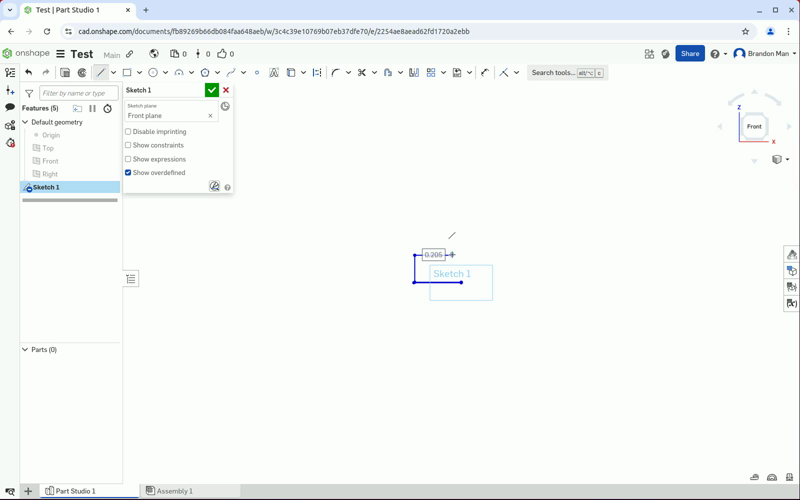
key_down(shift)
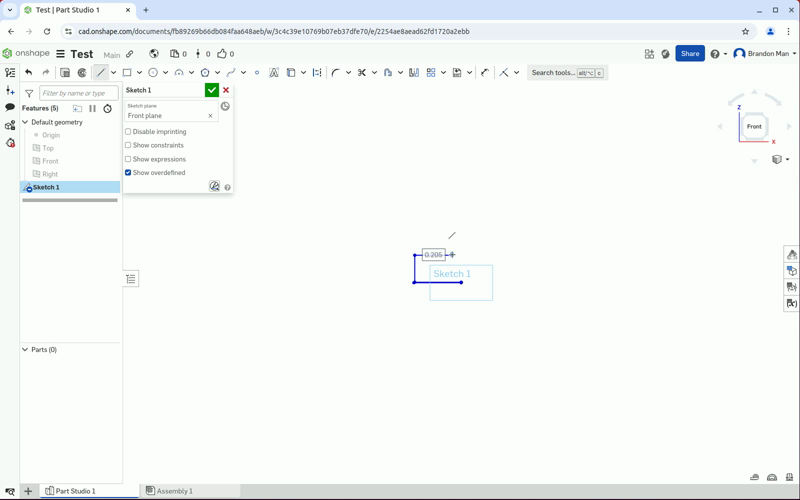
mouse_move(482, 254)
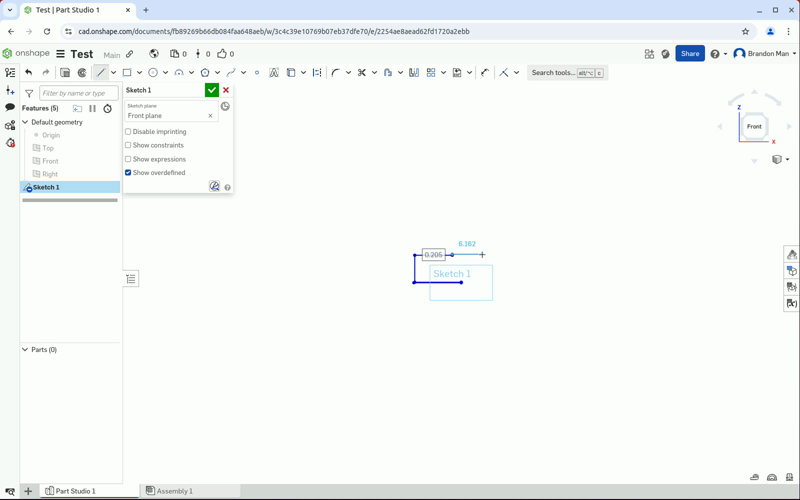
mouse_move(413, 254)
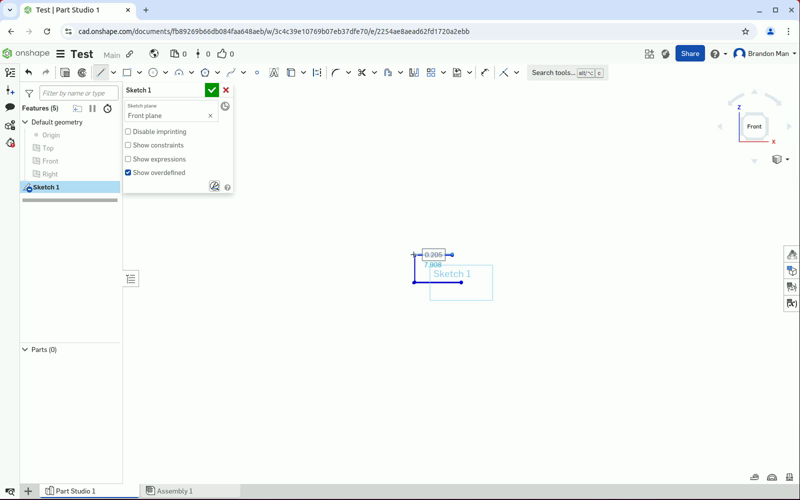
scroll(6)
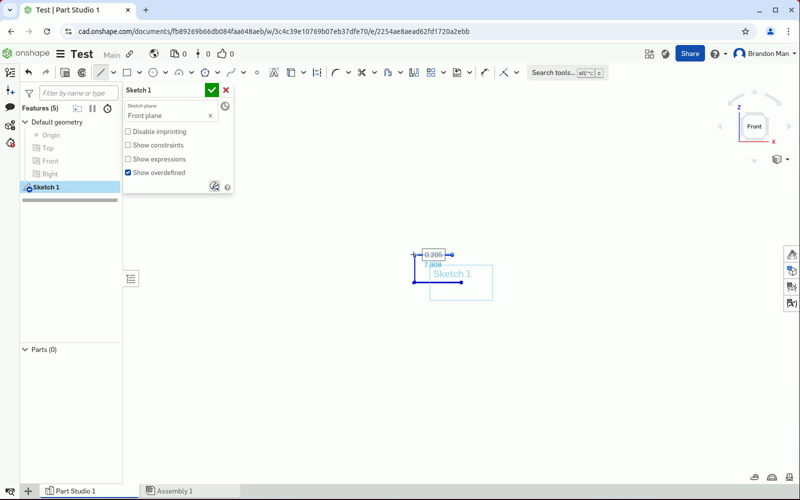
scroll(6)
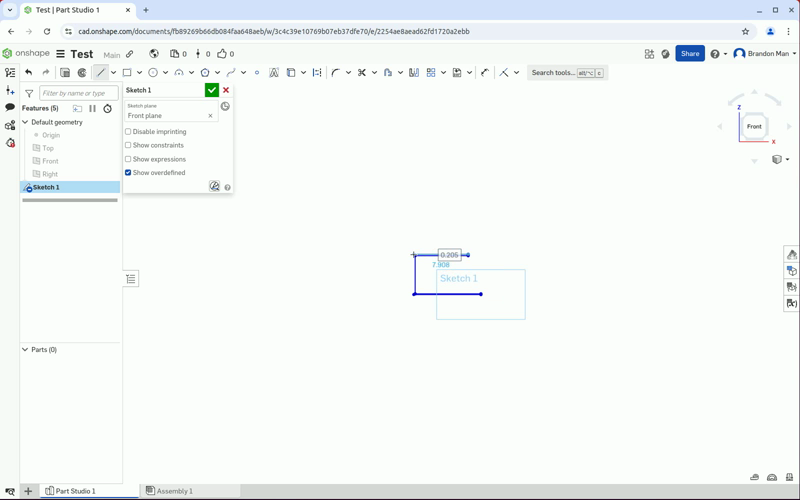
scroll(6)
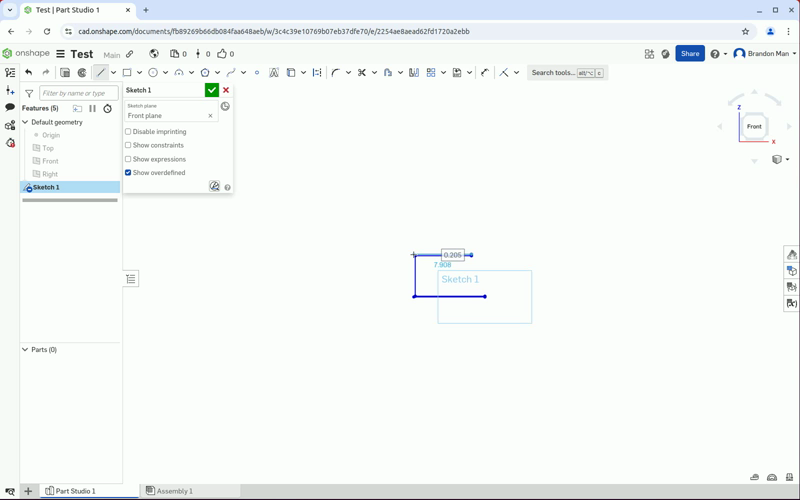
scroll(6)
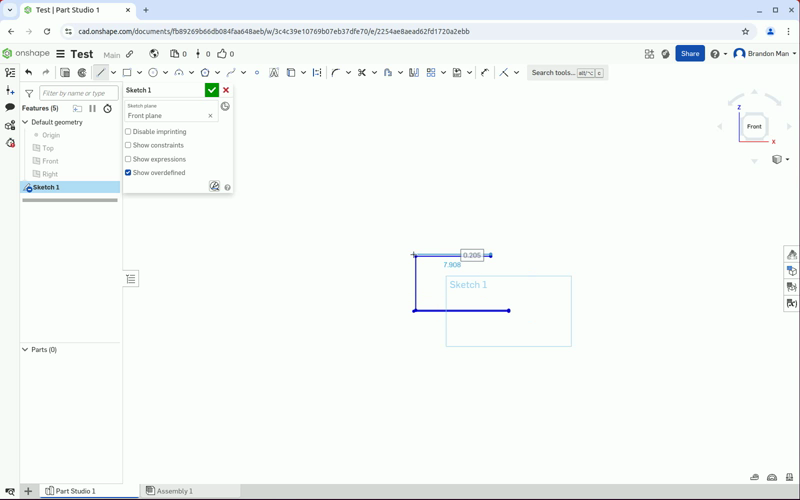
scroll(6)
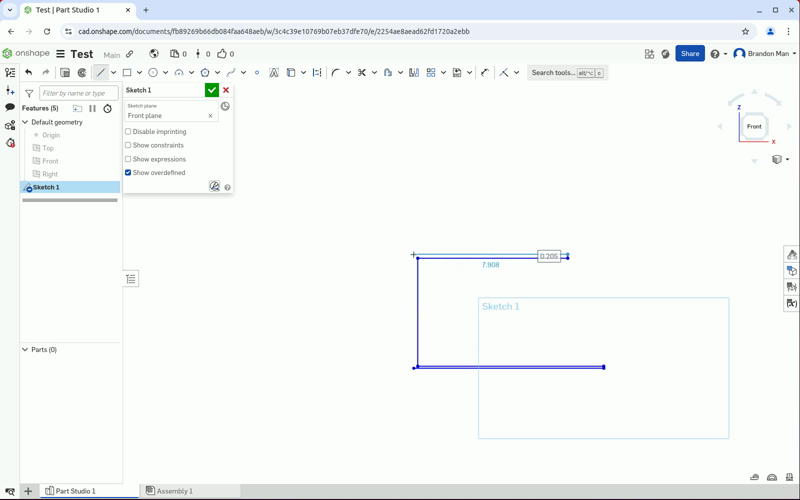
scroll(6)
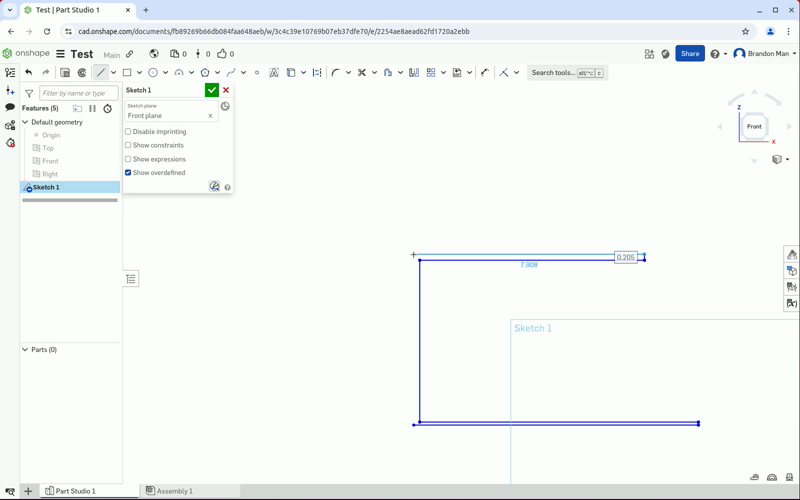
scroll(6)
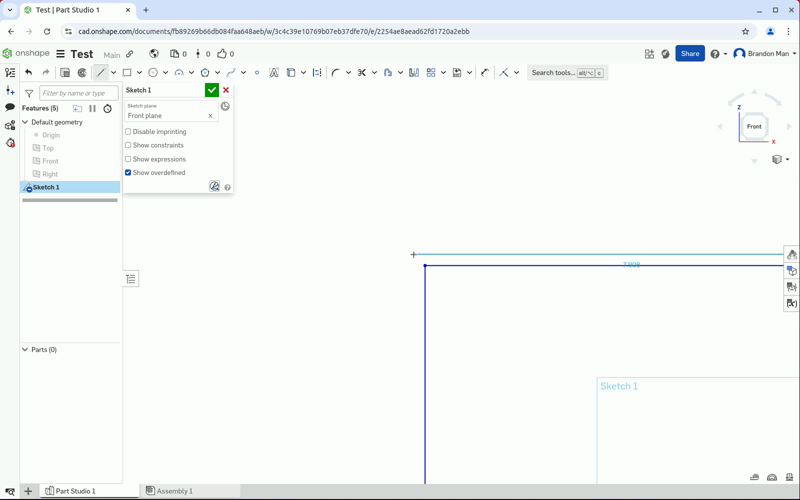
click(413, 254)
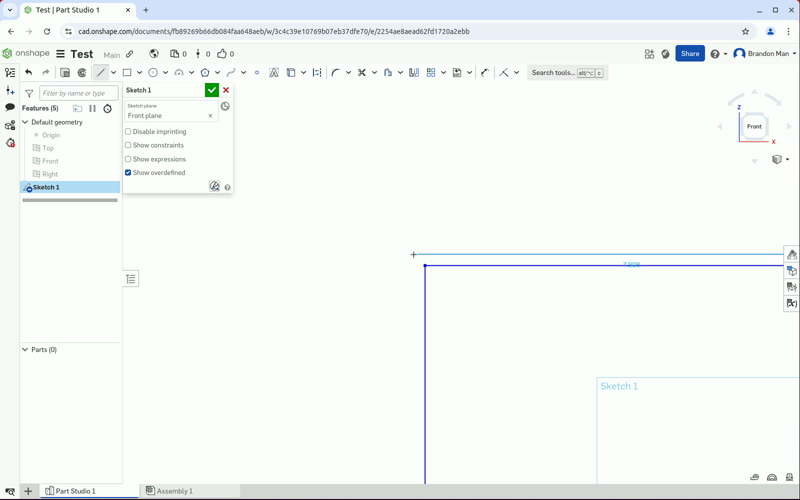
scroll(-6)
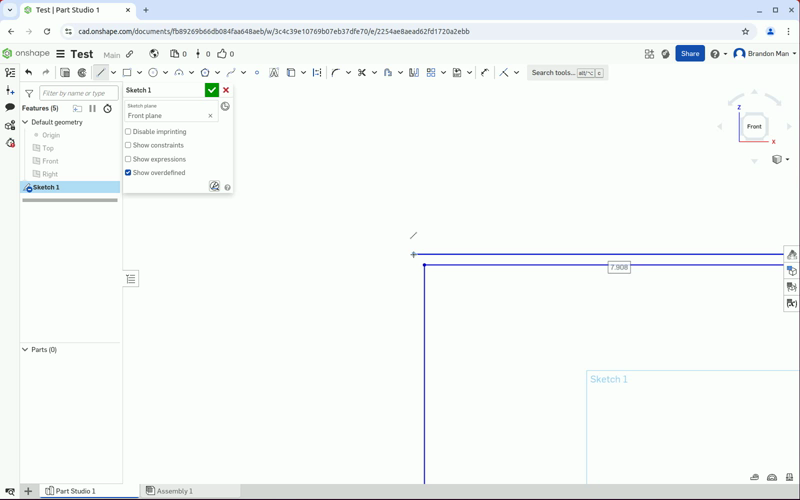
scroll(-6)
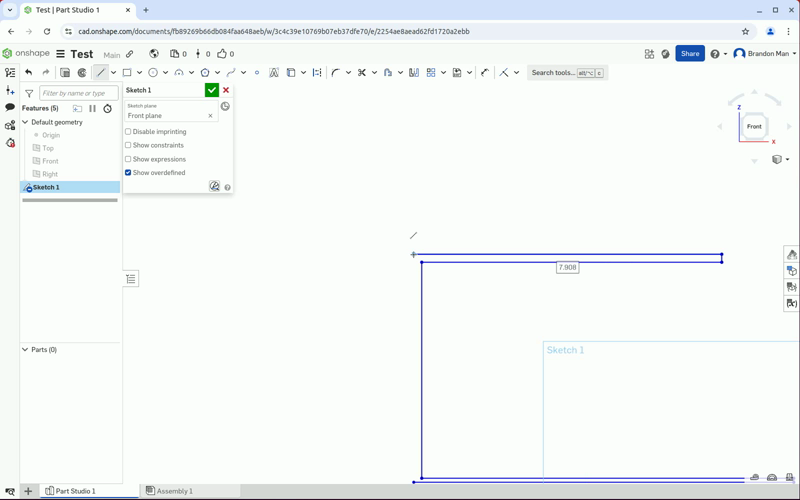
scroll(-6)
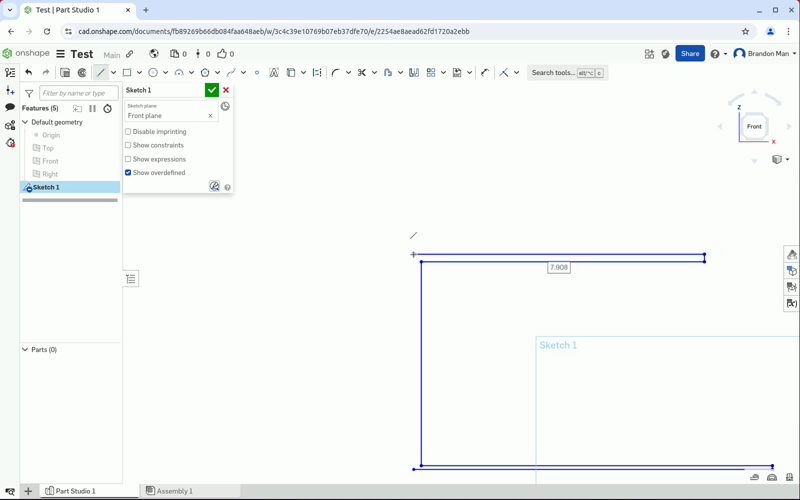
scroll(-6)
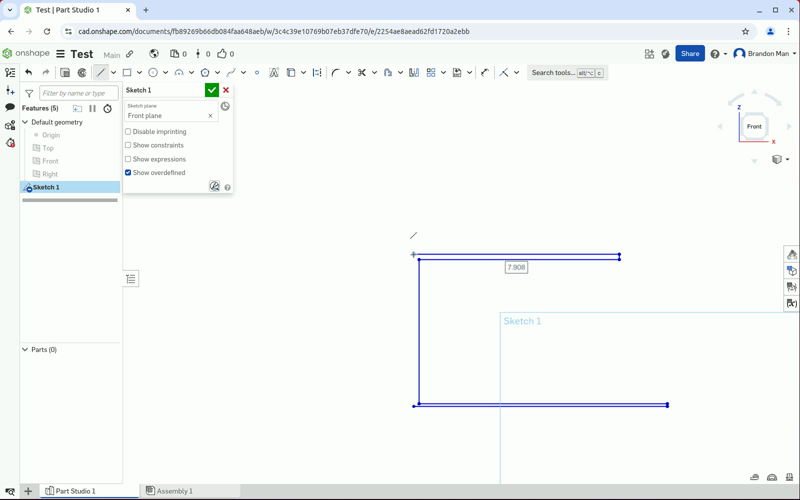
scroll(-6)
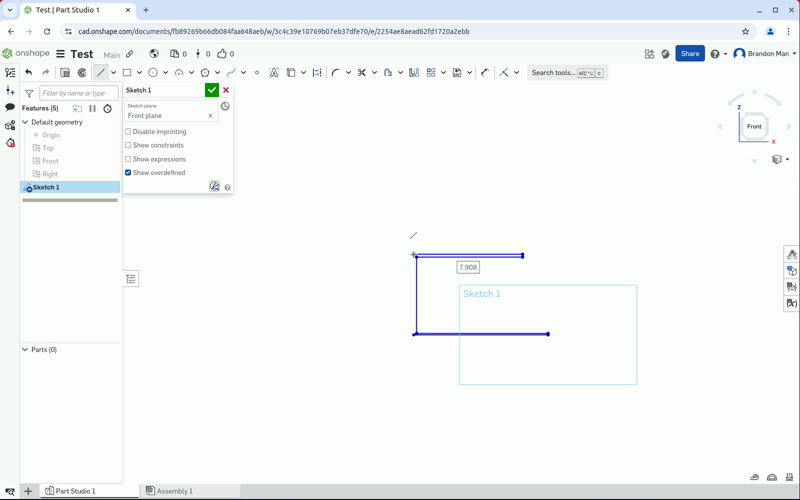
scroll(-6)
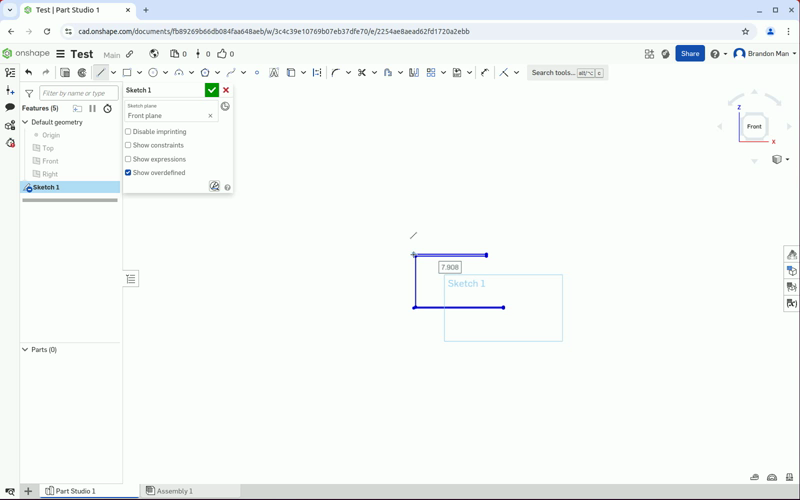
scroll(-6)
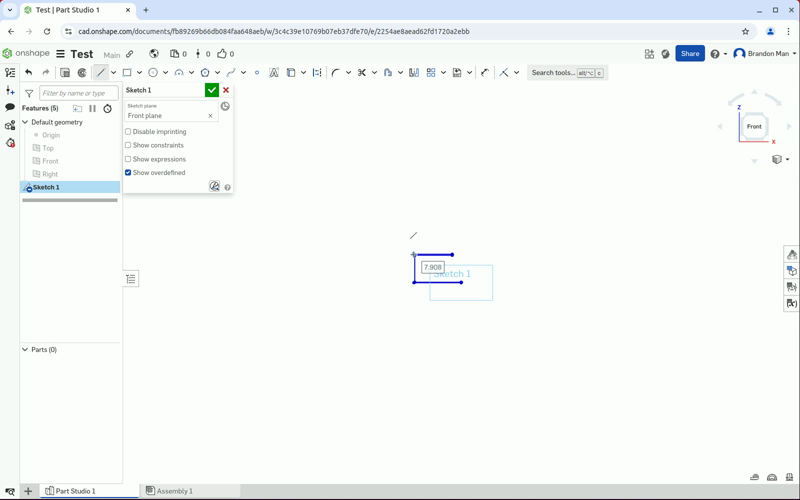
key_up(shift)
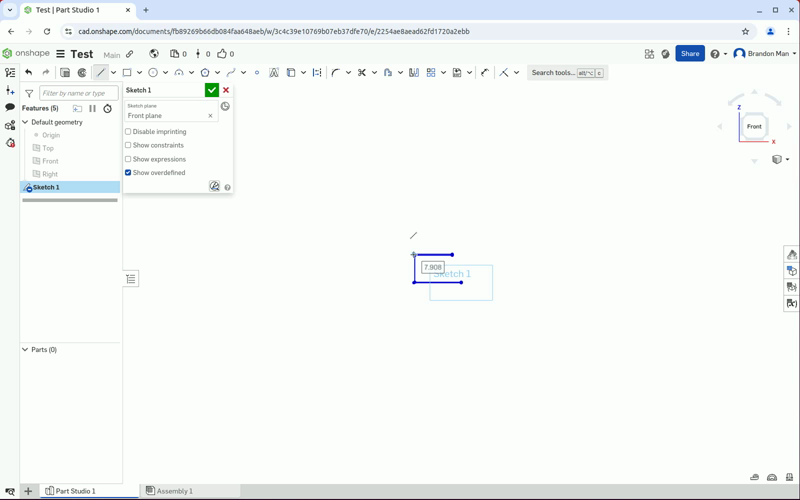
mouse_move(444, 254)
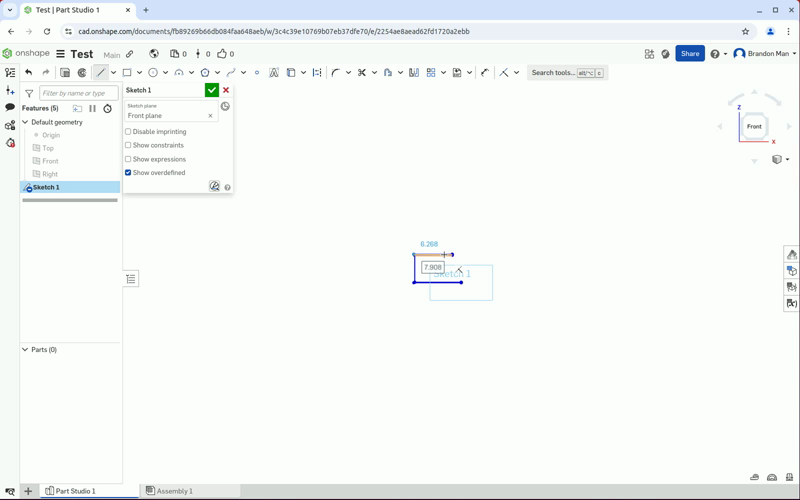
key_down(shift)
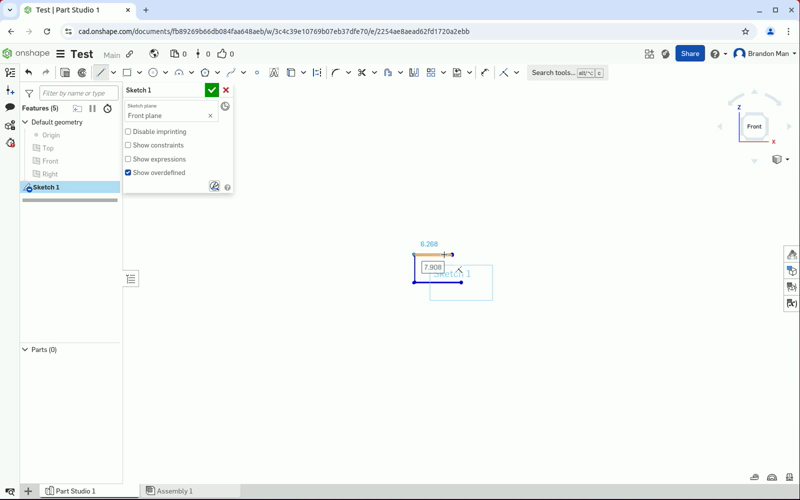
mouse_move(413, 282)
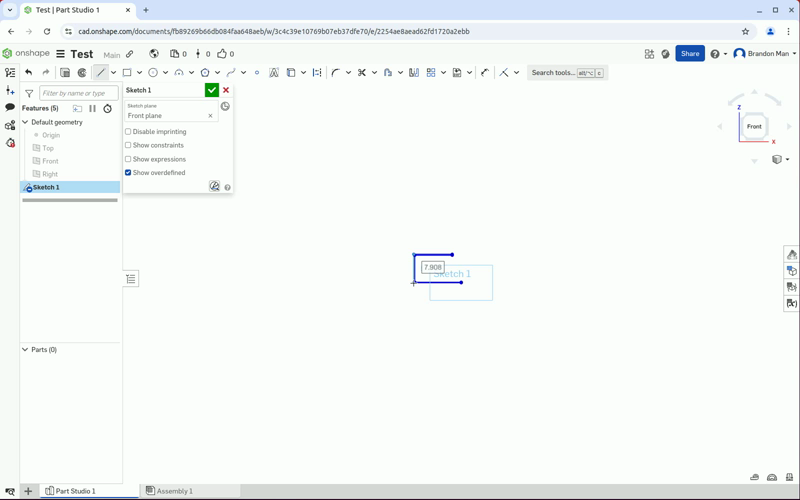
scroll(6)
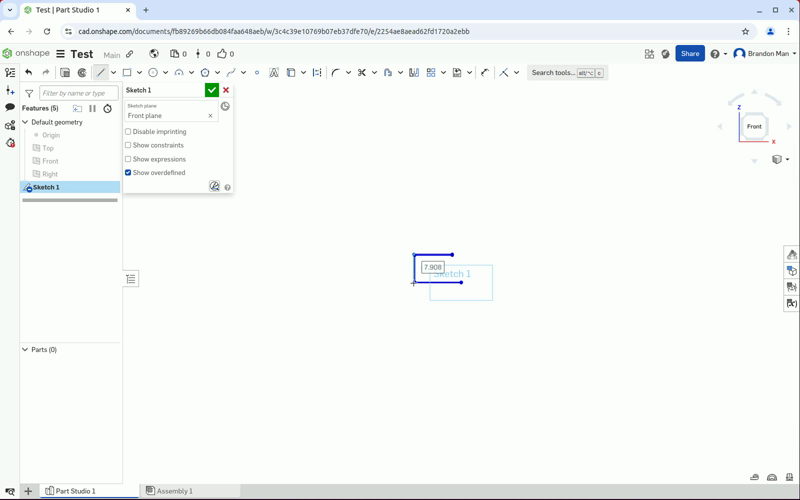
scroll(6)
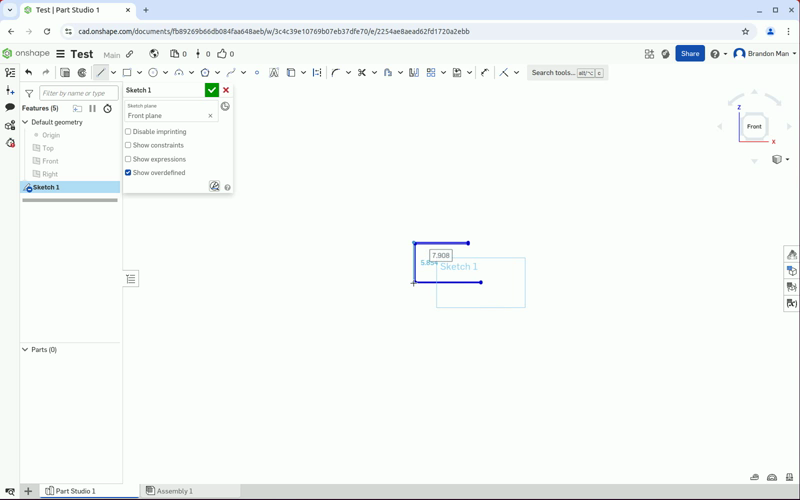
scroll(6)
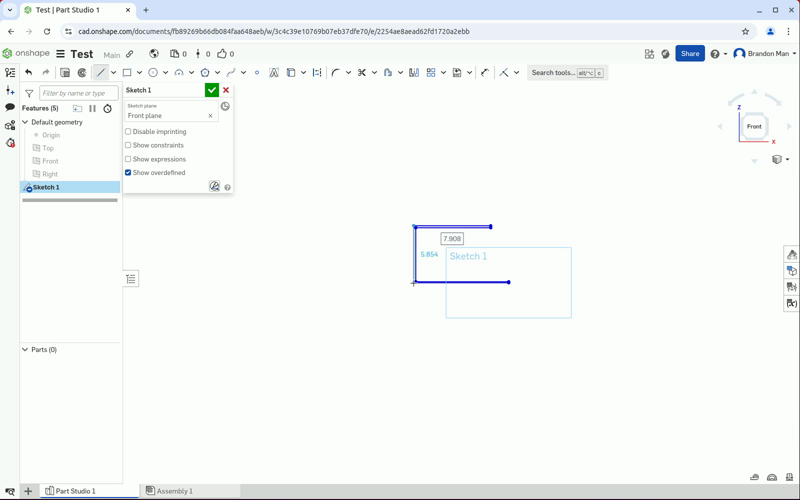
scroll(6)
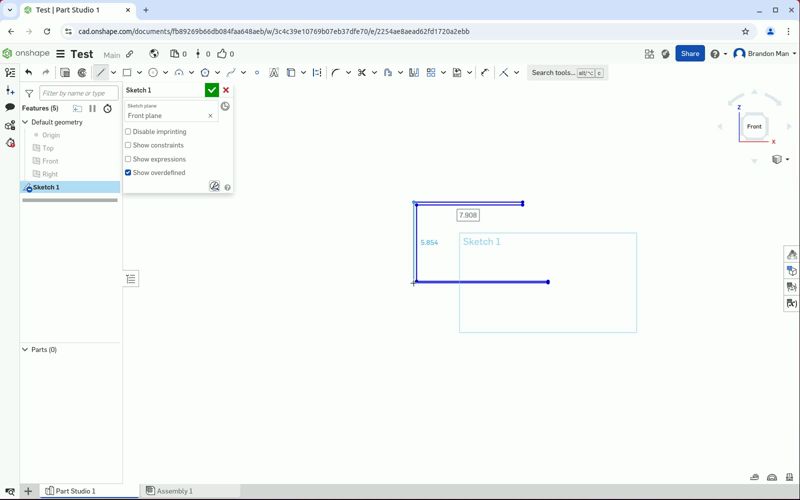
scroll(6)
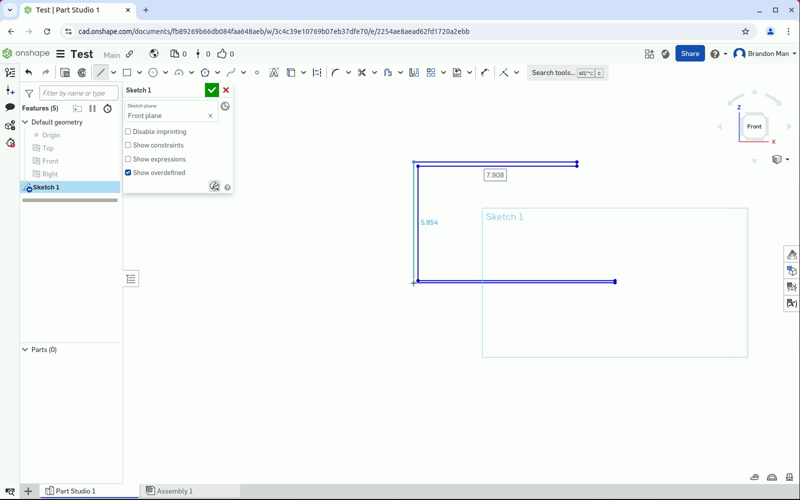
scroll(6)
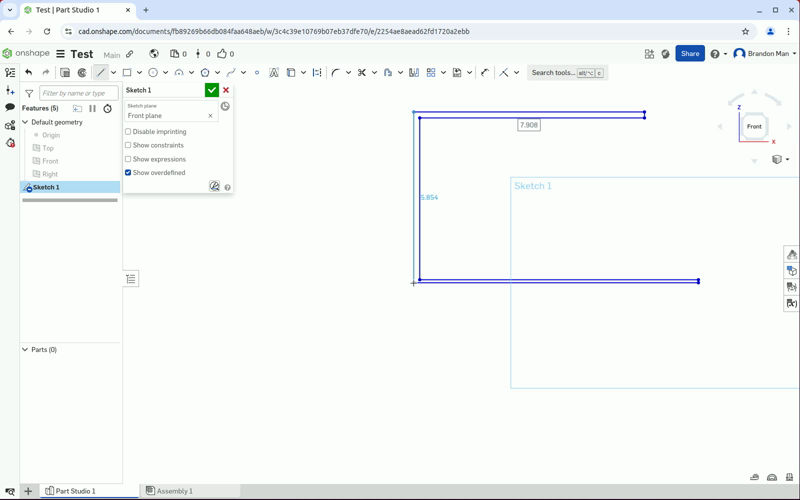
scroll(6)
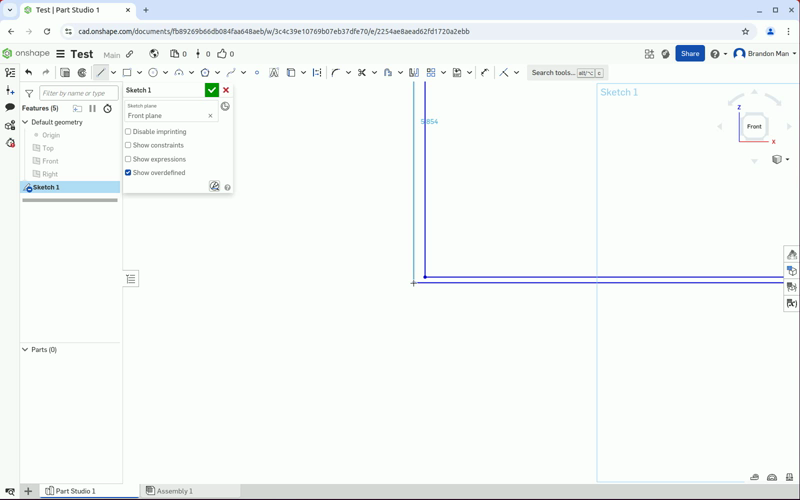
key_up(shift)
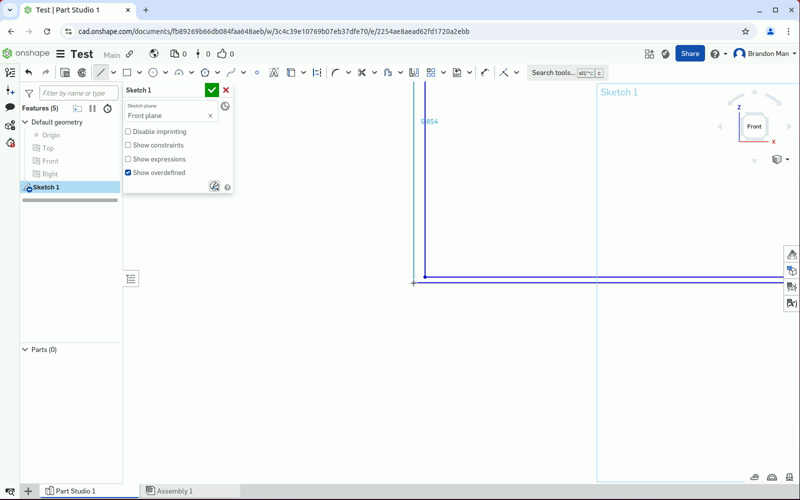
click(413, 282)
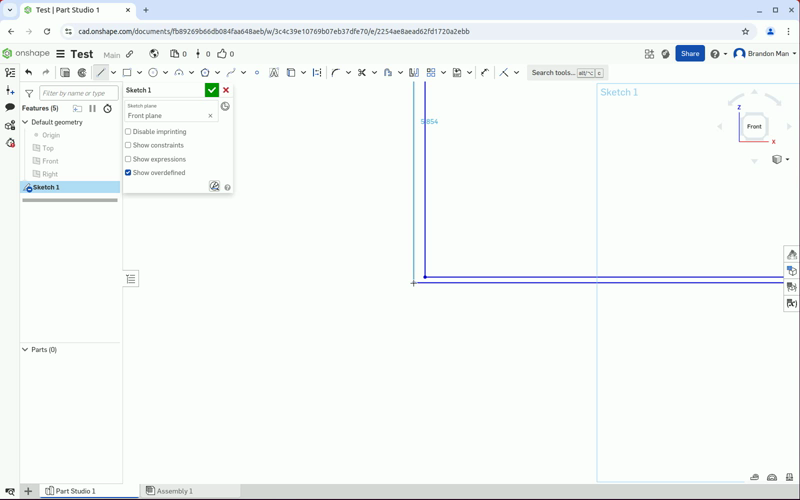
scroll(-6)
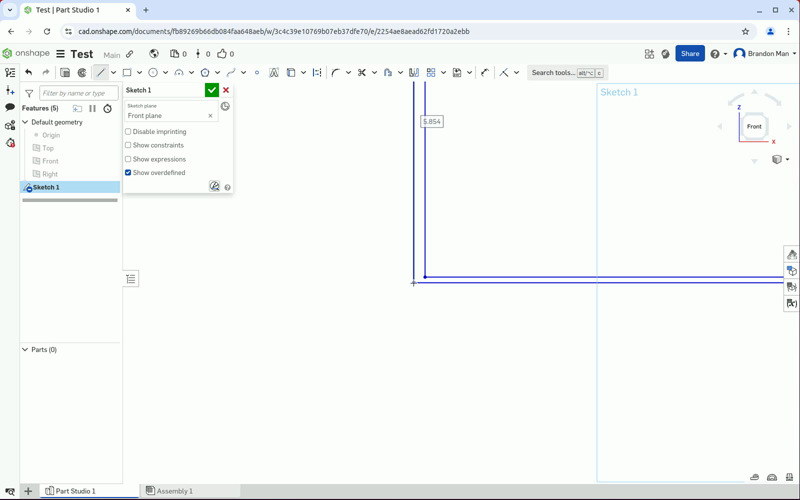
scroll(-6)
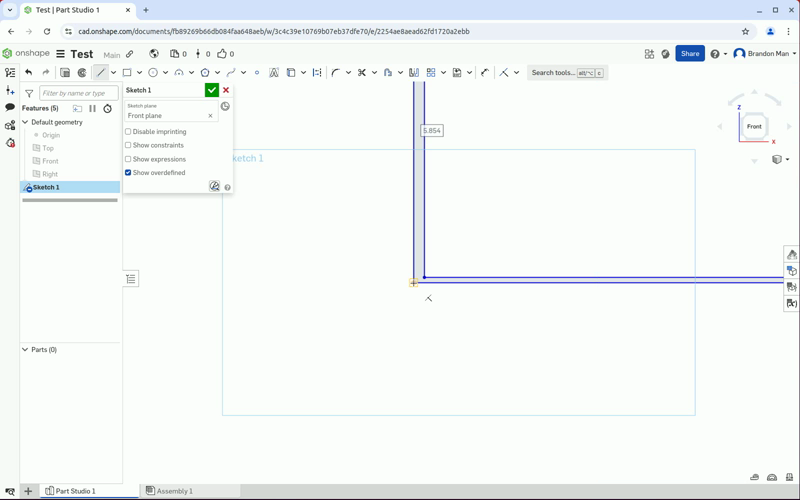
scroll(-6)
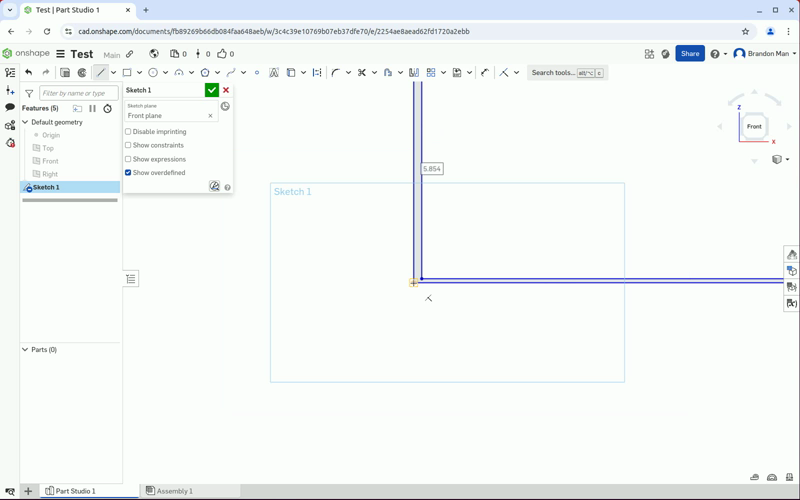
scroll(-6)
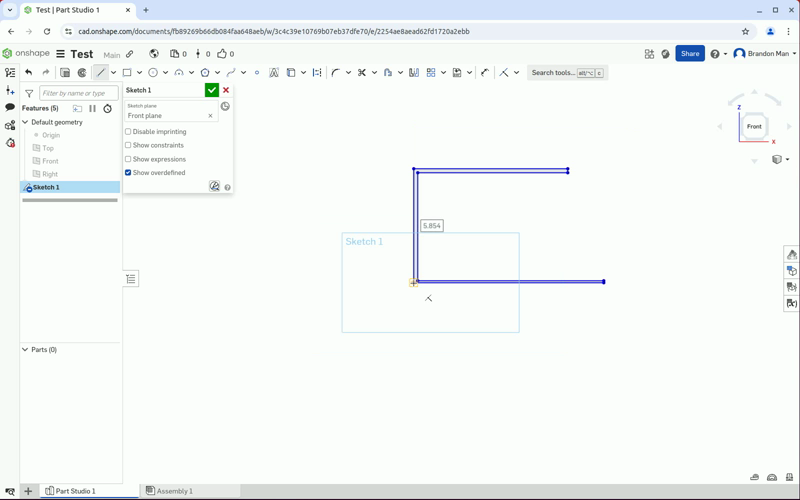
scroll(-6)
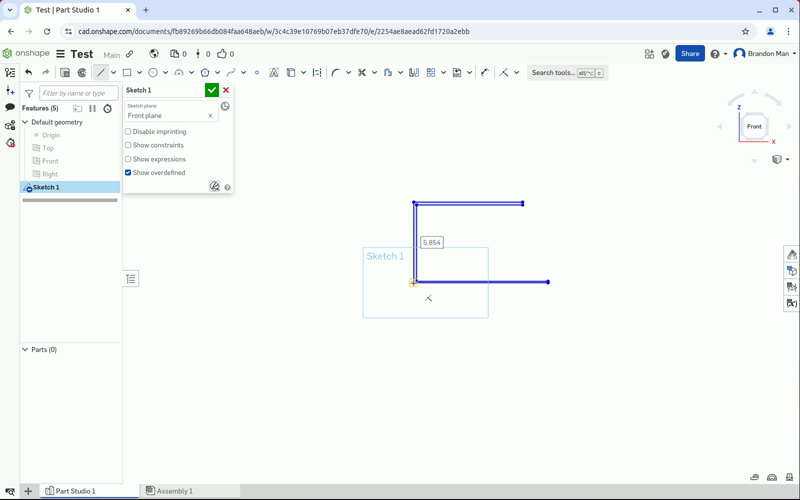
scroll(-6)
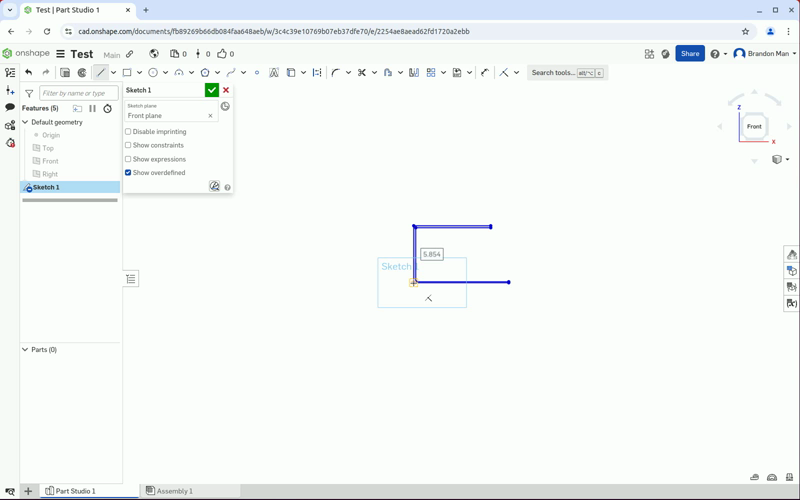
scroll(-6)
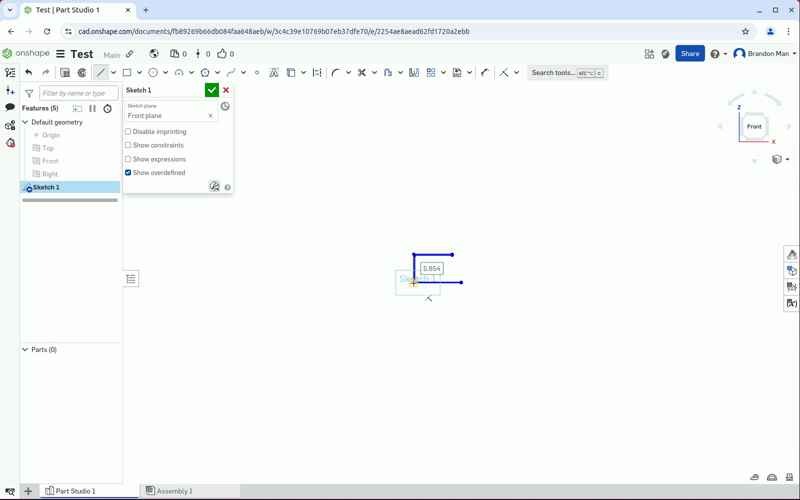
key(esc)
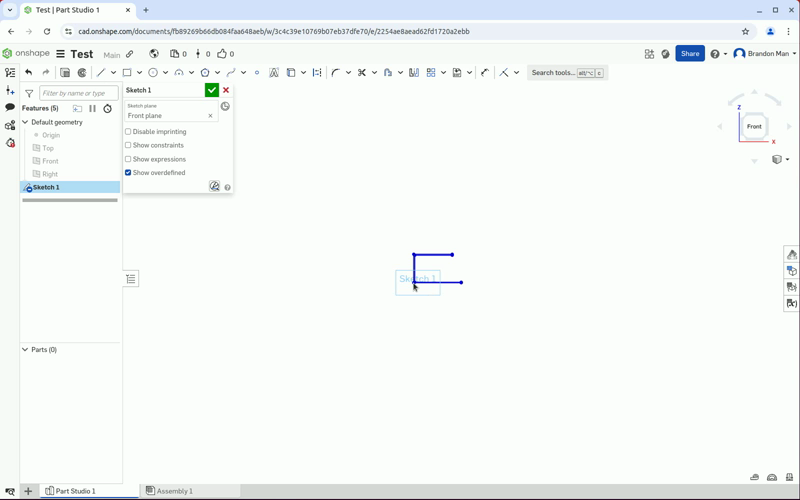
mouse_move(450, 282)
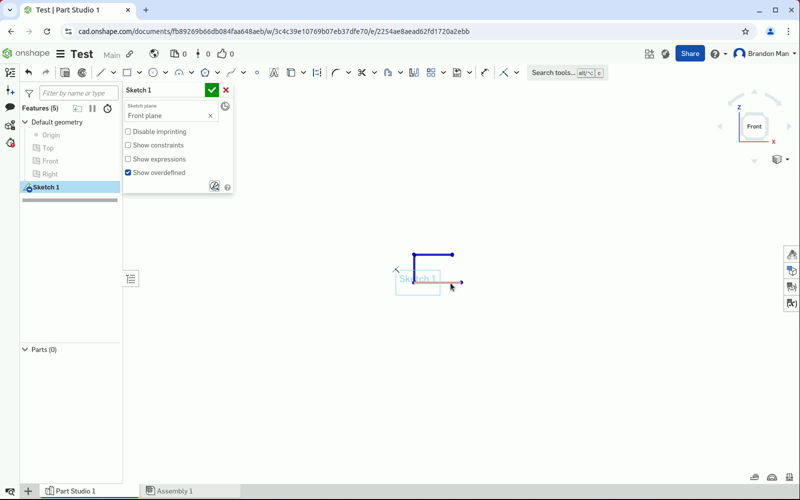
scroll(6)
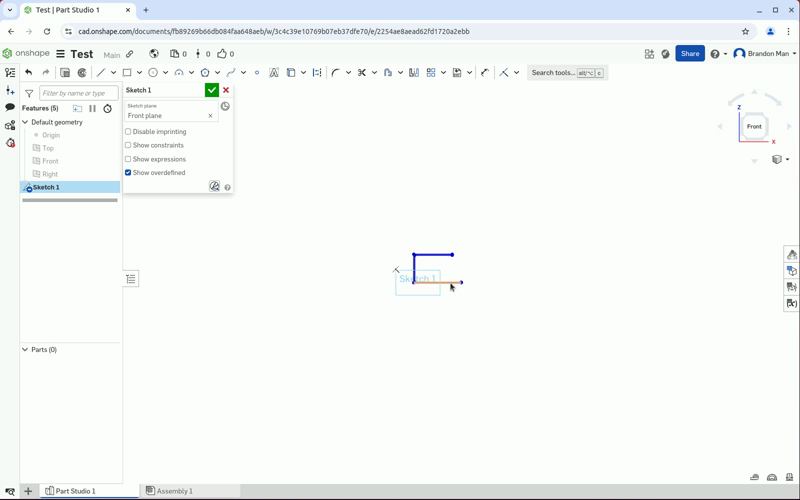
scroll(6)
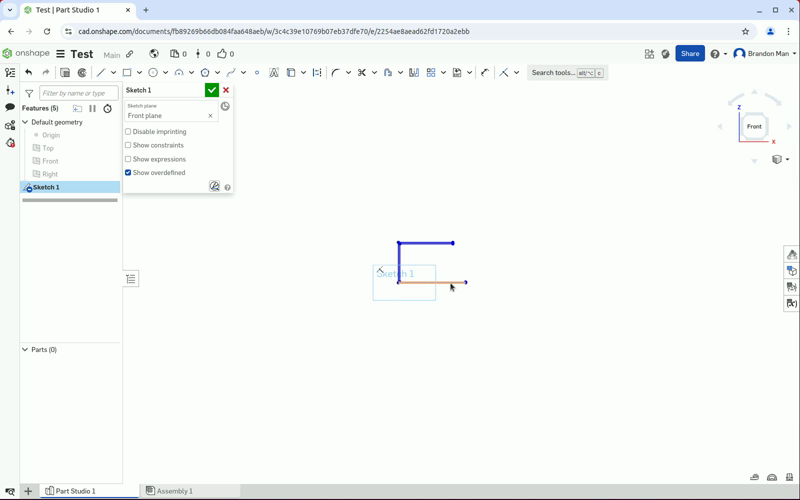
scroll(6)
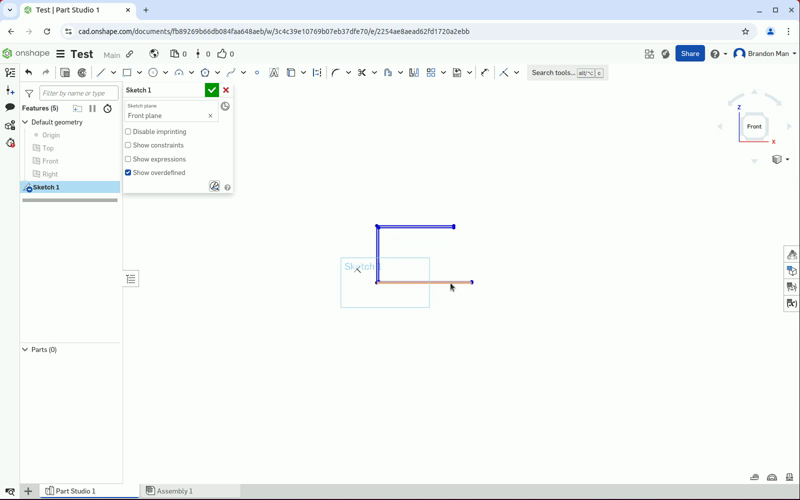
scroll(6)
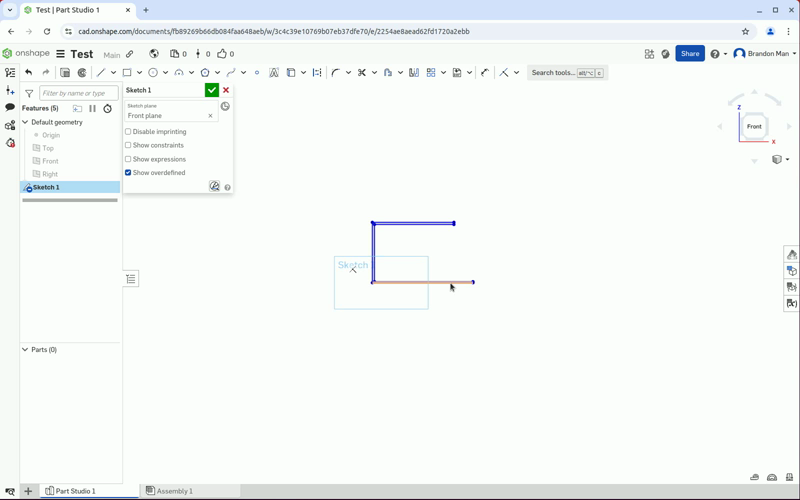
scroll(6)
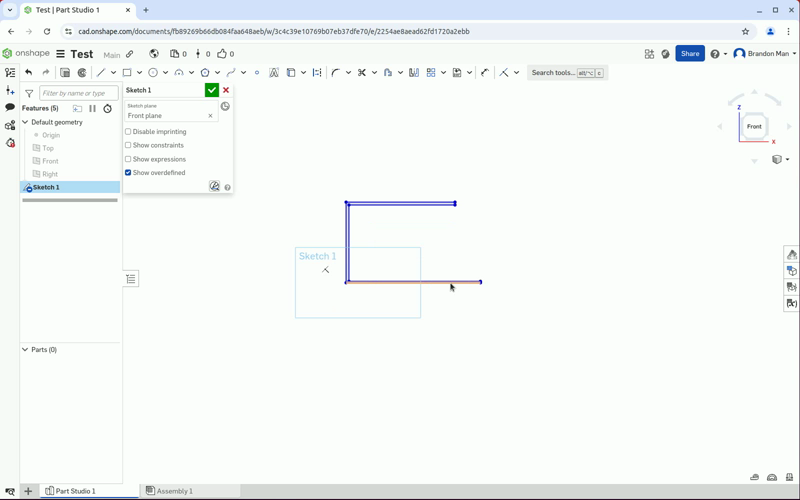
scroll(6)
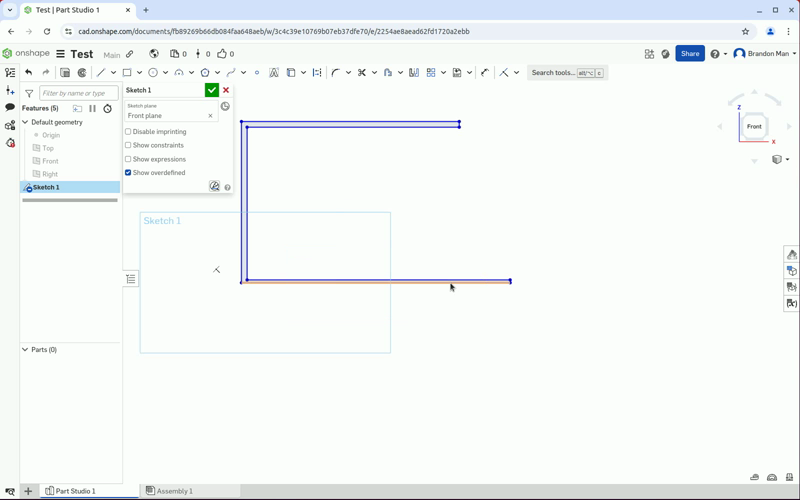
scroll(6)
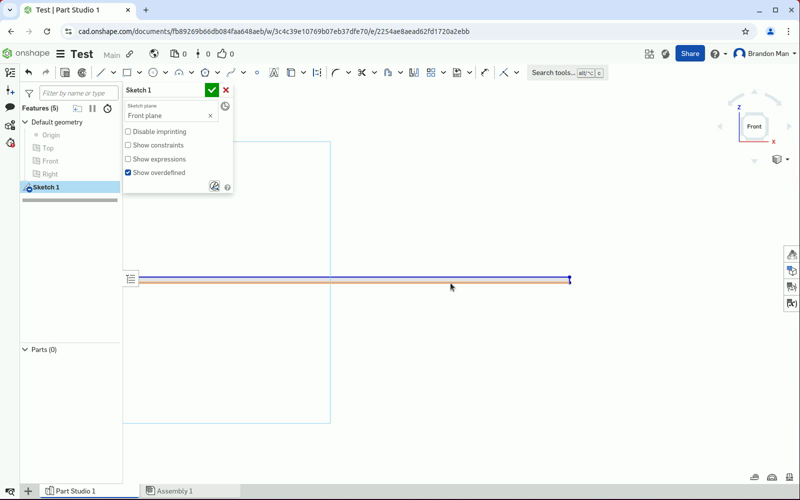
click(450, 282)
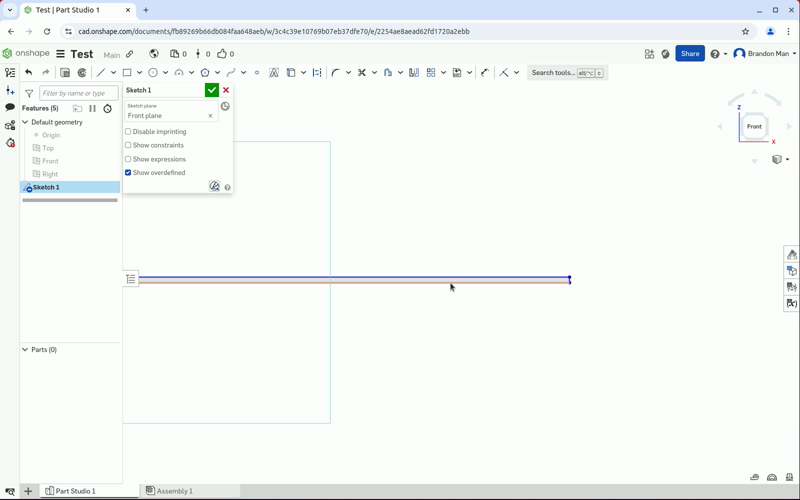
scroll(-6)
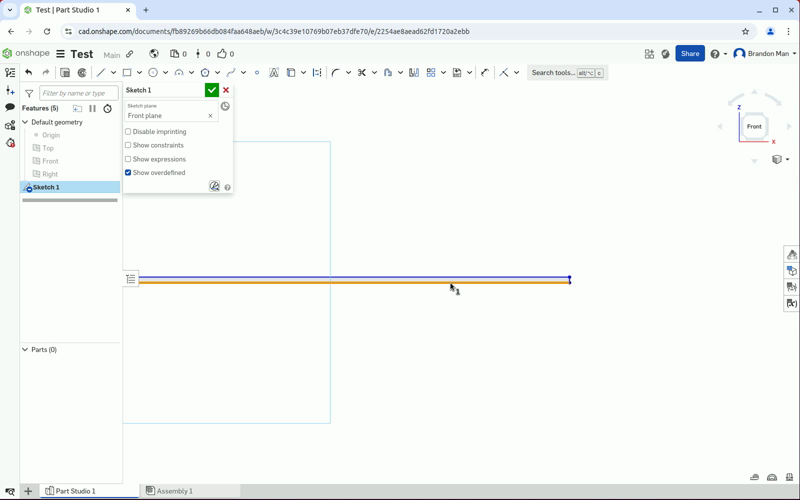
scroll(-6)
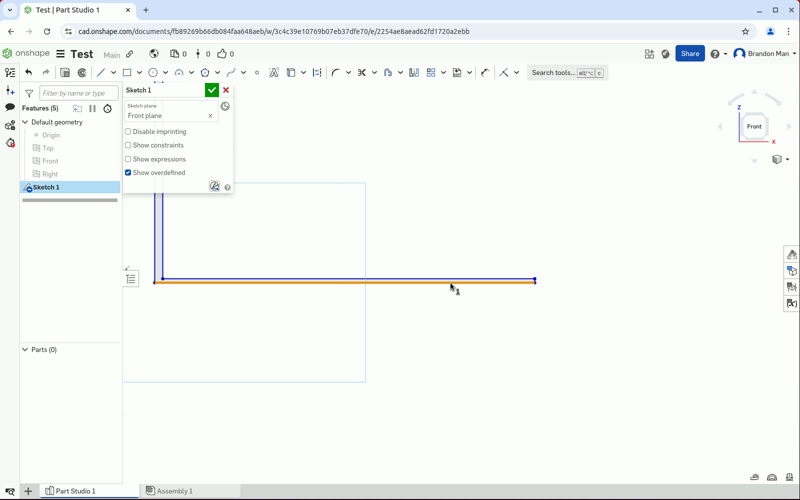
scroll(-6)
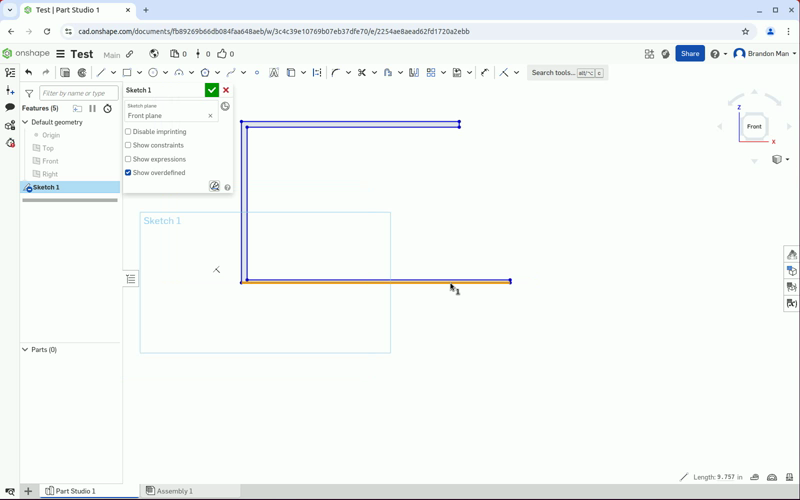
scroll(-6)
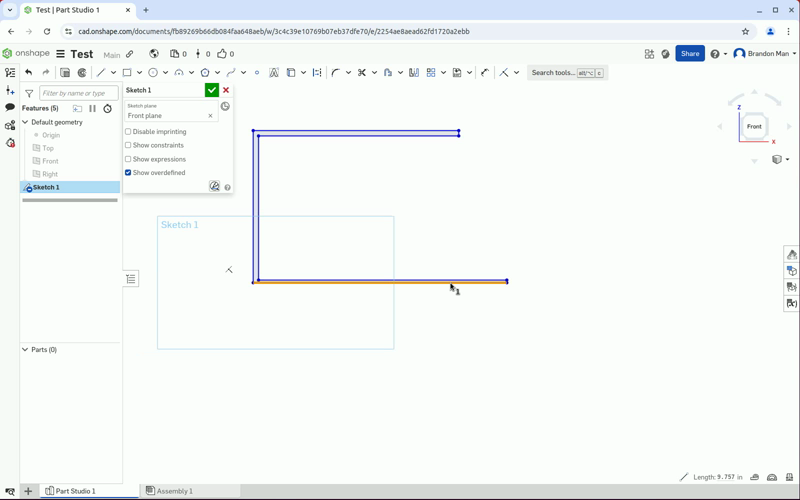
scroll(-6)
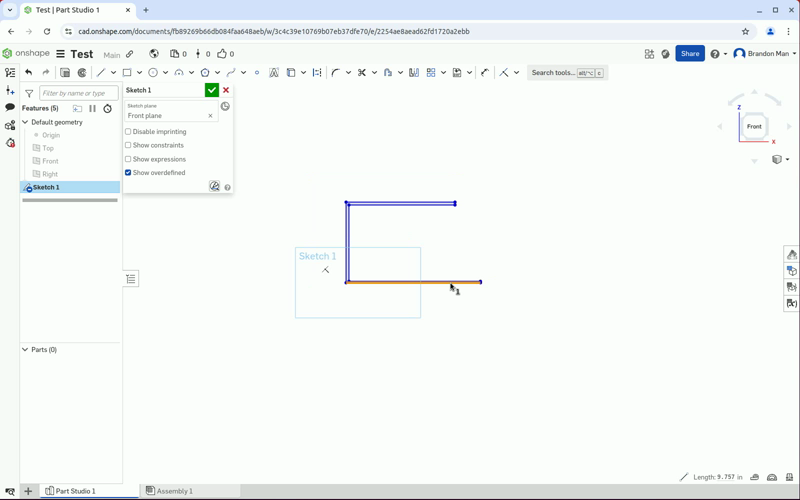
scroll(-6)
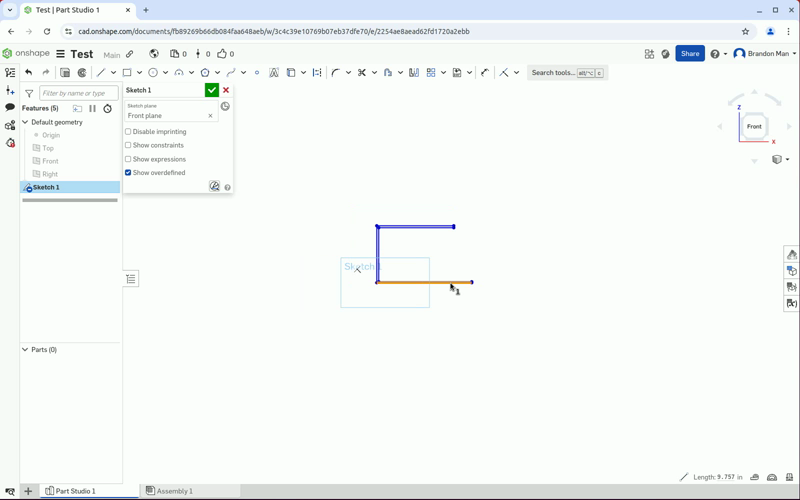
scroll(-6)
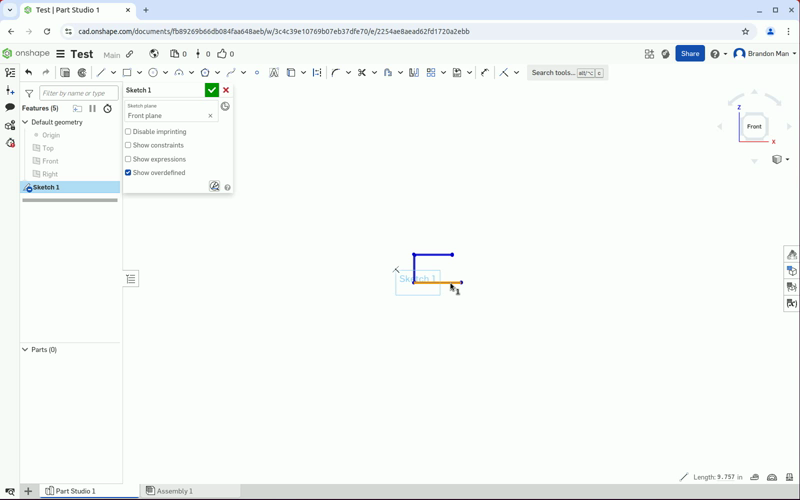
mouse_move(73, 352)
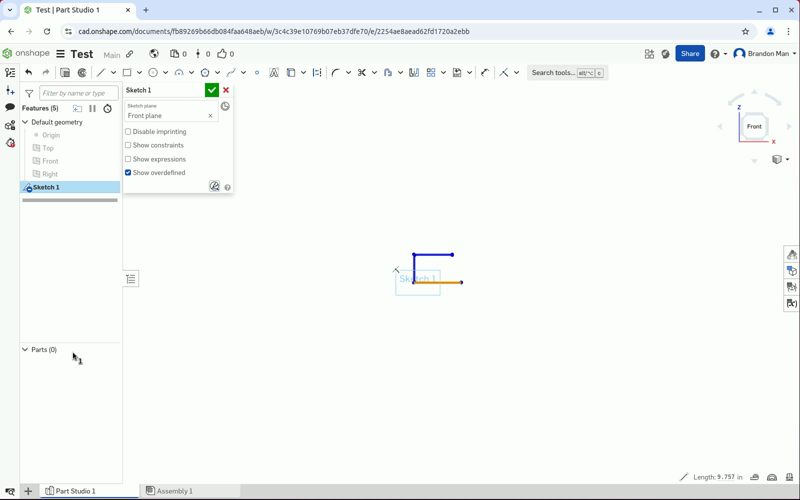
key(shift+y)
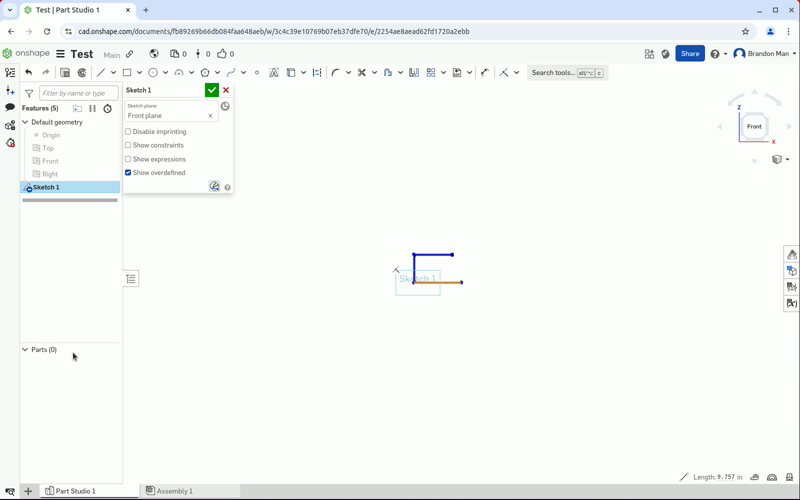
key(shift+e)
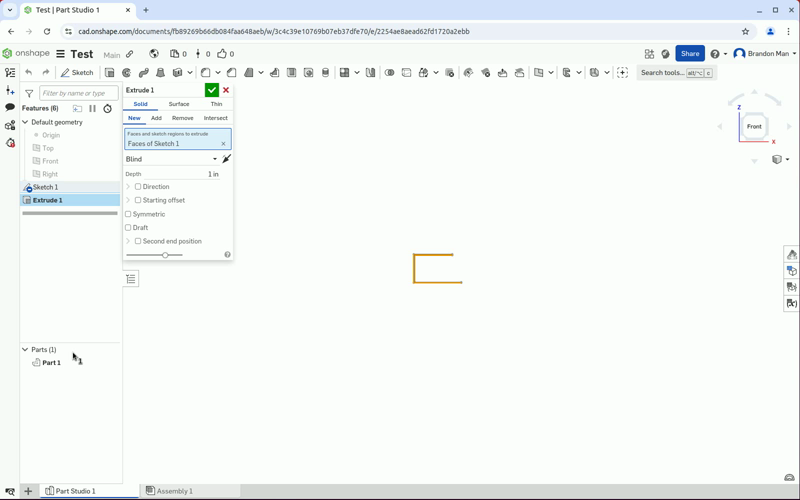
mouse_move(143, 106)
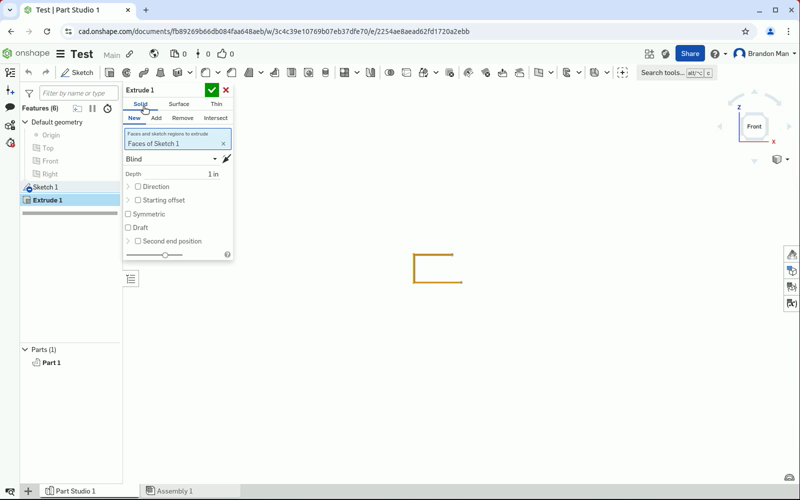
click(143, 106)
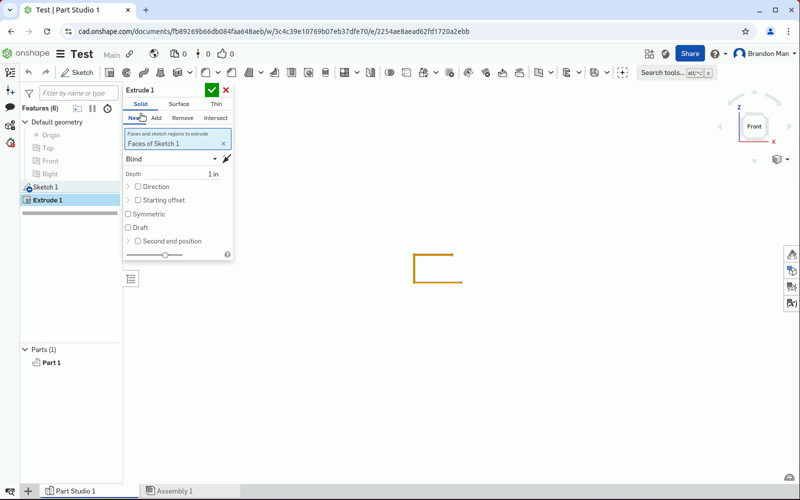
mouse_move(137, 120)
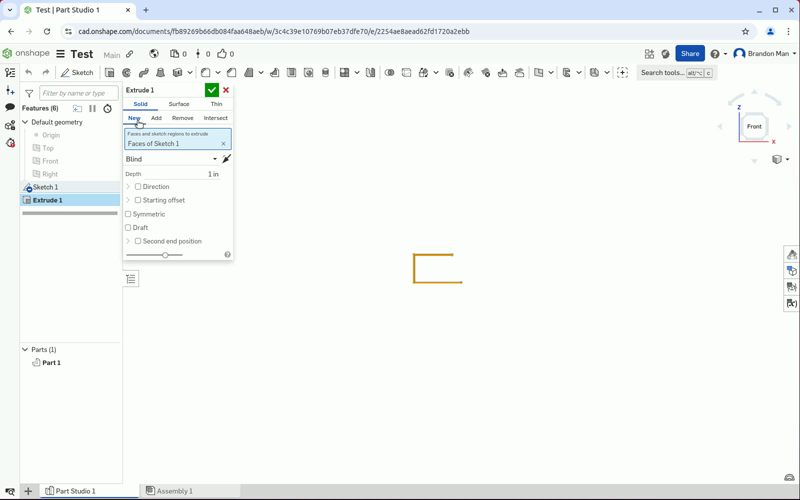
click(137, 120)
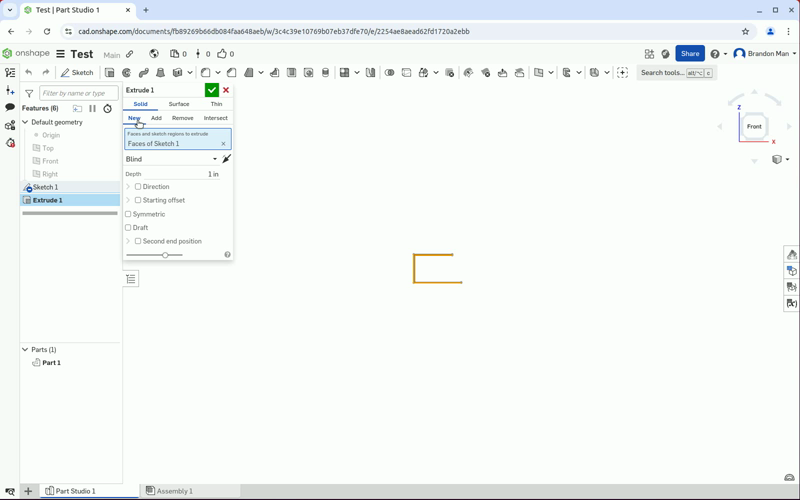
key(tab, 4)
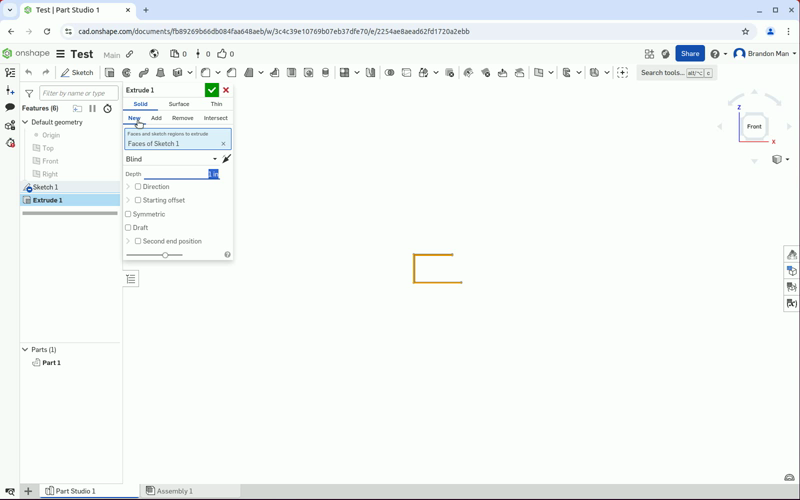
text(23.108)
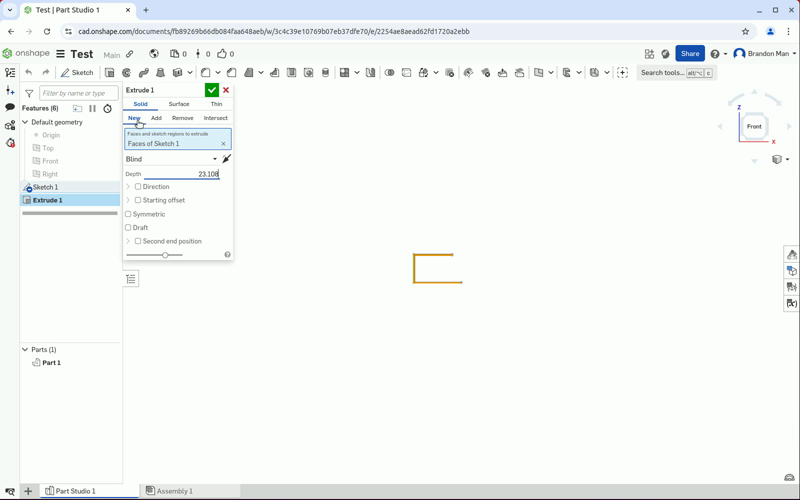
key(enter)
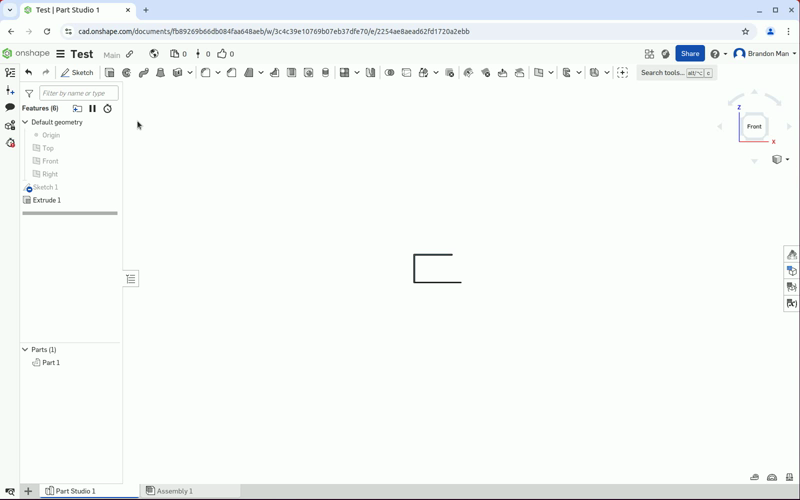
key(shift+h)
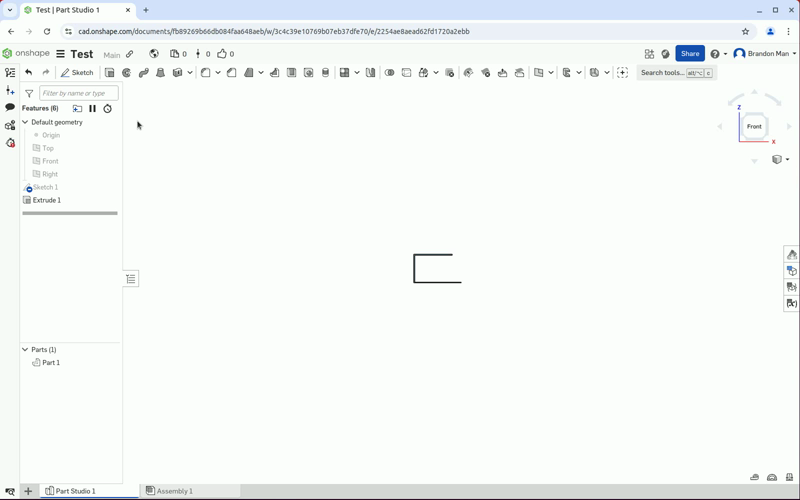
key(shift+h)
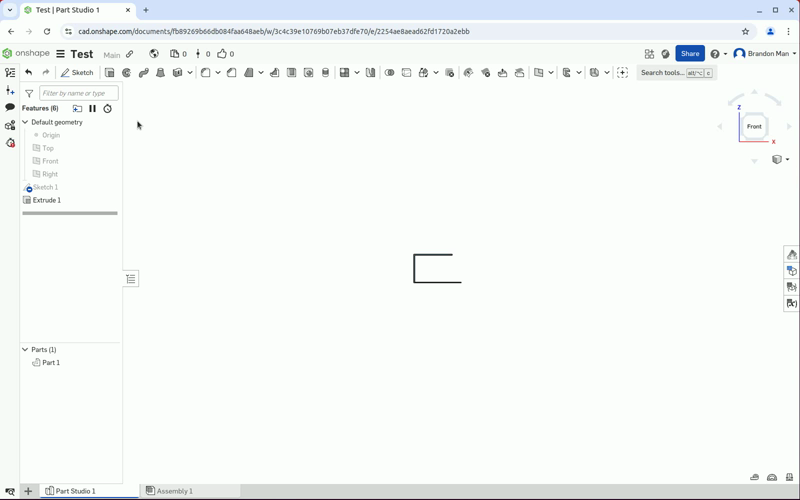
mouse_move(73, 189)
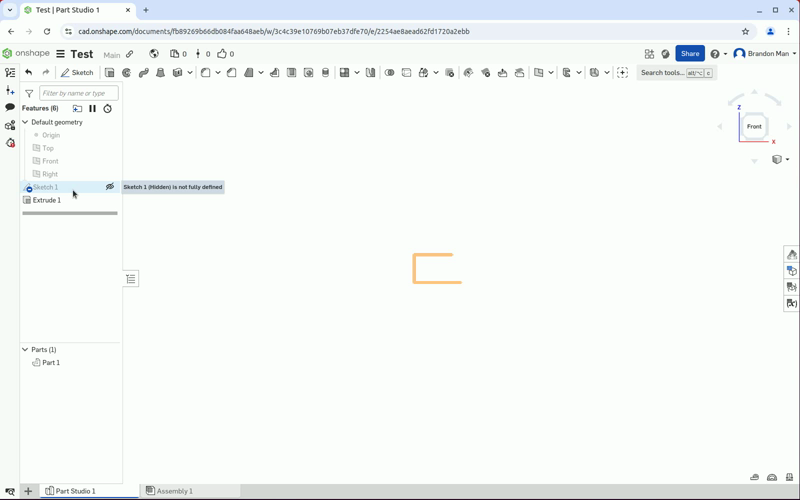
click(73, 189)
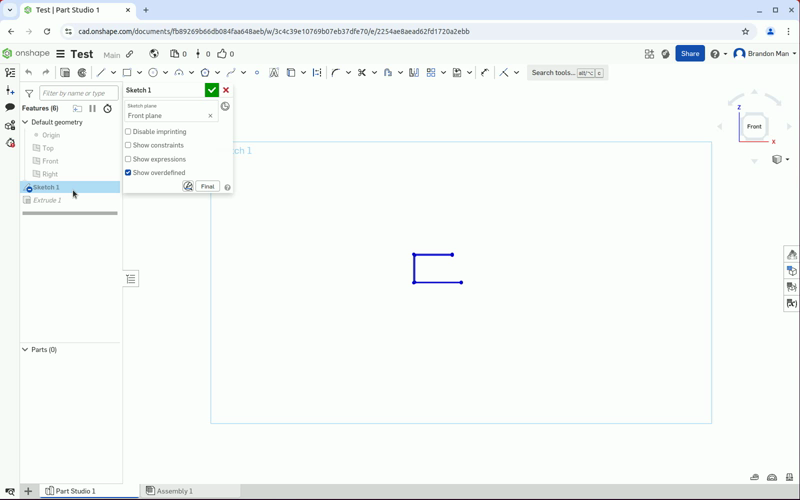
mouse_move(229, 92)
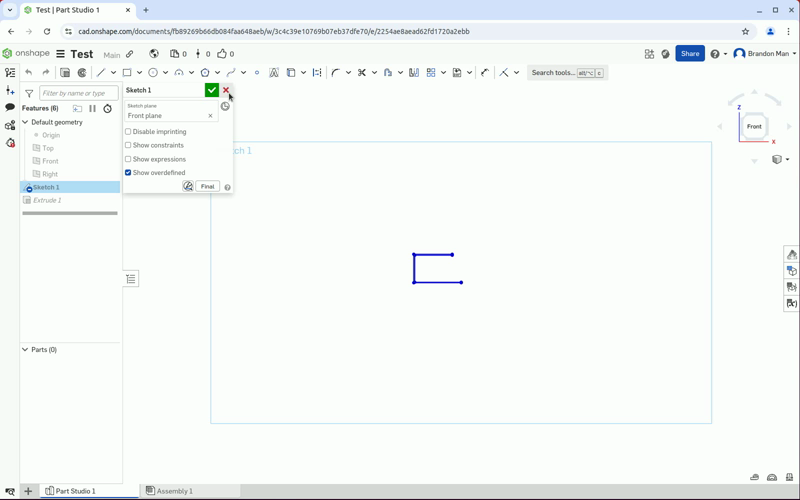
click(229, 92)
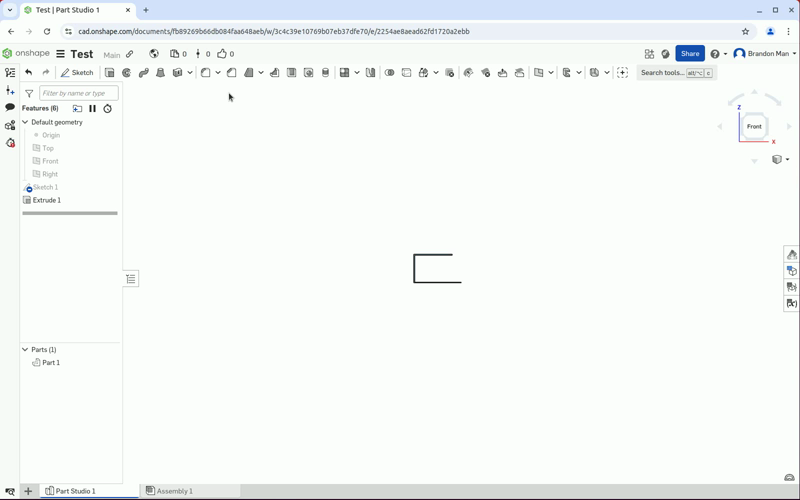
mouse_move(73, 352)
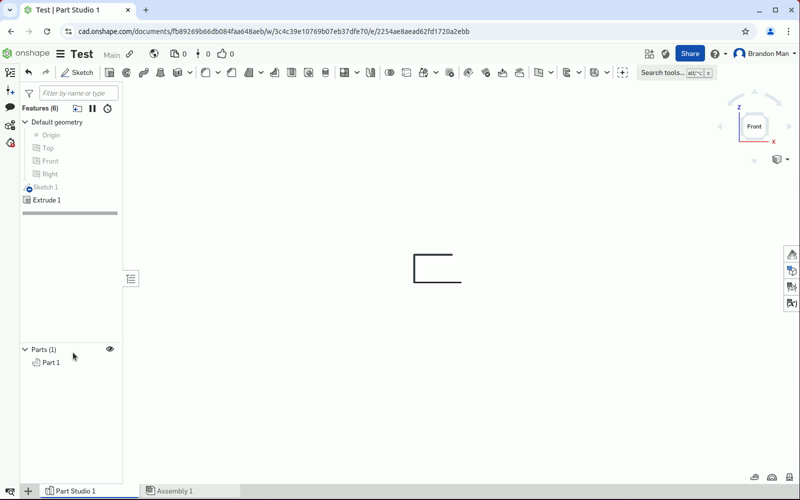
key(y)
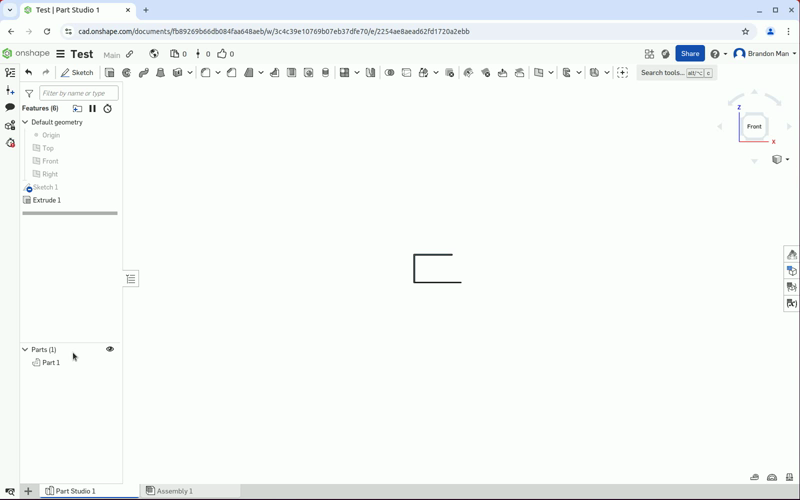
key(shift+p)
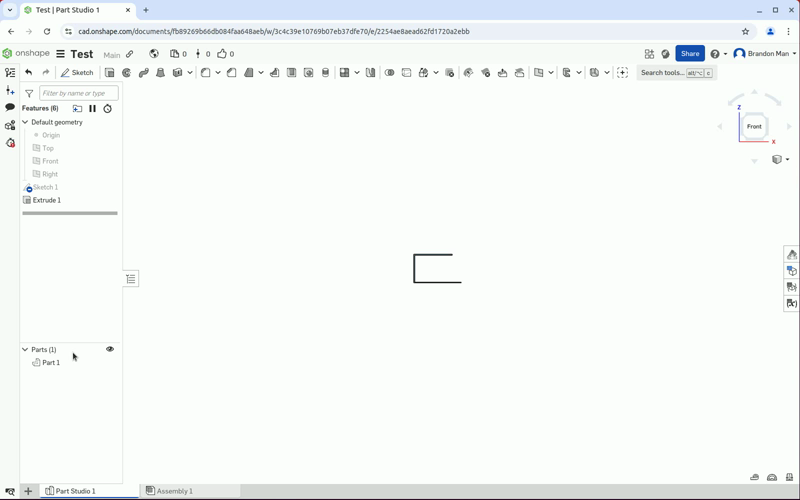
key(space)
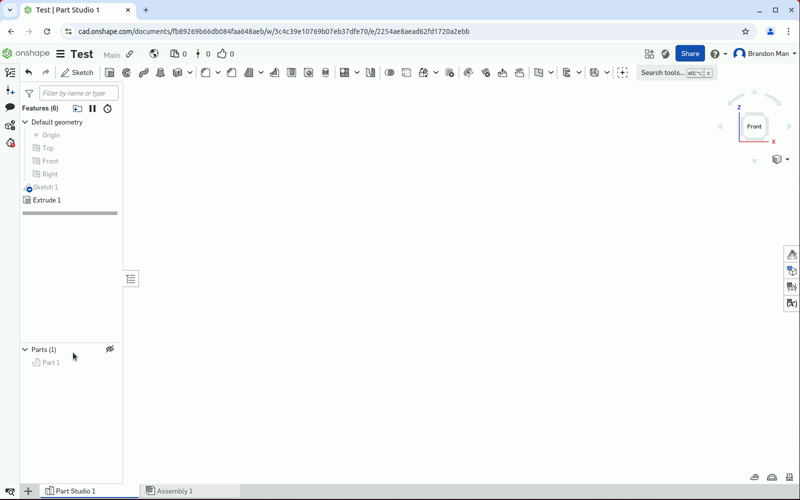
key_down(shift)
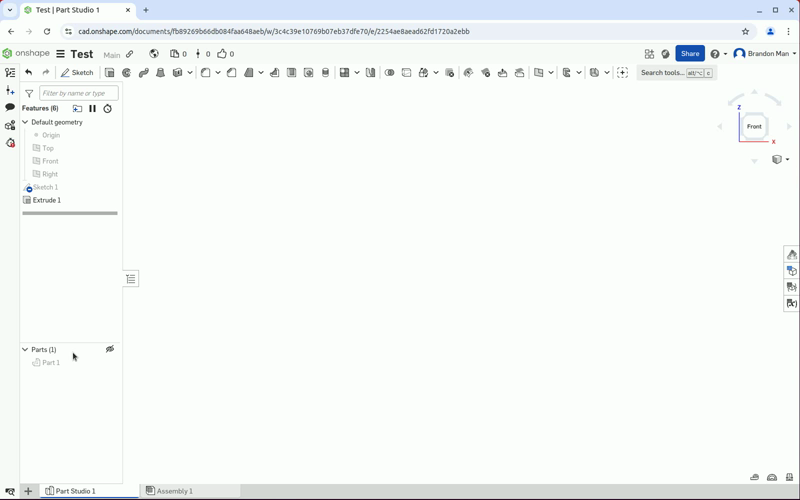
key(down)
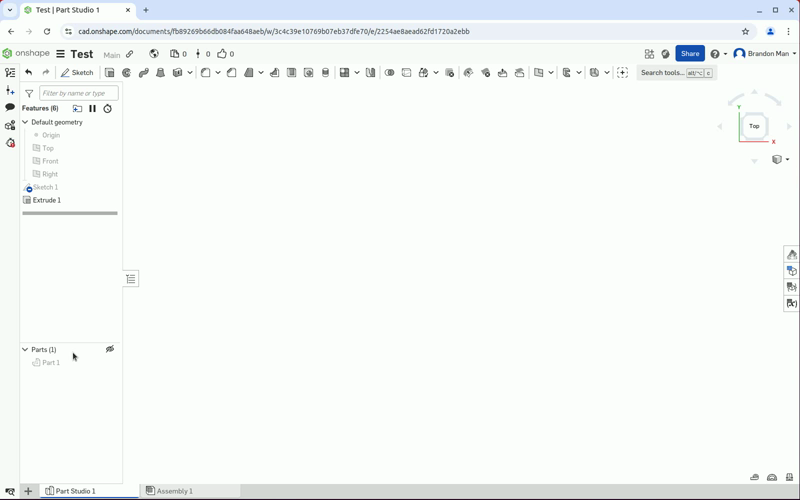
key_up(shift)
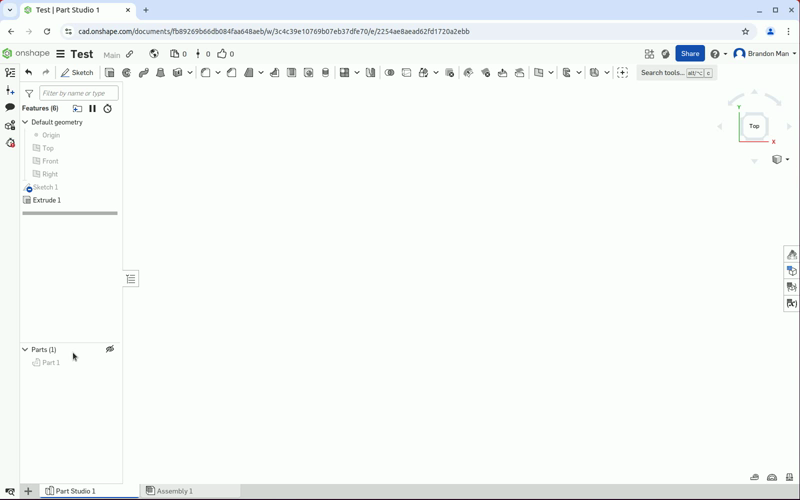
mouse_move(73, 352)
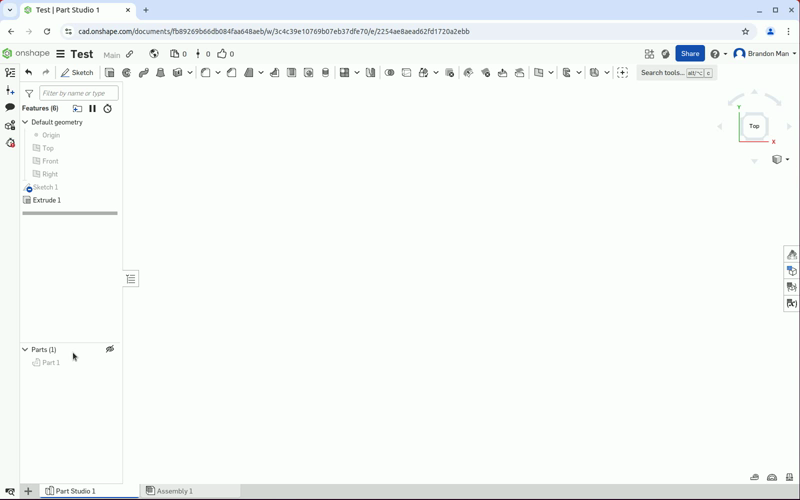
key(shift+y)
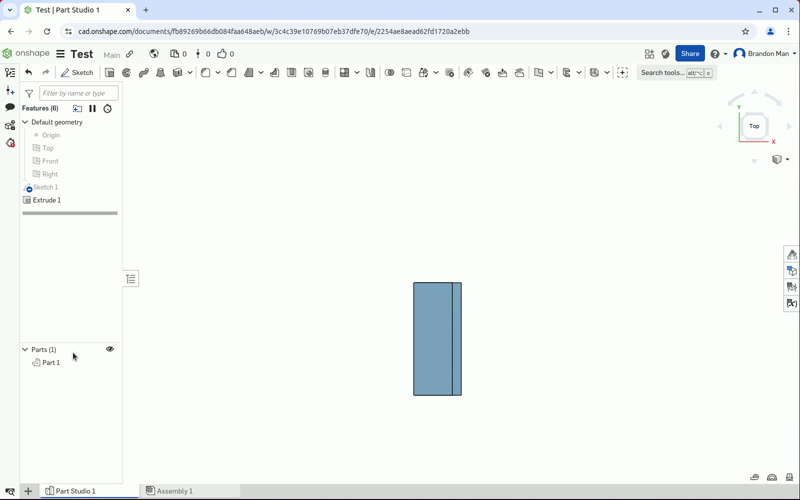
mouse_move(541, 75)
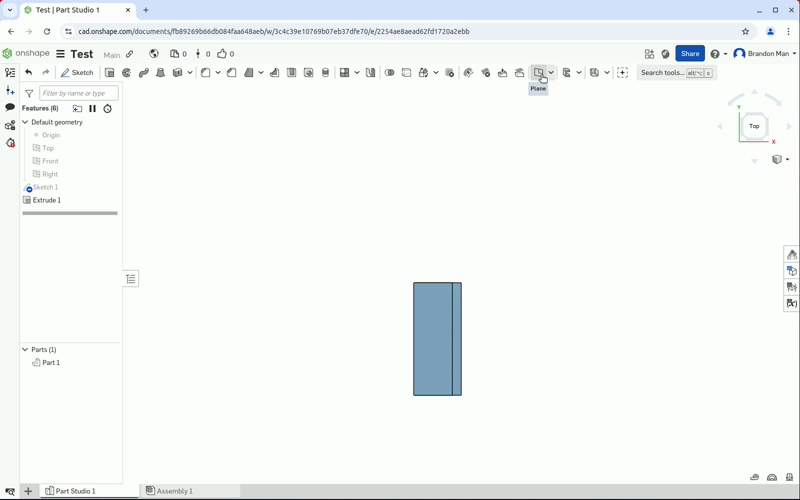
click(541, 75)
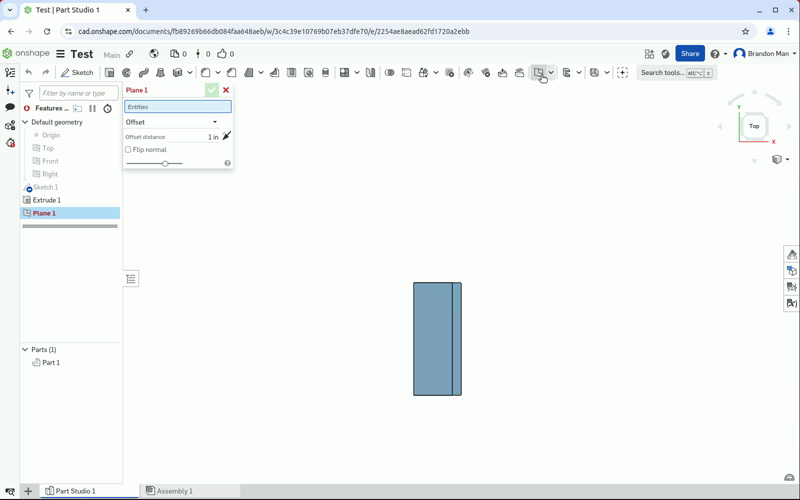
mouse_move(73, 150)
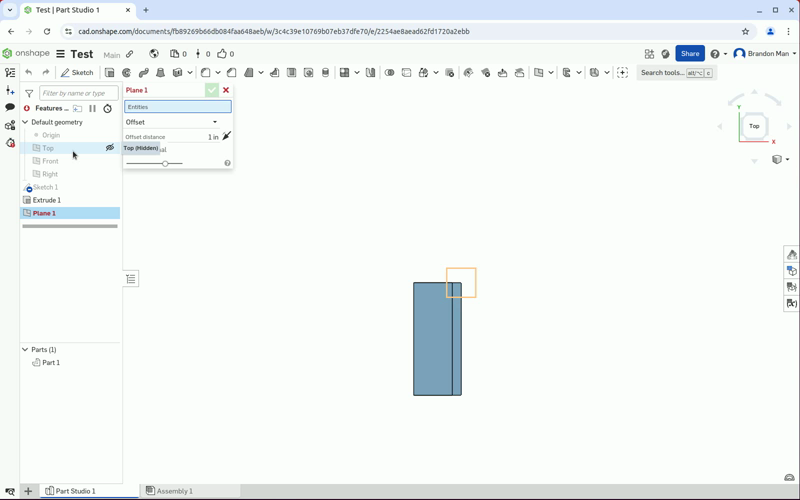
click(73, 150)
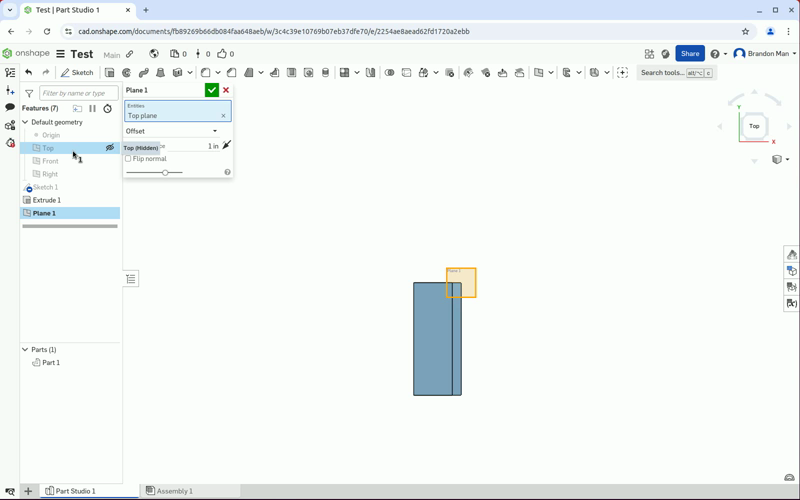
key(tab, 2)
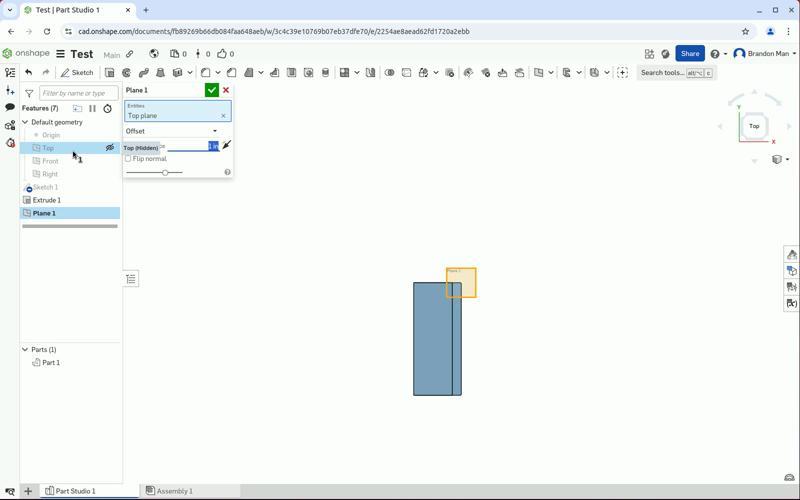
text(5.792)
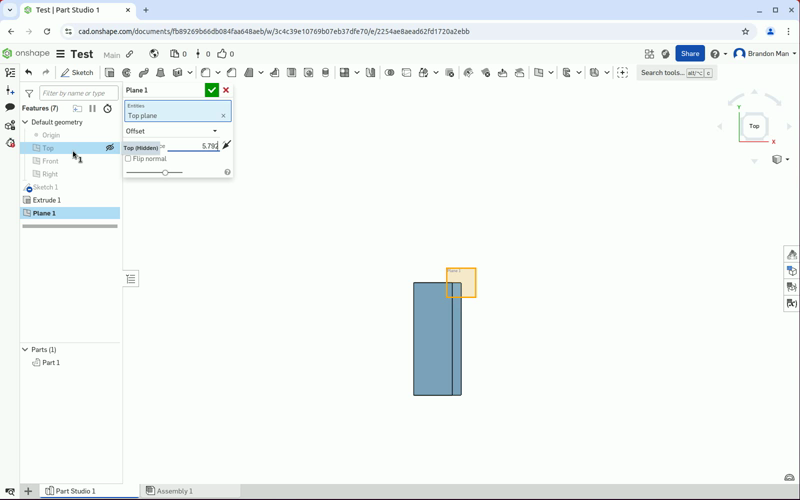
key(enter, 2)
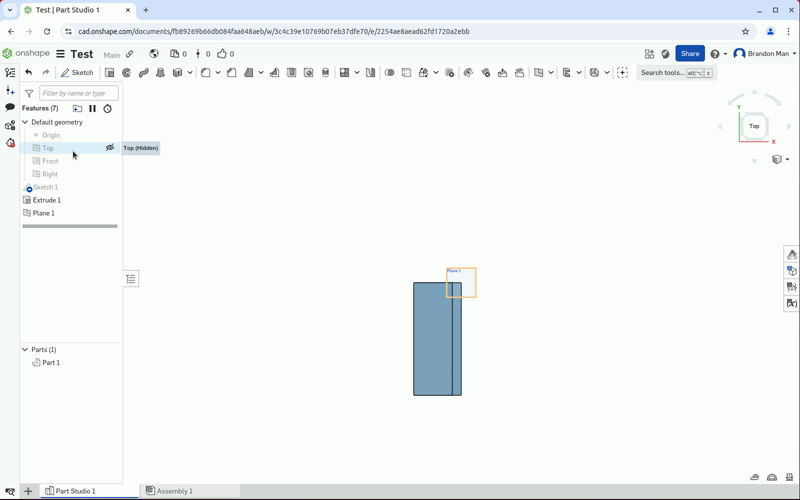
key(shift+s)
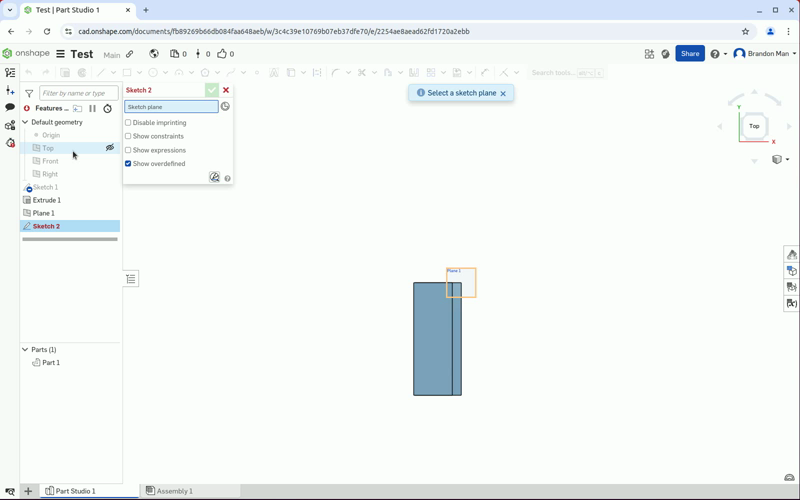
mouse_move(73, 215)
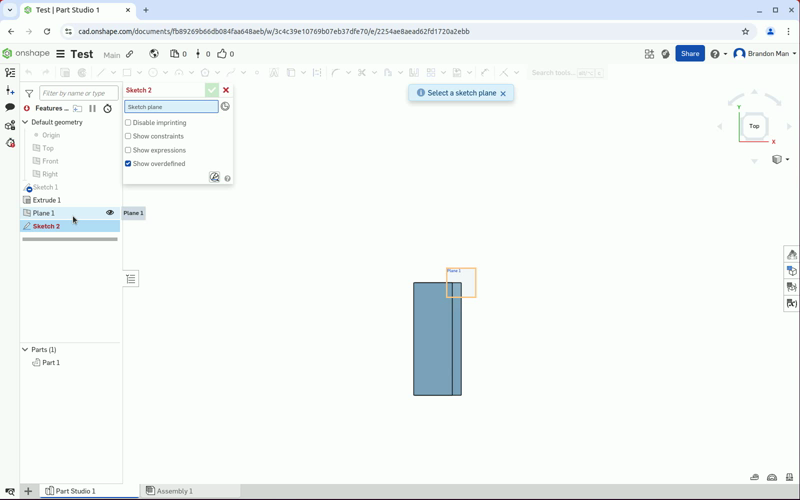
click(73, 215)
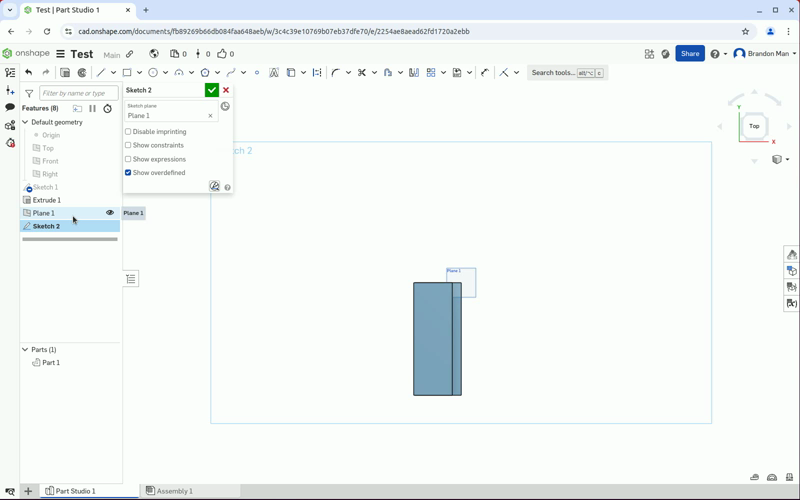
mouse_move(73, 352)
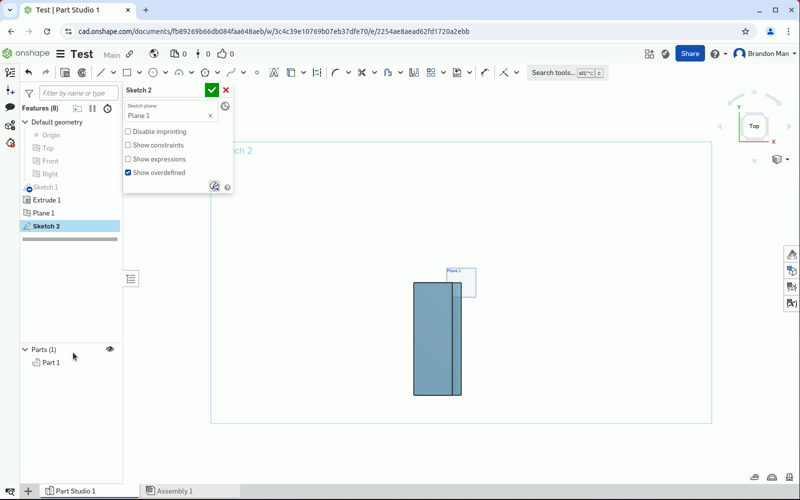
key(y)
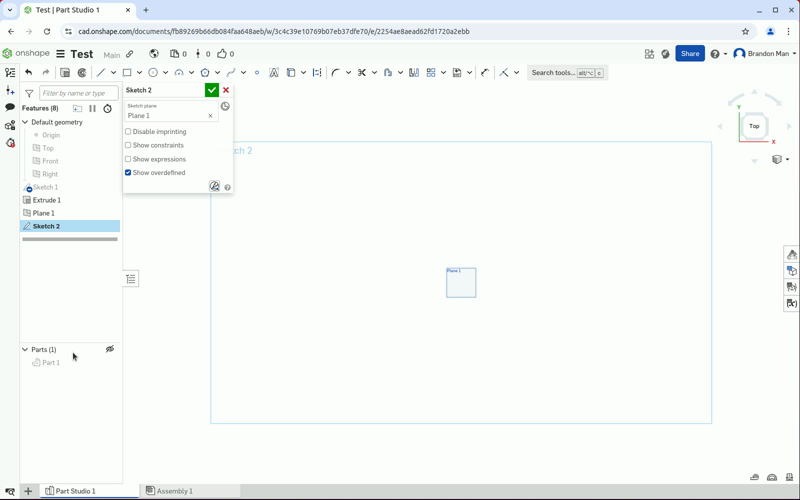
key(c)
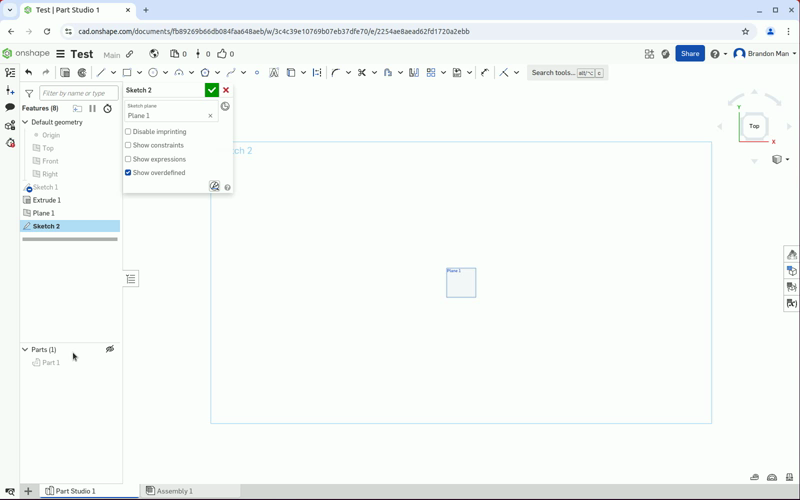
key_down(shift)
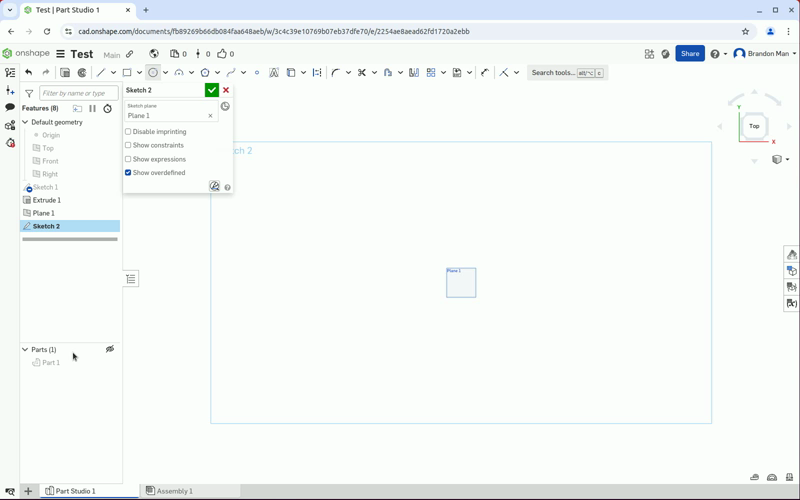
mouse_move(433, 325)
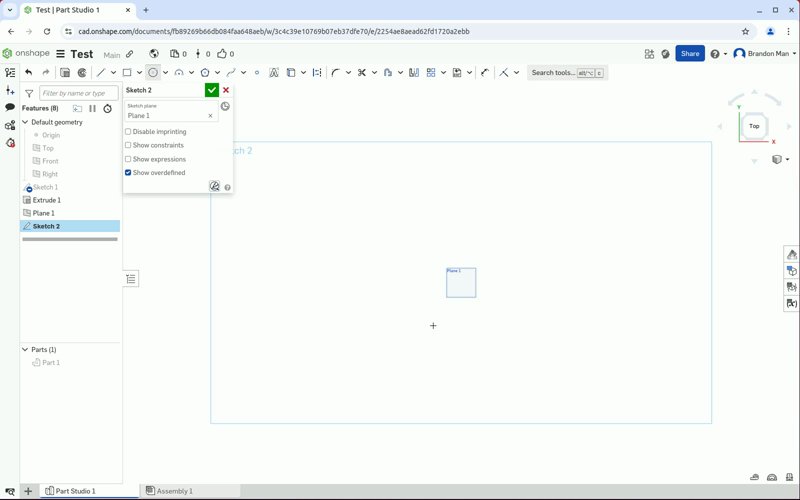
click(433, 325)
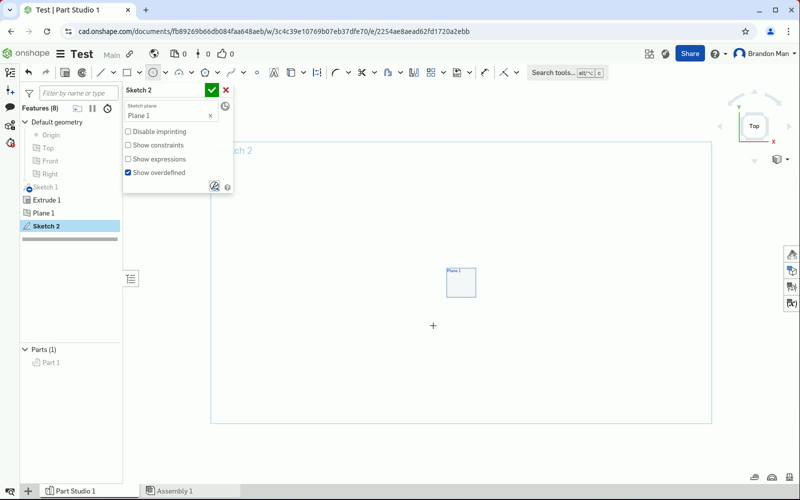
key_up(shift)
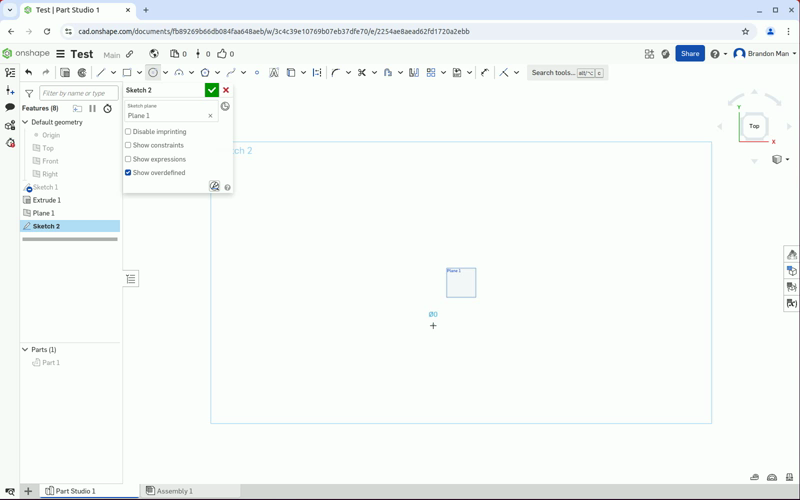
mouse_move(438, 325)
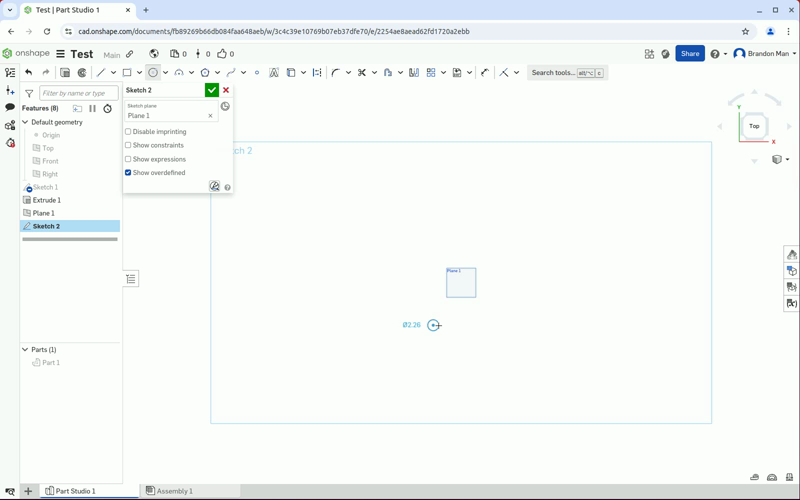
click(438, 325)
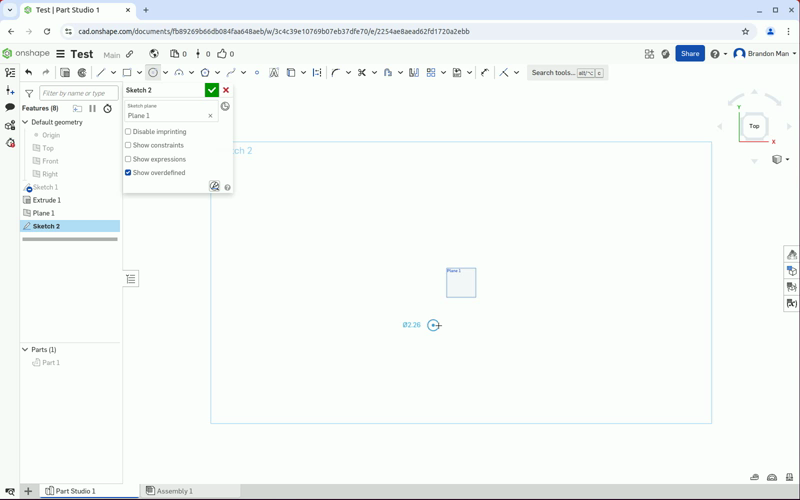
key(esc)
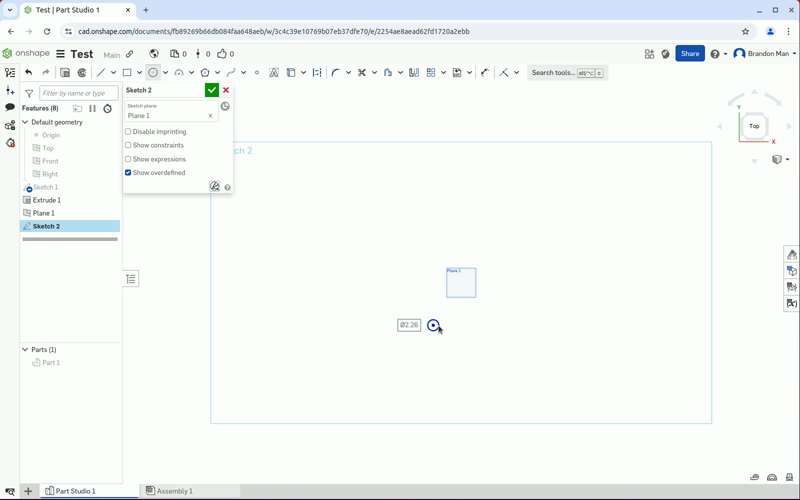
mouse_move(432, 321)
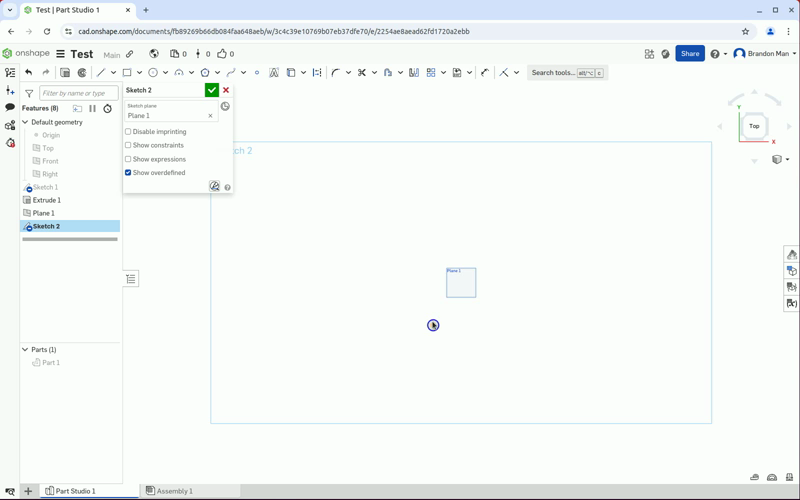
scroll(6)
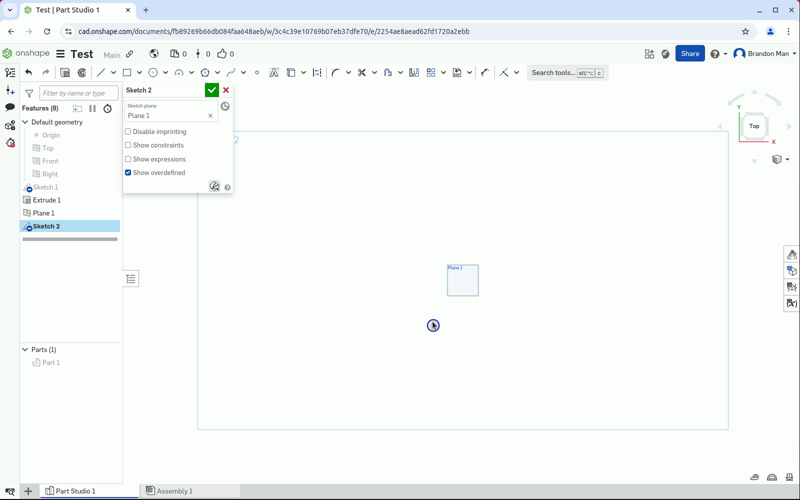
scroll(6)
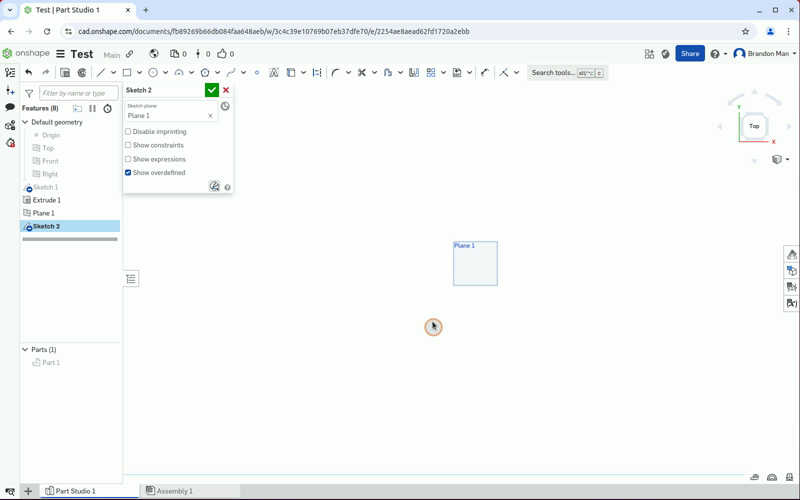
scroll(6)
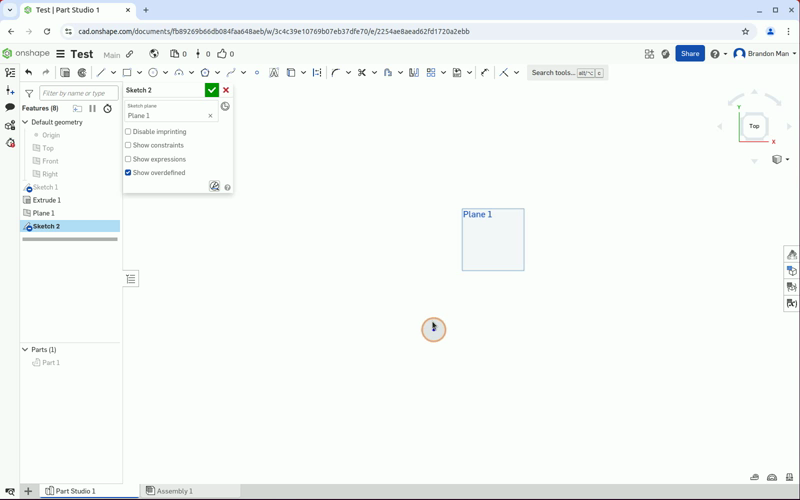
scroll(6)
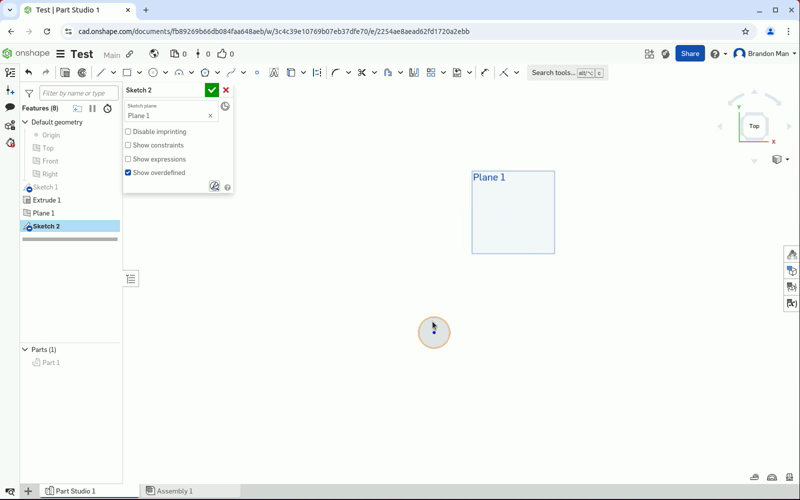
scroll(6)
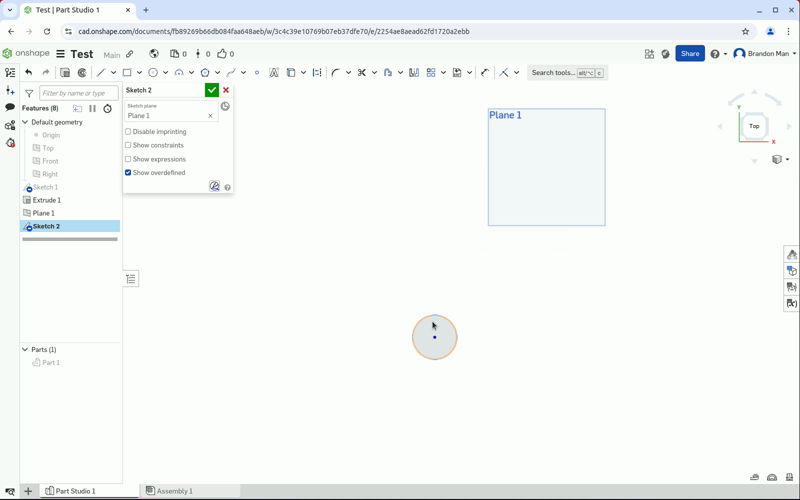
scroll(6)
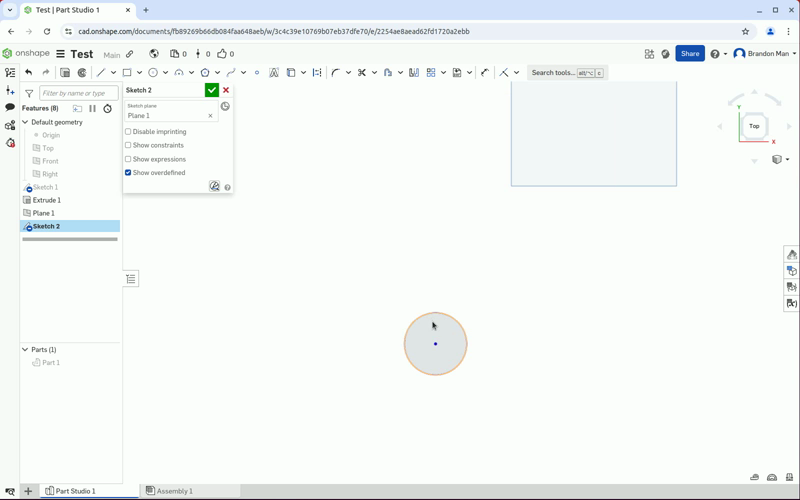
scroll(6)
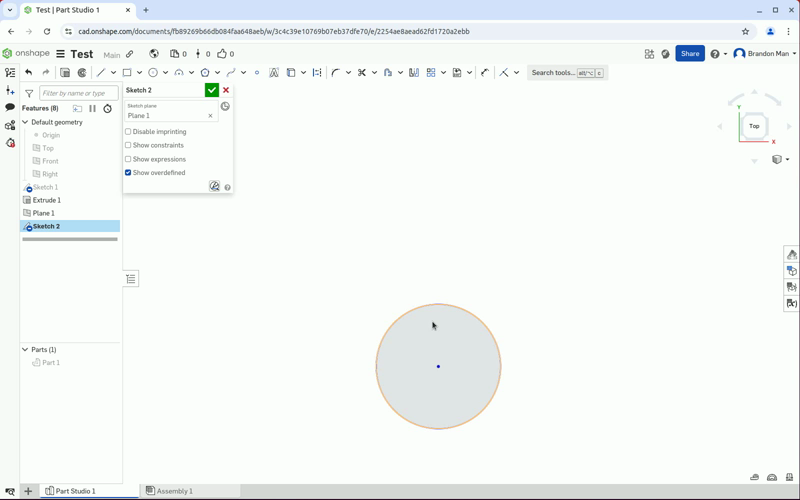
click(432, 321)
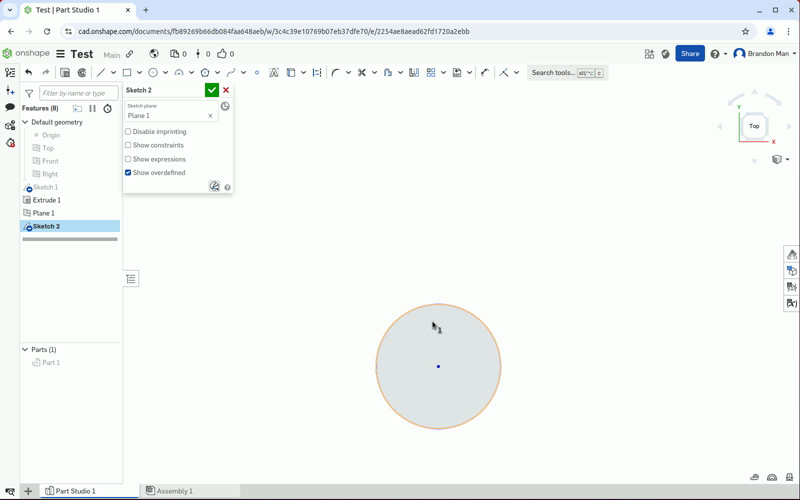
scroll(-6)
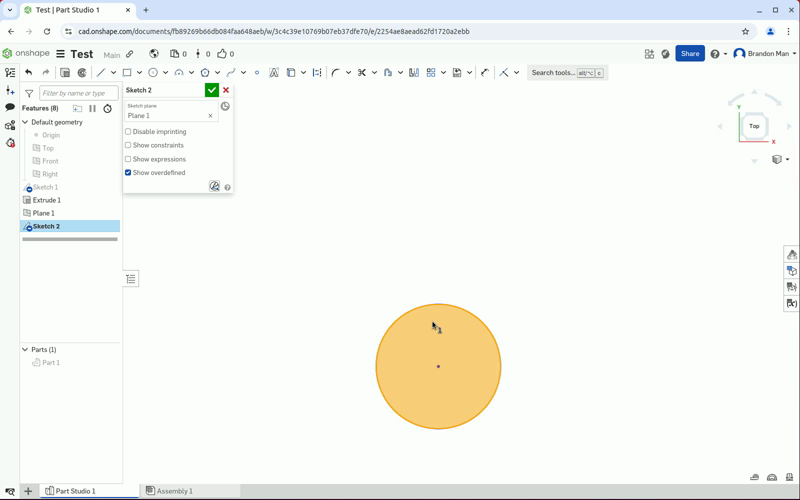
scroll(-6)
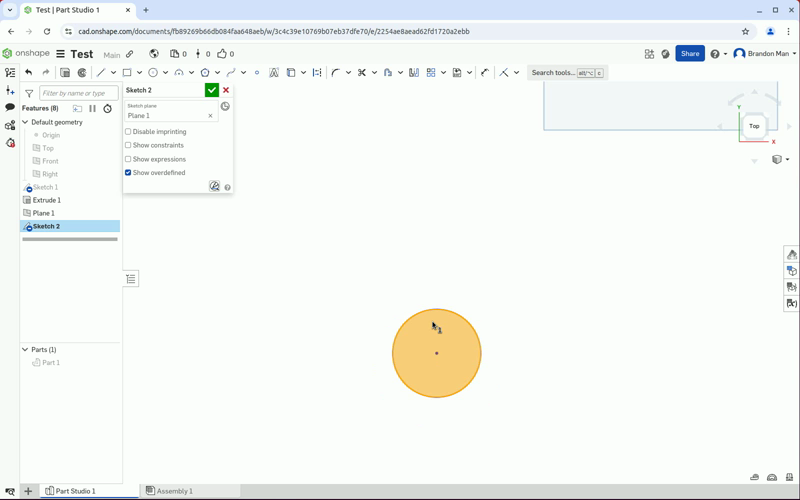
scroll(-6)
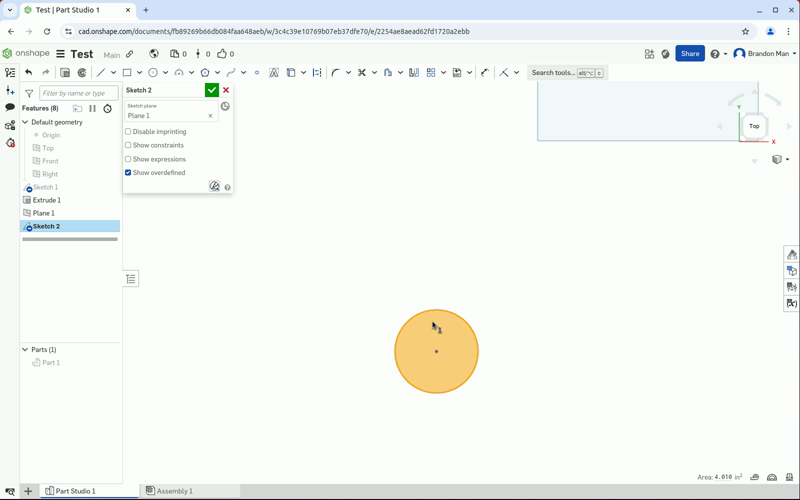
scroll(-6)
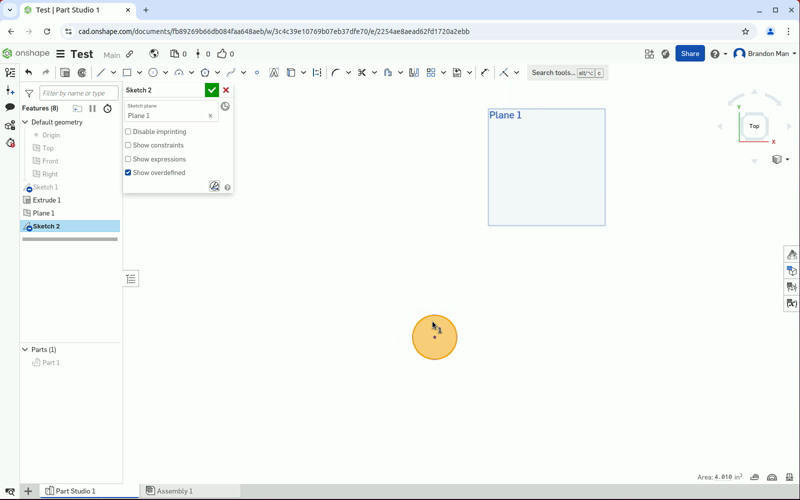
scroll(-6)
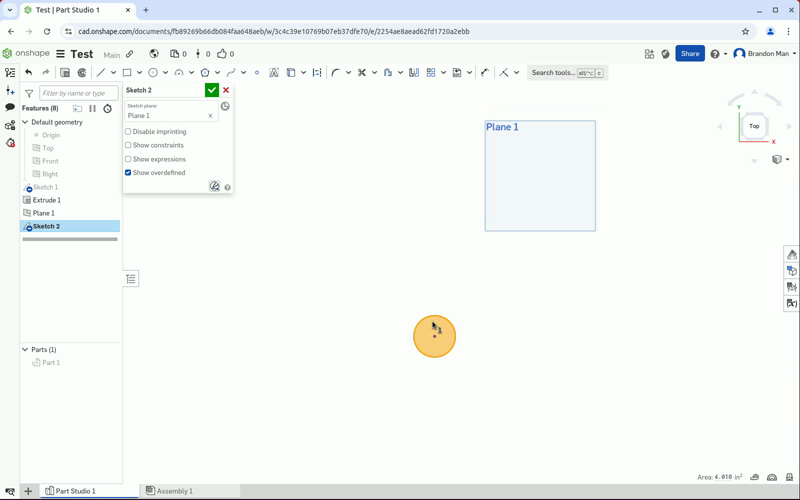
scroll(-6)
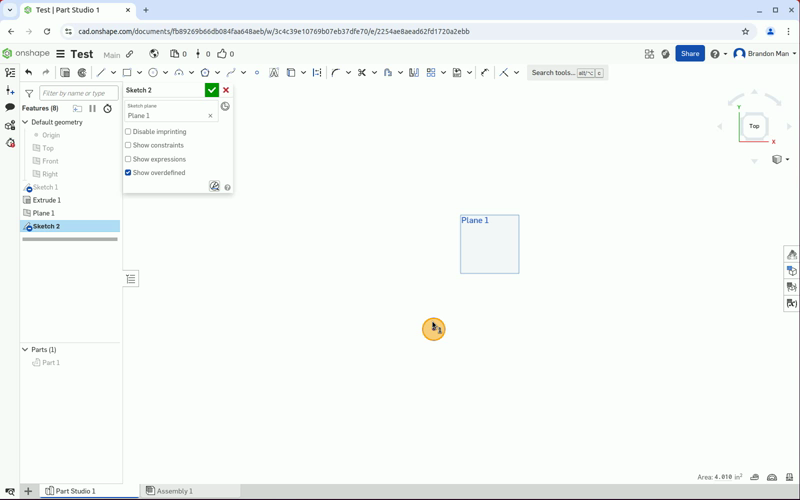
scroll(-6)
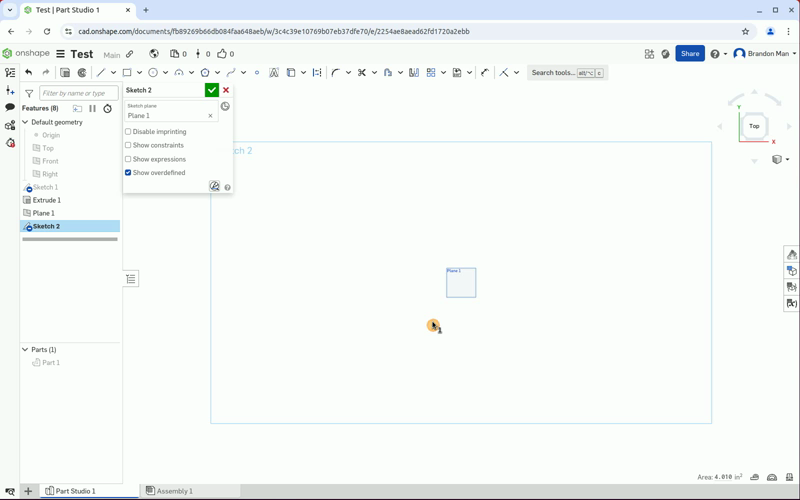
mouse_move(73, 352)
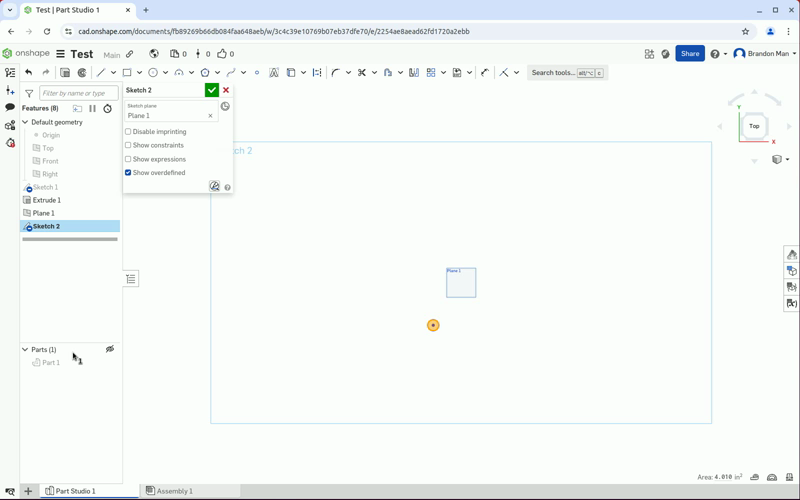
key(shift+y)
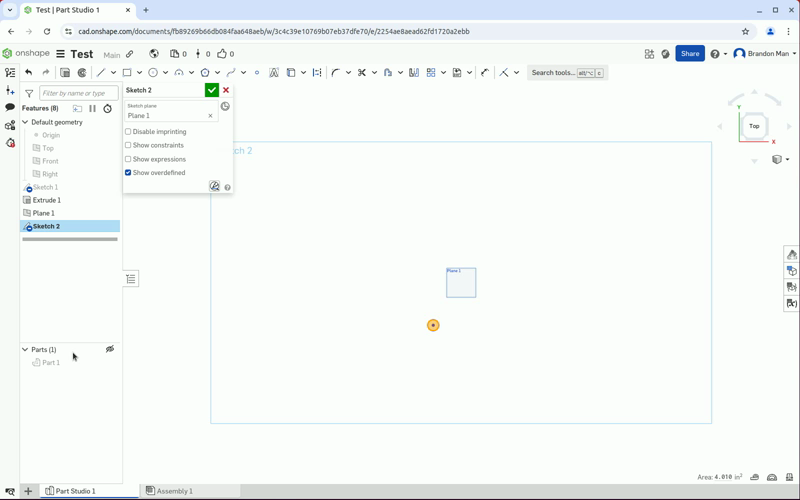
key(shift+e)
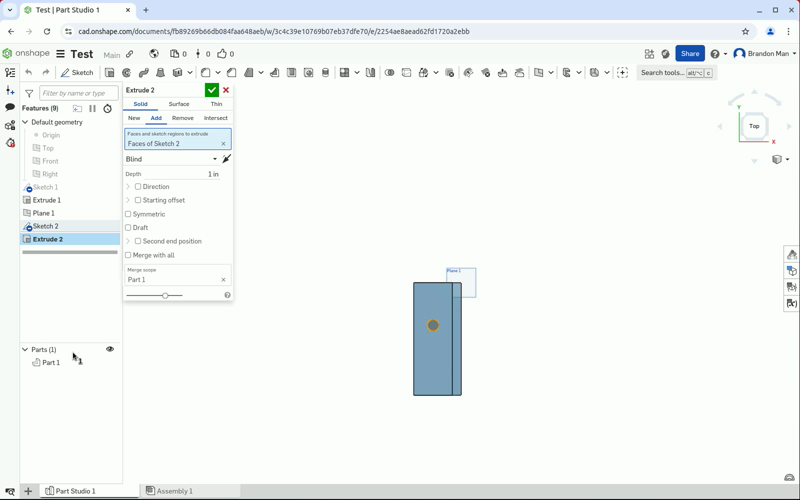
mouse_move(143, 106)
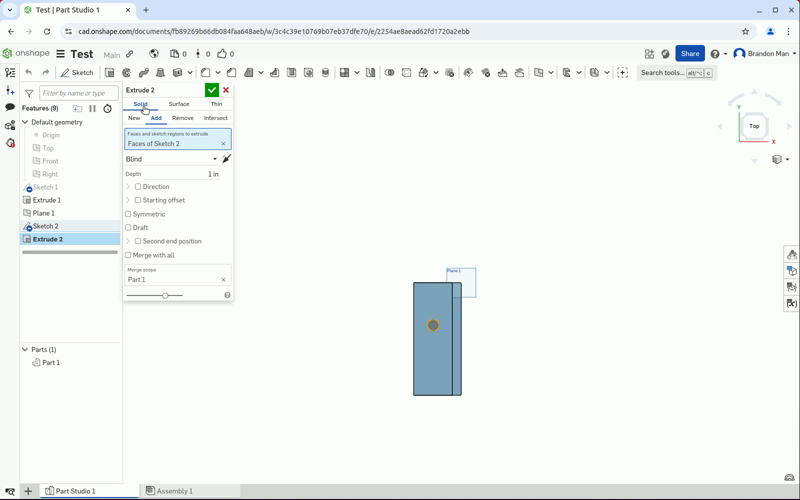
click(143, 106)
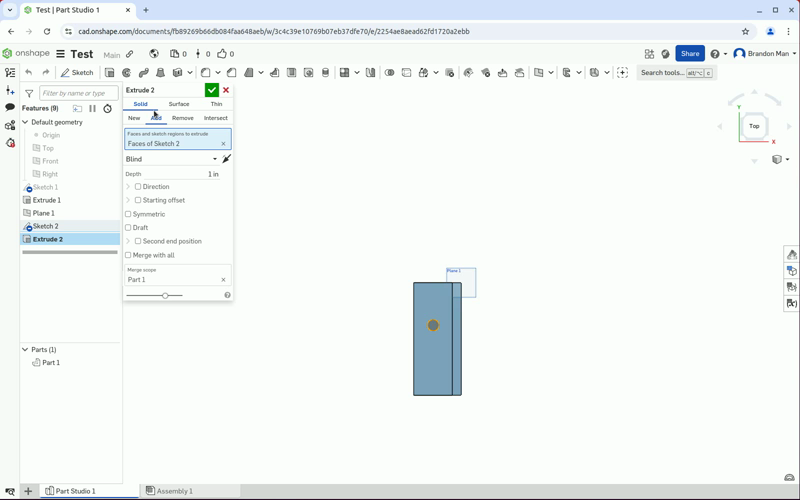
mouse_move(186, 120)
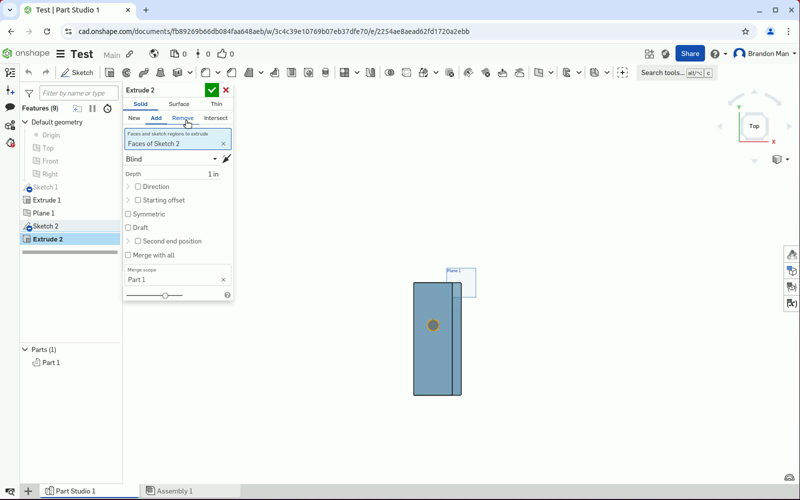
click(186, 120)
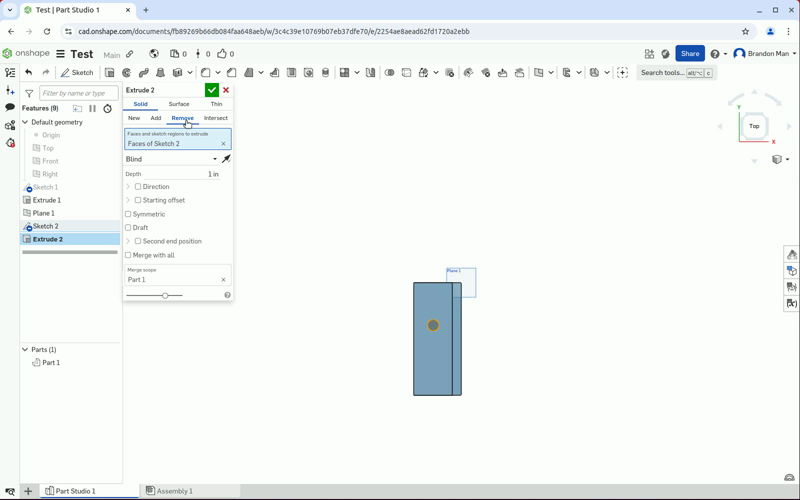
key(tab, 4)
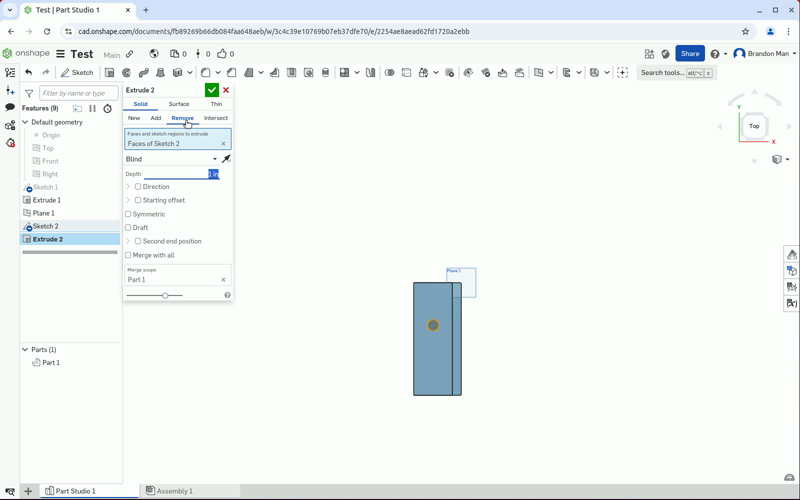
text(1.926)
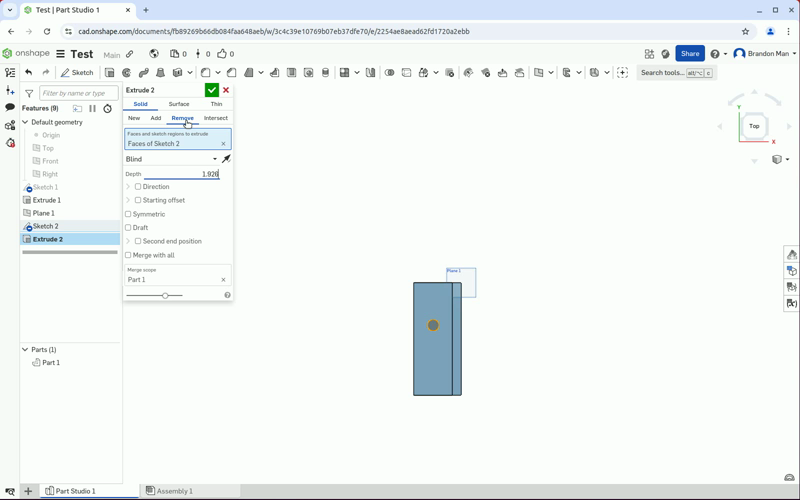
key(tab, 6)
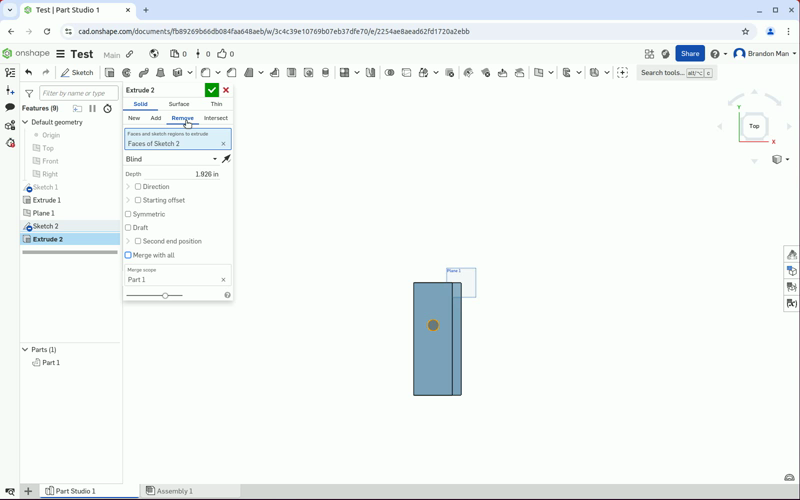
key(space)
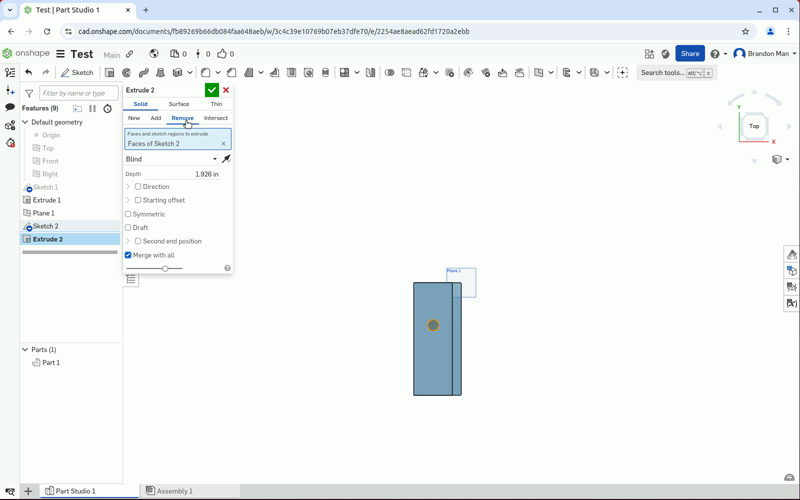
key(enter)
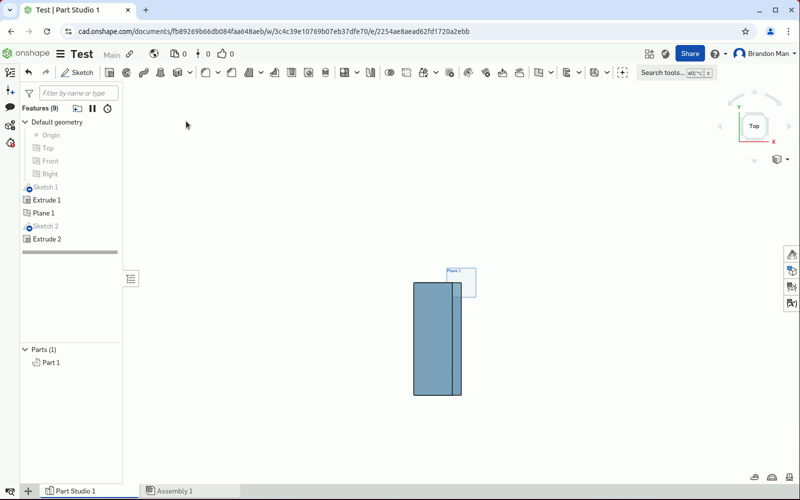
key(shift+h)
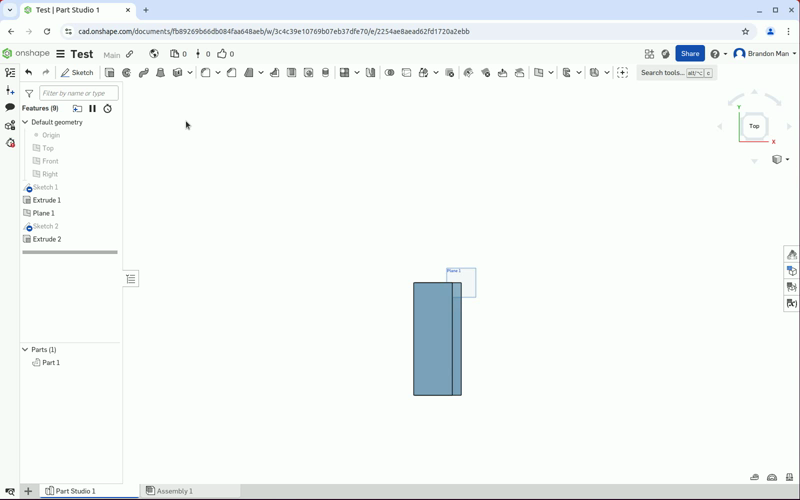
key(shift+h)
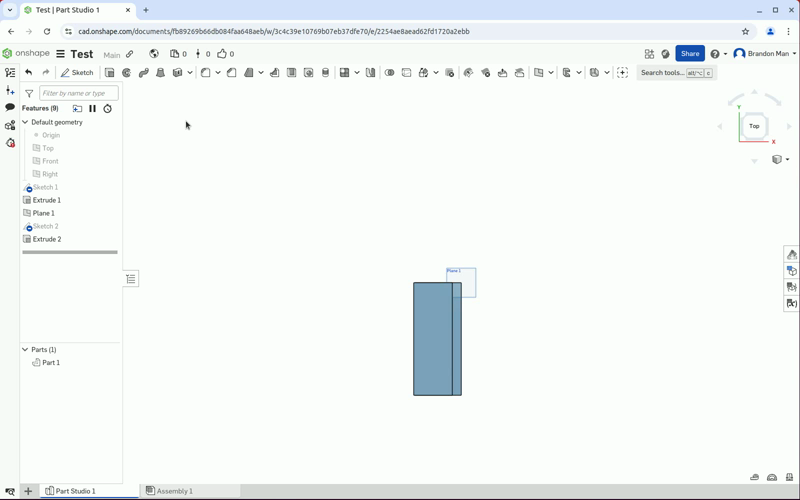
mouse_move(73, 189)
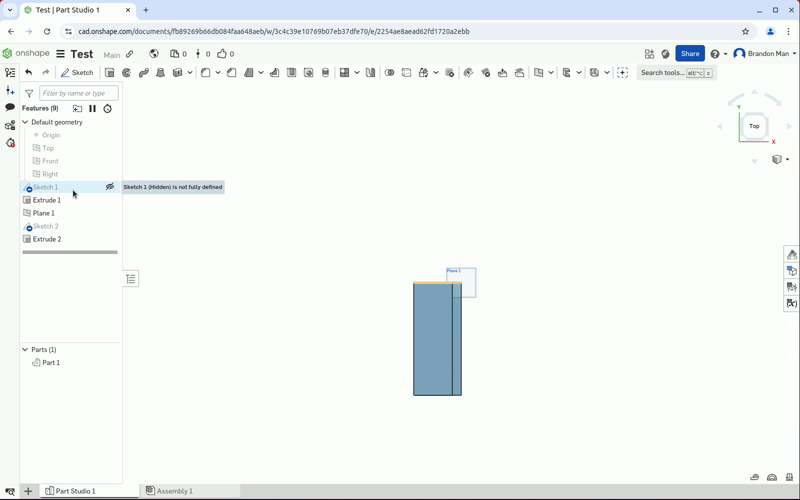
click(73, 189)
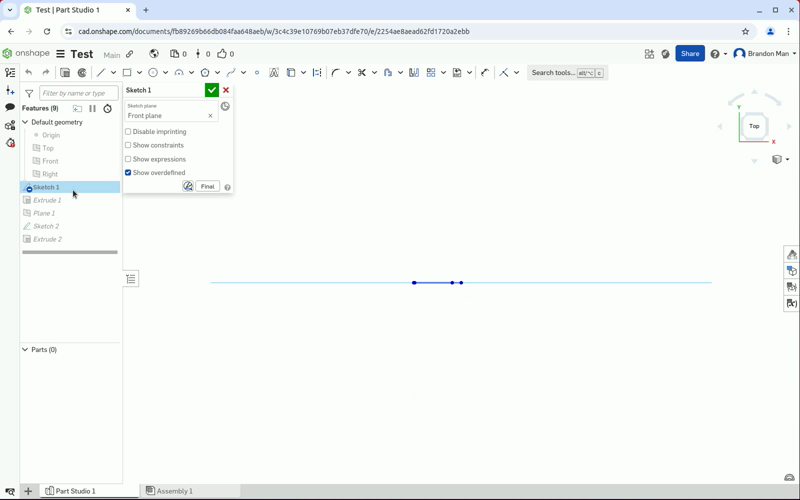
mouse_move(229, 92)
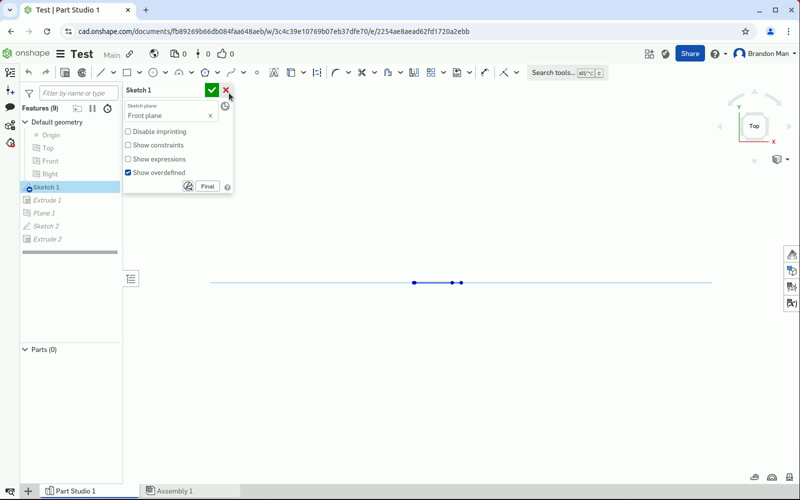
click(229, 92)
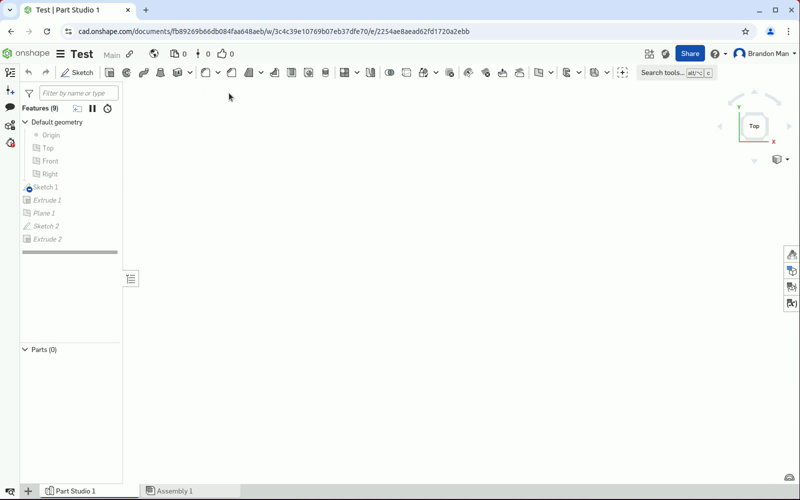
key(shift+s)
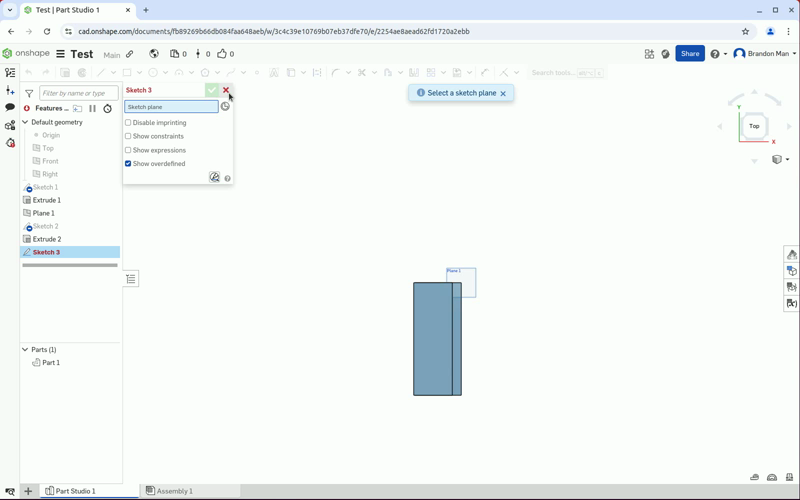
mouse_move(73, 215)
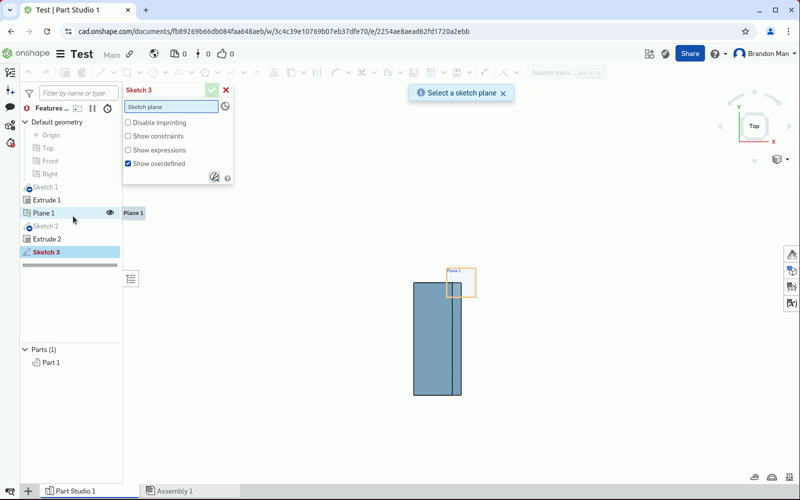
click(73, 215)
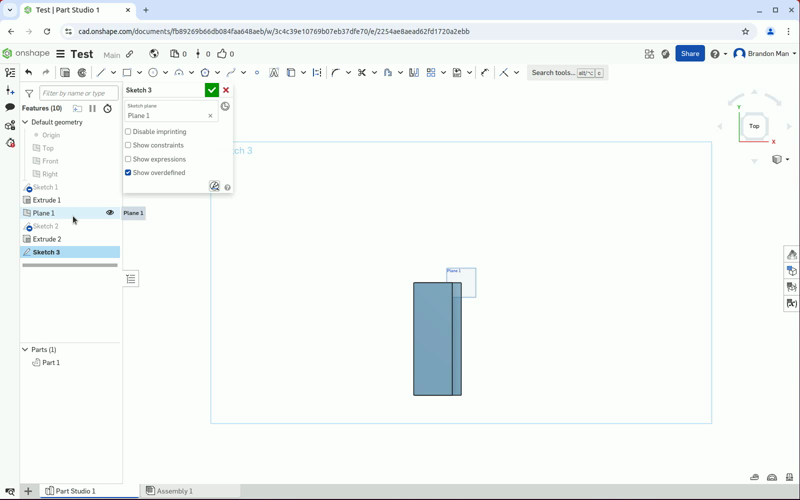
mouse_move(73, 352)
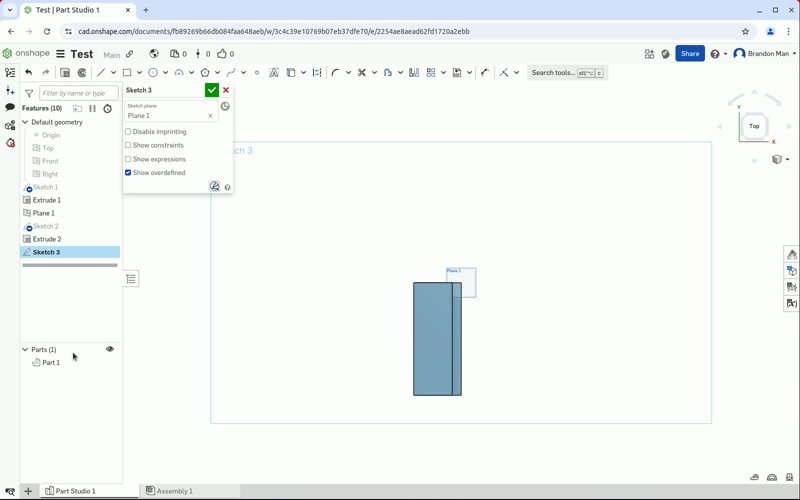
key(y)
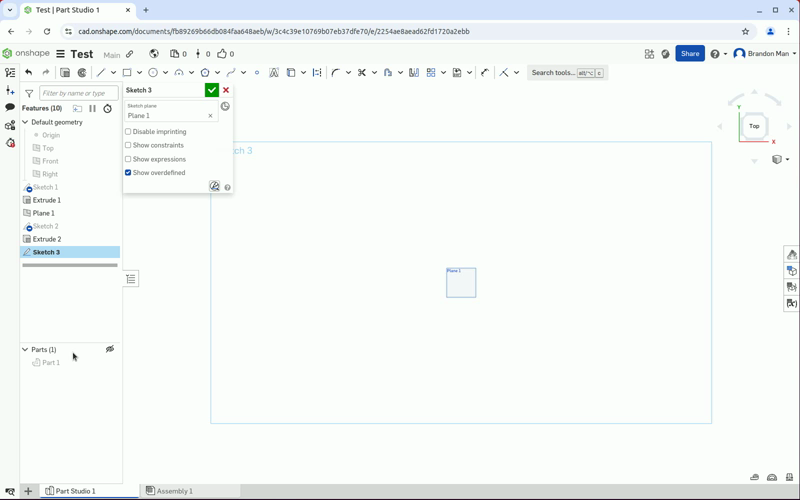
key(c)
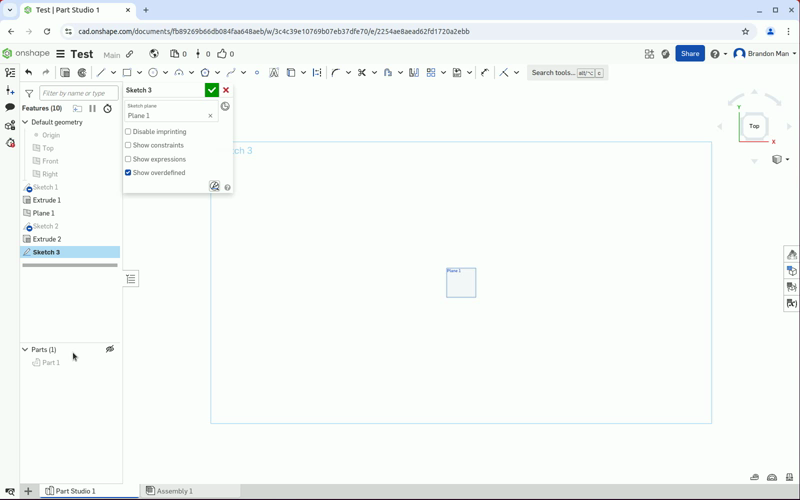
key_down(shift)
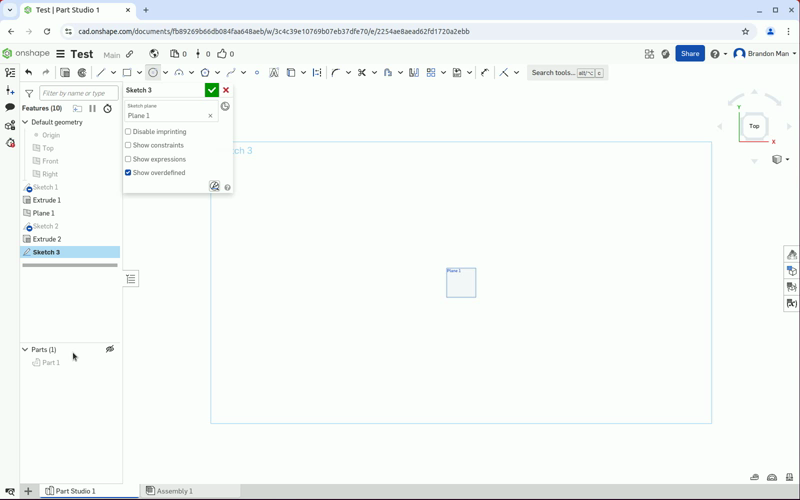
mouse_move(433, 381)
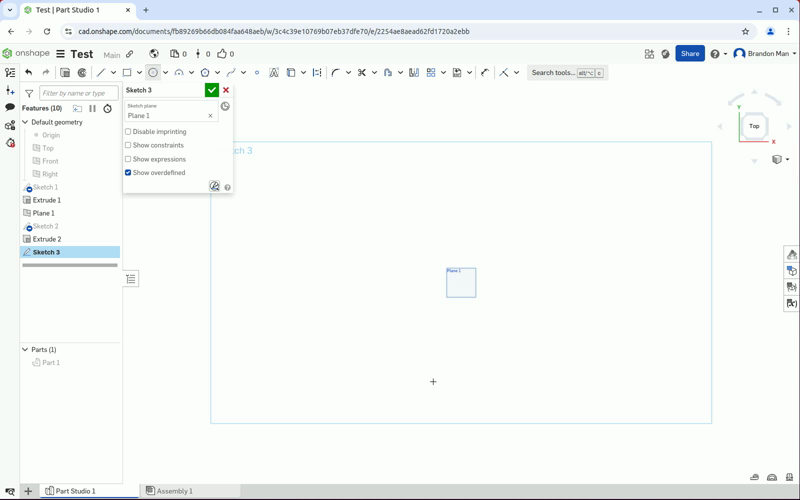
click(433, 381)
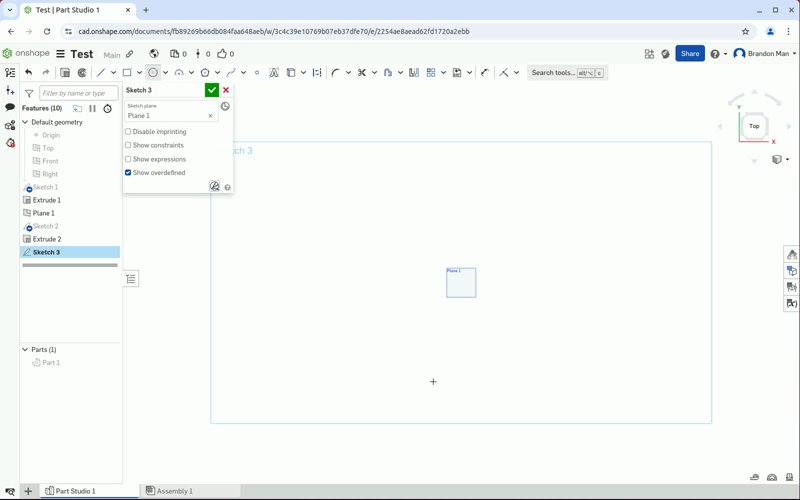
key_up(shift)
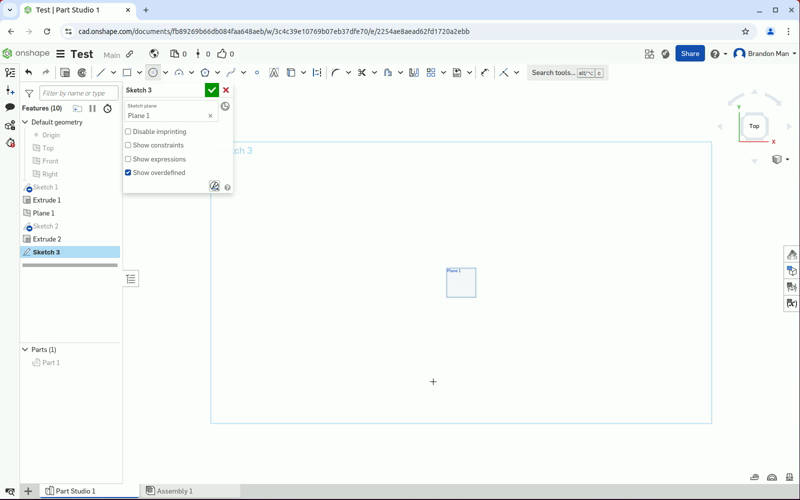
mouse_move(438, 381)
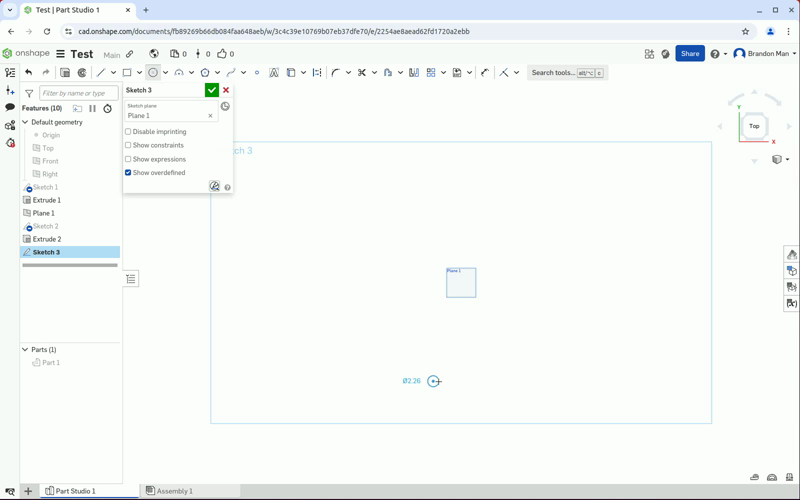
click(438, 381)
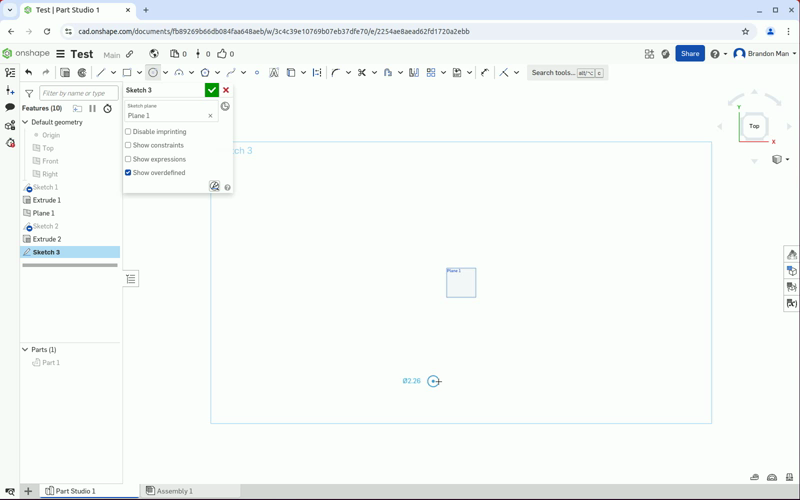
key(esc)
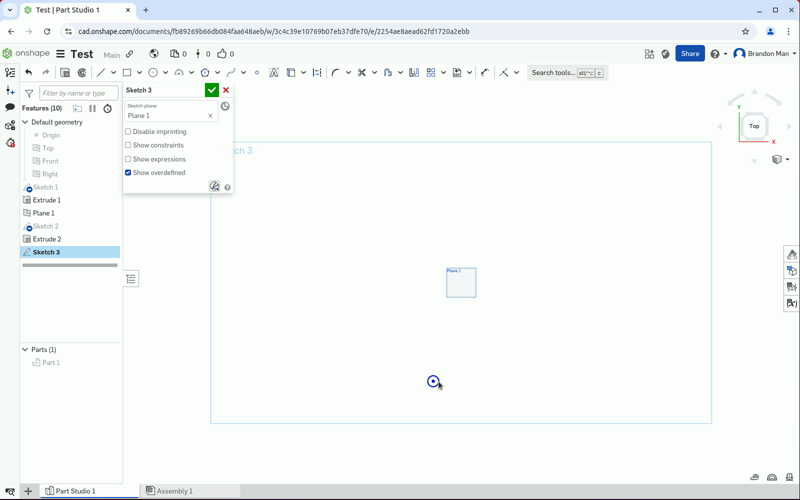
mouse_move(434, 376)
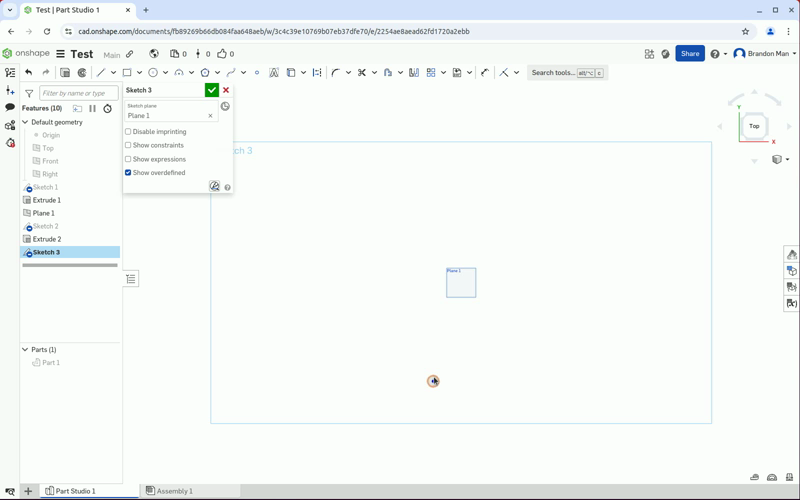
scroll(6)
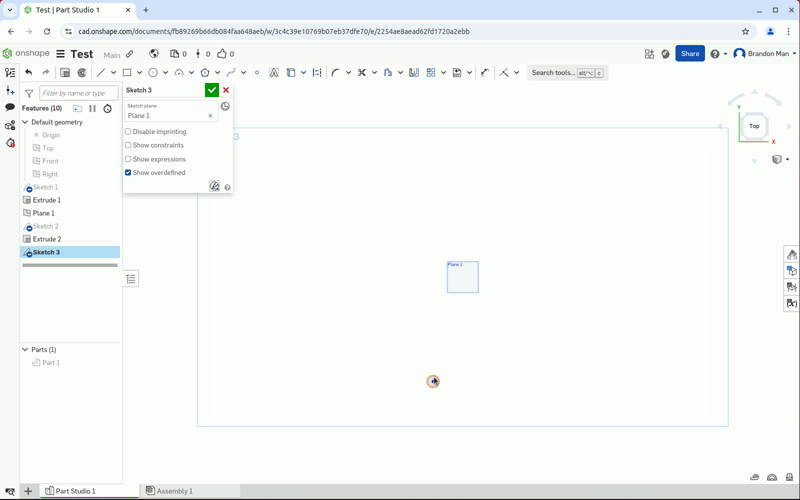
scroll(6)
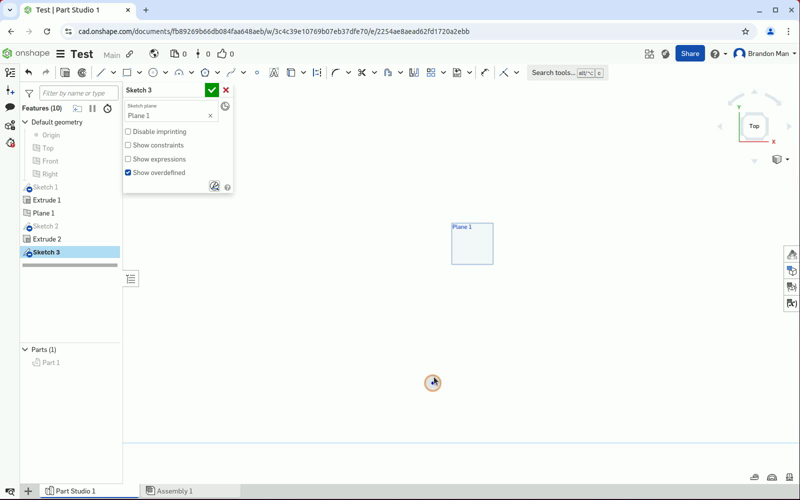
scroll(6)
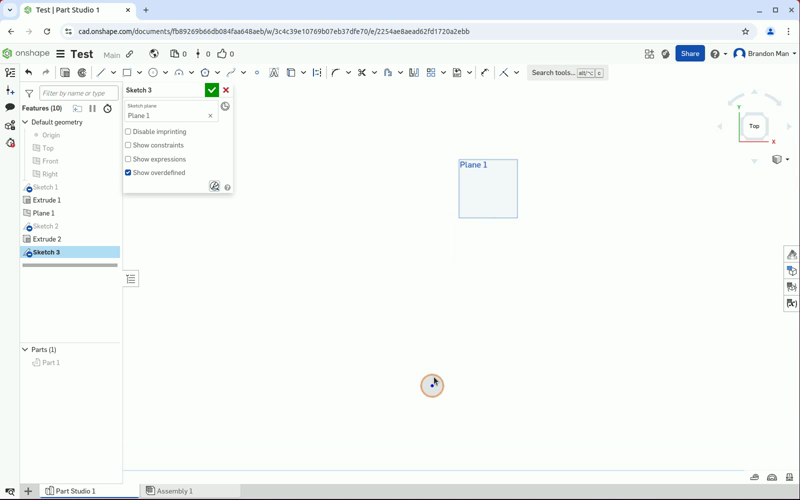
scroll(6)
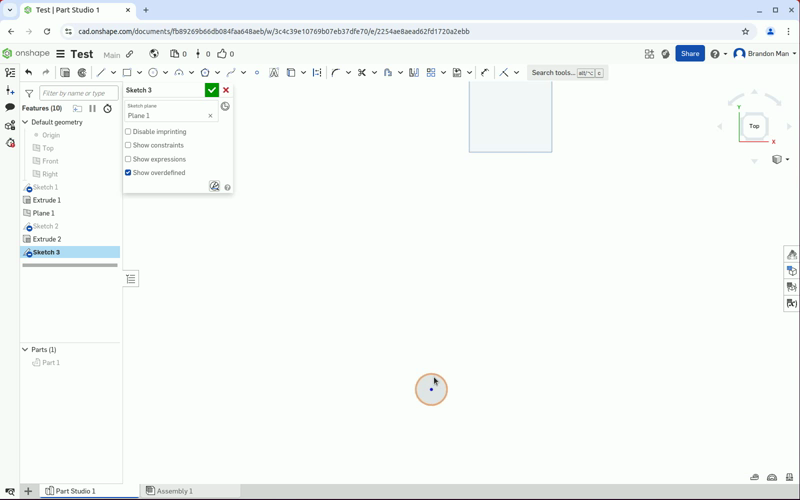
scroll(6)
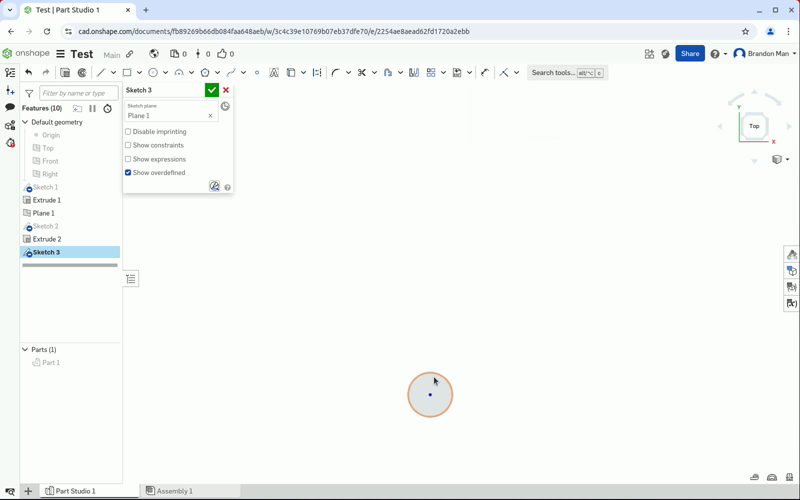
scroll(6)
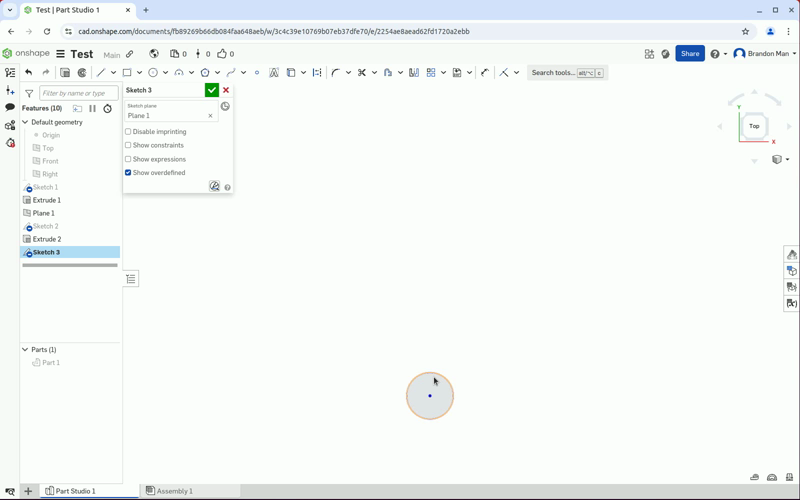
scroll(6)
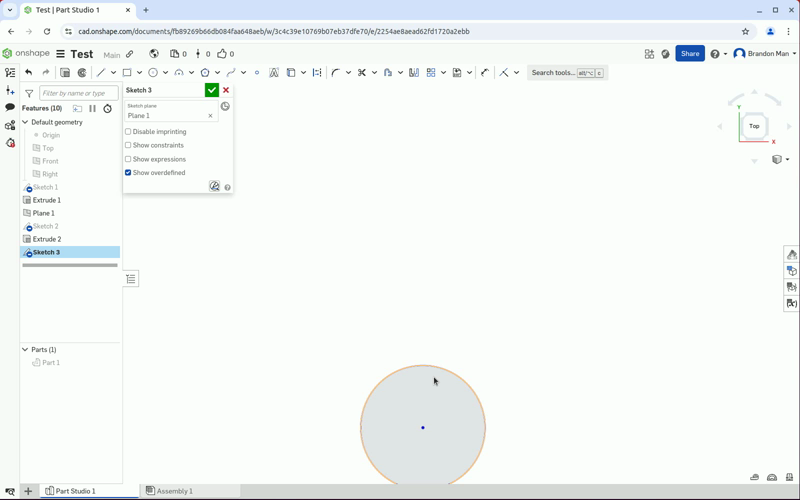
click(434, 376)
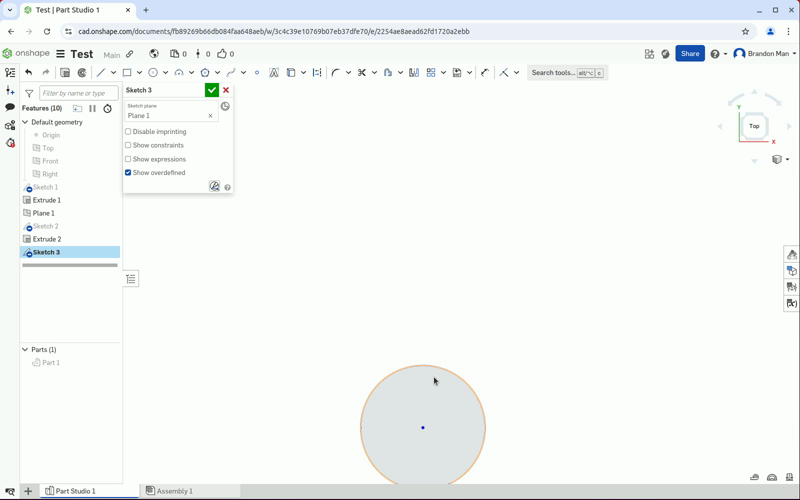
scroll(-6)
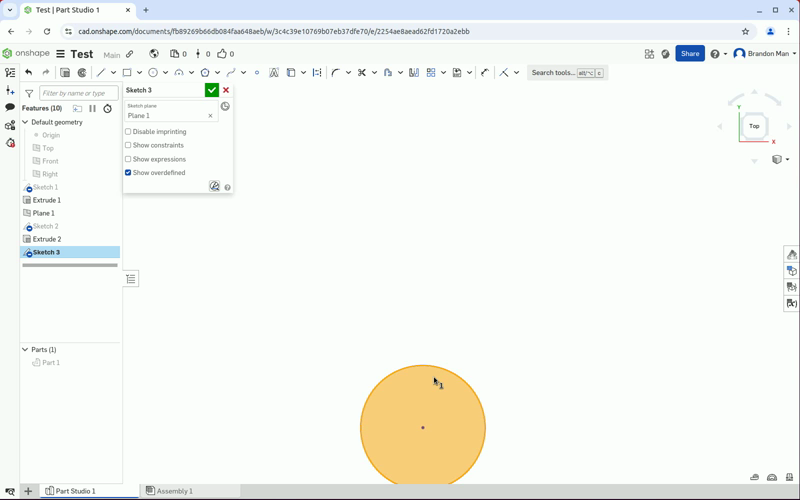
scroll(-6)
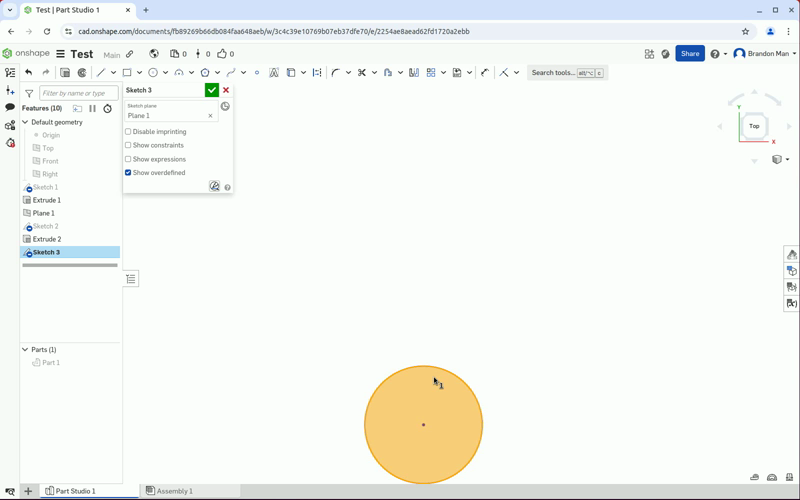
scroll(-6)
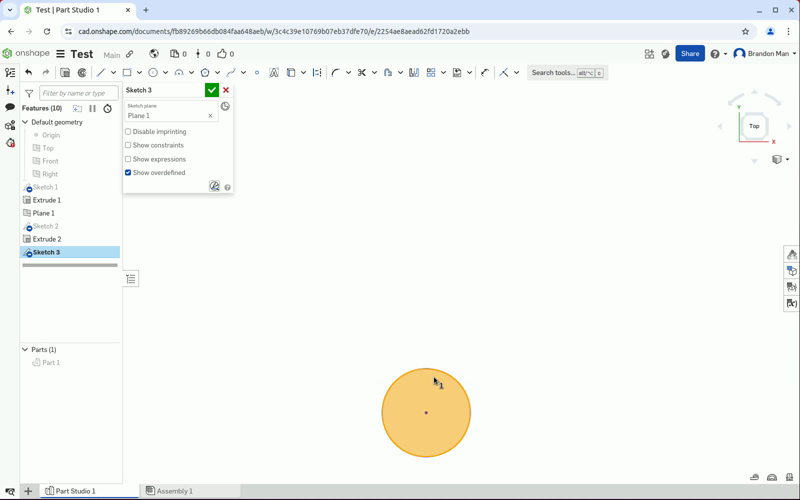
scroll(-6)
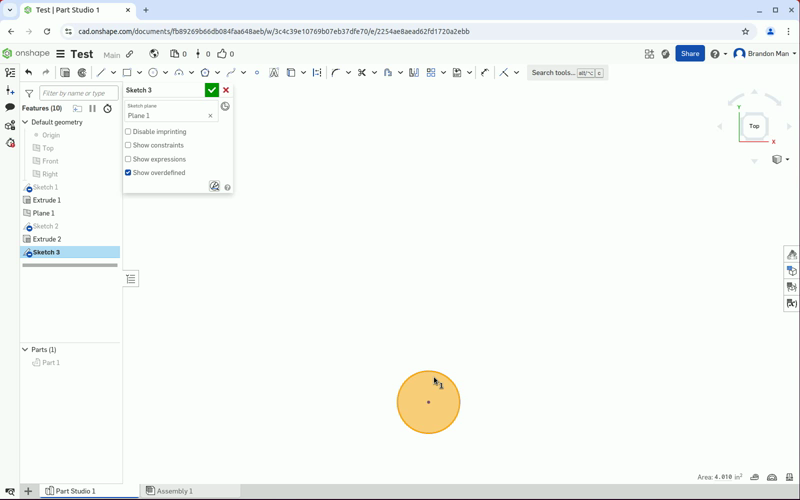
scroll(-6)
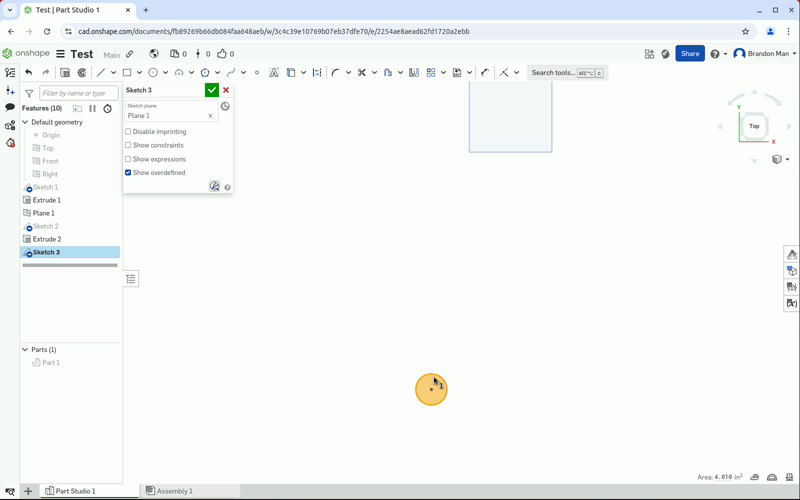
scroll(-6)
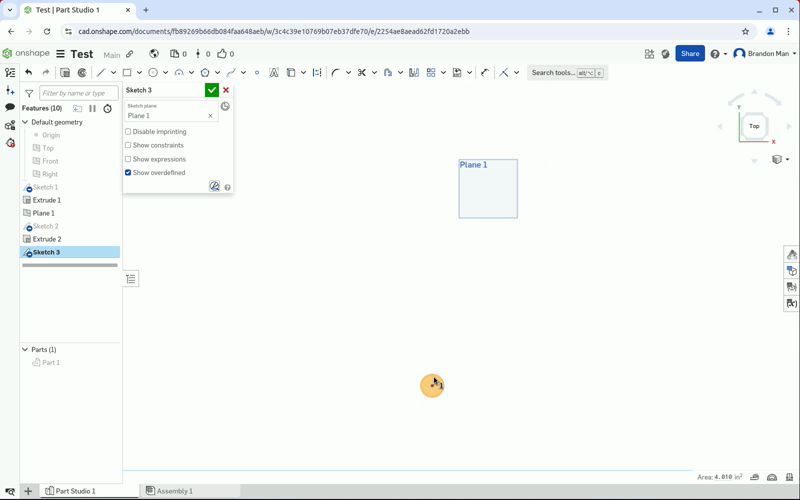
scroll(-6)
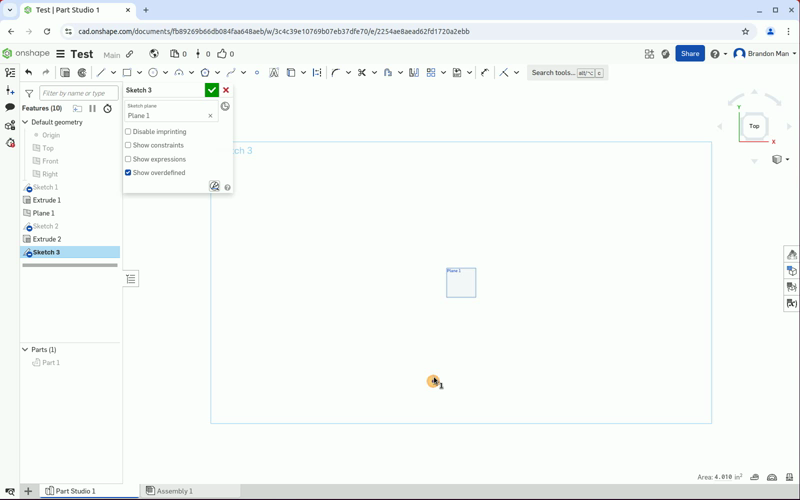
mouse_move(73, 352)
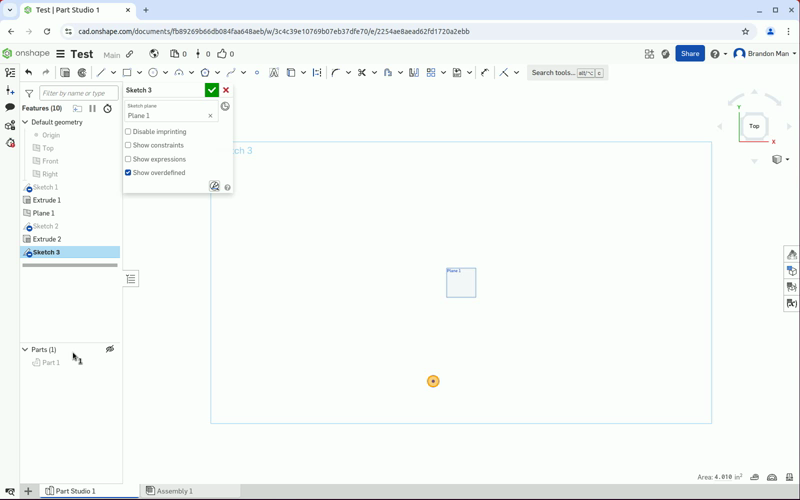
key(shift+y)
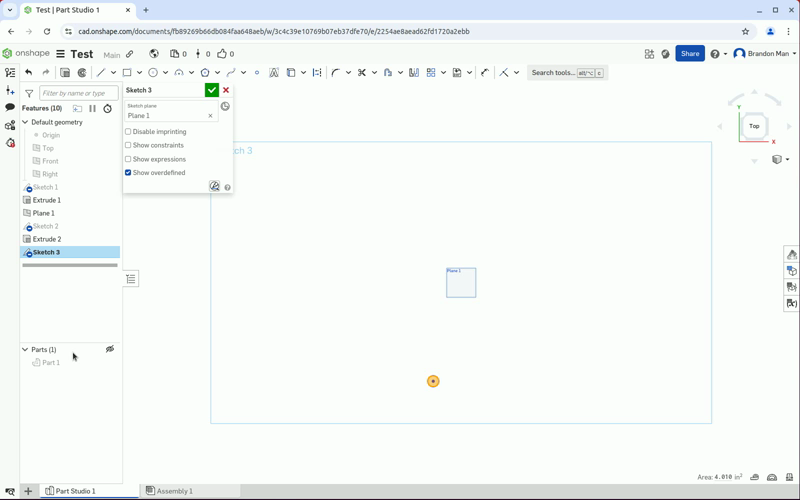
key(shift+e)
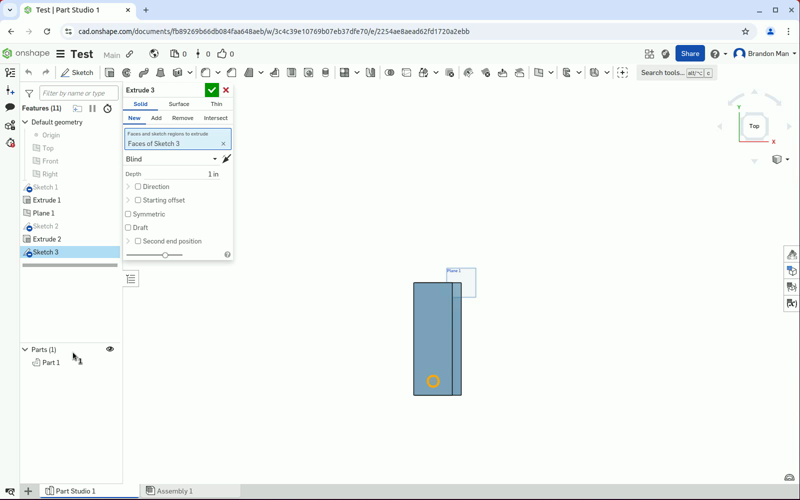
mouse_move(143, 106)
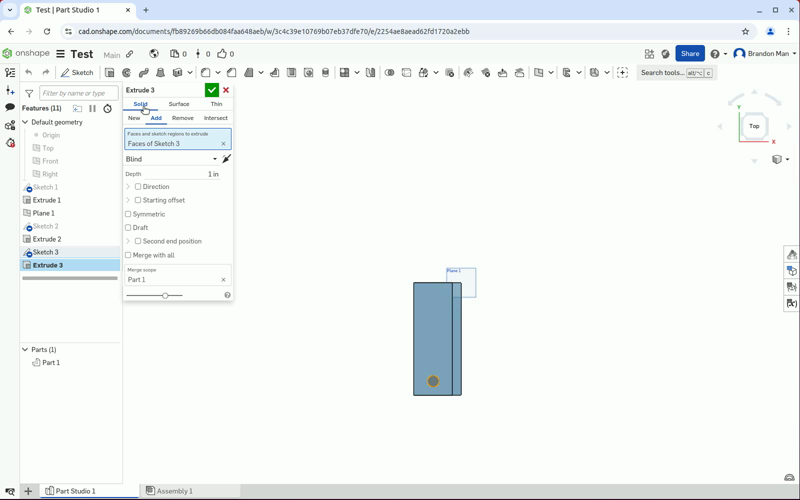
click(143, 106)
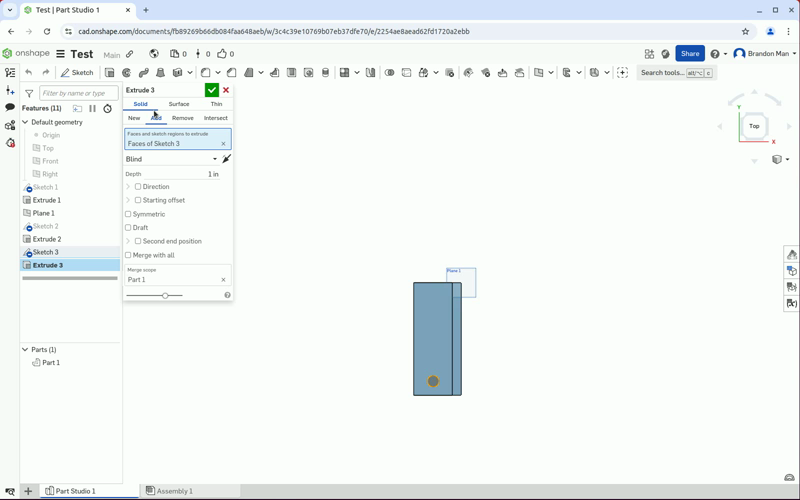
mouse_move(186, 120)
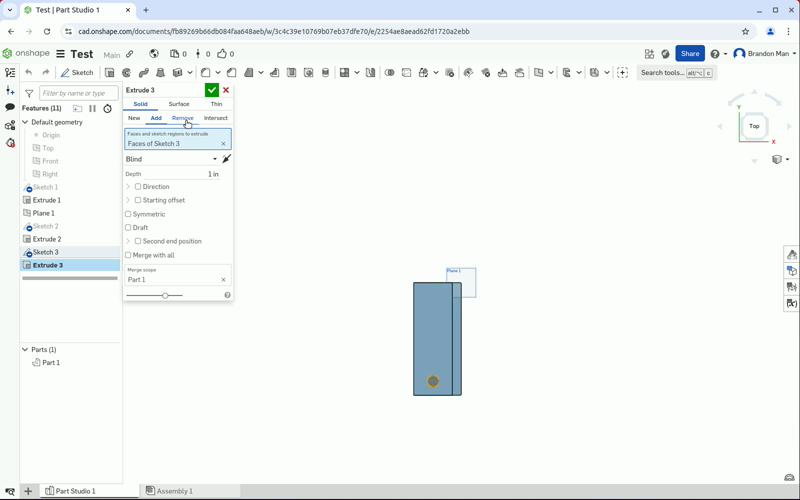
click(186, 120)
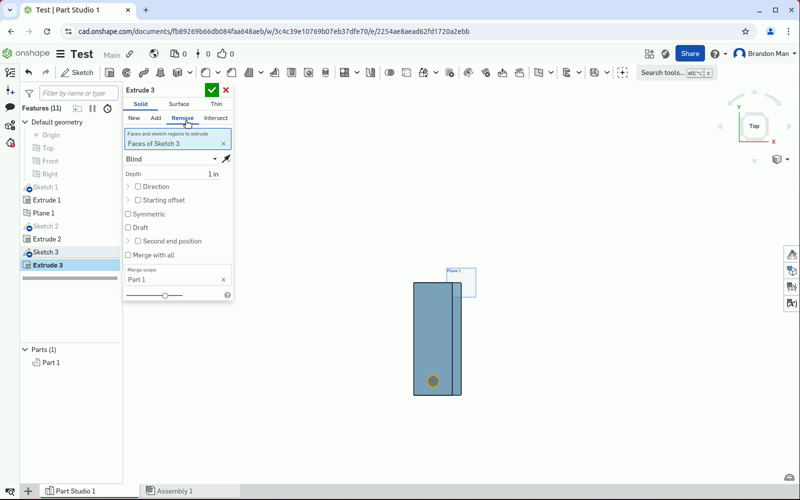
key(tab, 4)
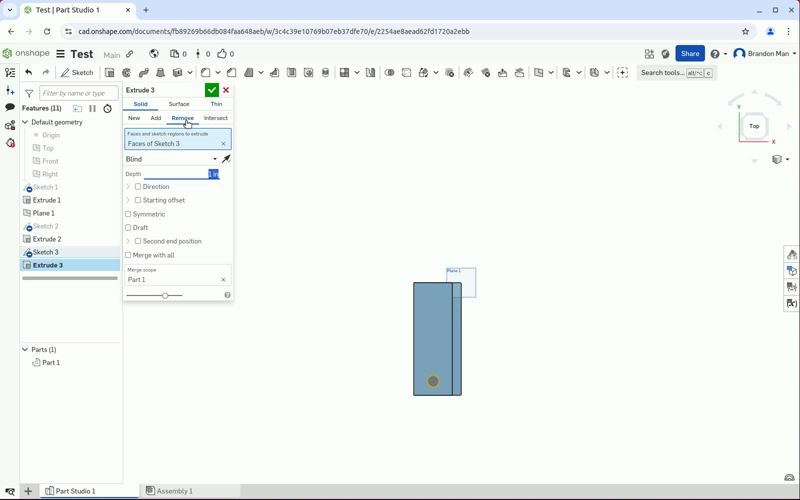
text(1.926)
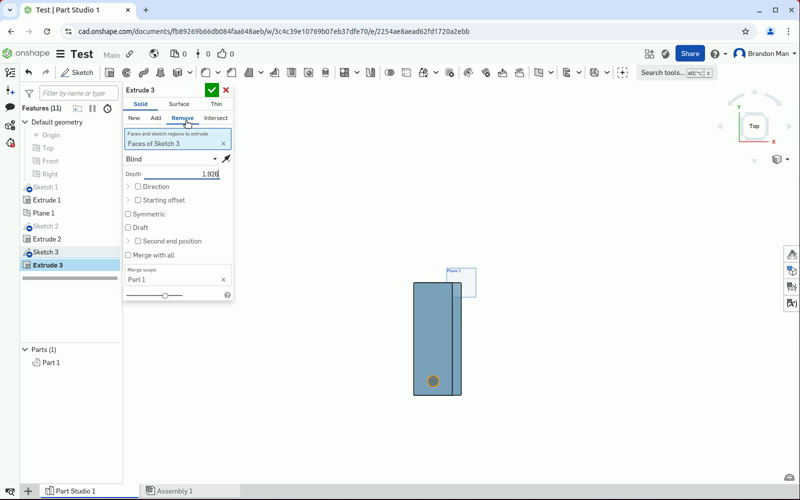
key(tab, 6)
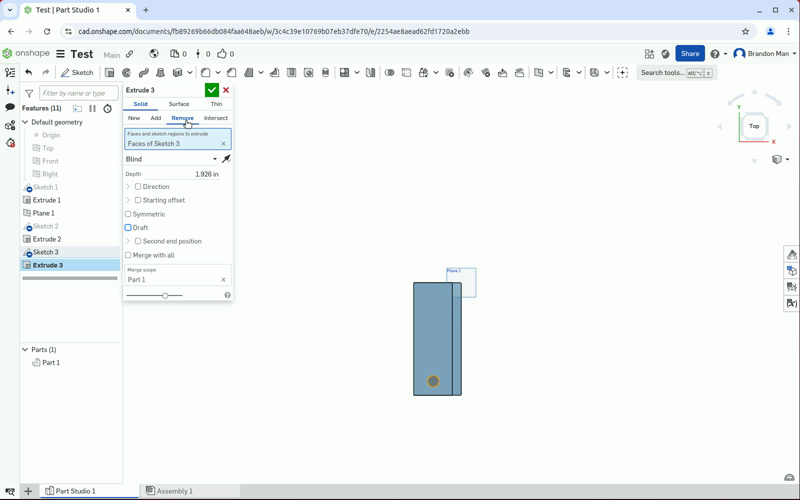
key(space)
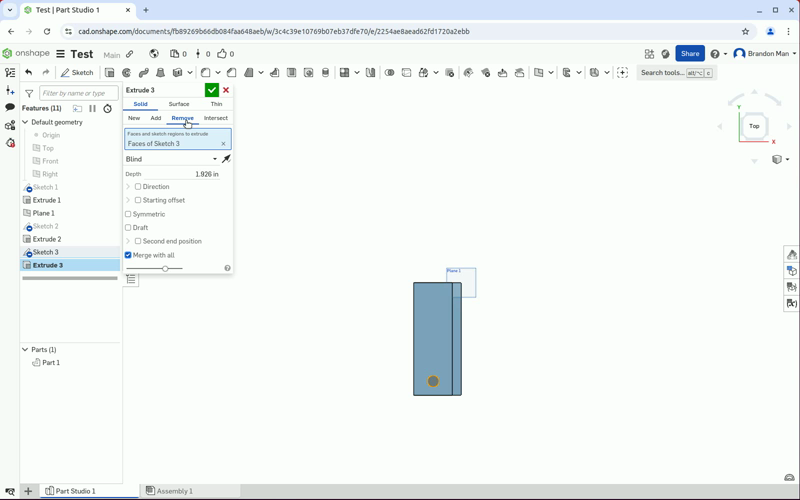
key(enter)
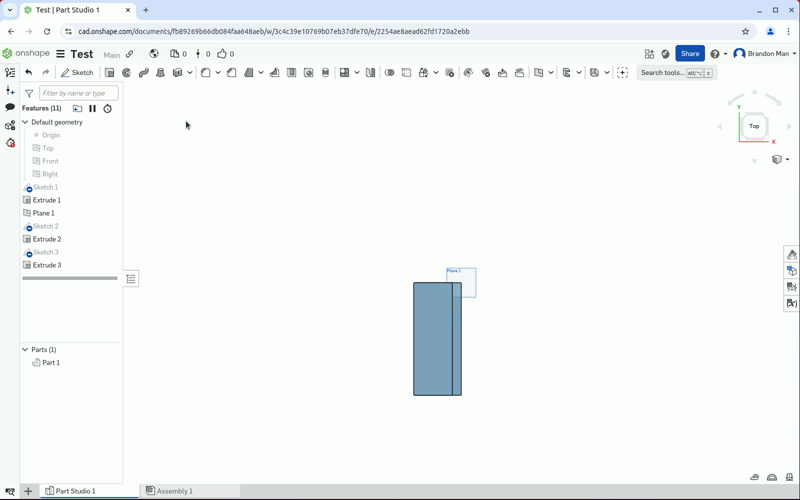
key(shift+h)
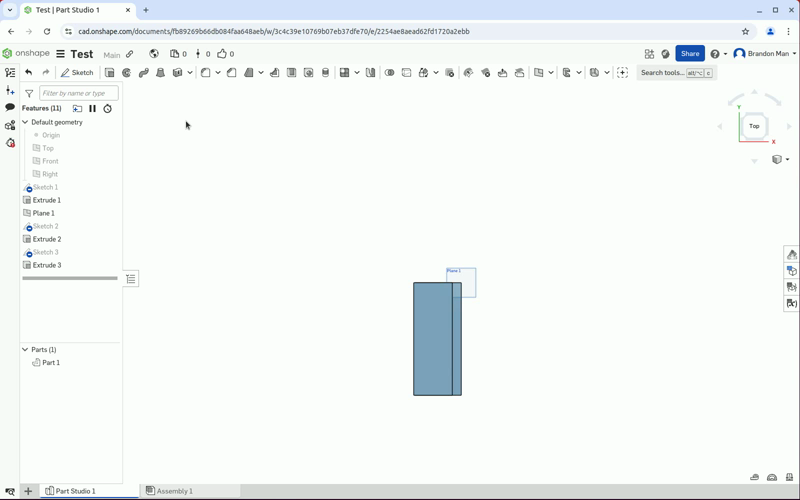
key(shift+h)
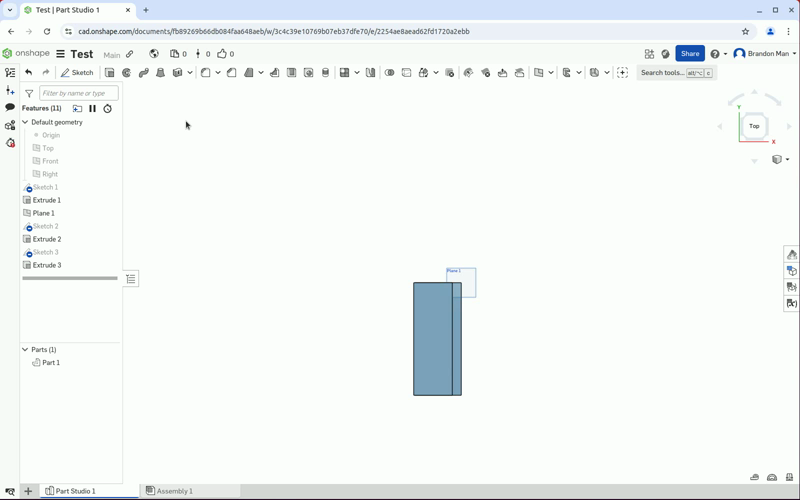
mouse_move(73, 189)
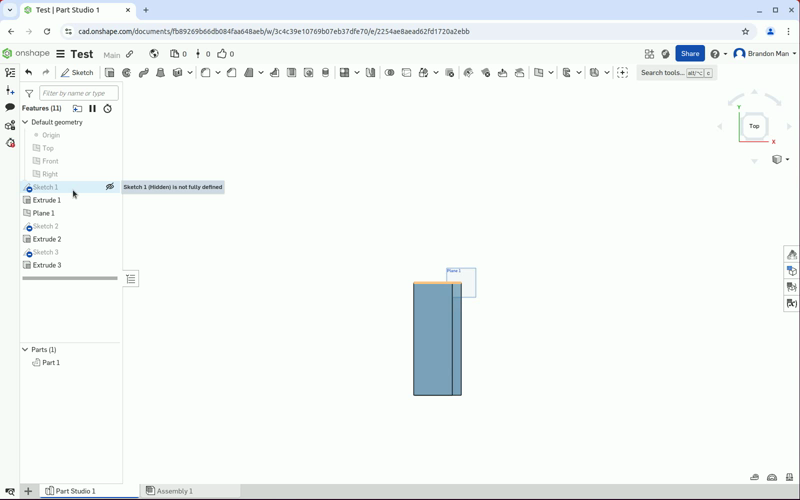
click(73, 189)
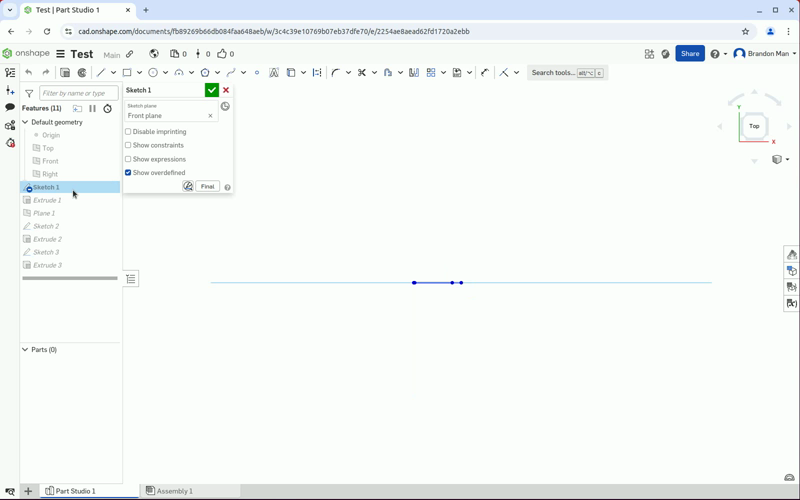
mouse_move(229, 92)
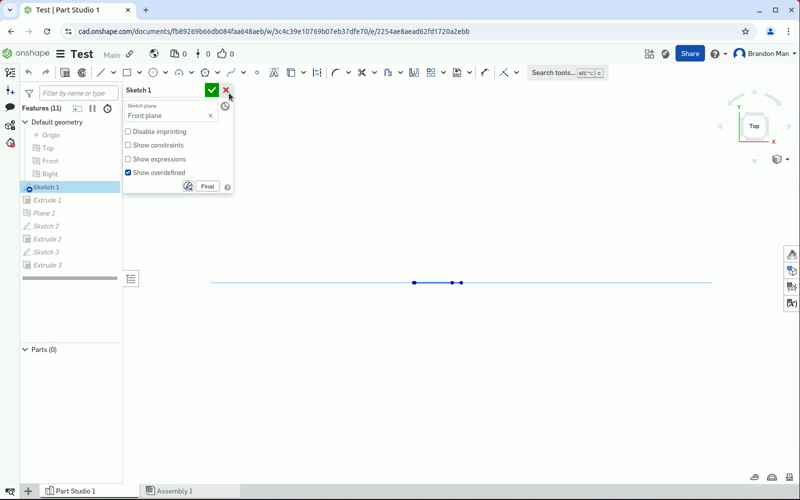
click(229, 92)
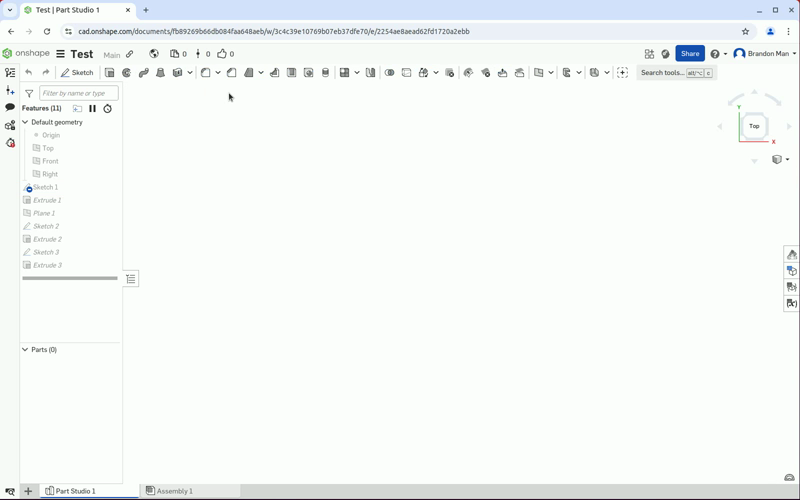
key(shift+s)
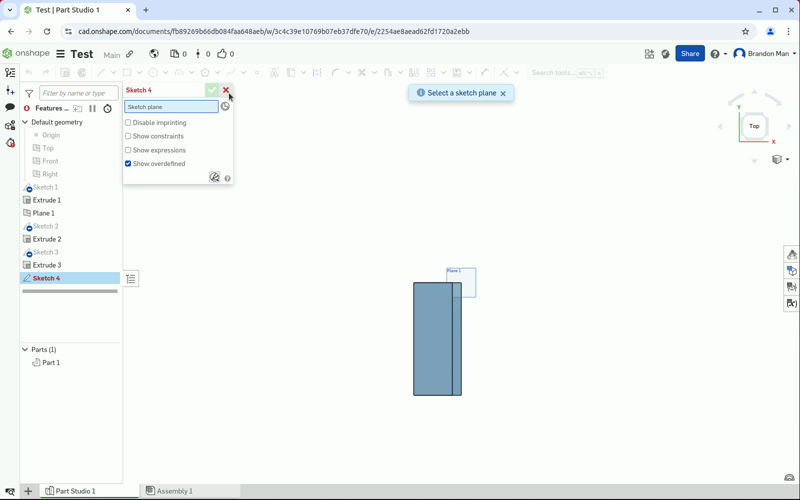
mouse_move(73, 215)
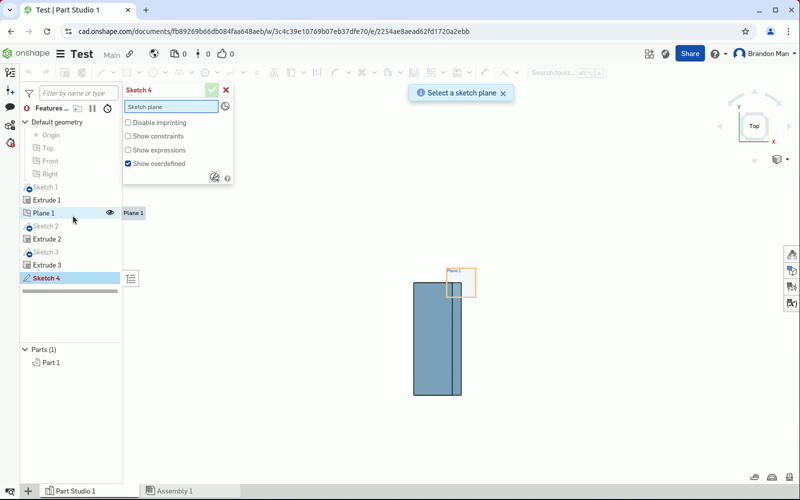
click(73, 215)
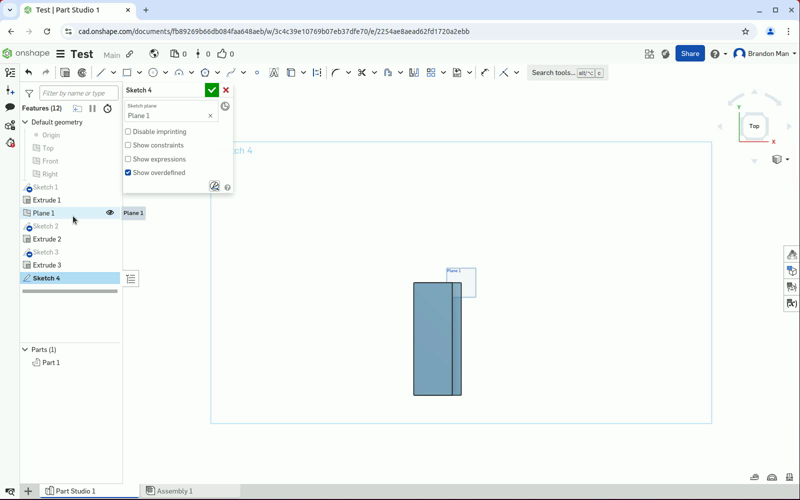
mouse_move(73, 352)
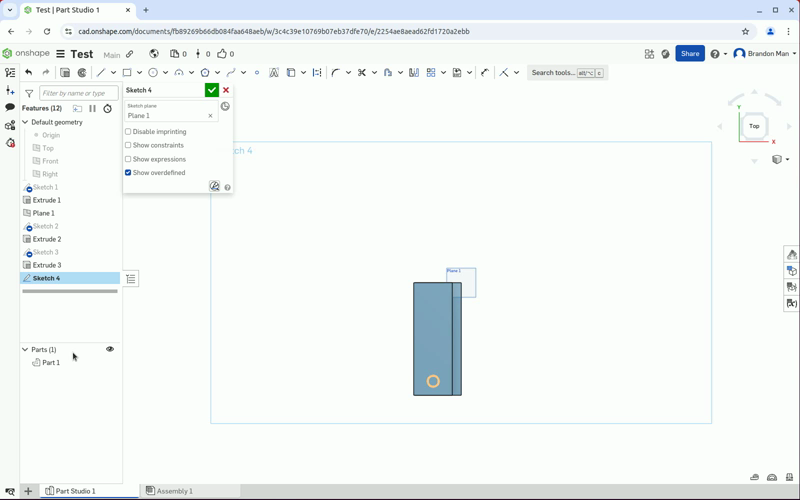
key(y)
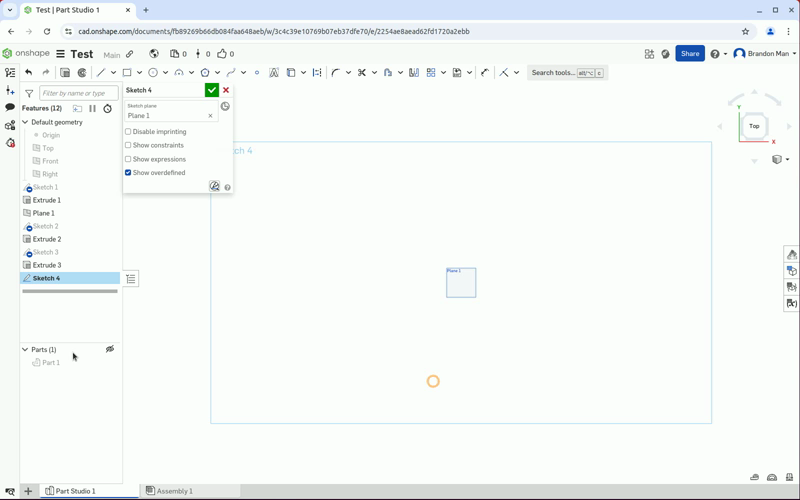
key(c)
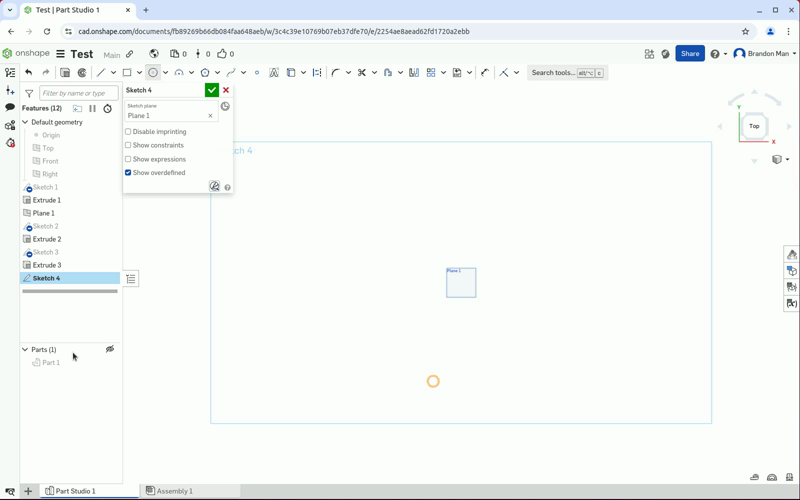
key_down(shift)
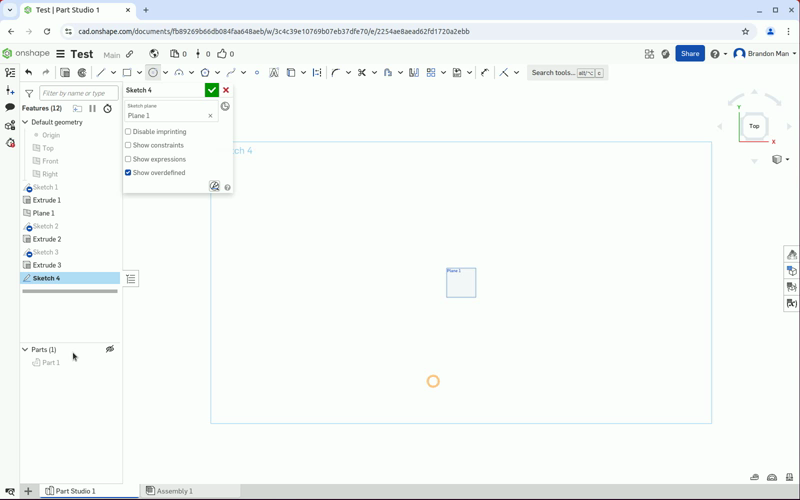
mouse_move(433, 297)
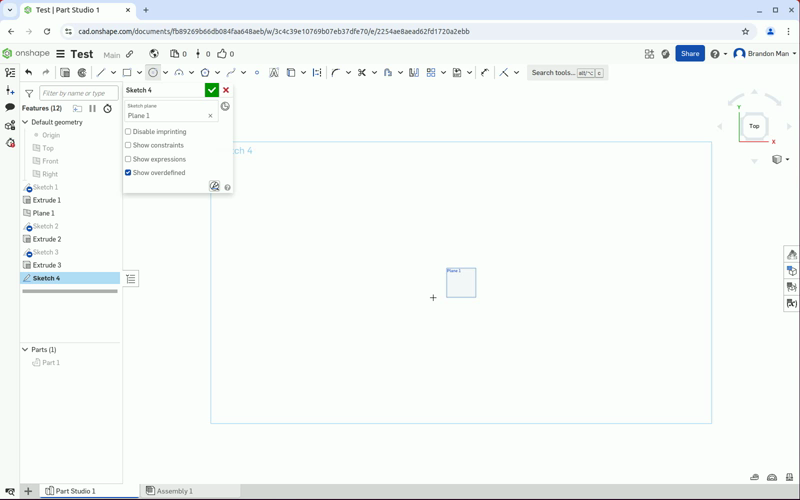
click(433, 297)
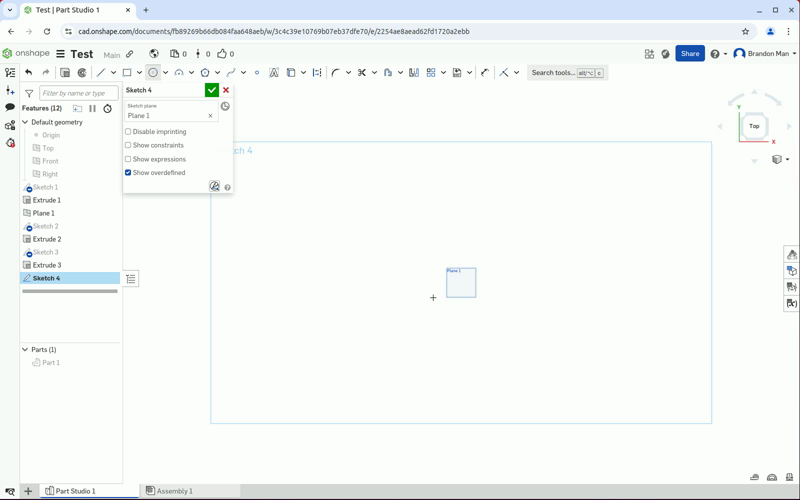
key_up(shift)
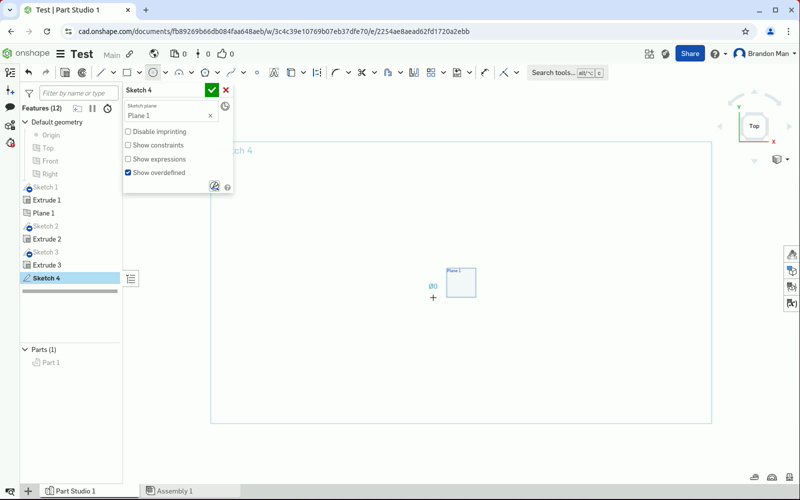
mouse_move(438, 297)
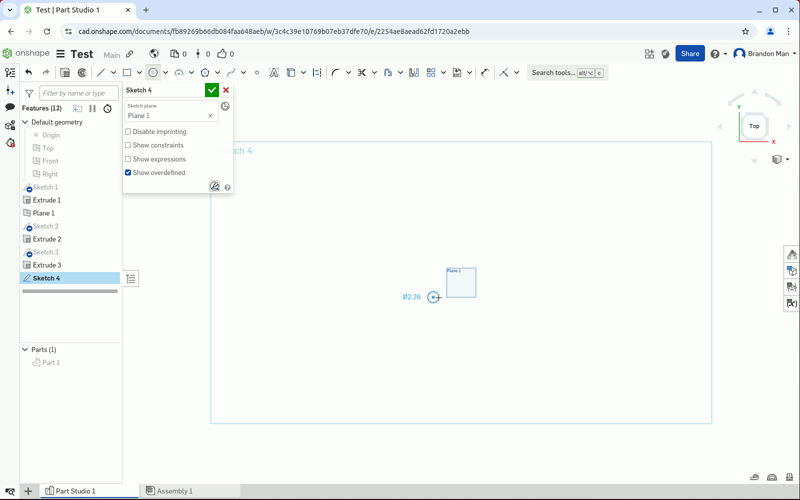
click(438, 297)
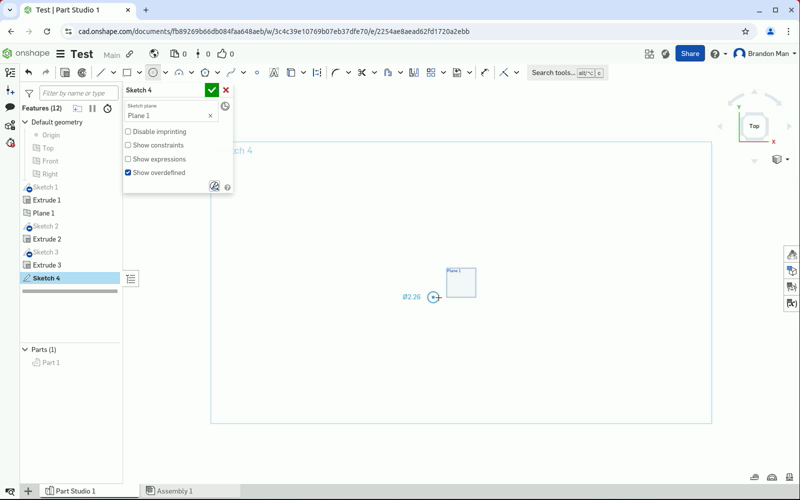
key(esc)
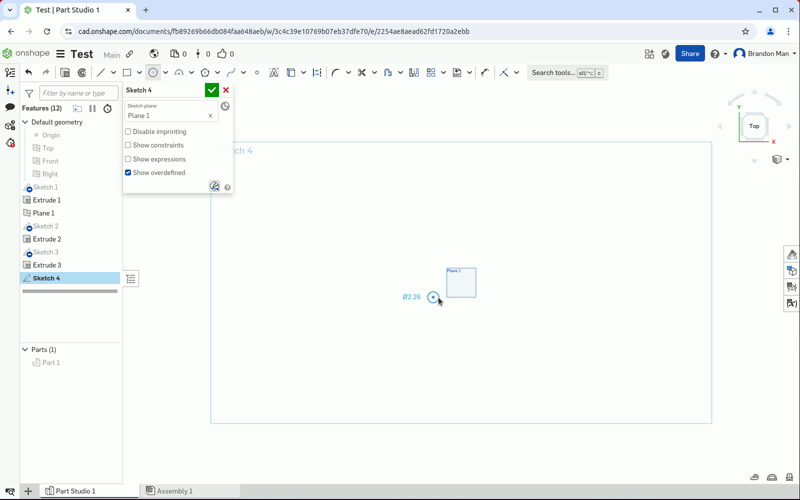
mouse_move(431, 295)
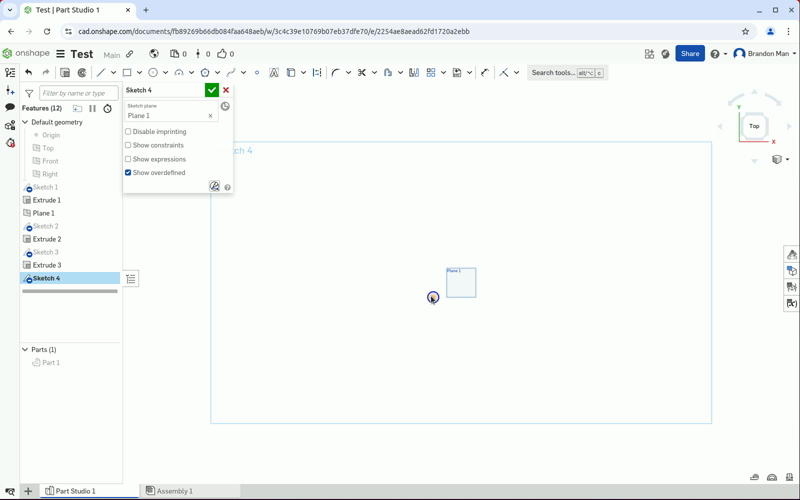
scroll(6)
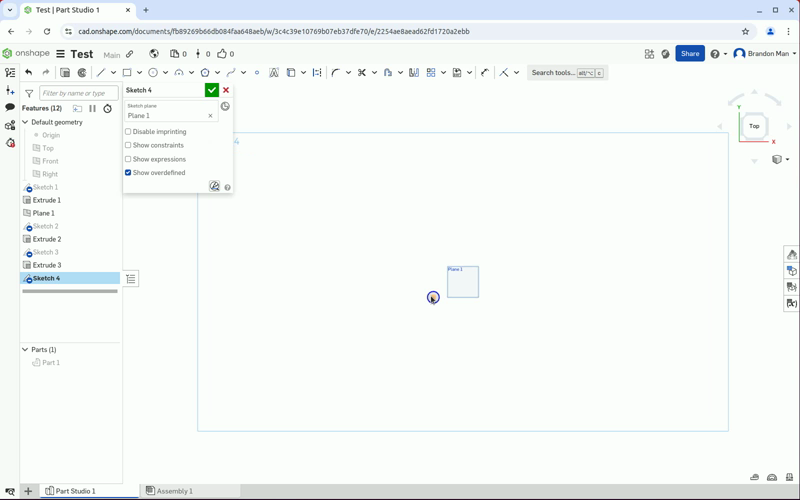
scroll(6)
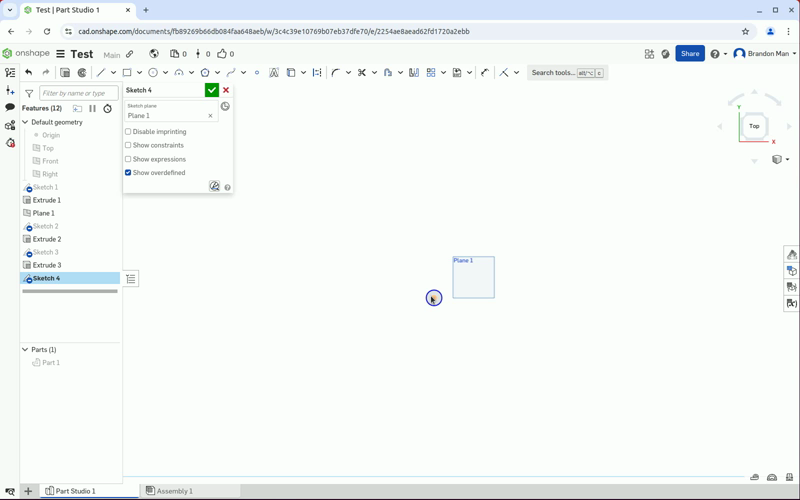
scroll(6)
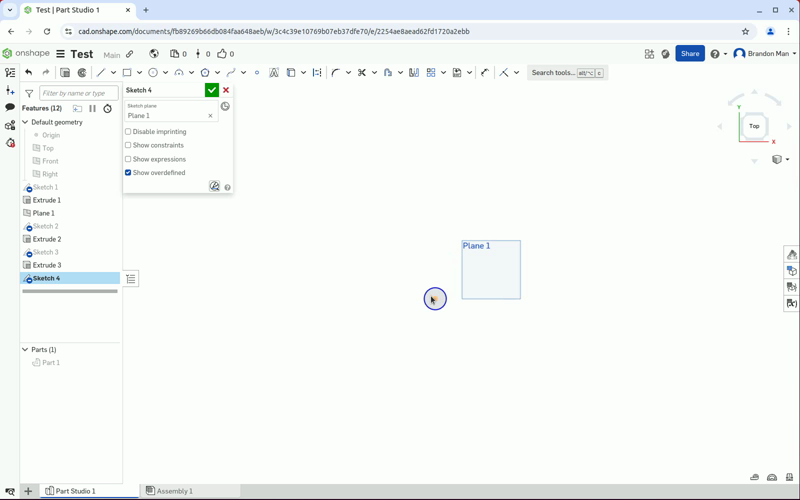
scroll(6)
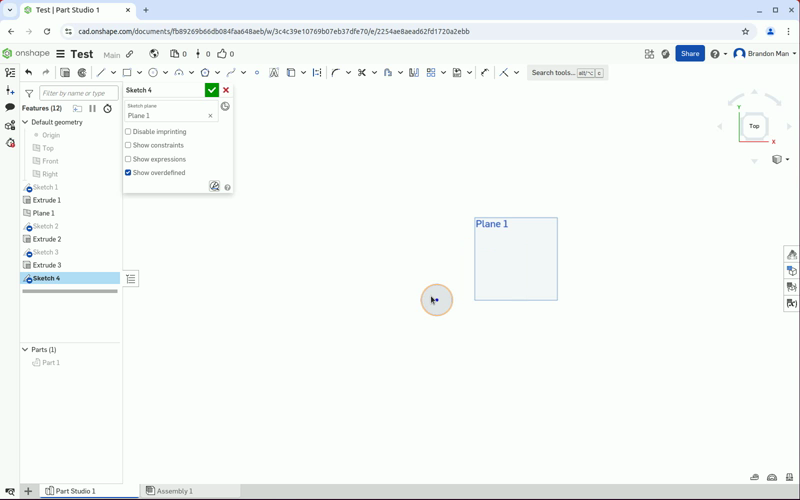
scroll(6)
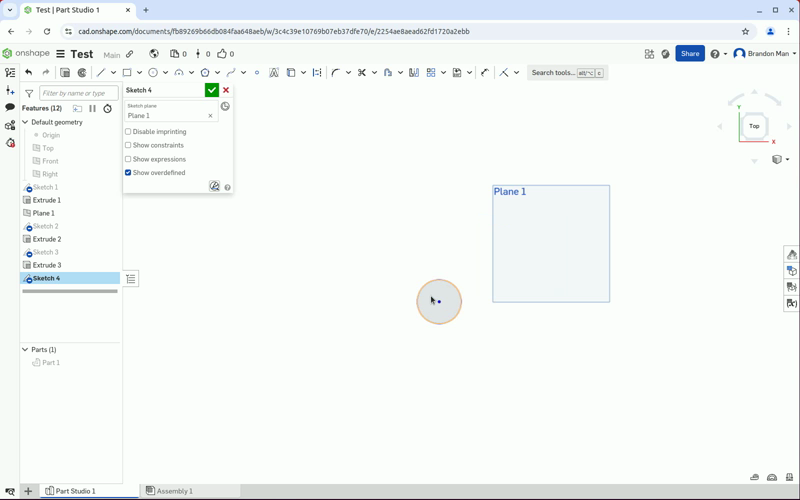
scroll(6)
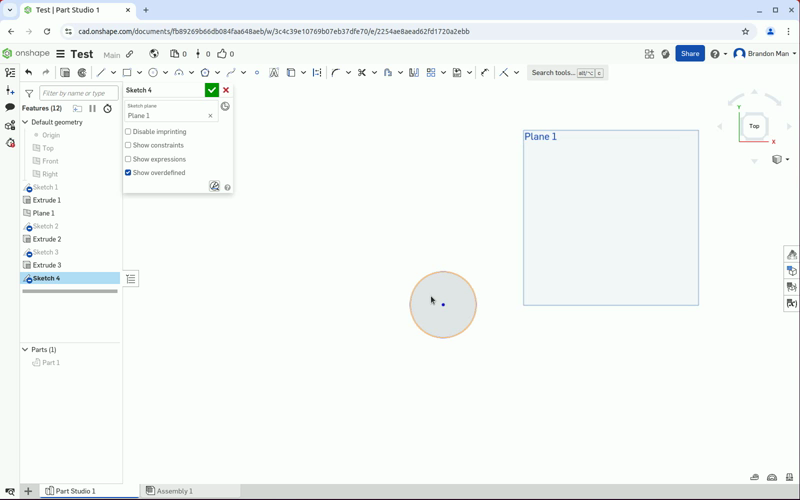
scroll(6)
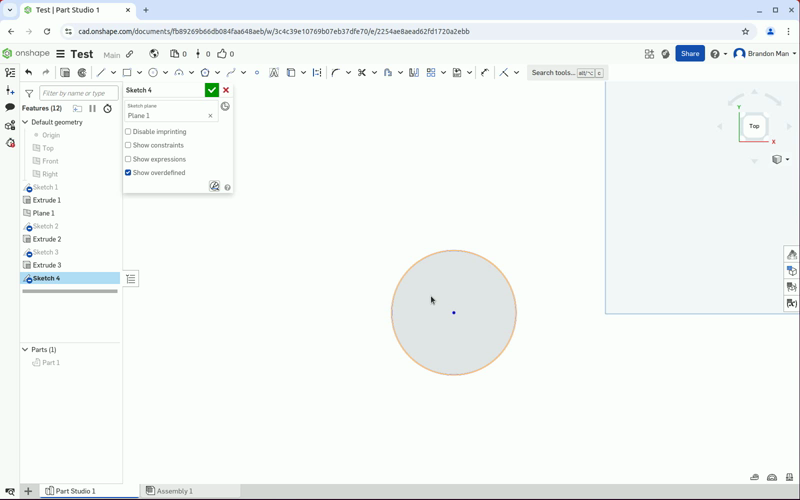
click(431, 295)
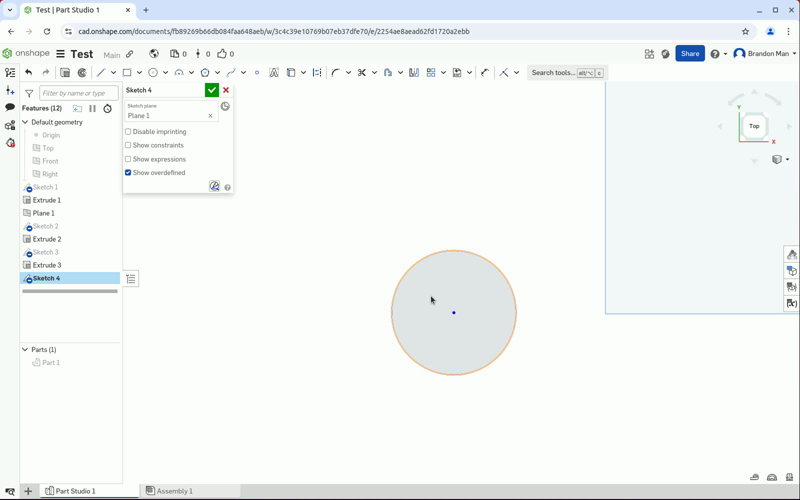
scroll(-6)
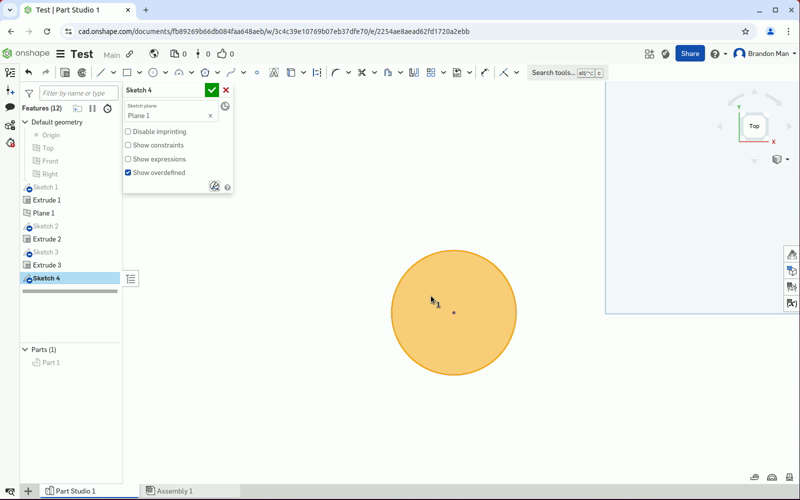
scroll(-6)
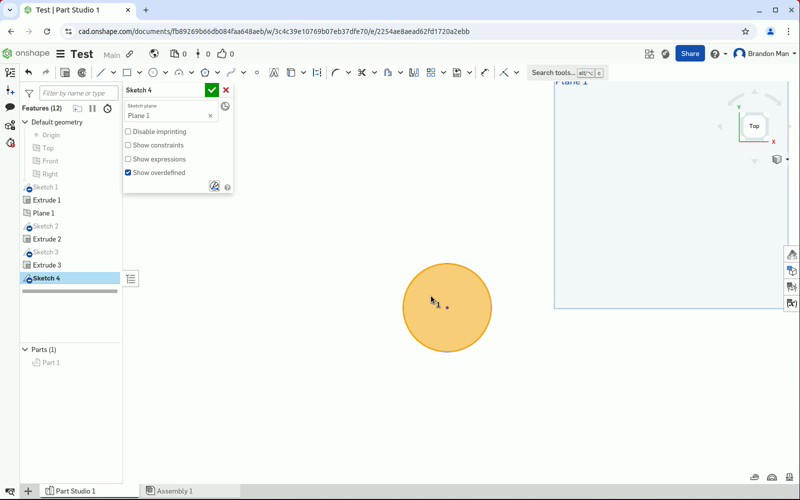
scroll(-6)
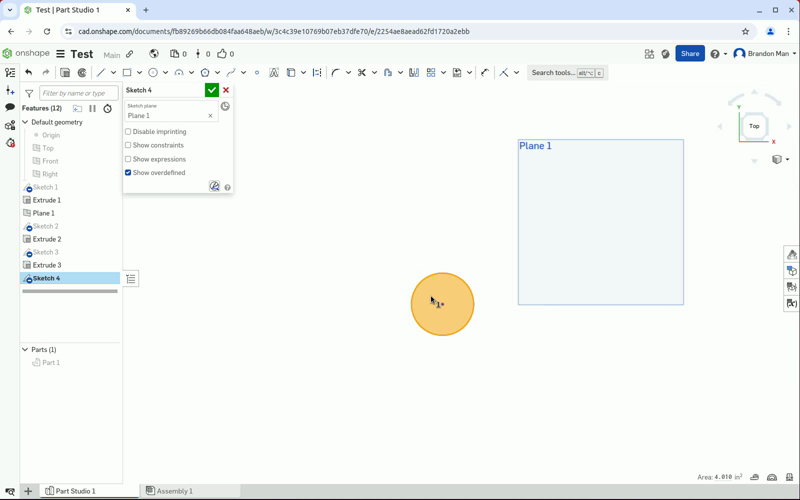
scroll(-6)
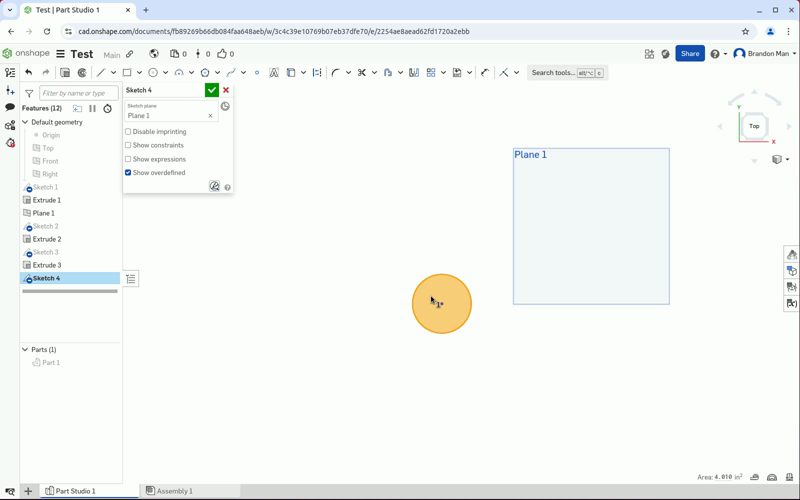
scroll(-6)
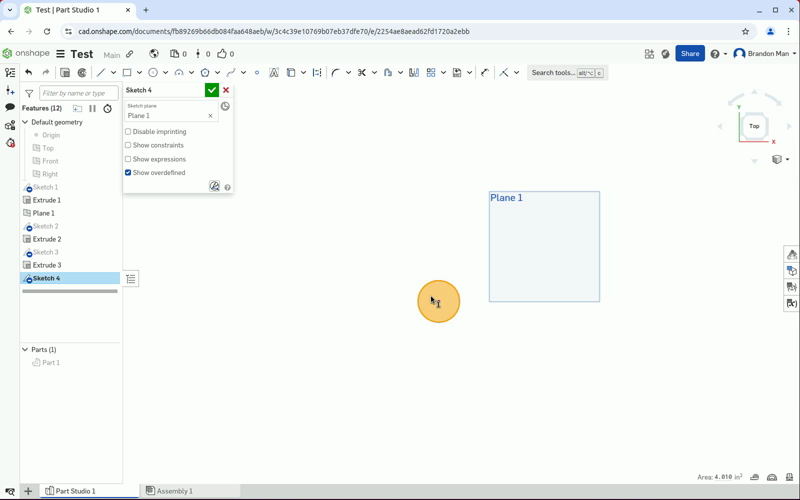
scroll(-6)
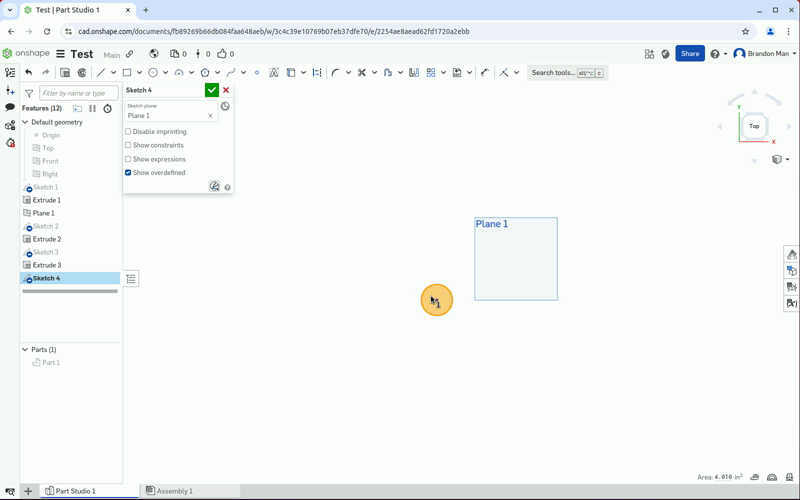
scroll(-6)
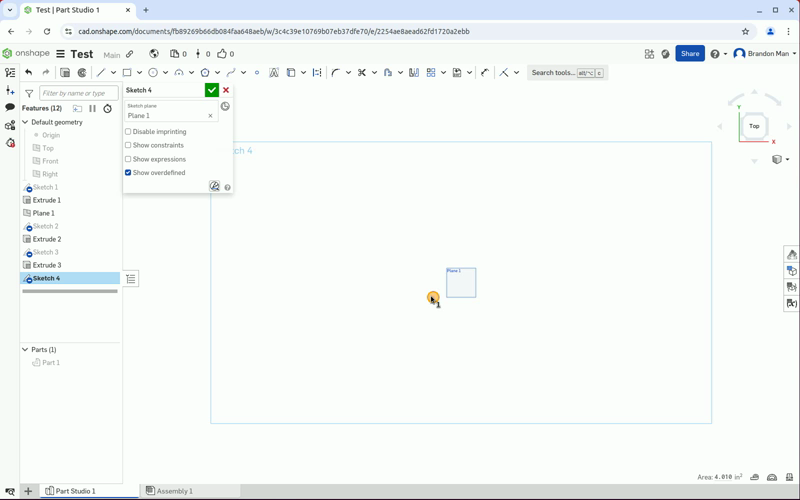
mouse_move(73, 352)
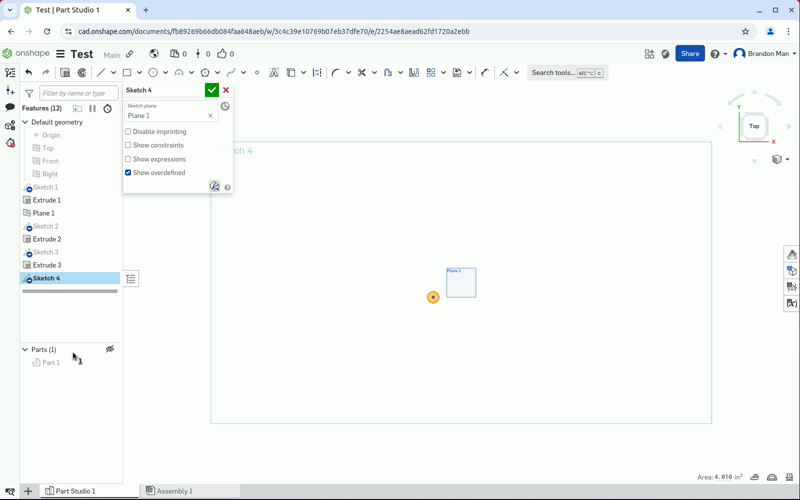
key(shift+y)
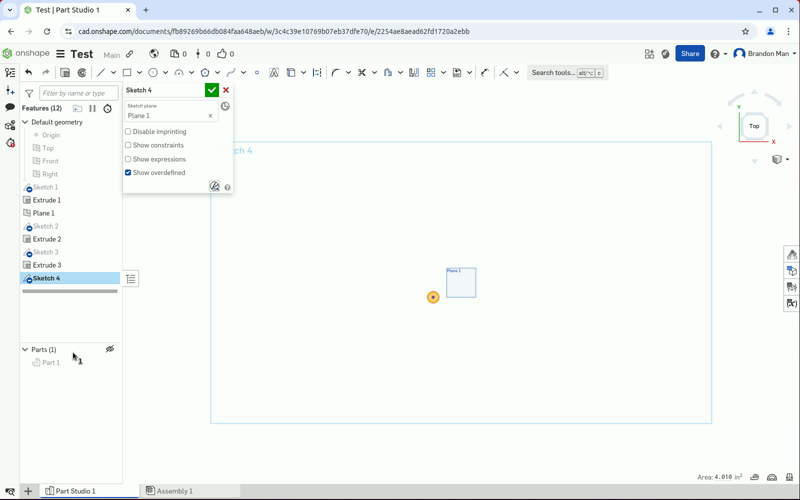
key(shift+e)
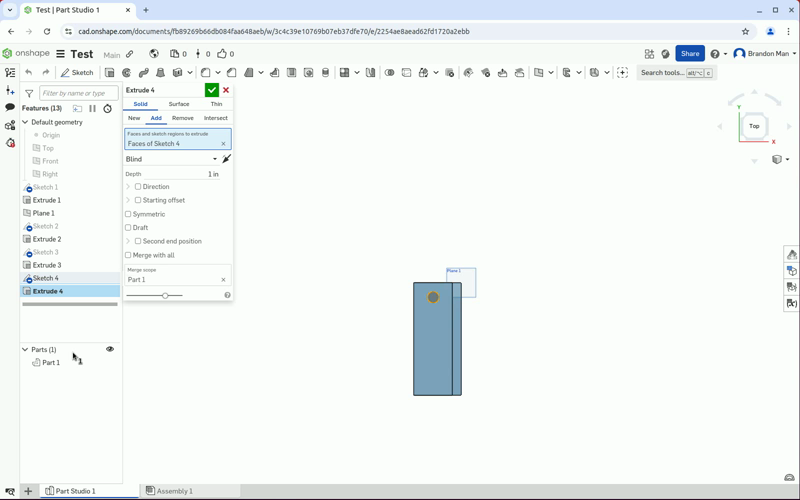
mouse_move(143, 106)
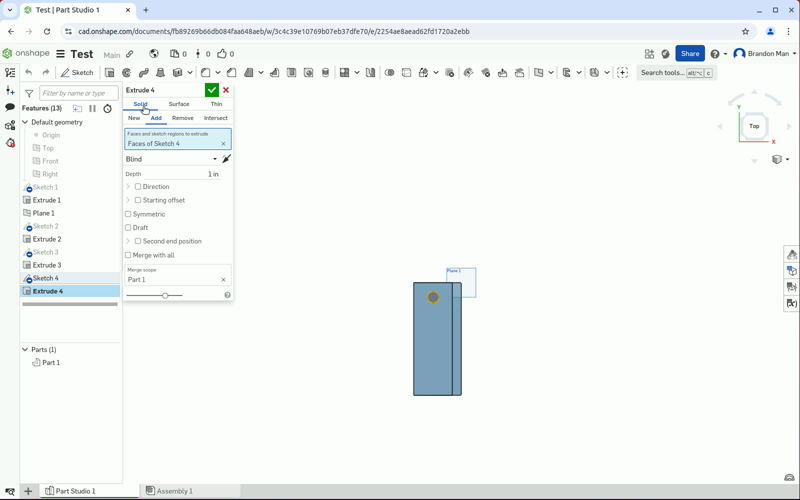
click(143, 106)
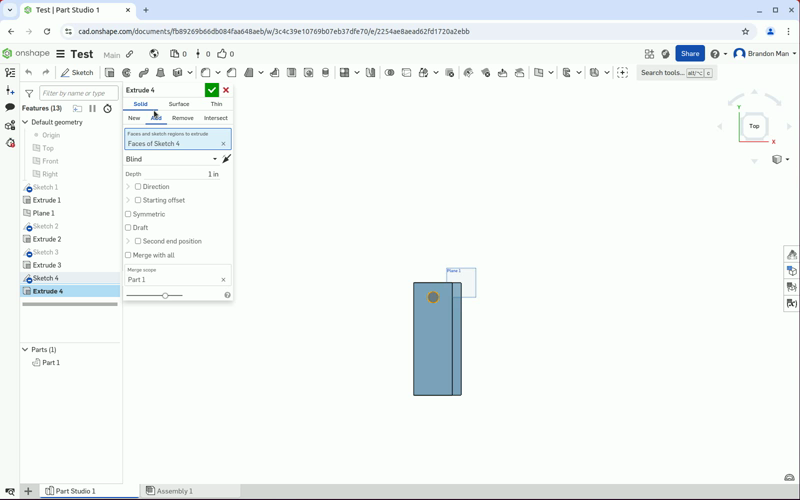
mouse_move(186, 120)
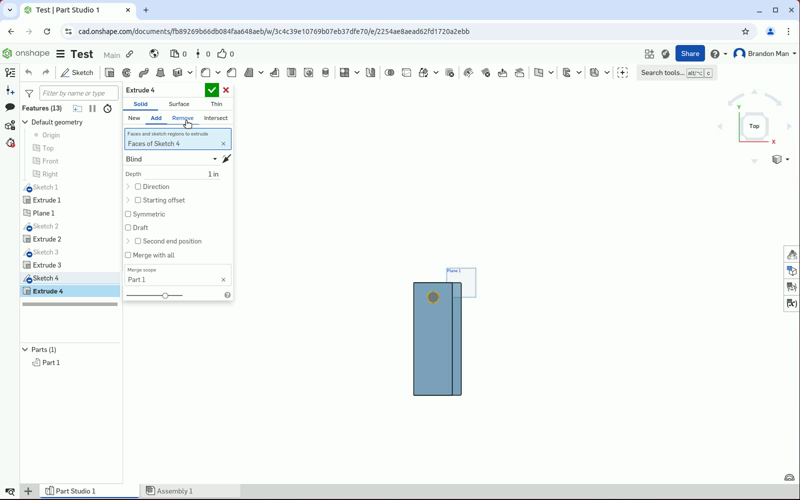
click(186, 120)
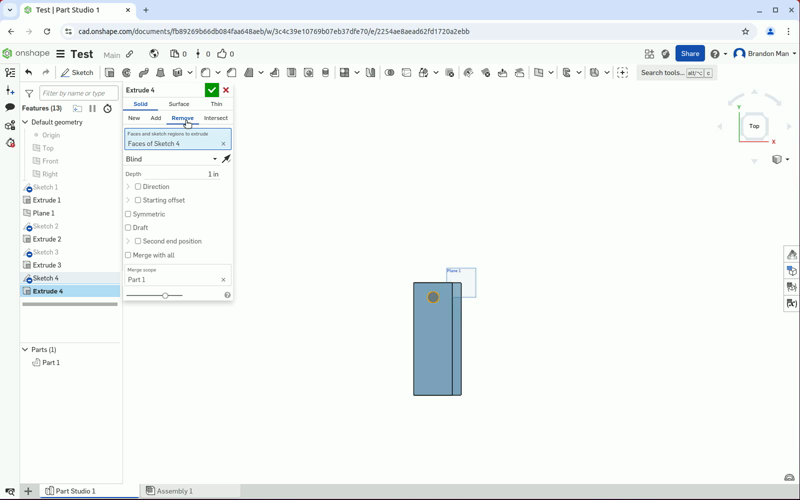
key(tab, 4)
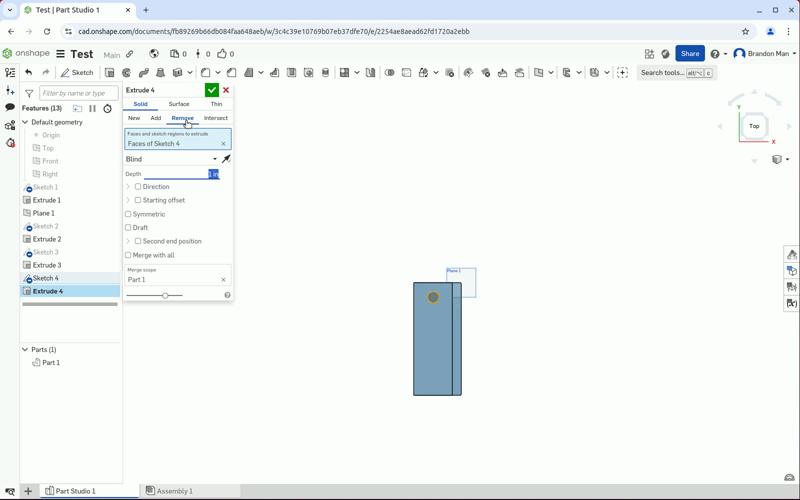
text(1.926)
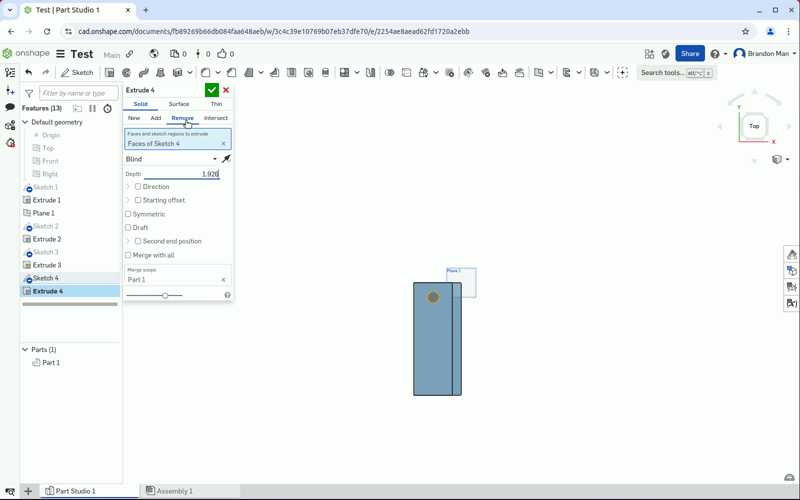
key(tab, 6)
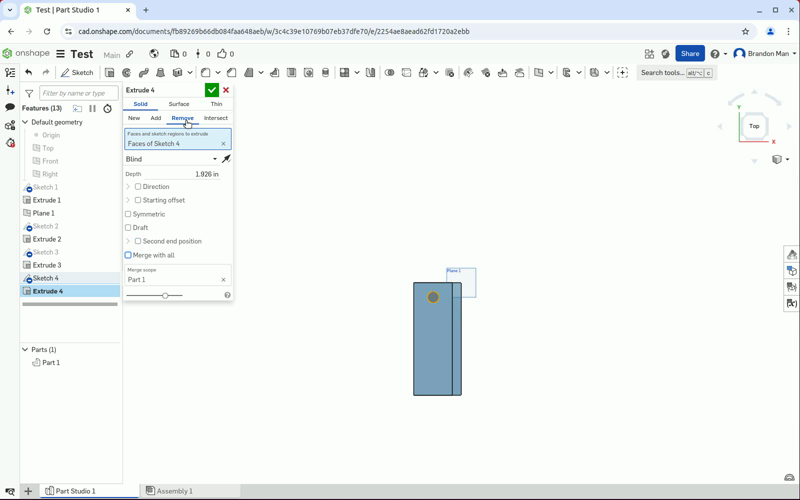
key(space)
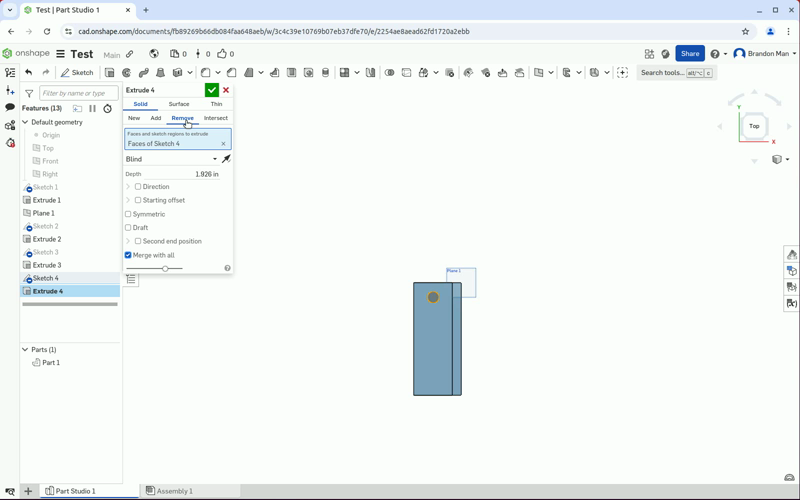
key(enter)
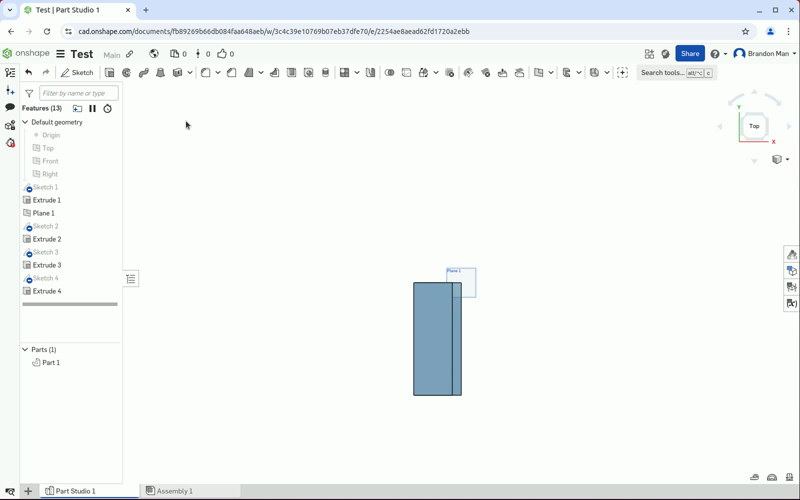
key(shift+h)
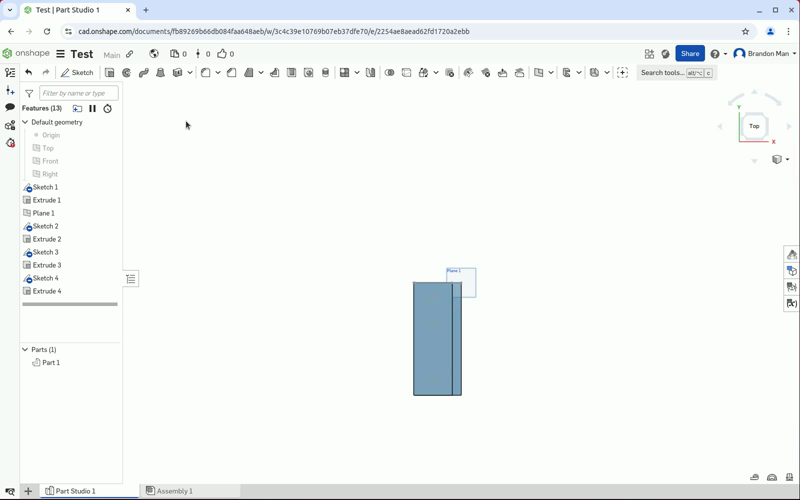
key(shift+h)
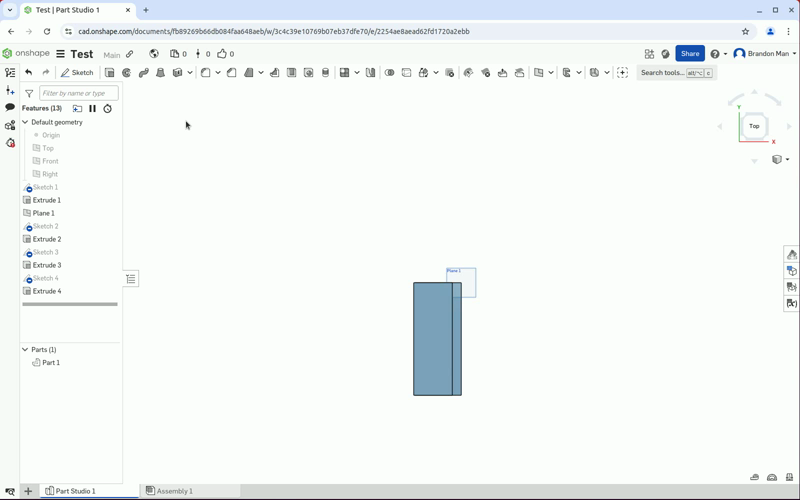
mouse_move(73, 189)
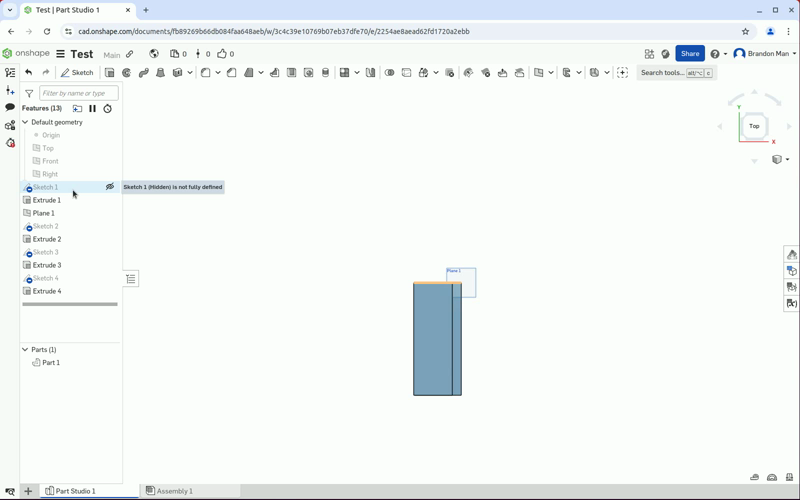
click(73, 189)
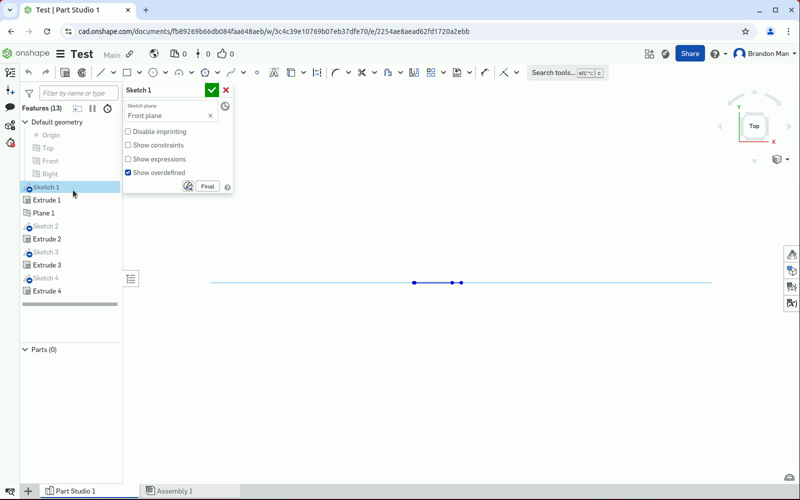
mouse_move(229, 92)
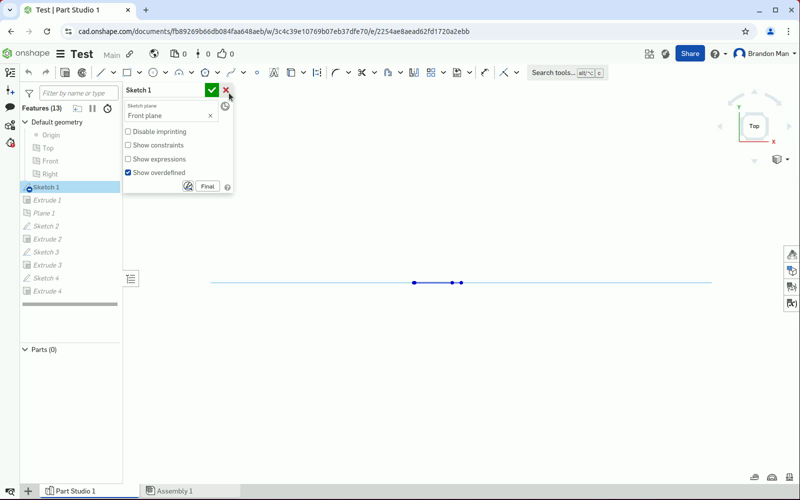
click(229, 92)
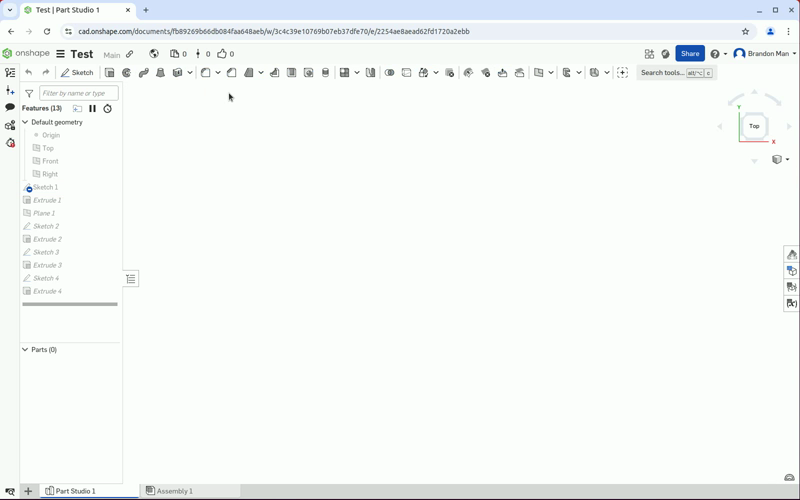
key(shift+s)
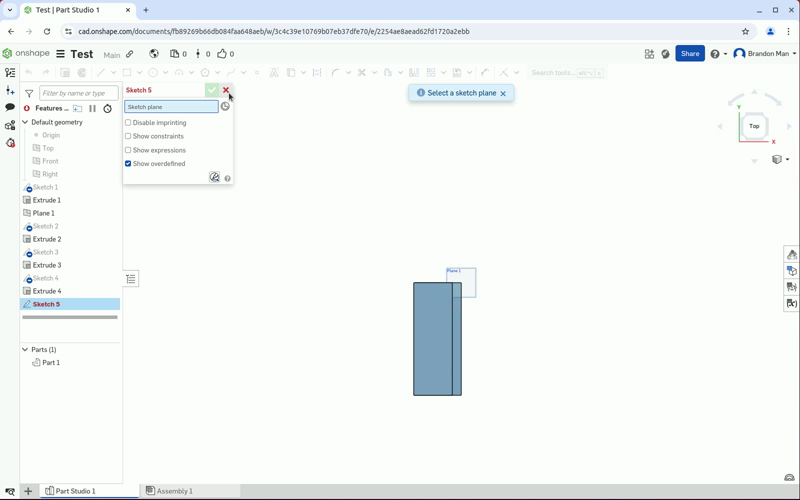
mouse_move(73, 215)
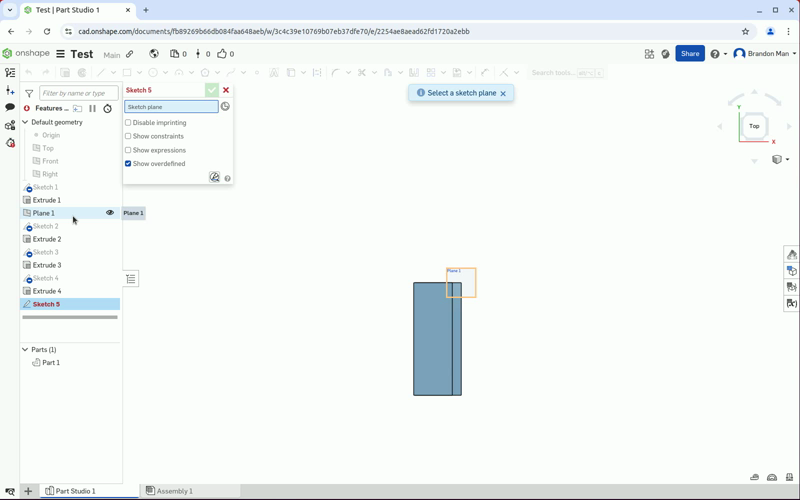
click(73, 215)
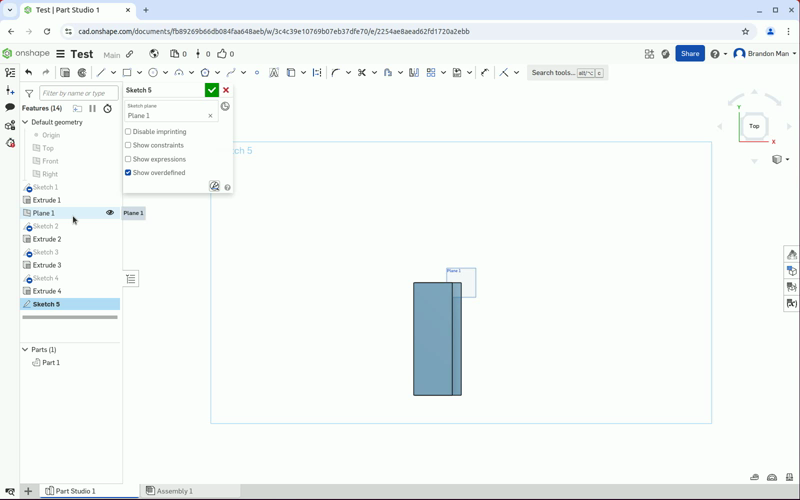
mouse_move(73, 352)
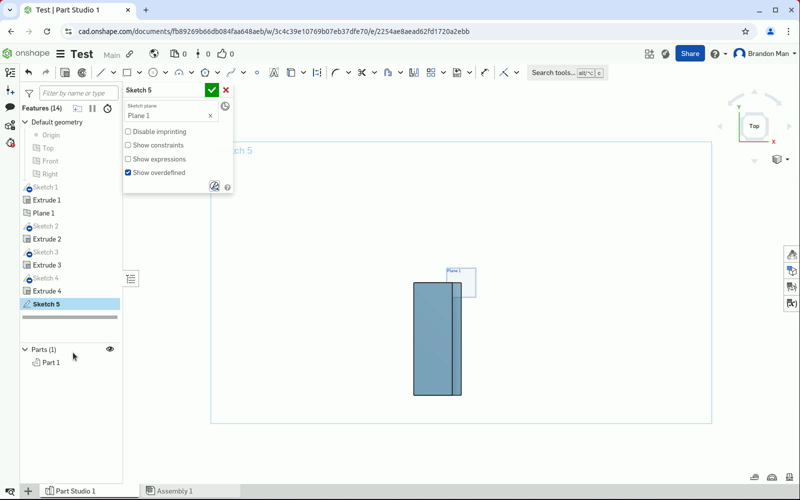
key(y)
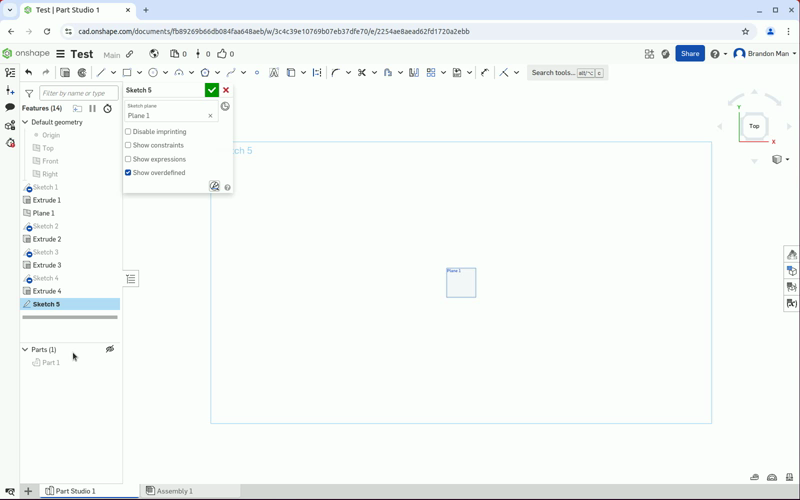
key(c)
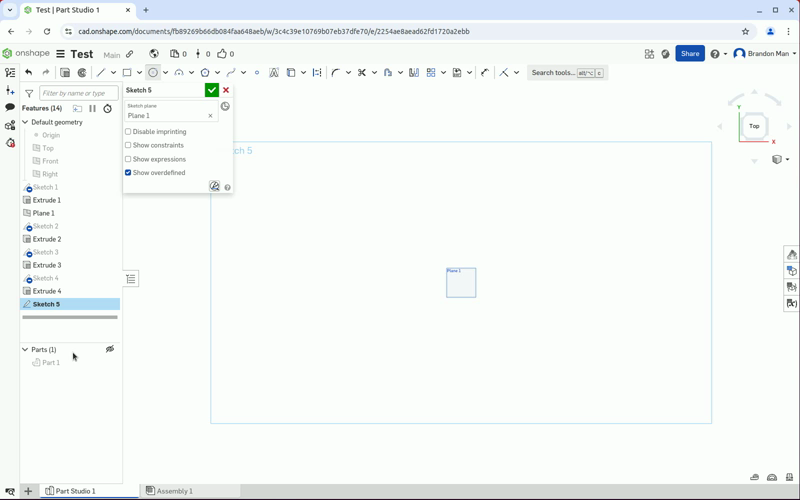
key_down(shift)
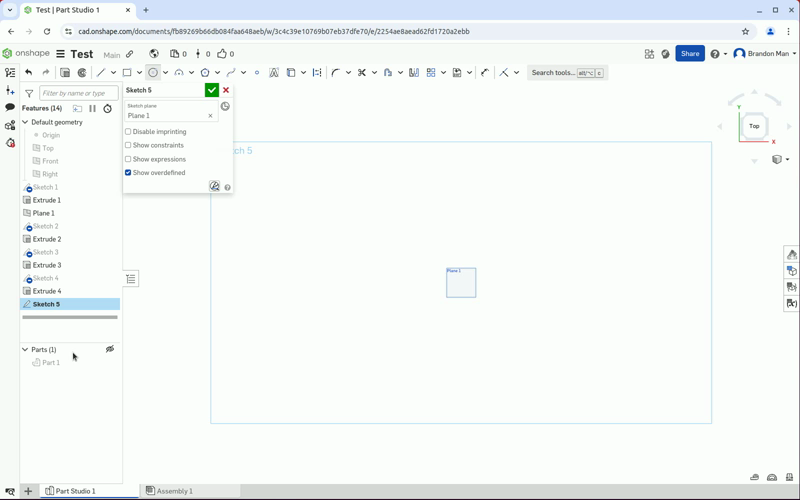
mouse_move(433, 353)
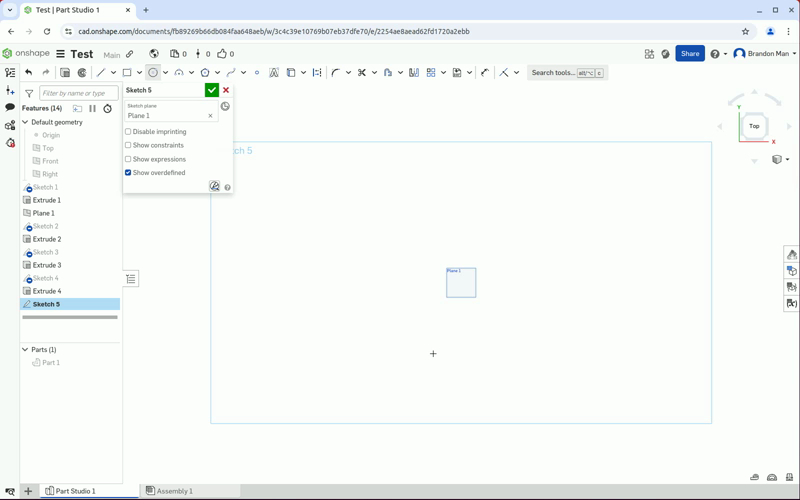
click(433, 353)
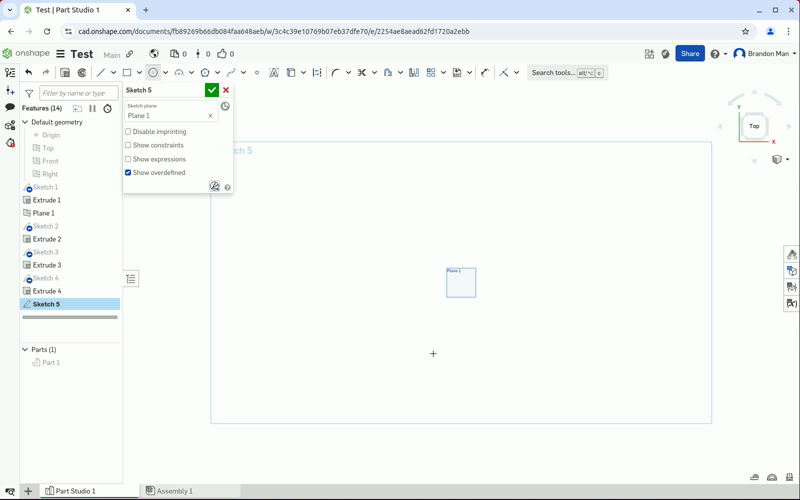
key_up(shift)
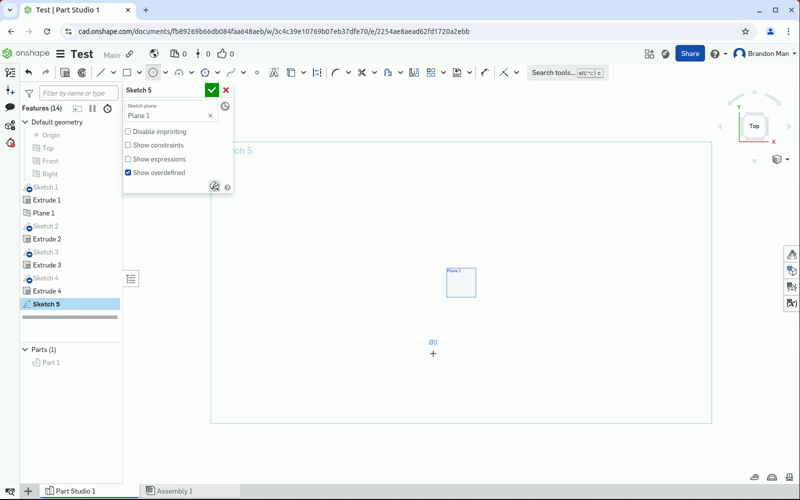
mouse_move(438, 353)
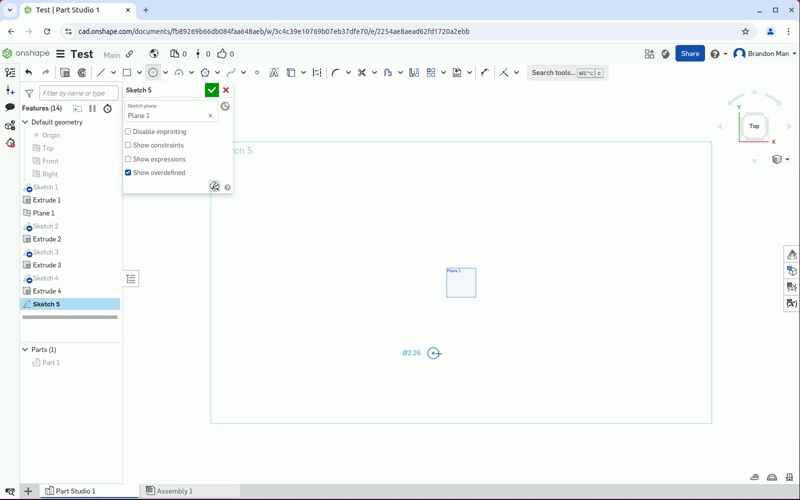
click(438, 353)
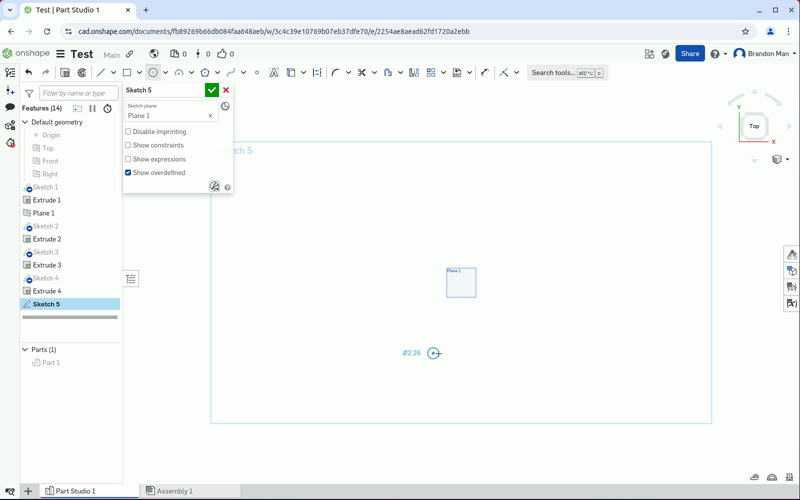
key(esc)
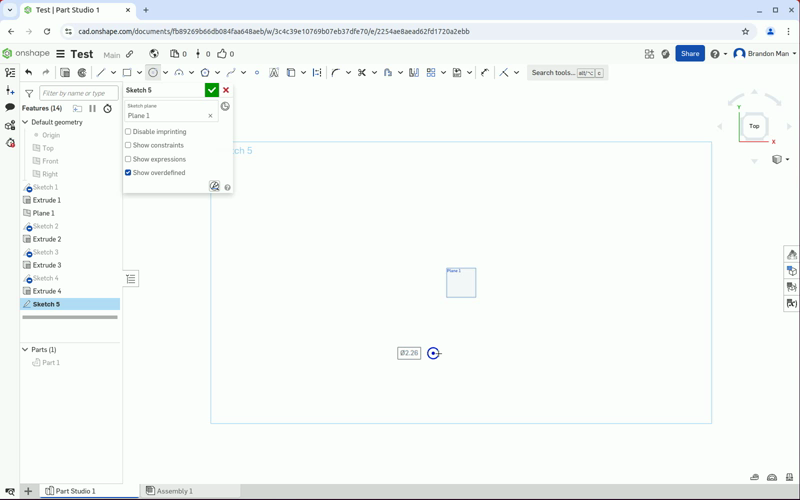
mouse_move(434, 348)
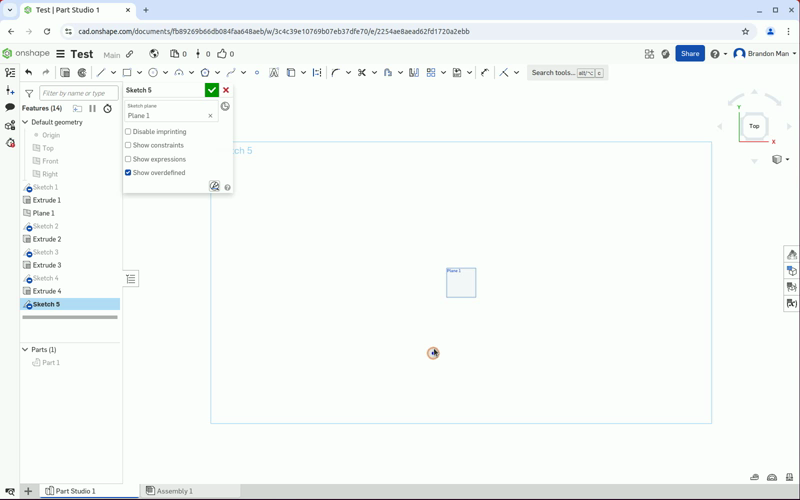
scroll(6)
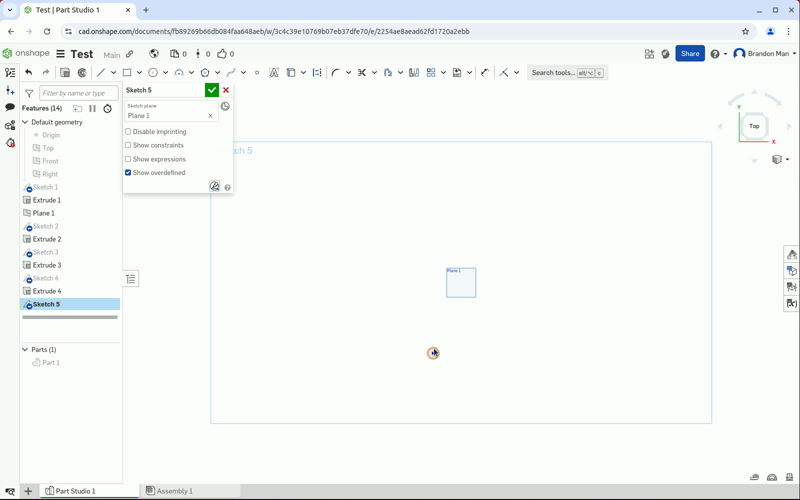
scroll(6)
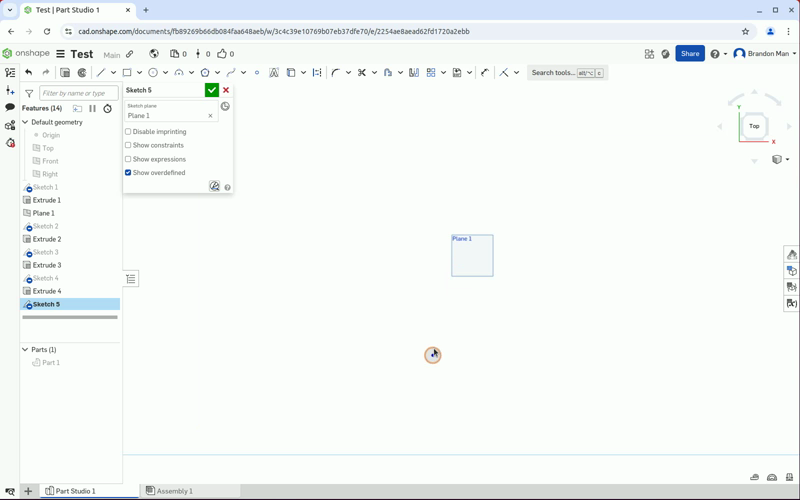
scroll(6)
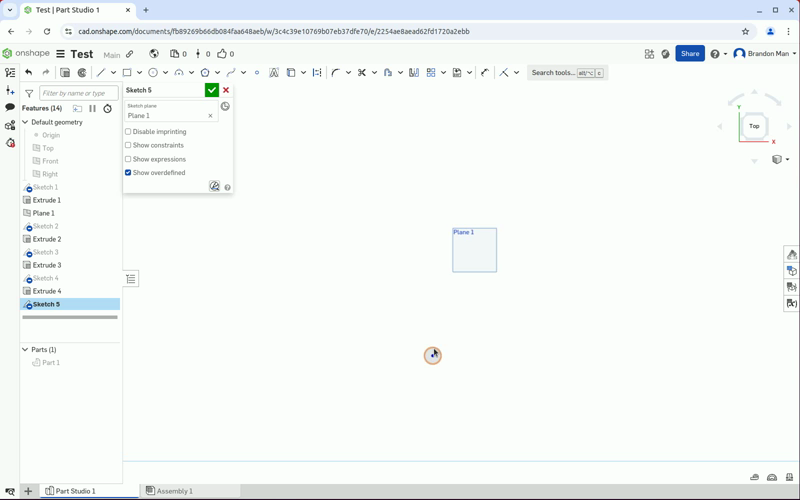
scroll(6)
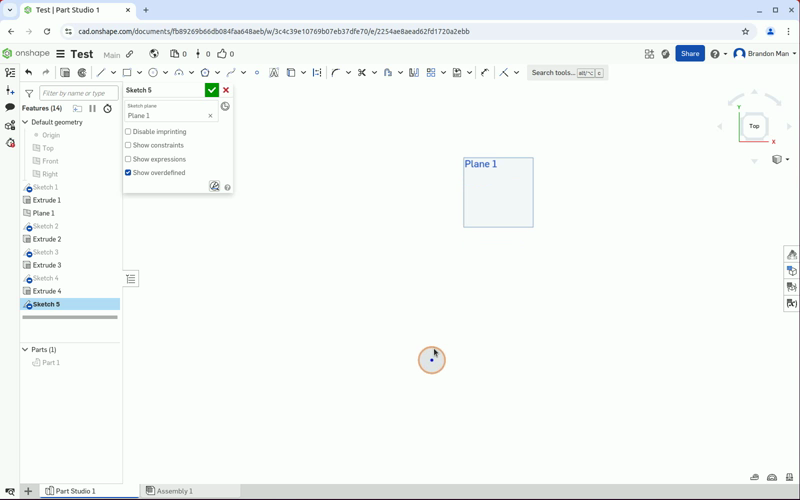
scroll(6)
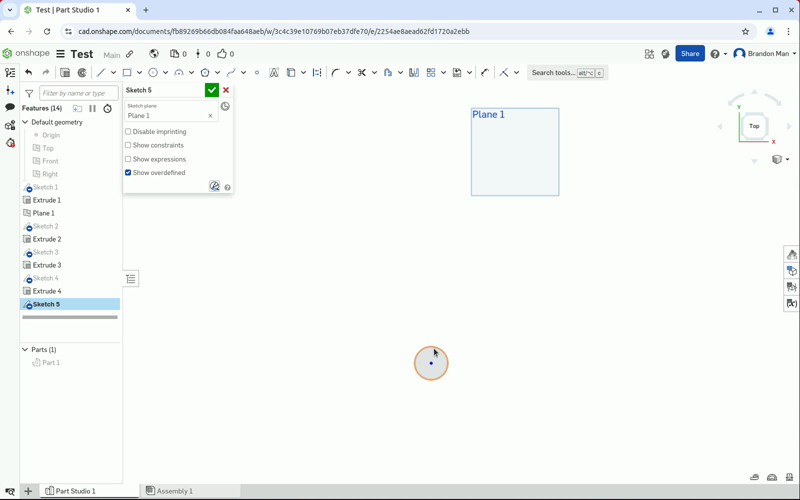
scroll(6)
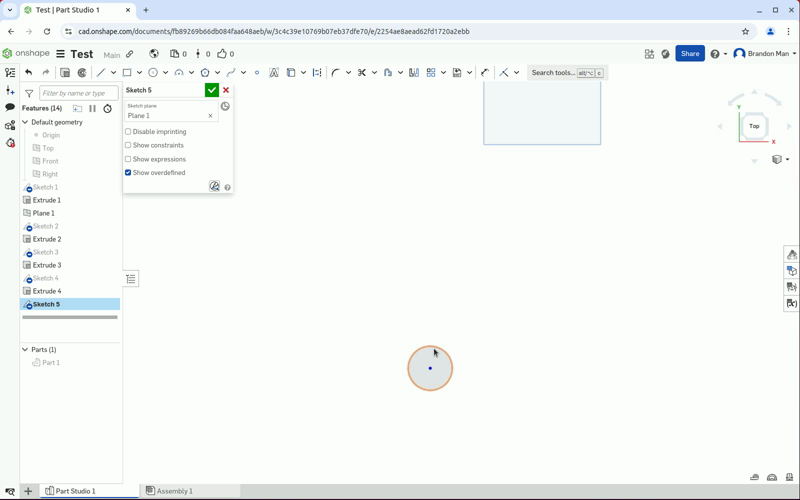
scroll(6)
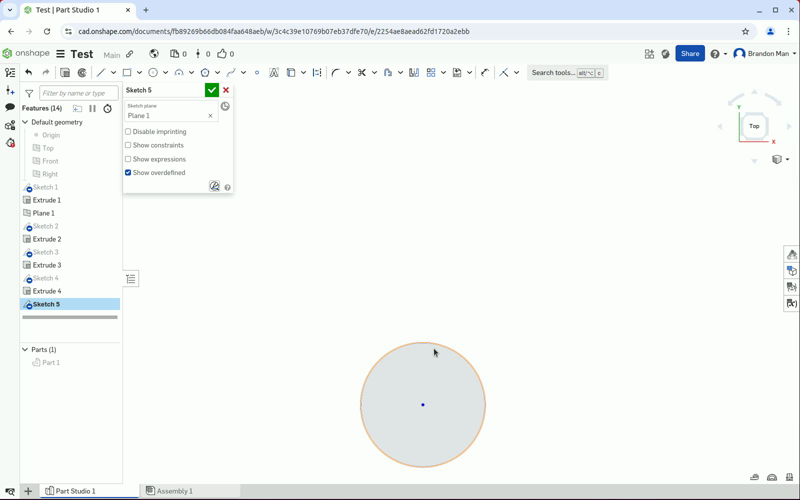
click(434, 348)
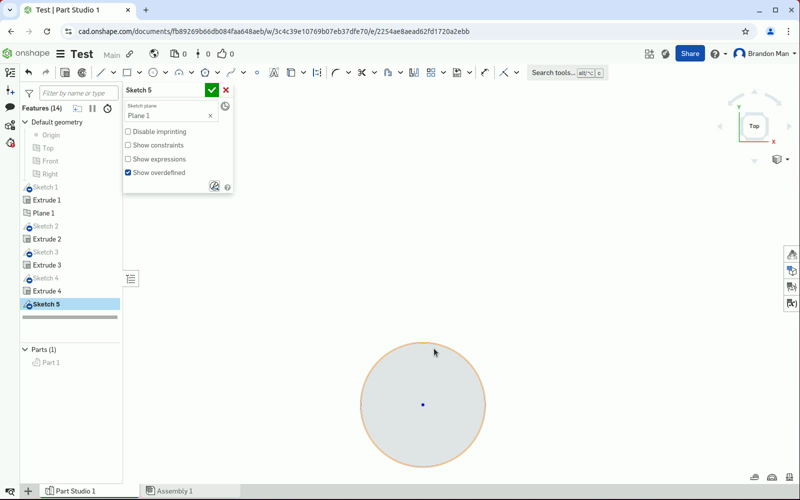
scroll(-6)
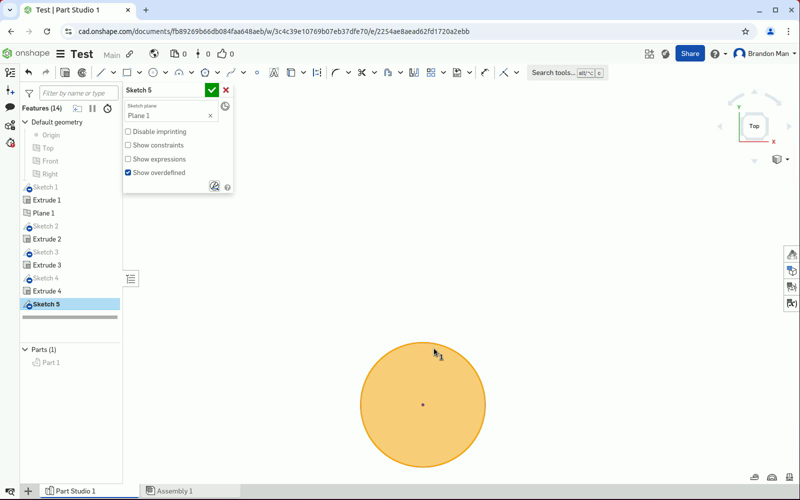
scroll(-6)
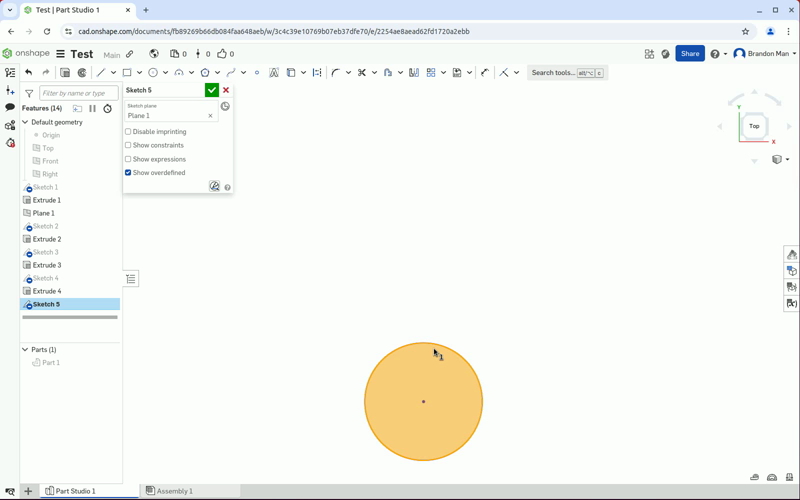
scroll(-6)
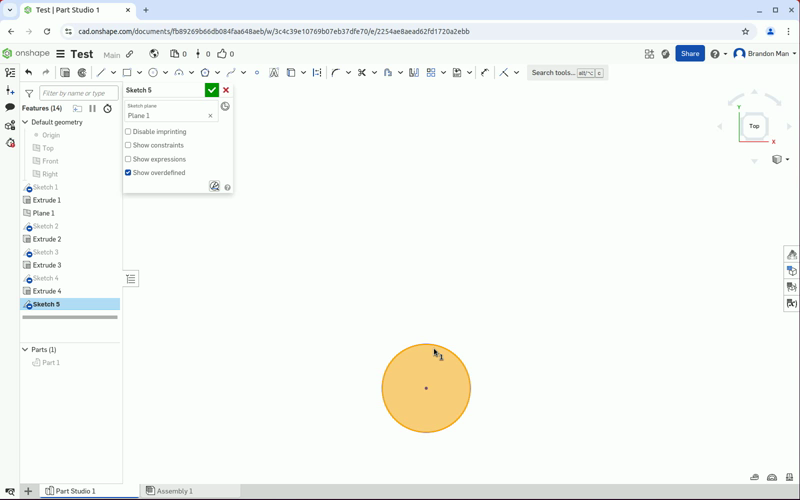
scroll(-6)
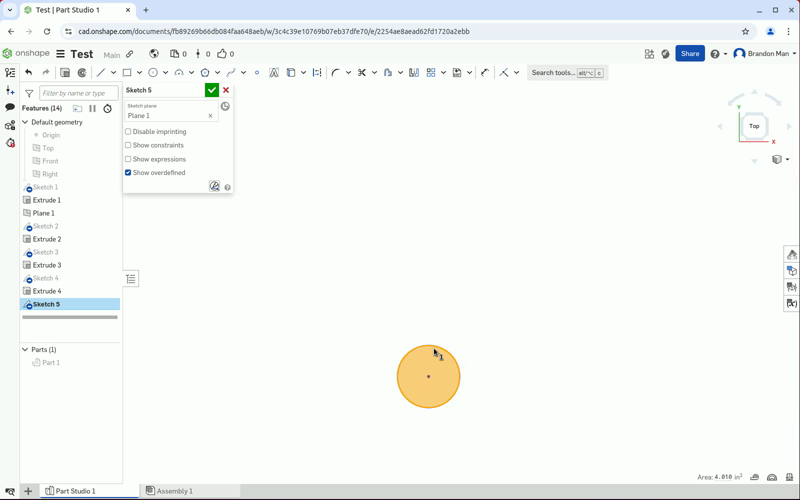
scroll(-6)
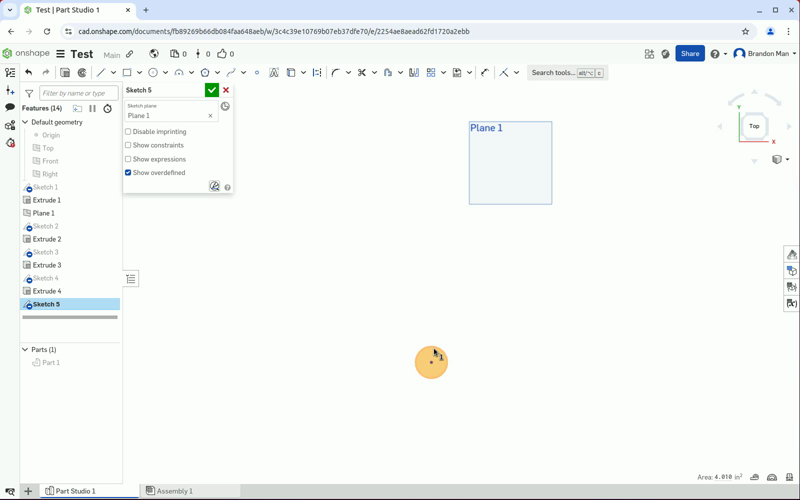
scroll(-6)
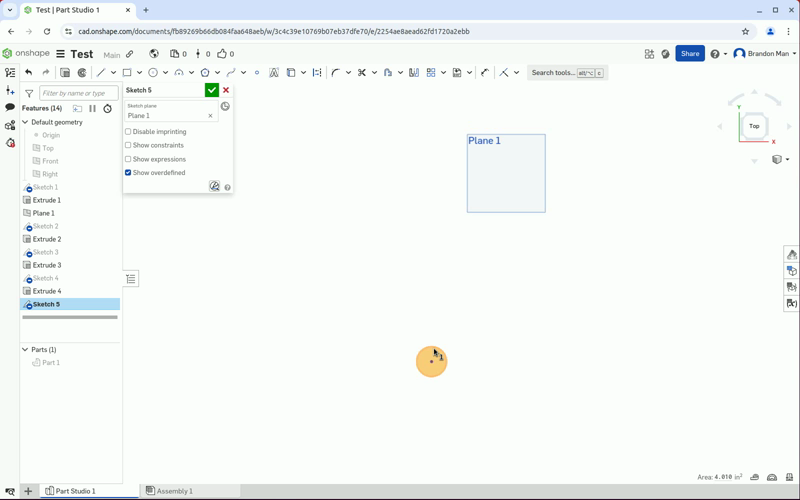
scroll(-6)
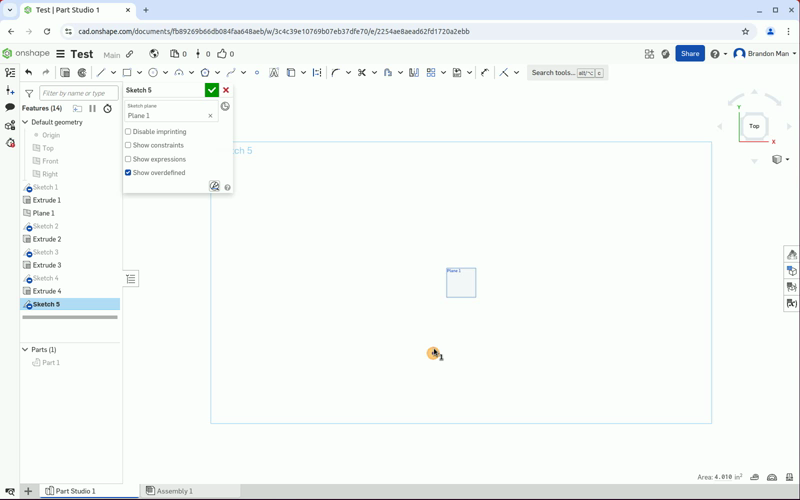
mouse_move(73, 352)
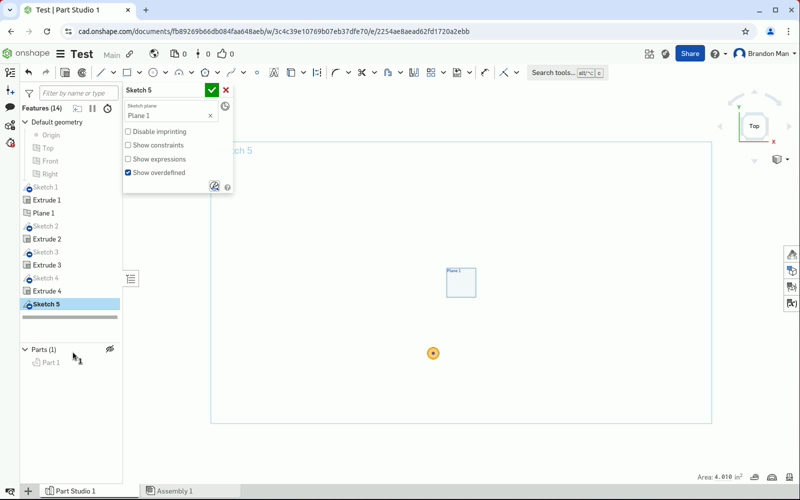
key(shift+y)
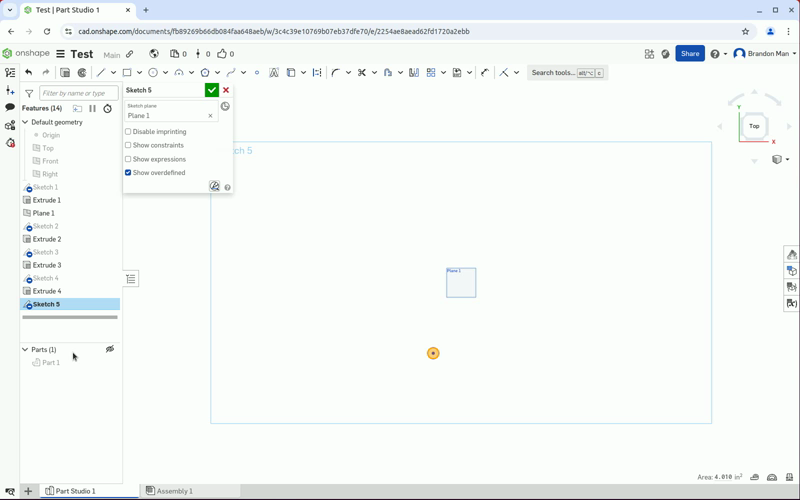
key(shift+e)
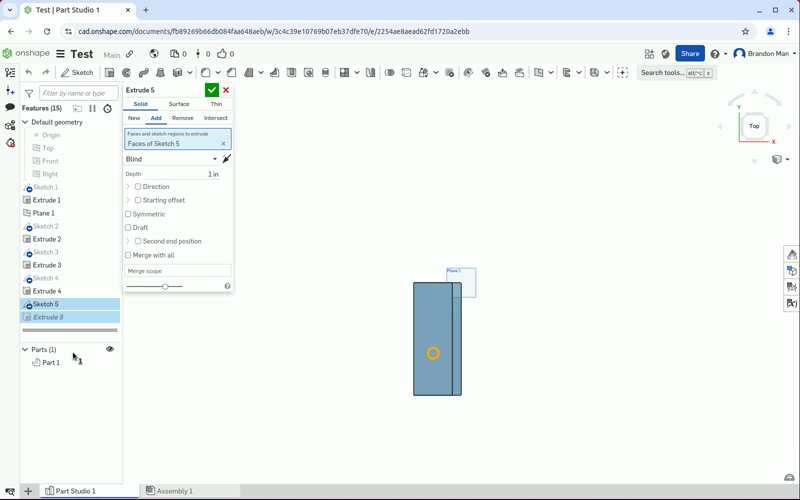
mouse_move(143, 106)
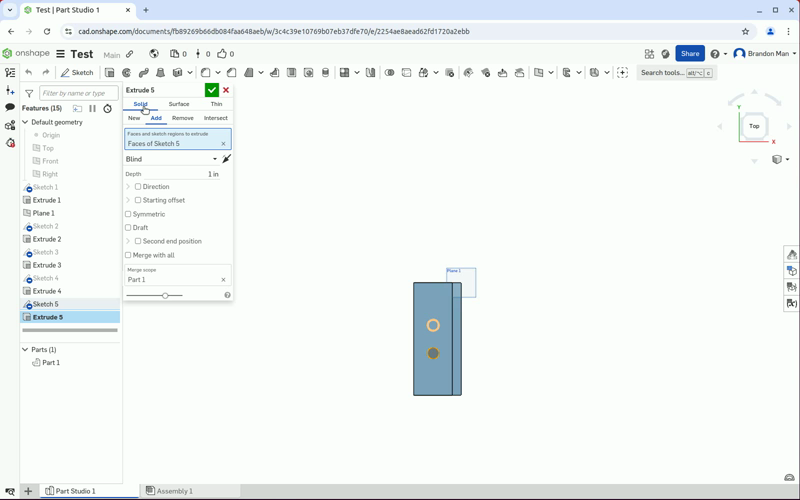
click(143, 106)
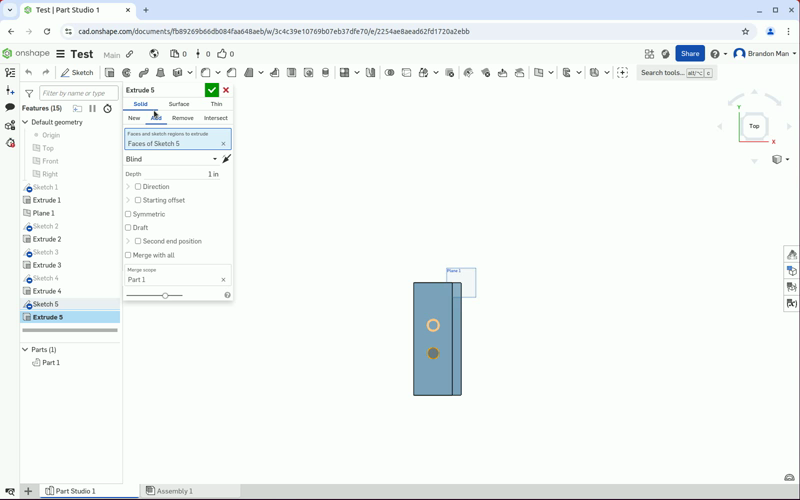
mouse_move(186, 120)
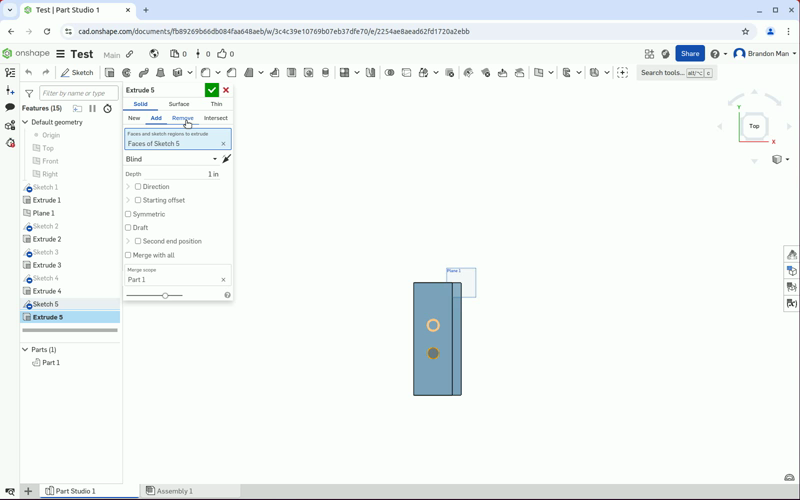
click(186, 120)
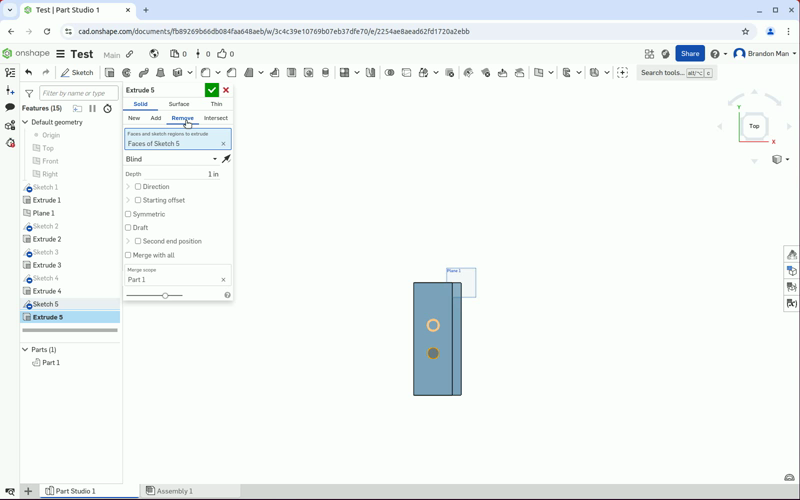
key(tab, 4)
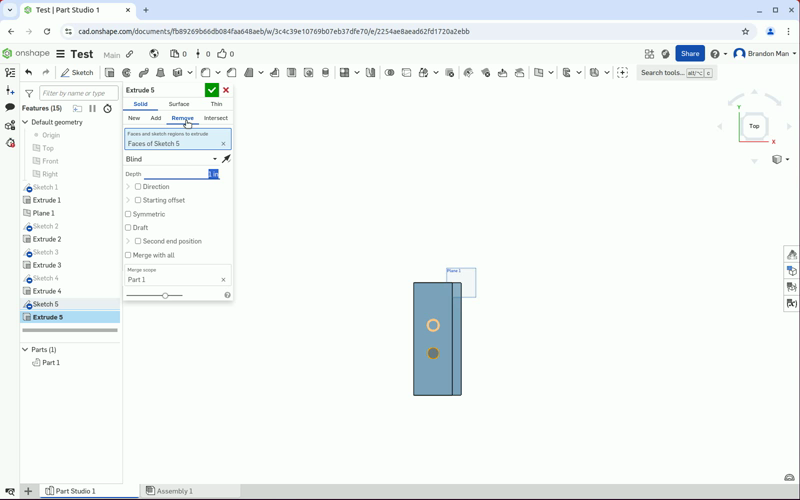
text(1.926)
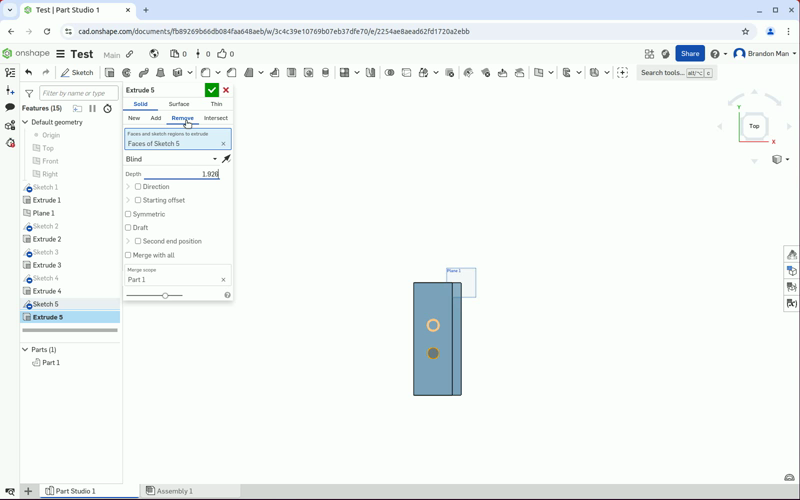
key(tab, 6)
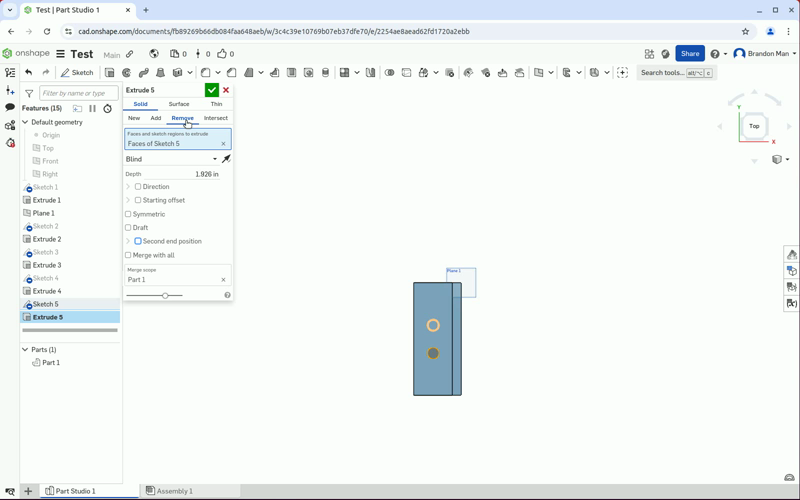
key(space)
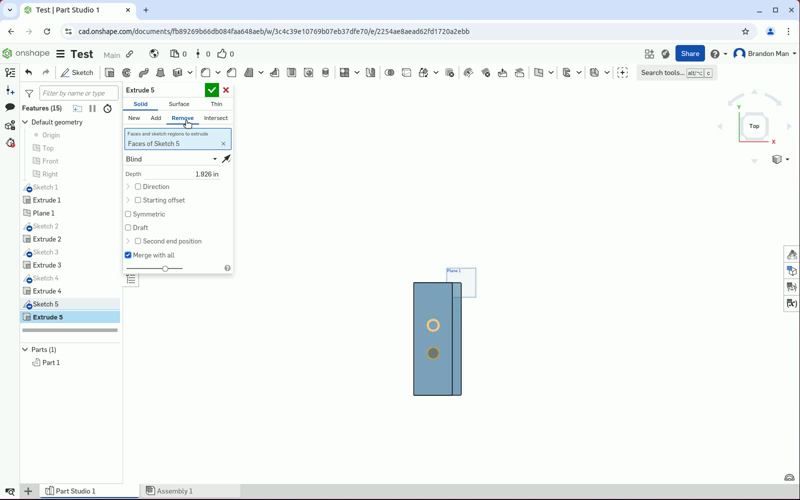
key(enter)
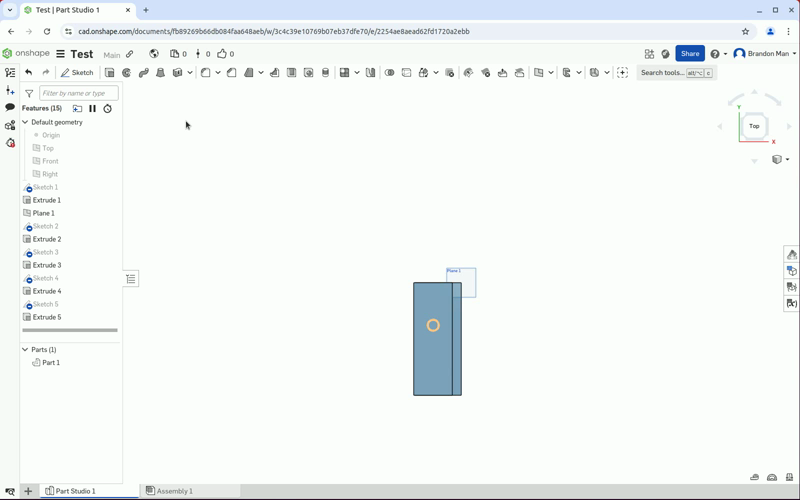
key(shift+h)
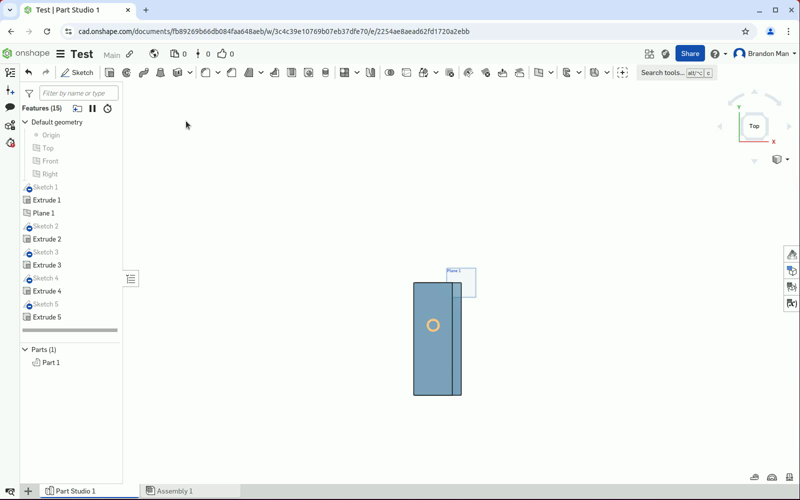
key(shift+h)
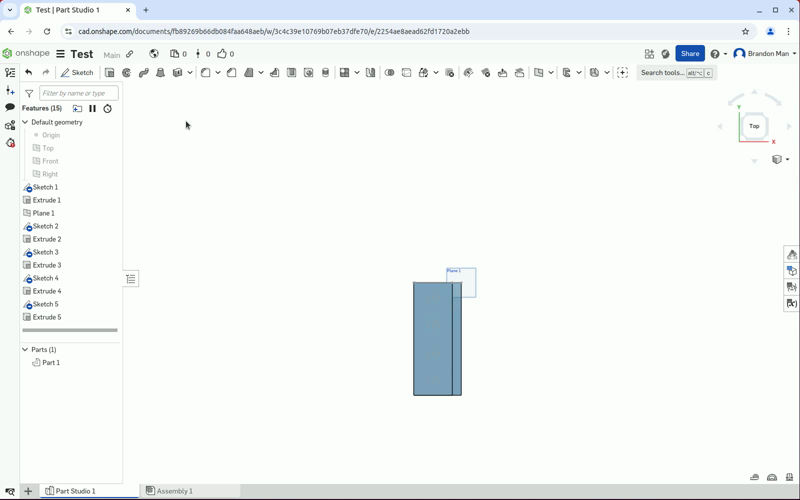
key(shift+7)
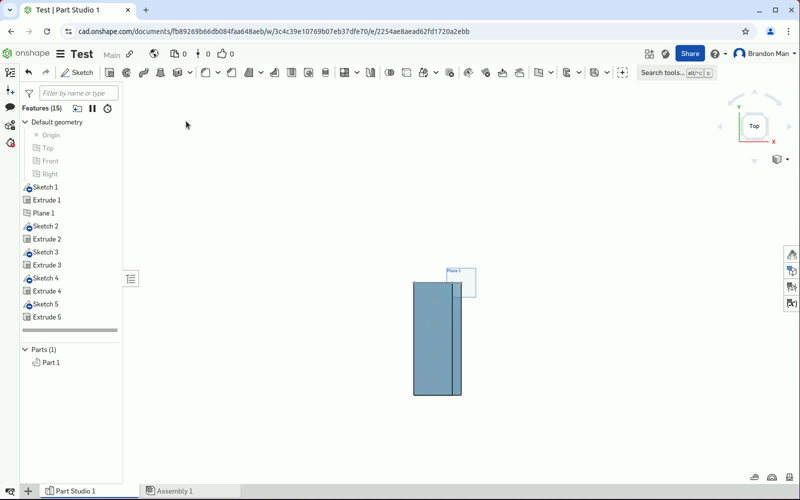
key(up, 3)
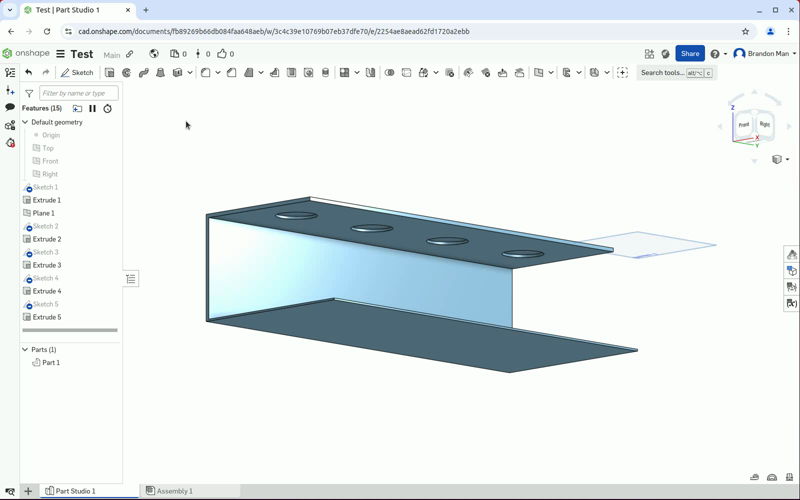
key(left, 3)
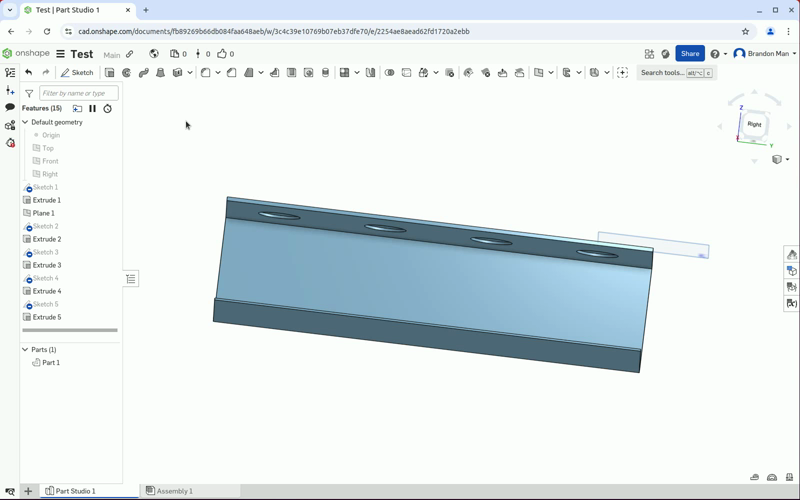
key(right, 3)
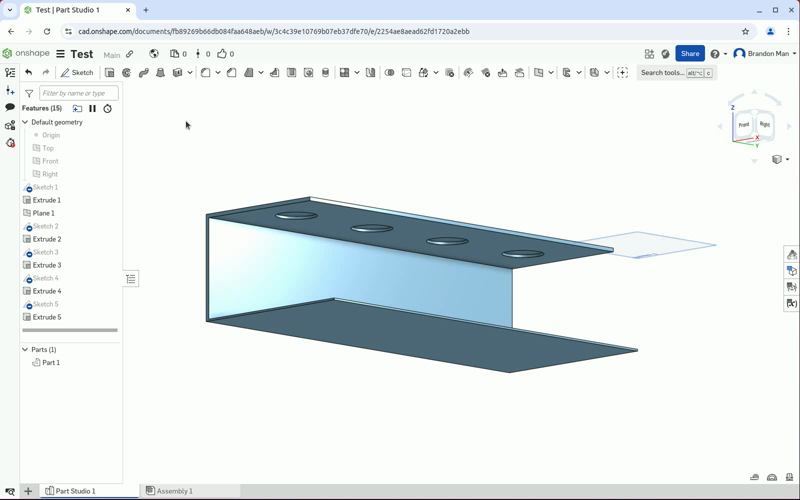
key(down, 3)
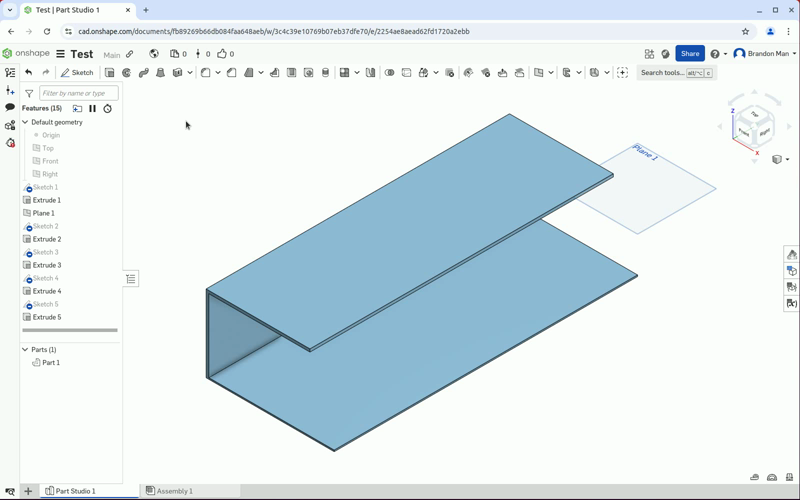
mouse_move(73, 189)
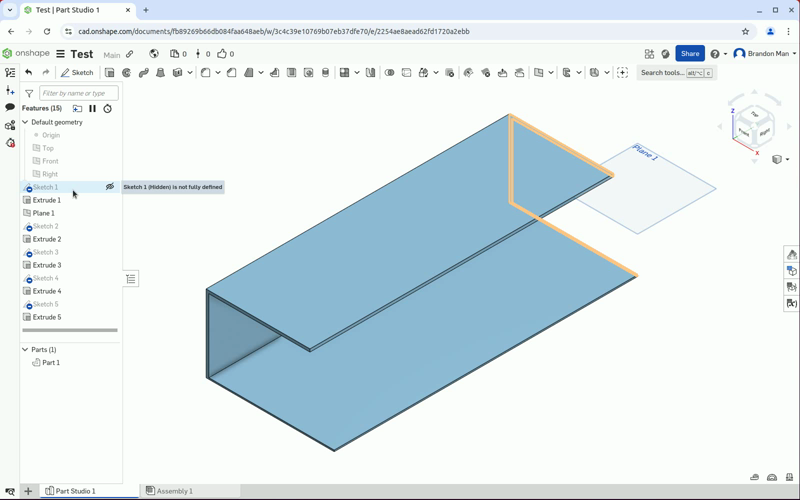
click(73, 189)